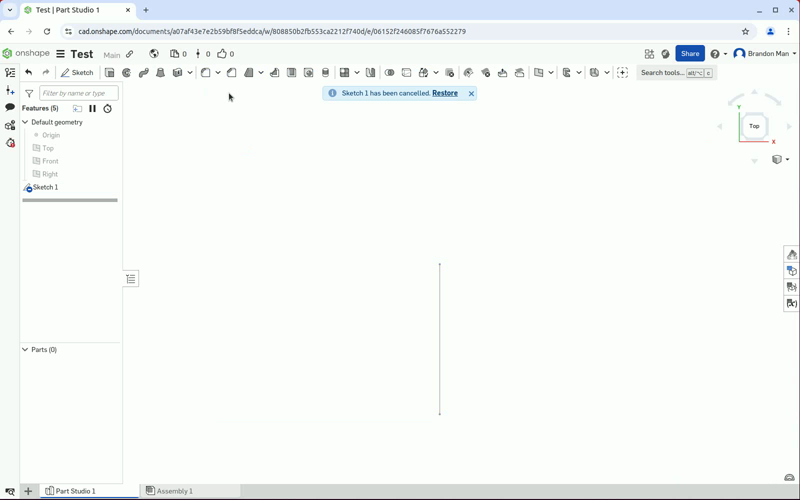
key(shift+h)
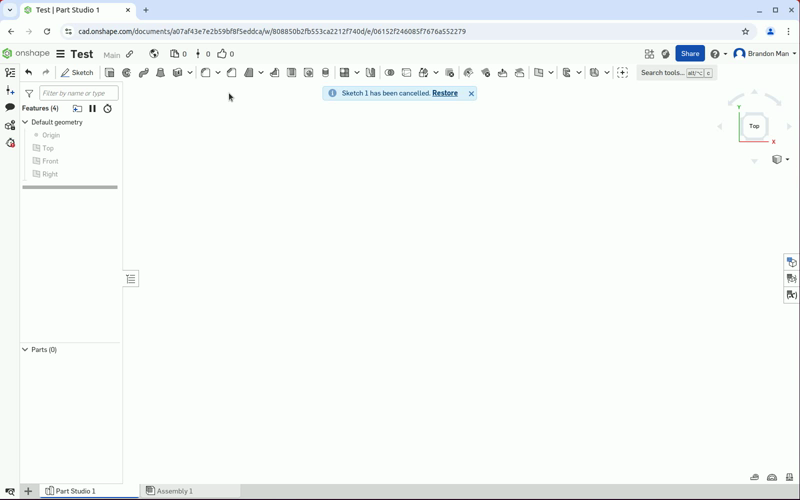
mouse_move(73, 352)
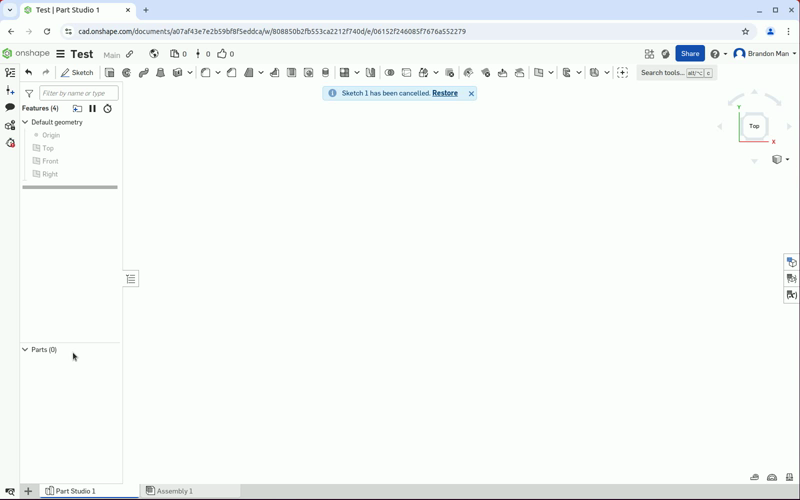
key(y)
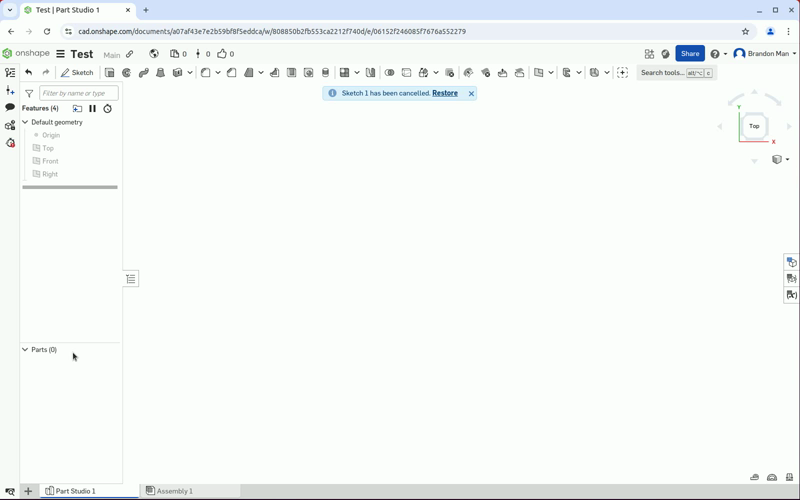
key(shift+p)
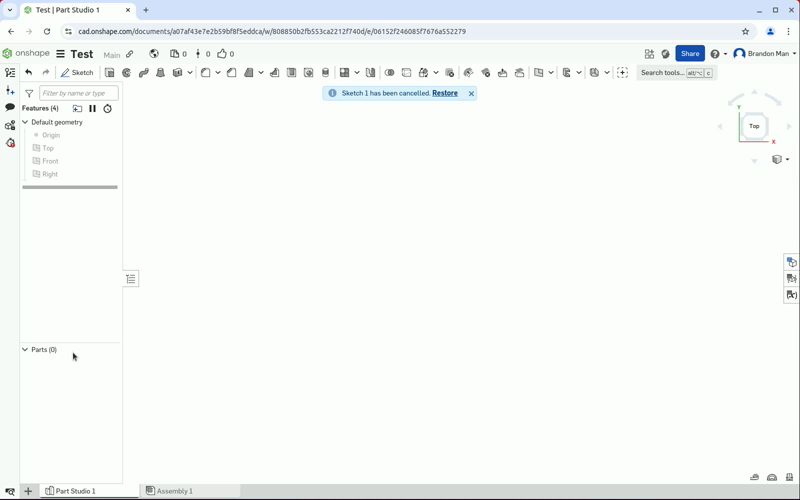
key(space)
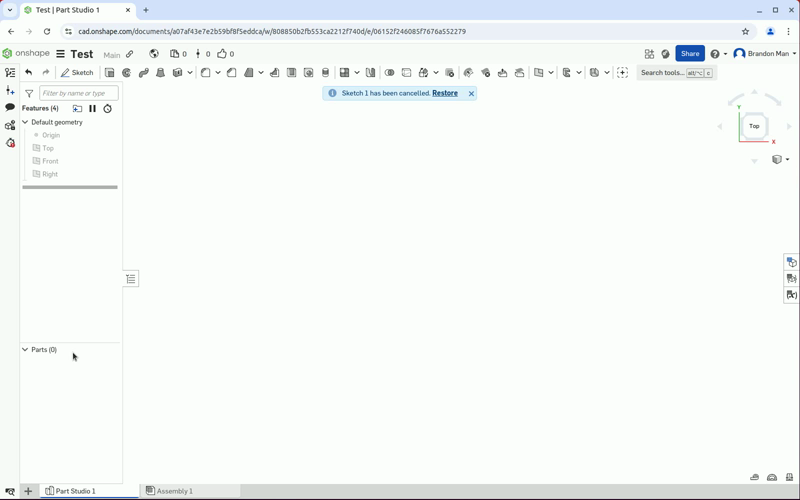
key_down(shift)
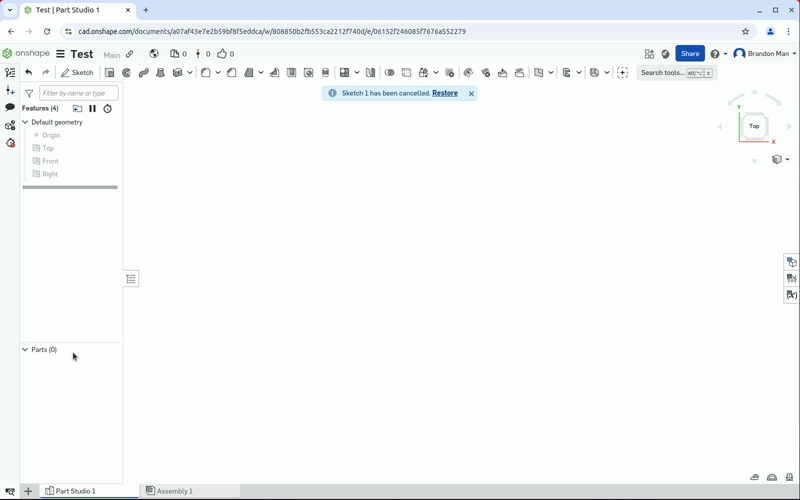
key(up)
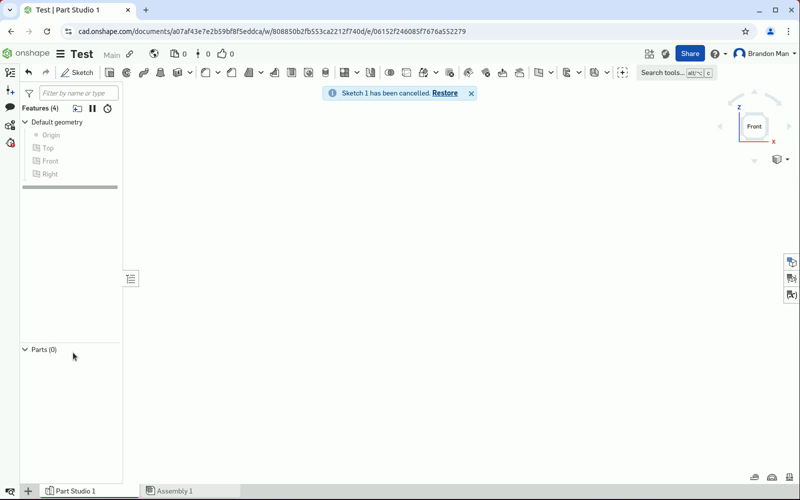
key_up(shift)
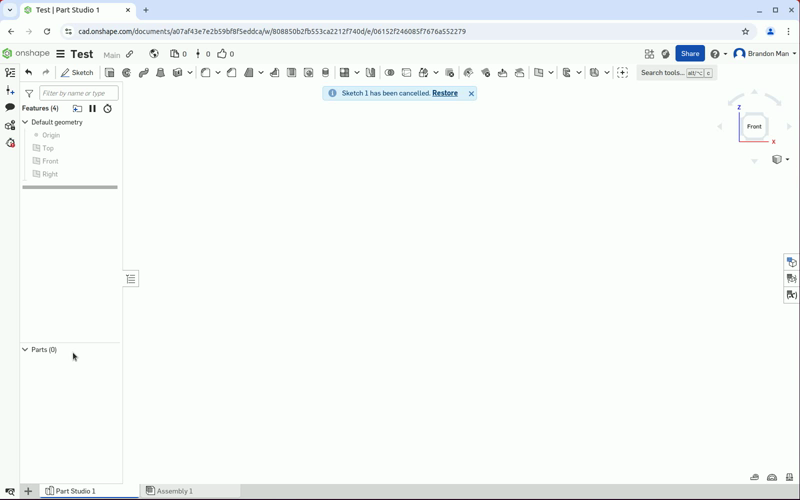
mouse_move(73, 352)
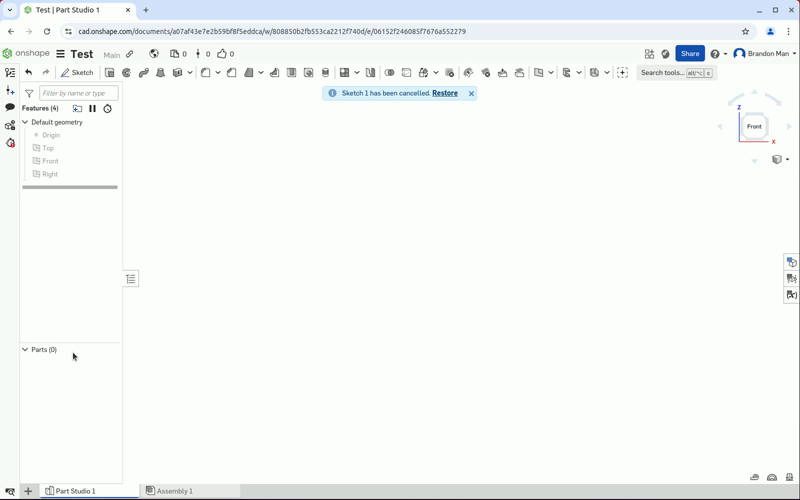
key(shift+y)
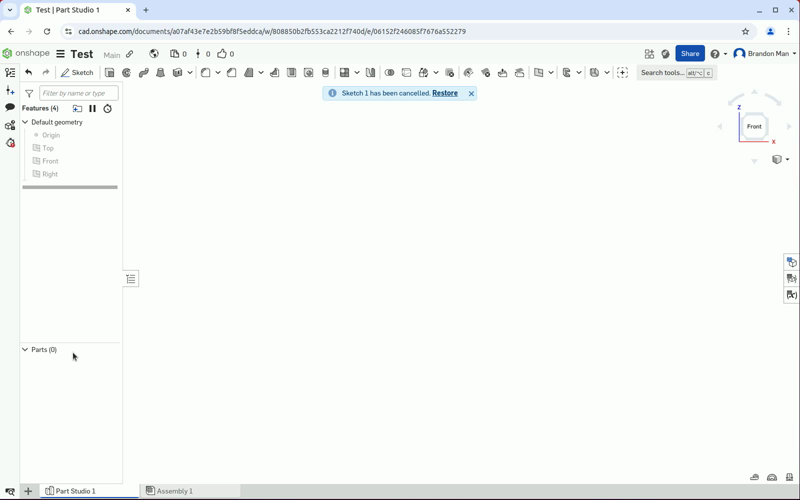
key(shift+s)
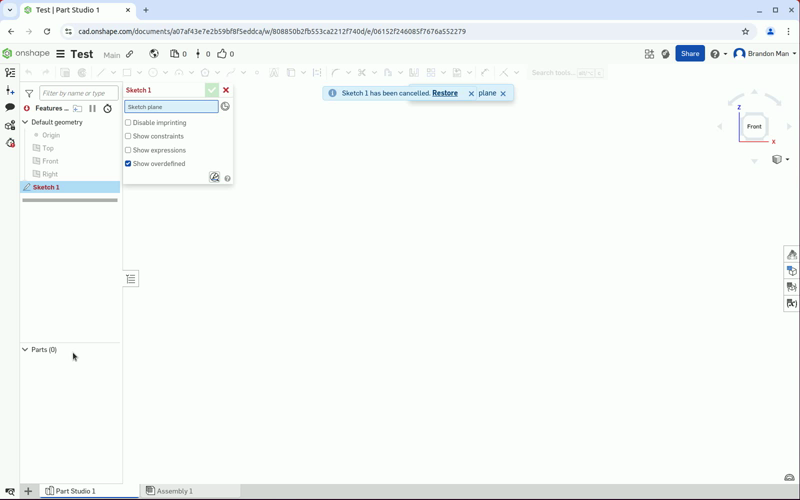
mouse_move(73, 163)
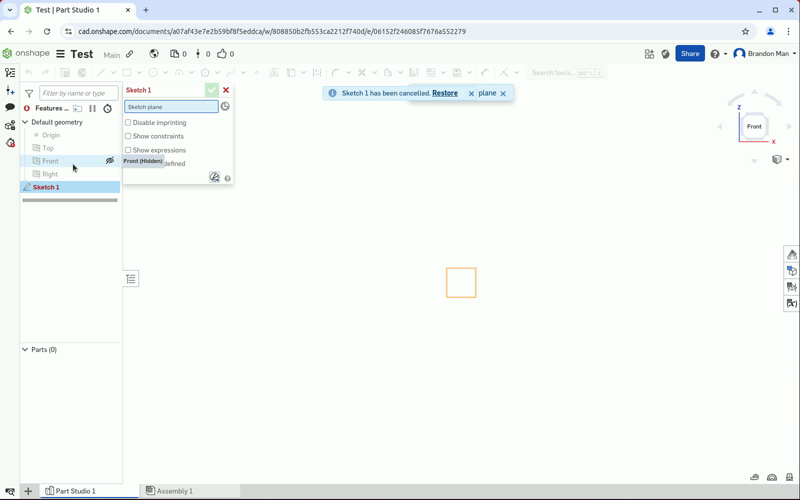
click(73, 163)
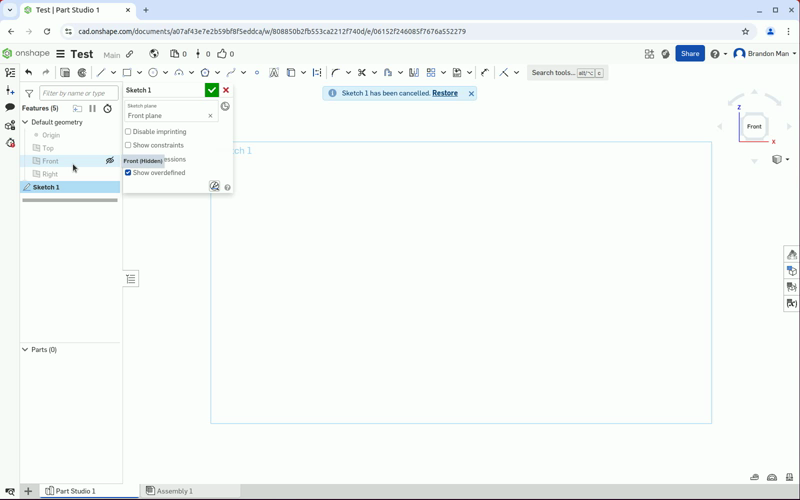
mouse_move(73, 352)
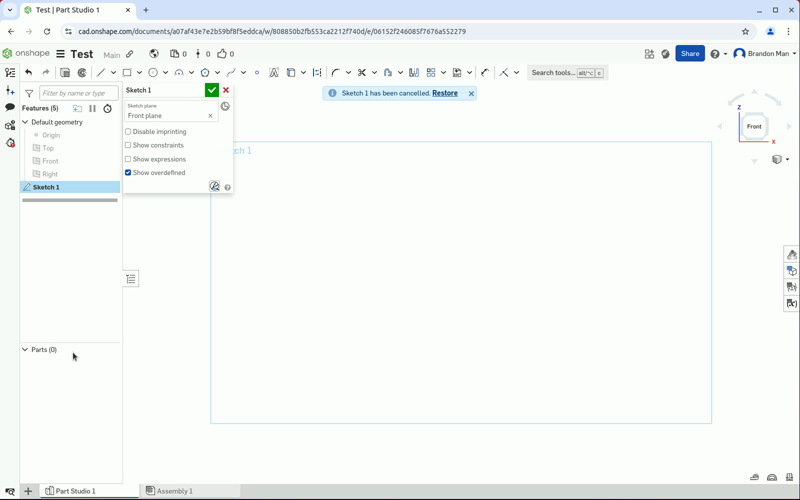
key(y)
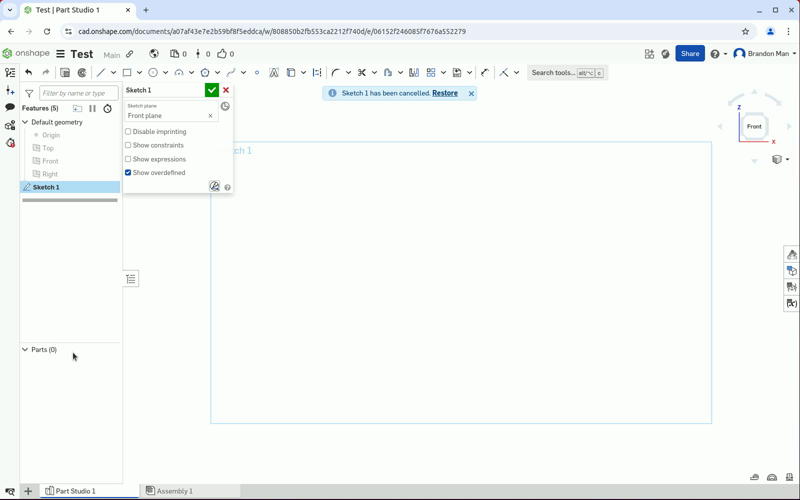
key(l)
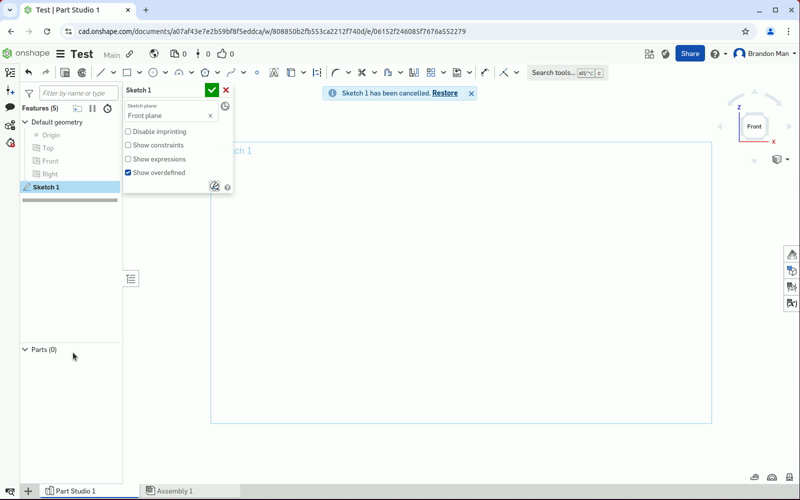
key_down(shift)
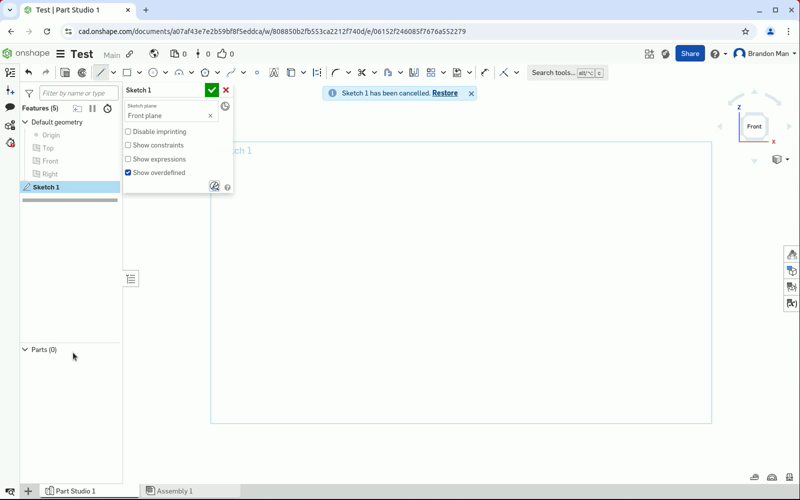
mouse_move(351, 292)
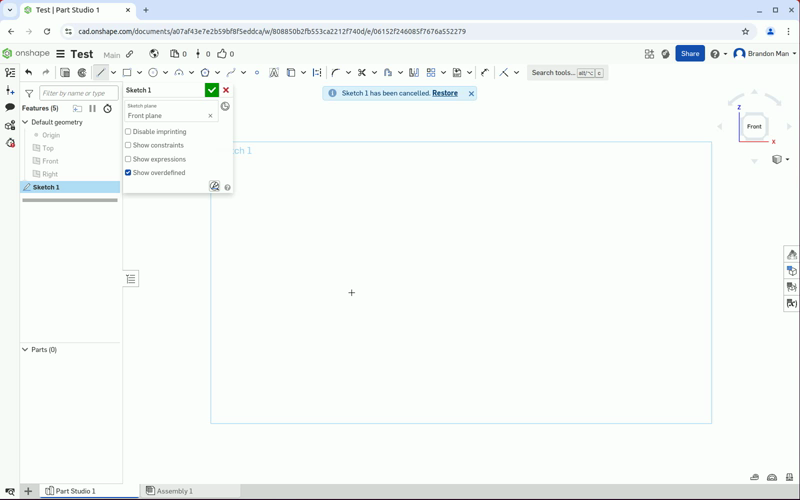
click(351, 292)
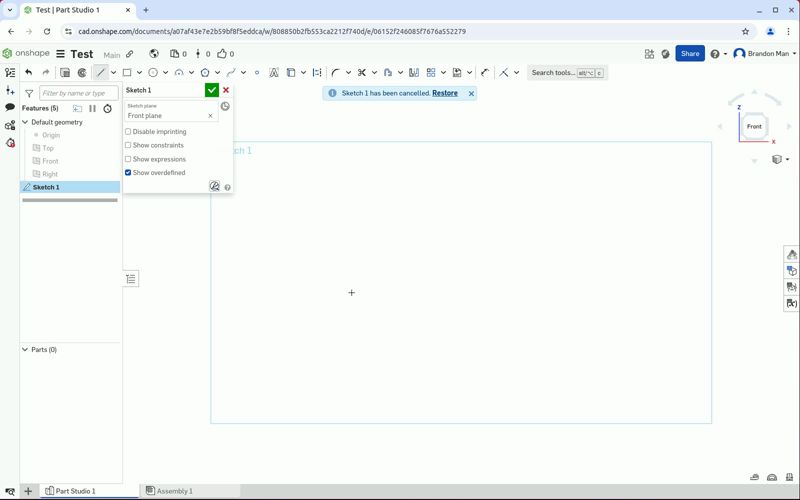
key_up(shift)
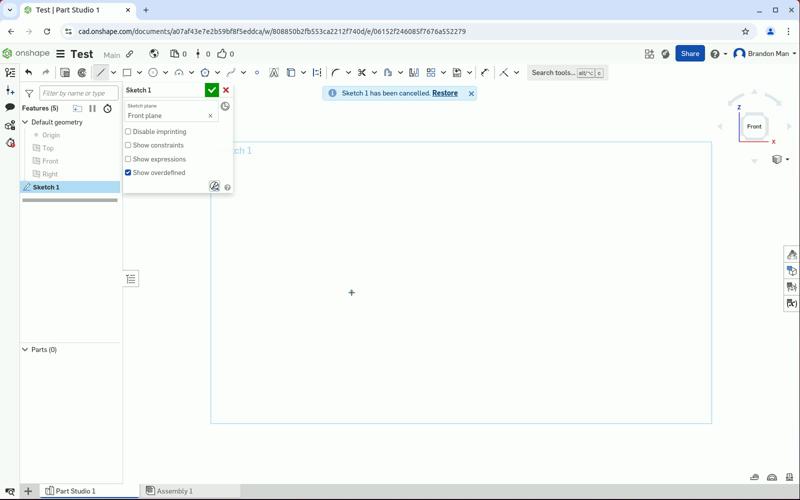
key_down(shift)
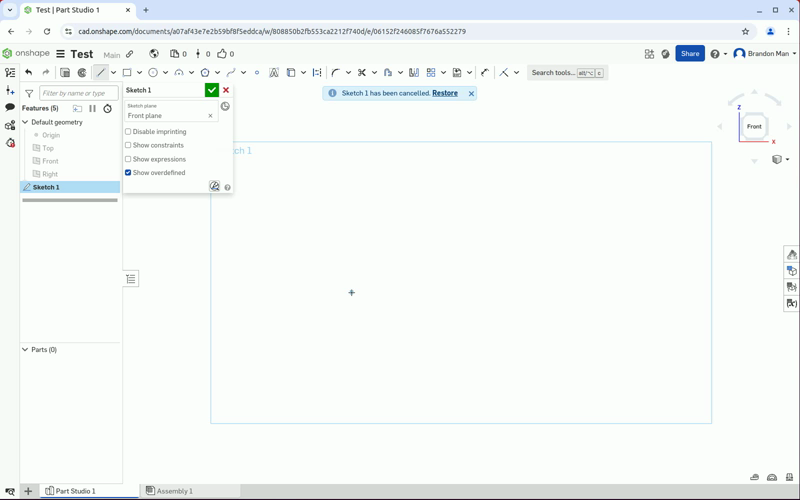
mouse_move(572, 292)
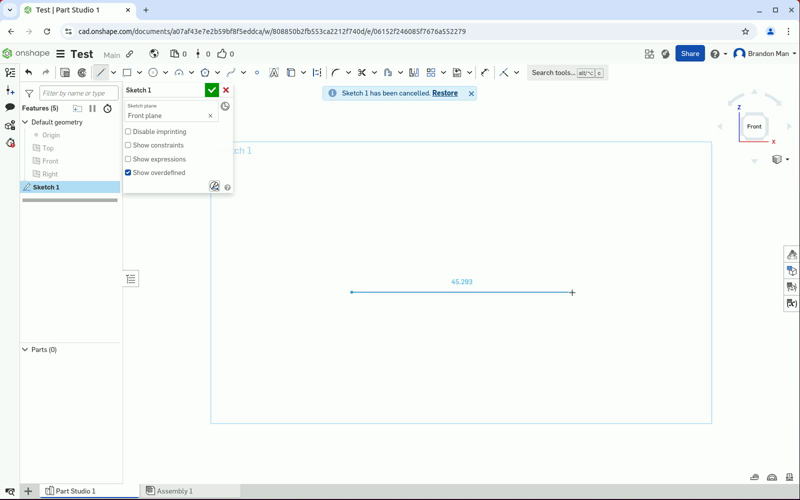
click(572, 292)
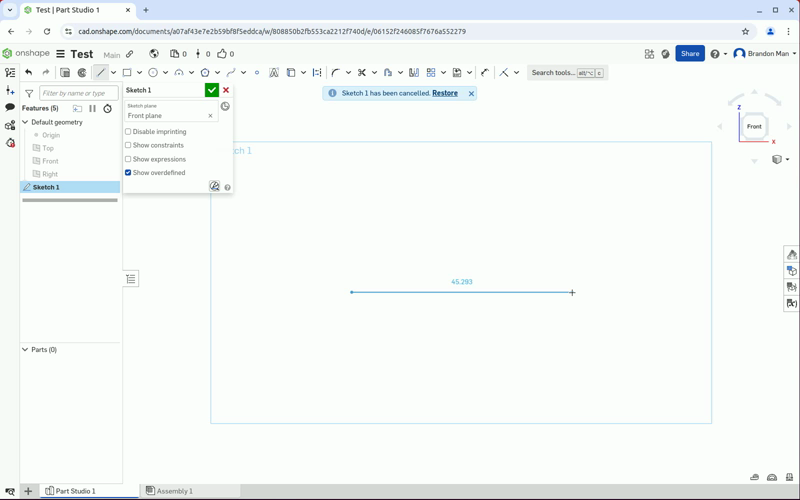
key_up(shift)
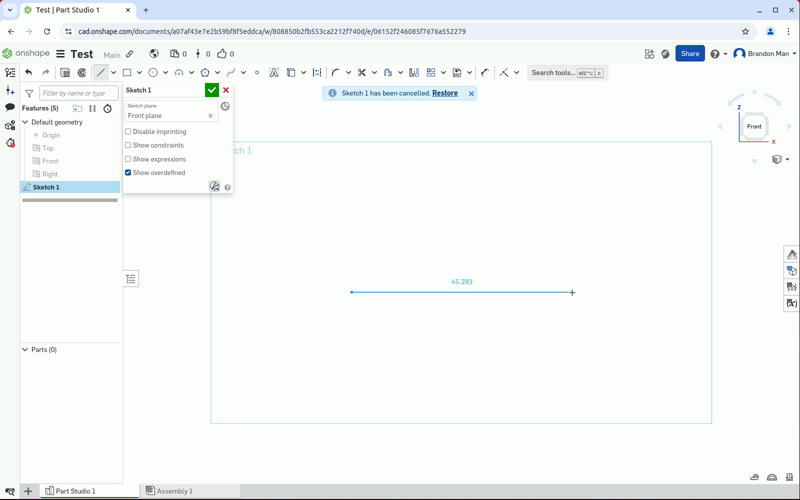
key_down(shift)
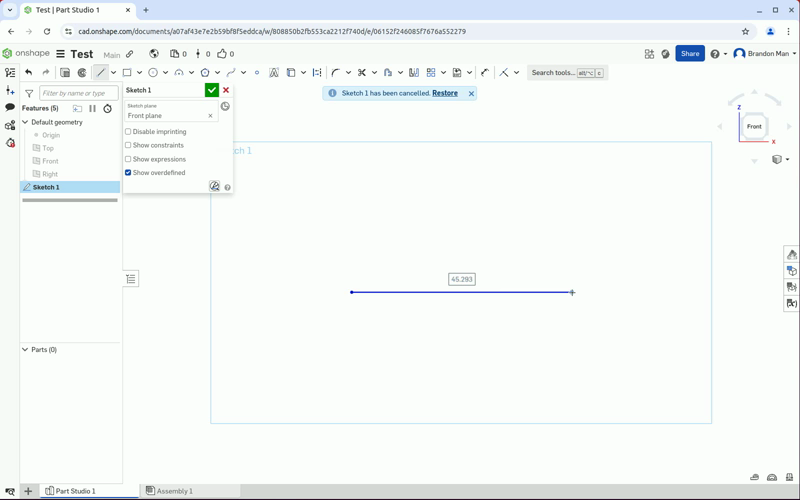
mouse_move(589, 292)
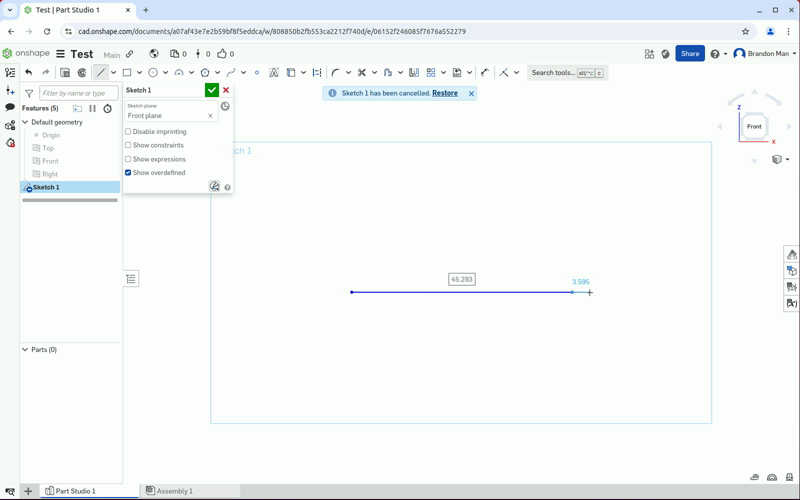
mouse_move(572, 280)
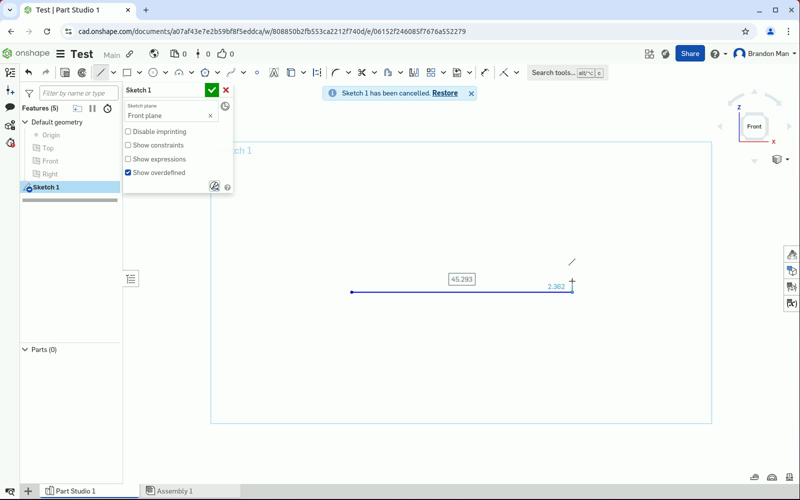
click(572, 280)
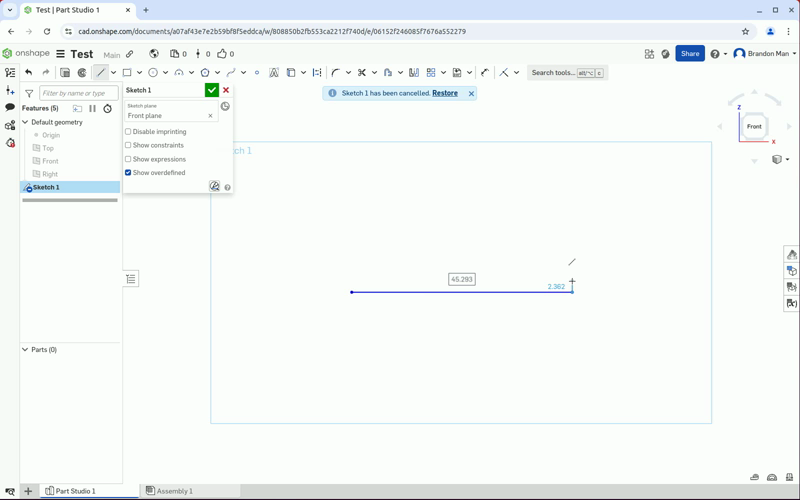
key_up(shift)
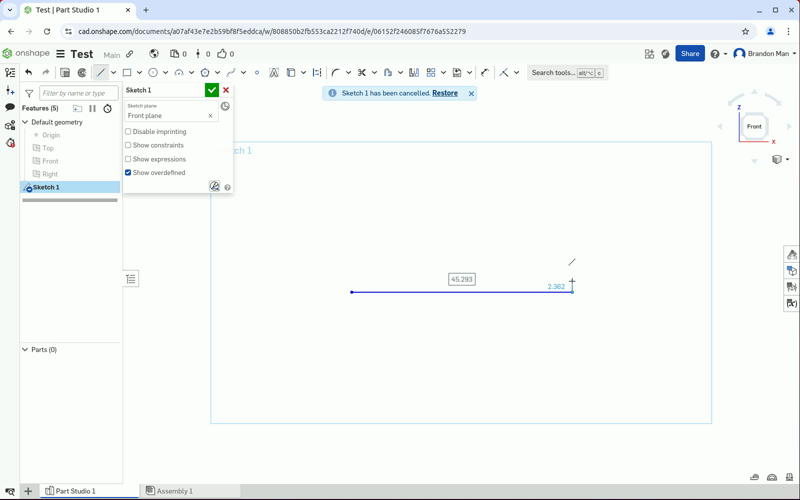
key_down(shift)
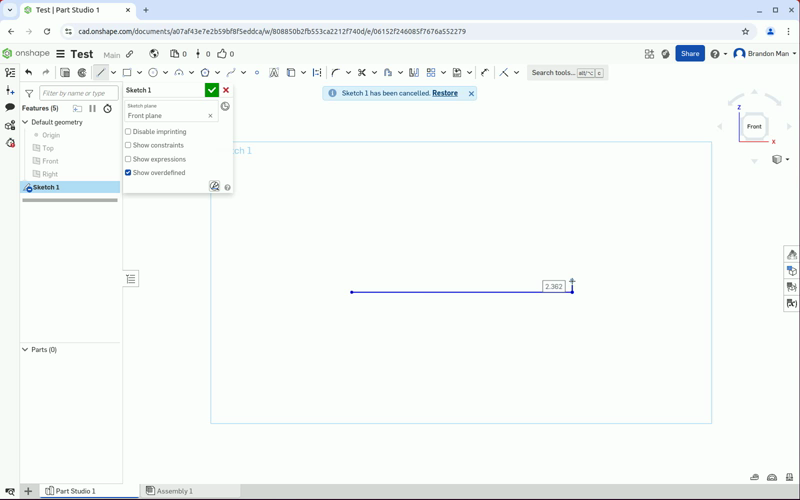
mouse_move(351, 280)
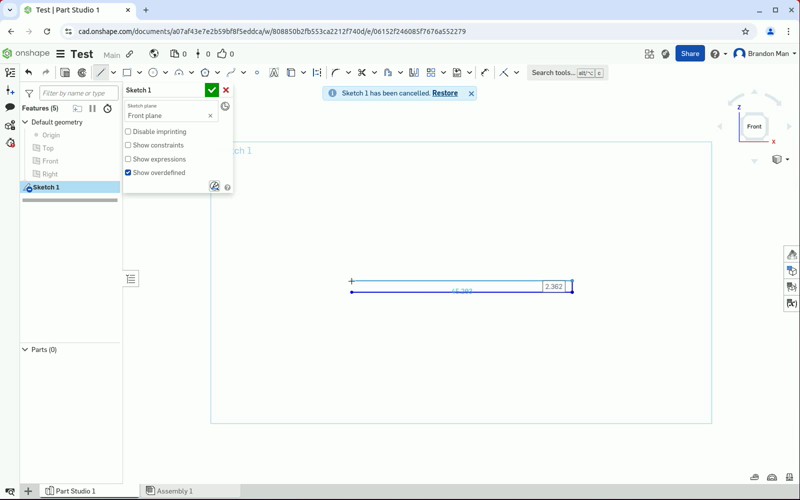
click(351, 280)
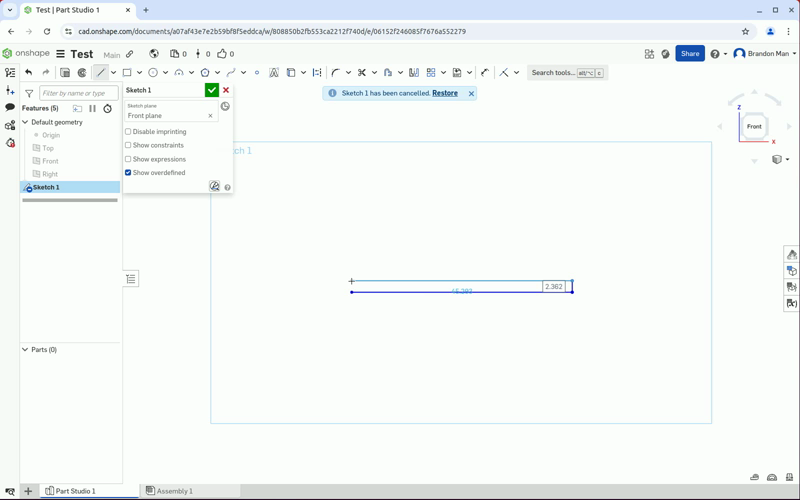
key_up(shift)
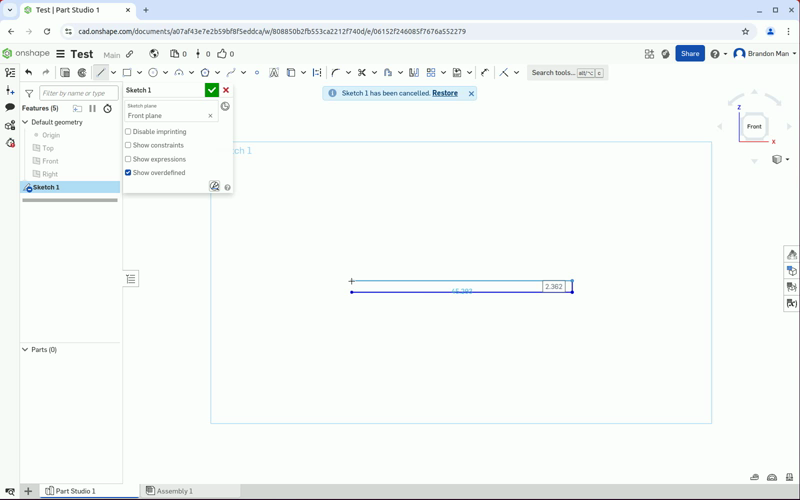
mouse_move(381, 280)
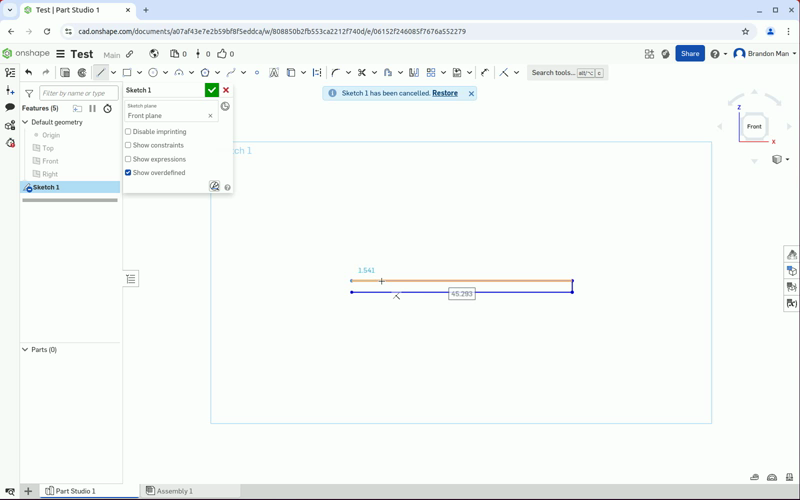
key_down(shift)
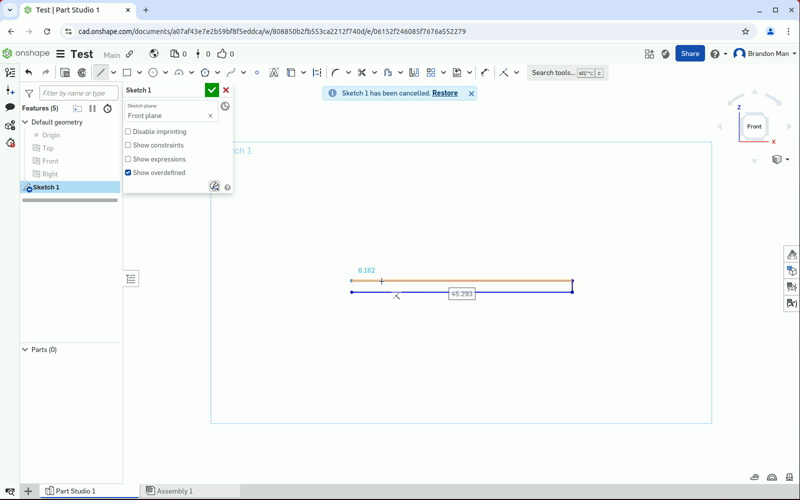
mouse_move(351, 292)
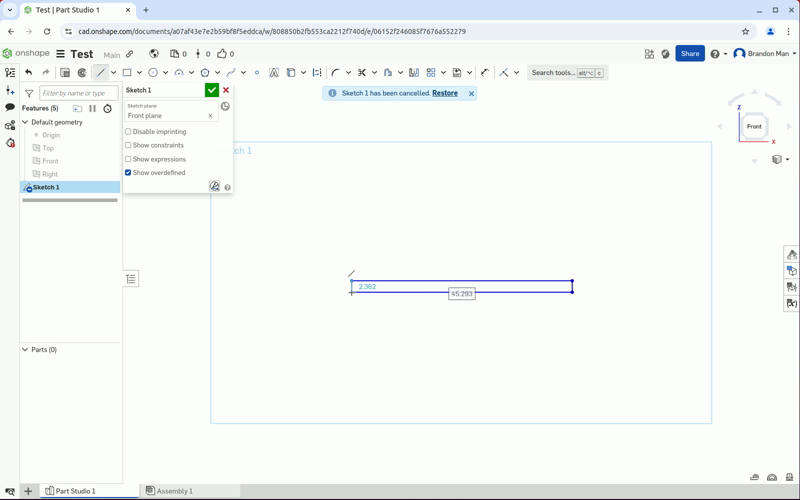
key_up(shift)
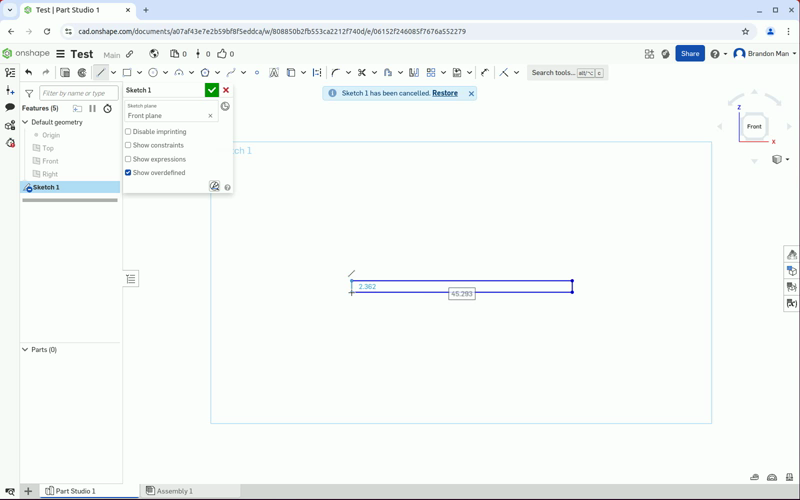
click(351, 292)
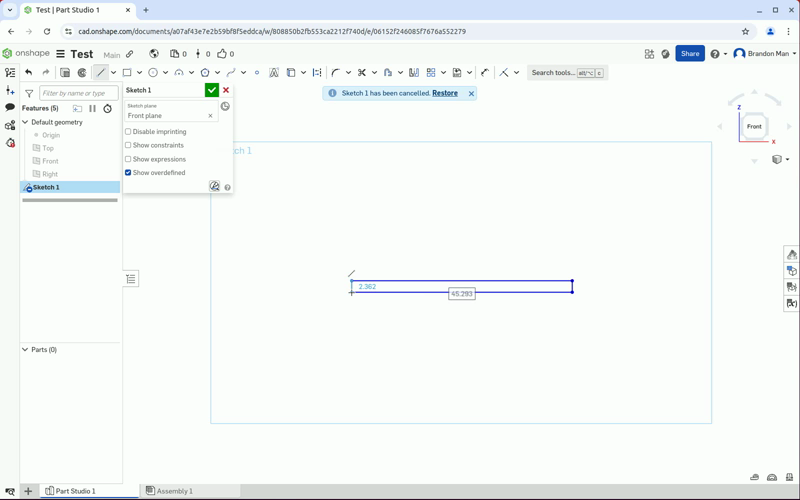
key(esc)
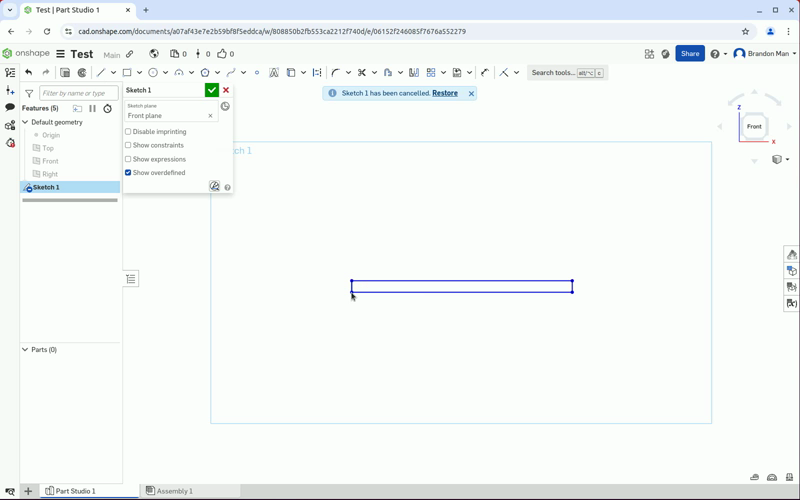
mouse_move(502, 288)
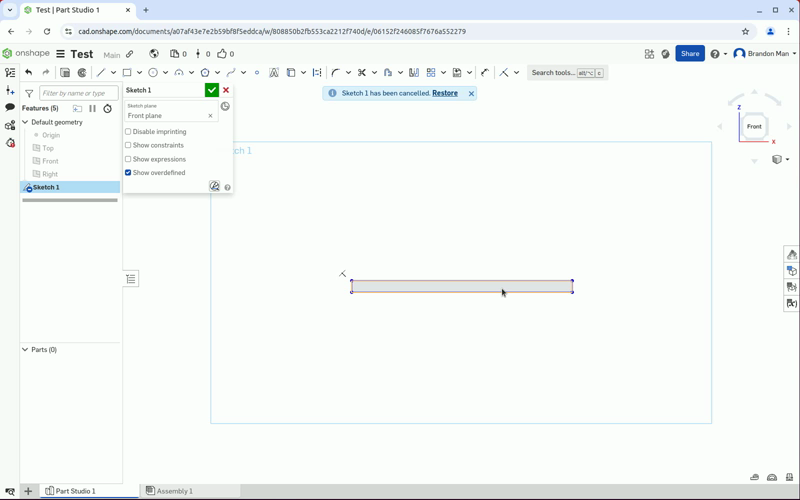
click(502, 288)
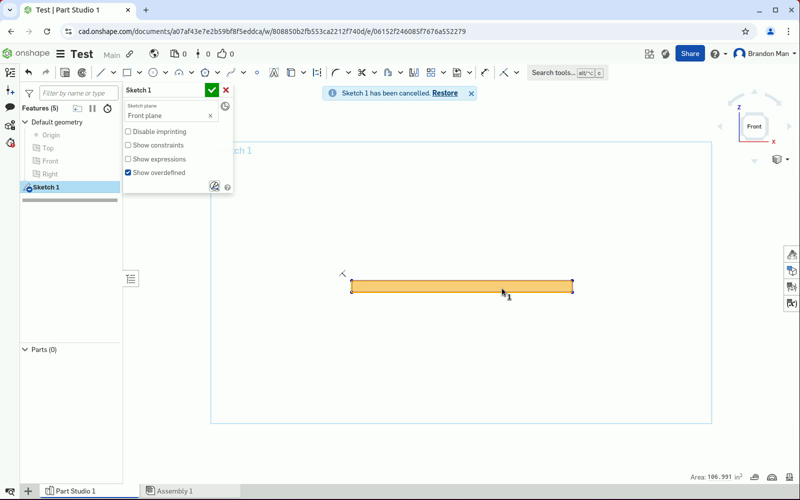
mouse_move(73, 352)
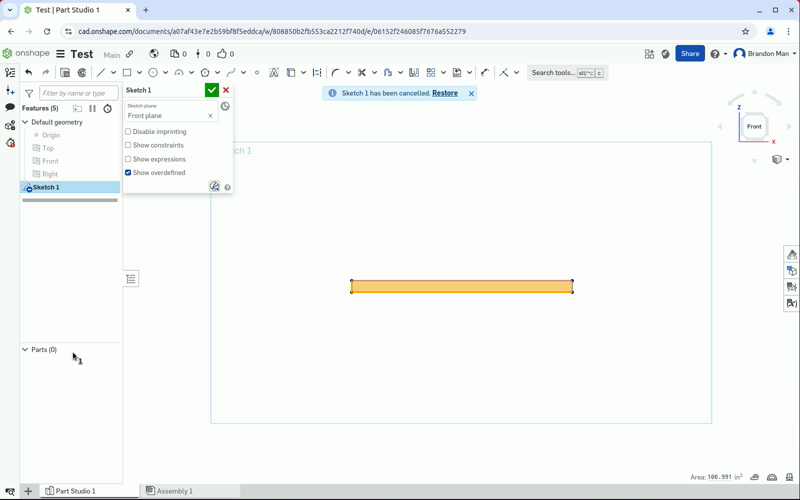
key(shift+y)
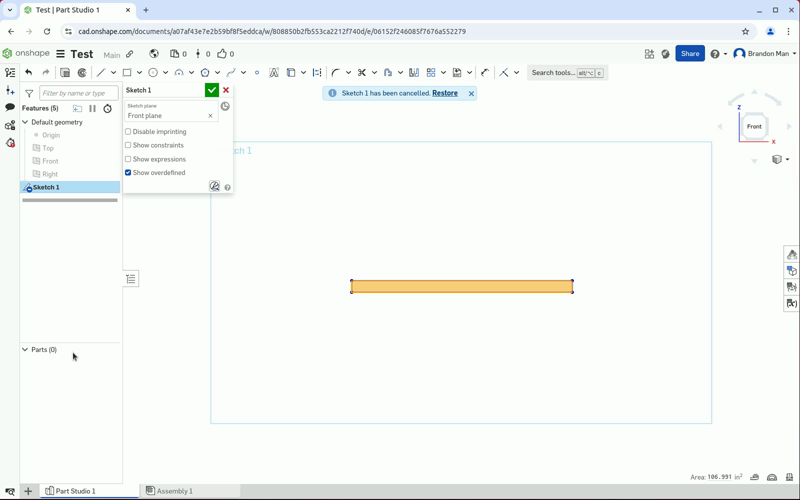
key(shift+e)
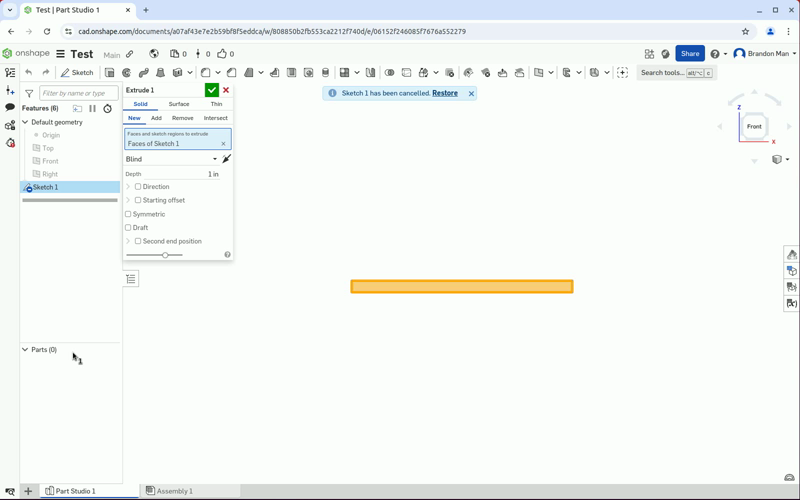
mouse_move(143, 106)
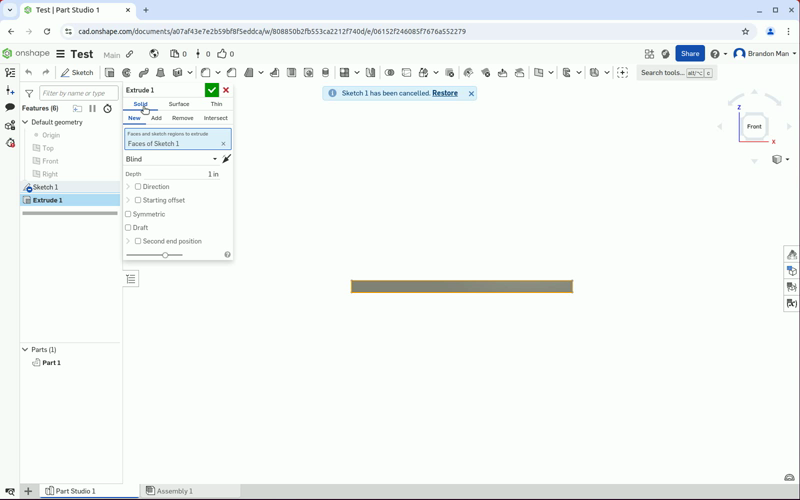
click(143, 106)
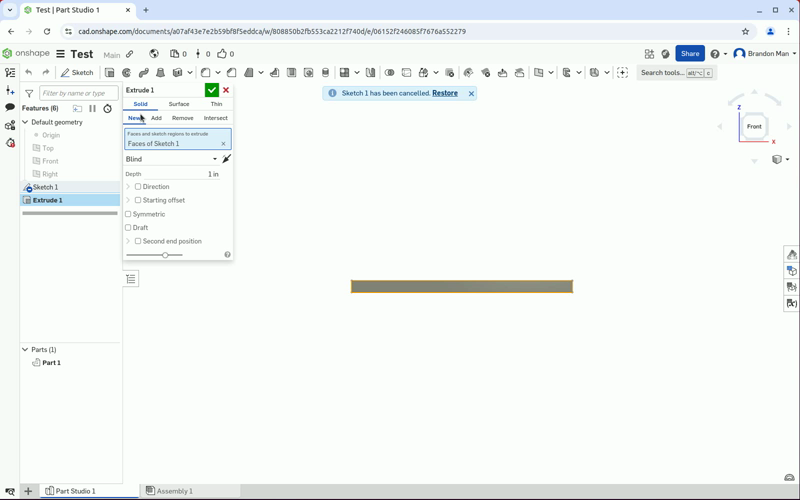
mouse_move(137, 120)
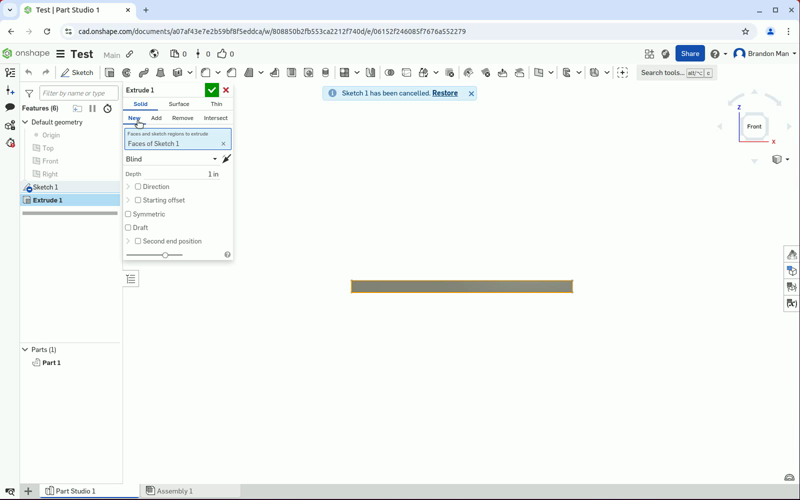
click(137, 120)
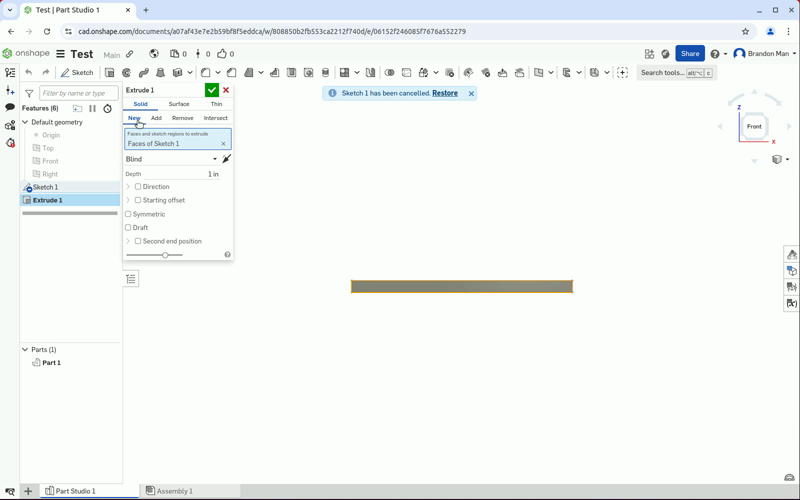
key(tab, 4)
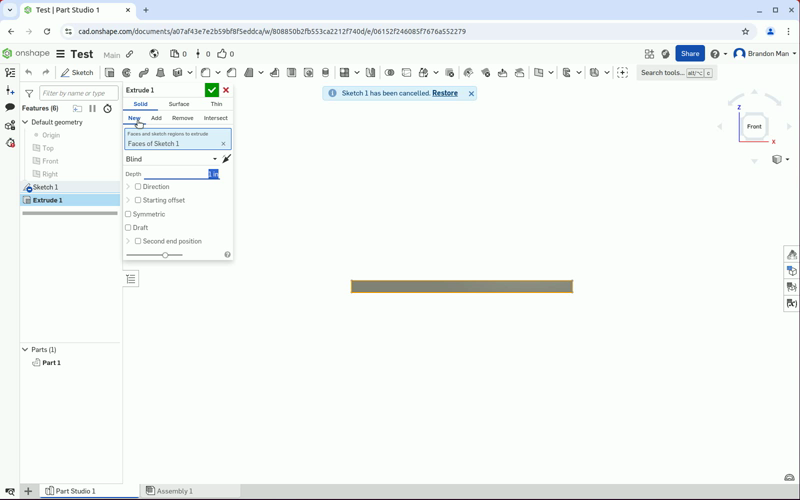
text(15.646)
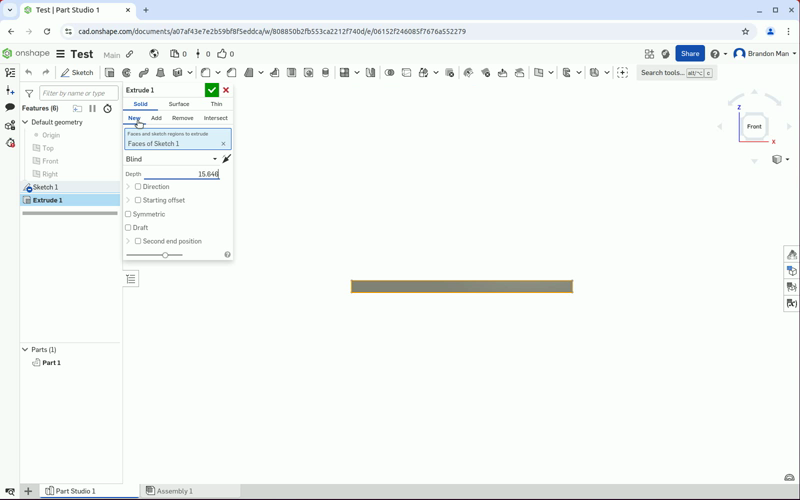
key(enter)
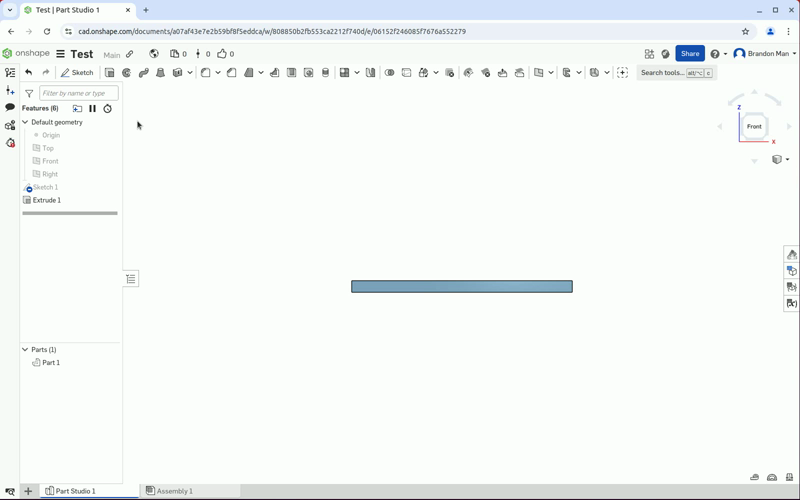
key(shift+h)
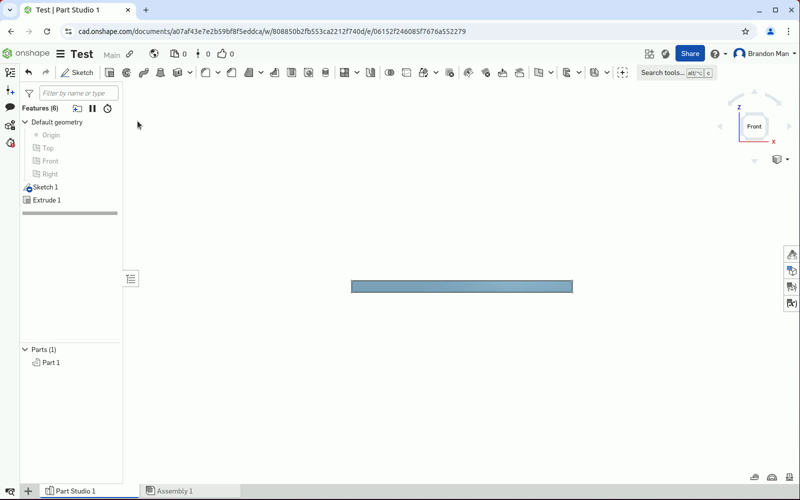
key(shift+h)
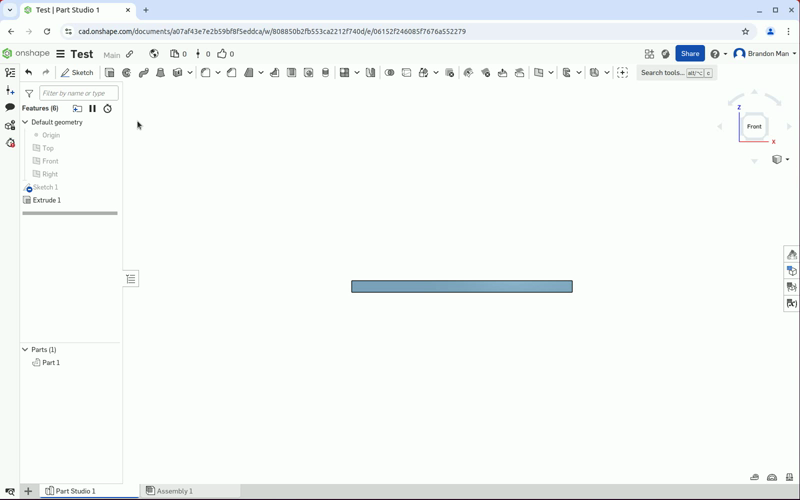
mouse_move(73, 189)
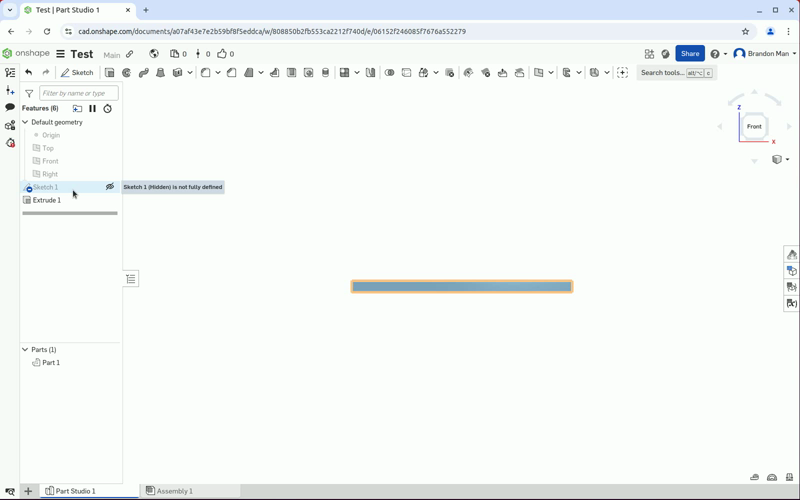
click(73, 189)
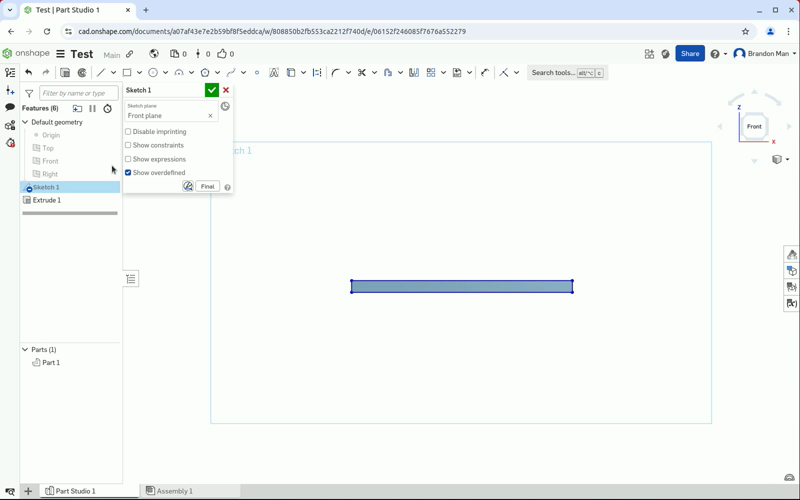
mouse_move(229, 92)
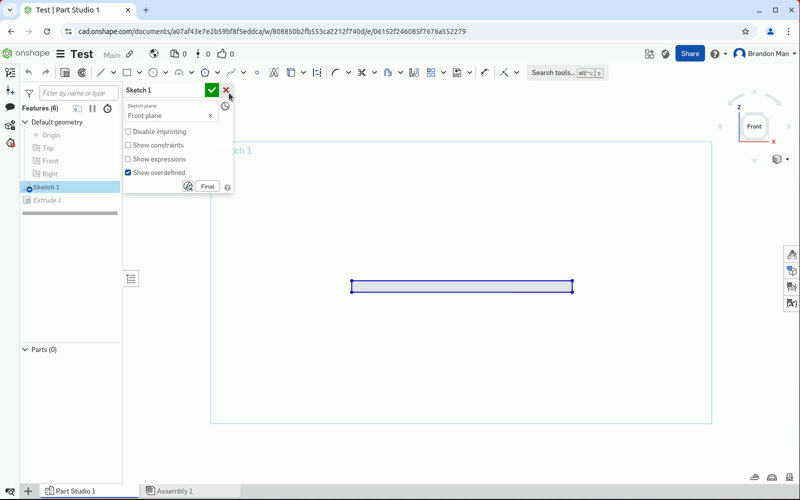
click(229, 92)
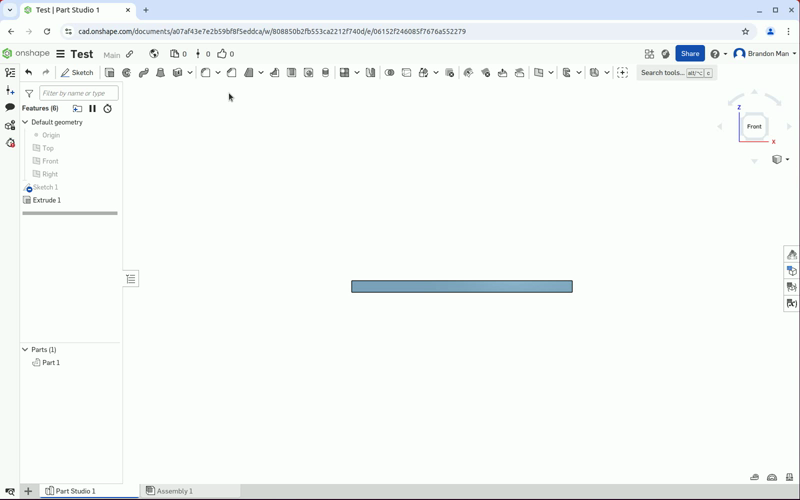
mouse_move(73, 352)
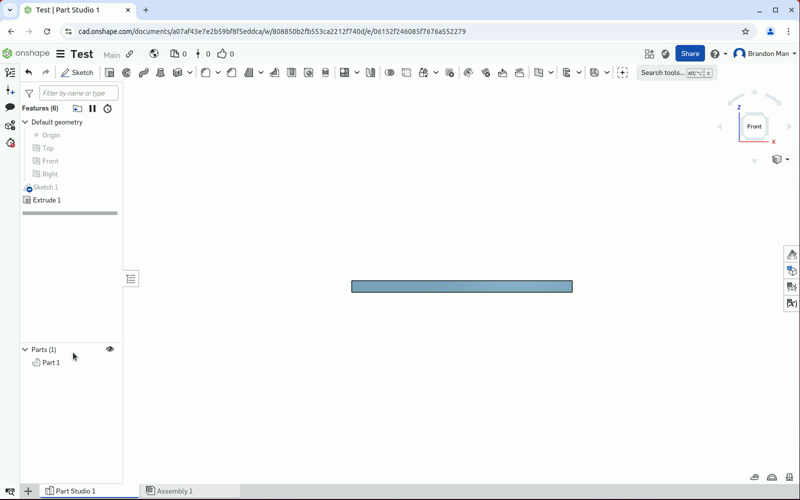
key(y)
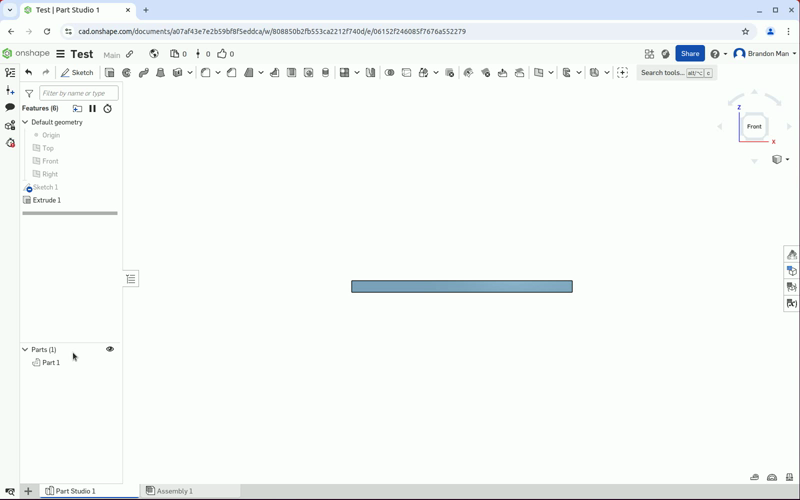
key(shift+p)
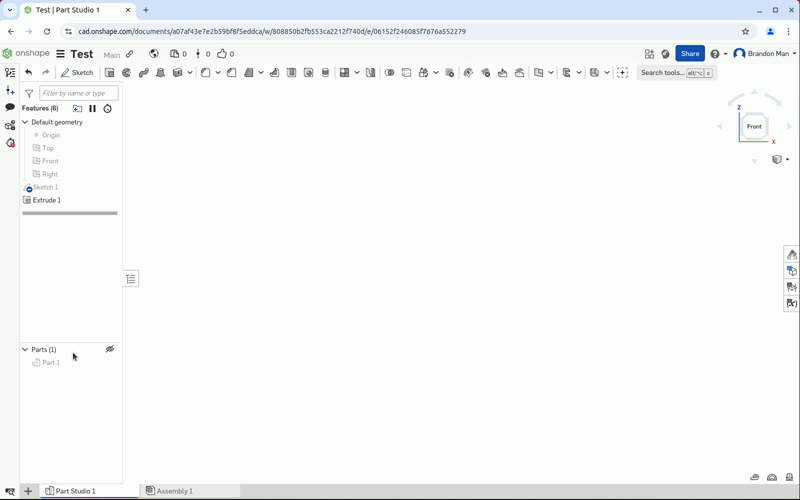
key(space)
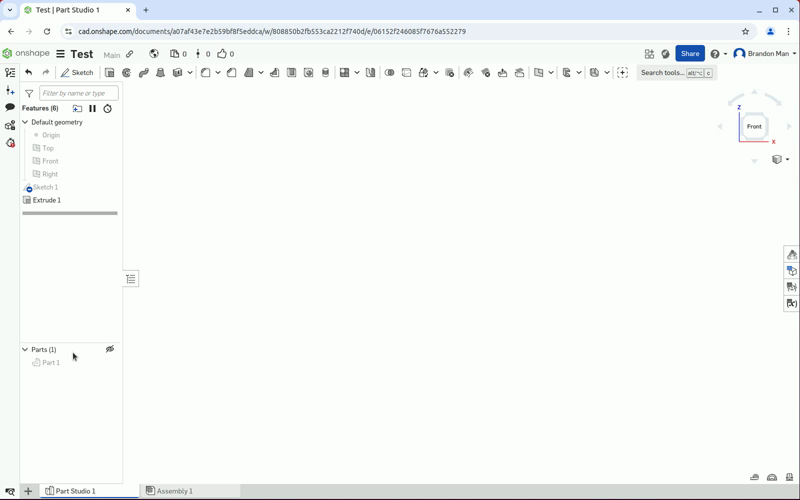
key_down(shift)
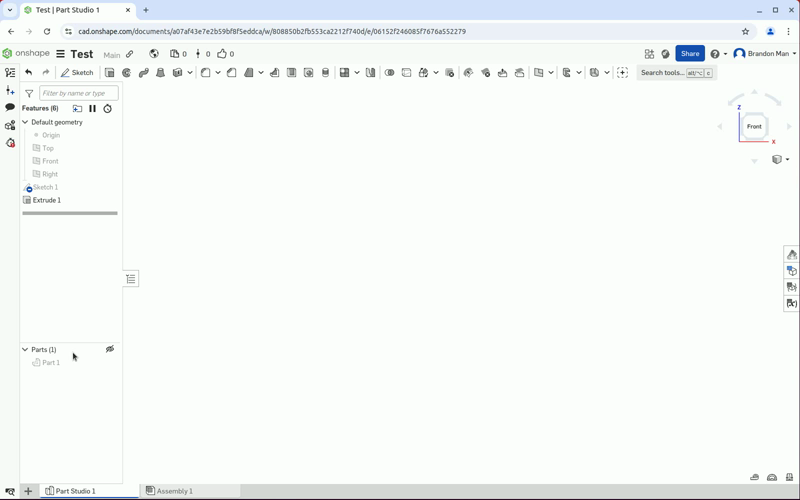
key(left)
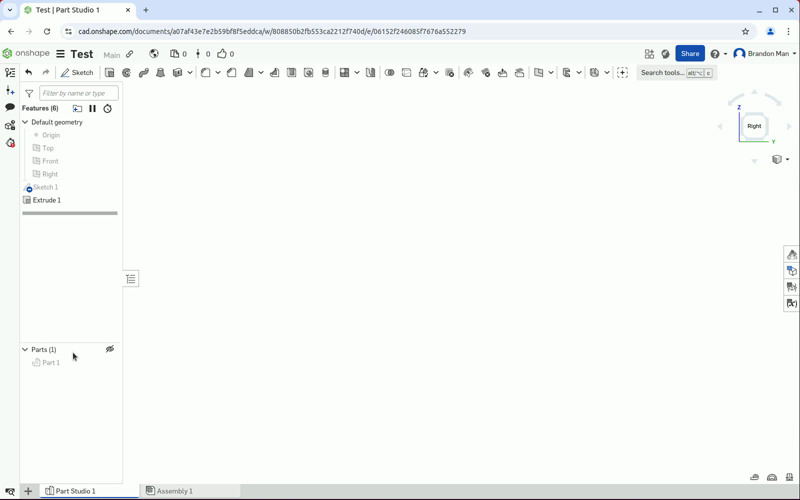
key_up(shift)
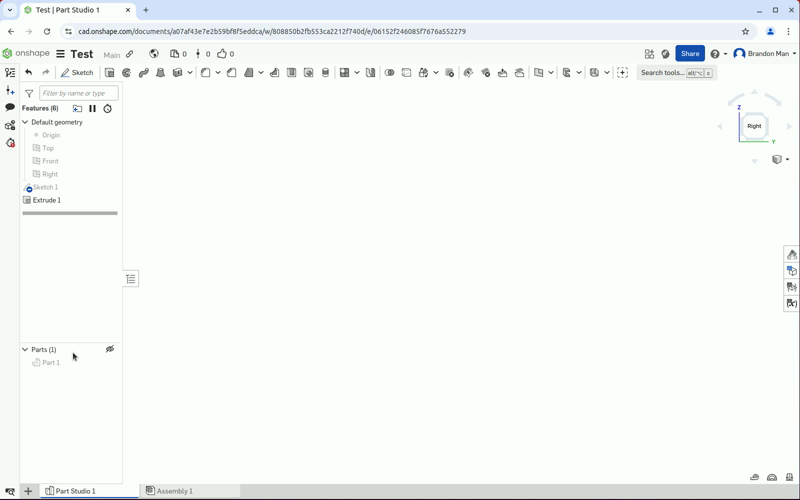
mouse_move(73, 352)
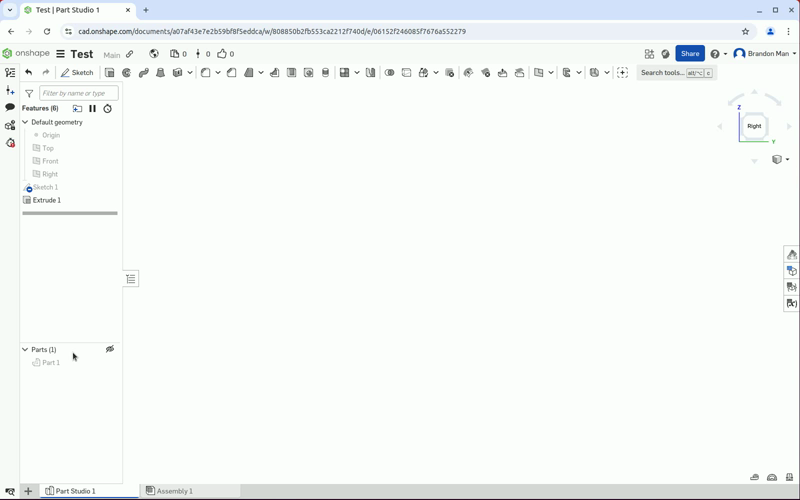
key(shift+y)
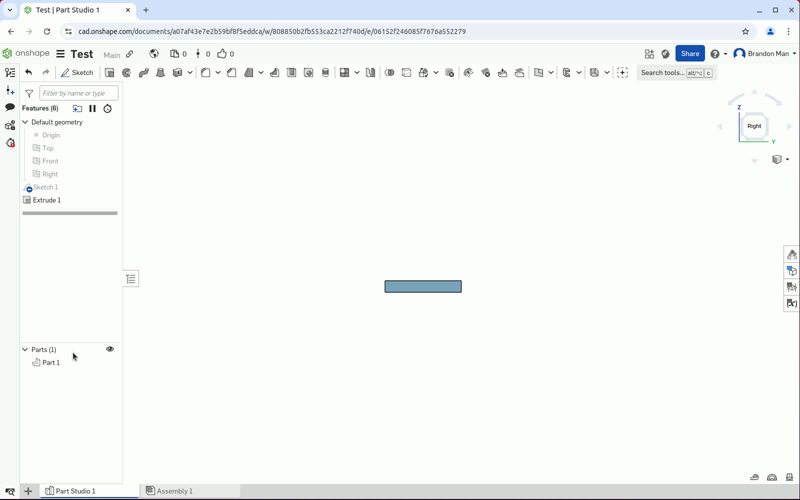
mouse_move(541, 75)
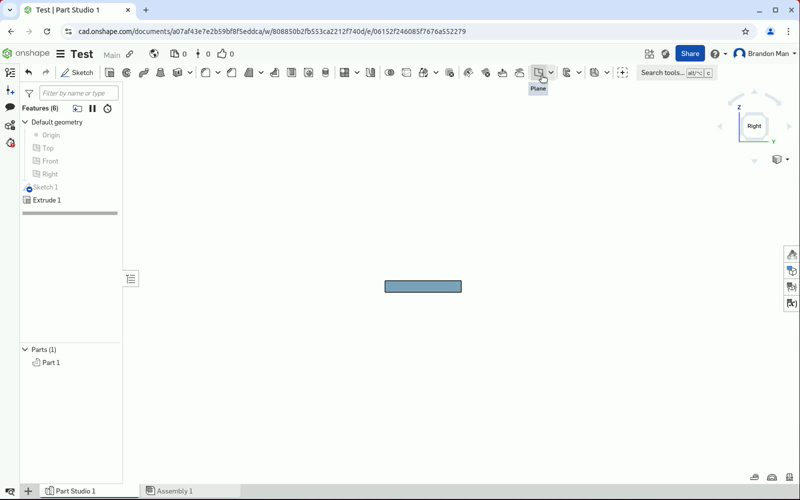
click(541, 75)
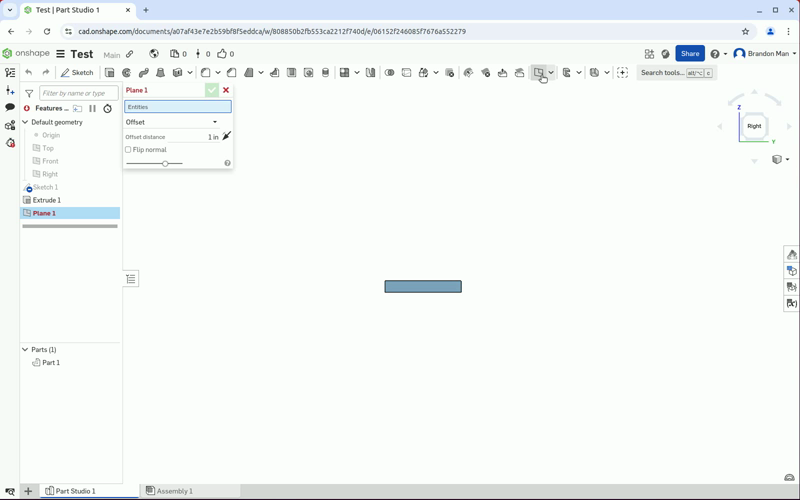
mouse_move(73, 176)
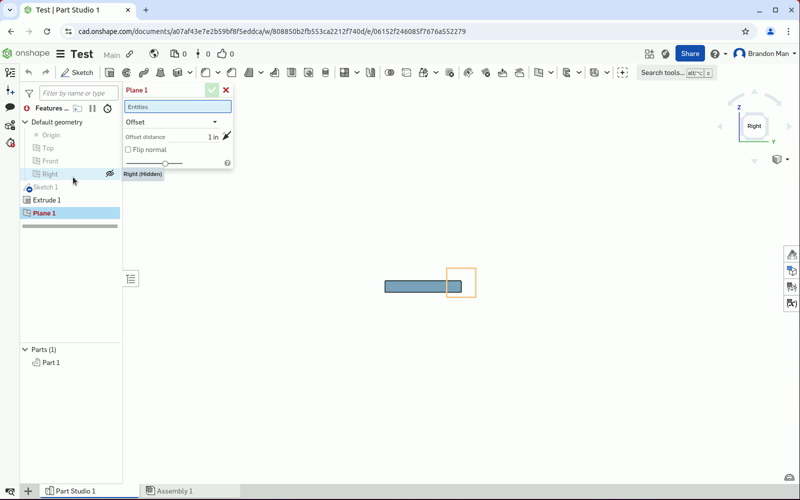
click(73, 176)
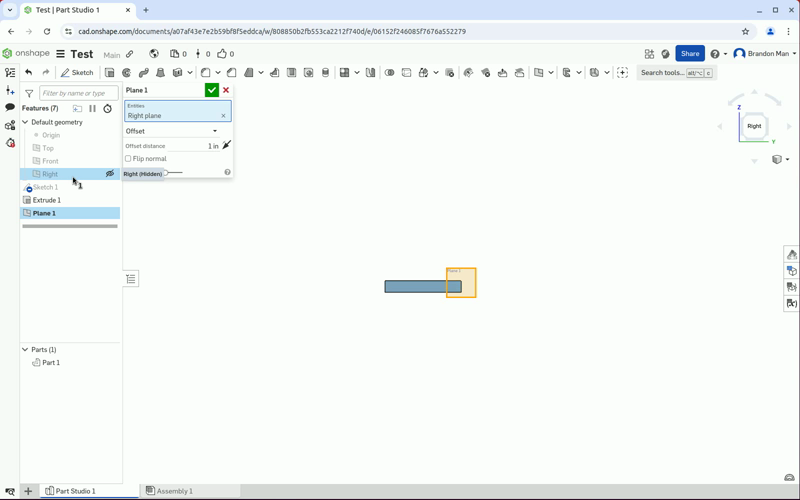
key(tab, 2)
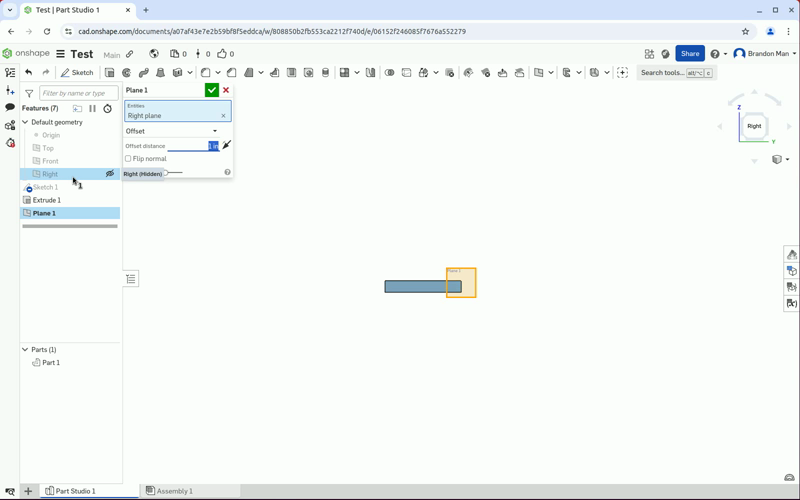
text(22.4)
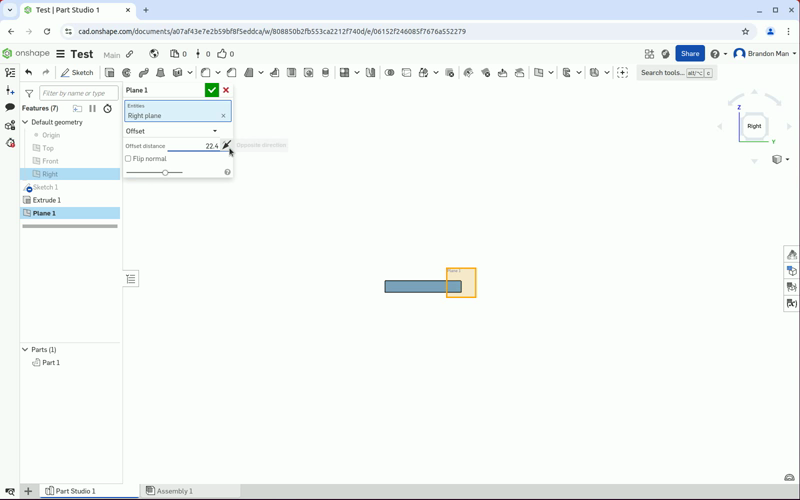
mouse_move(229, 147)
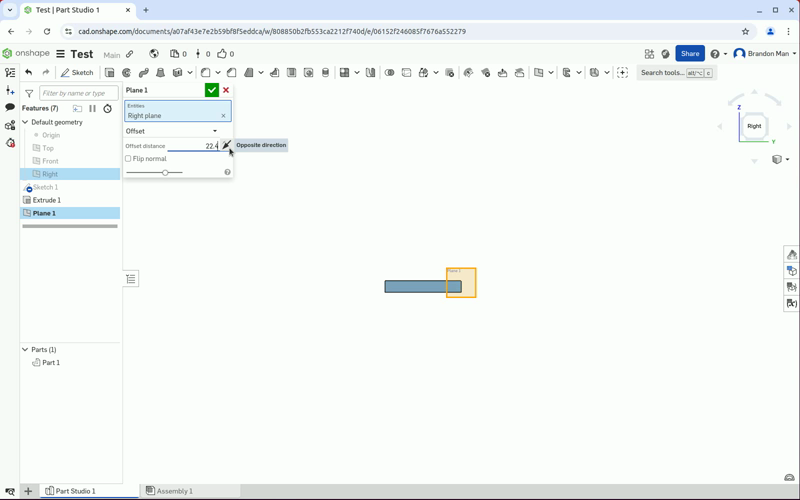
click(229, 147)
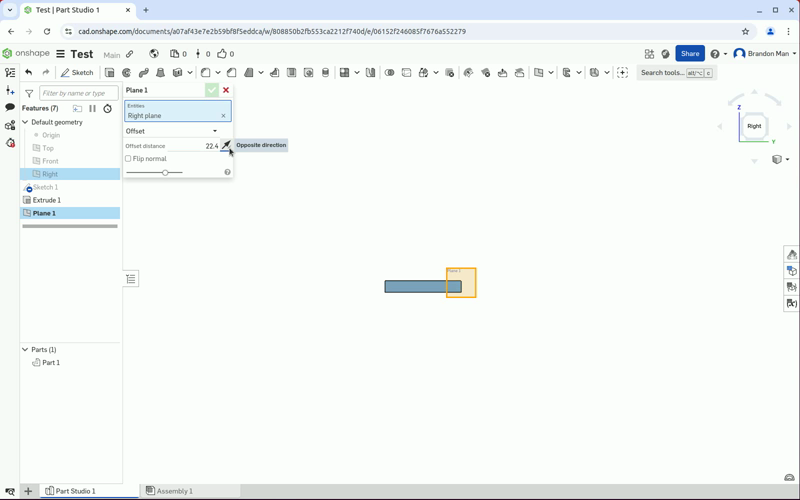
key(enter, 2)
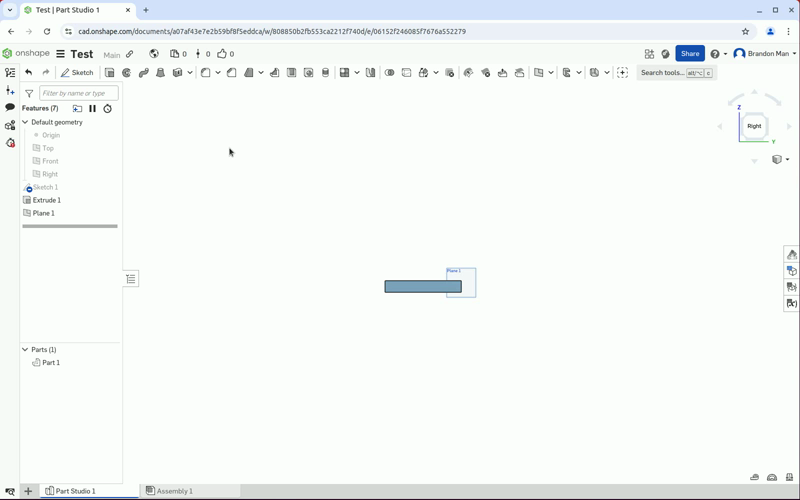
key(shift+s)
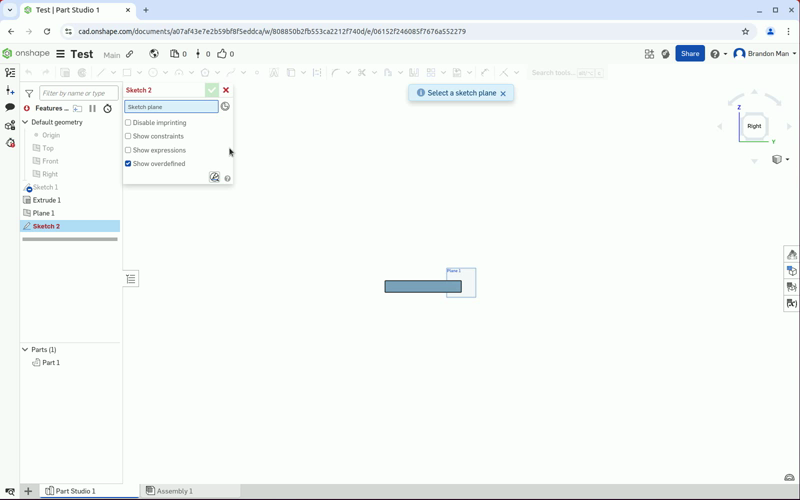
mouse_move(73, 215)
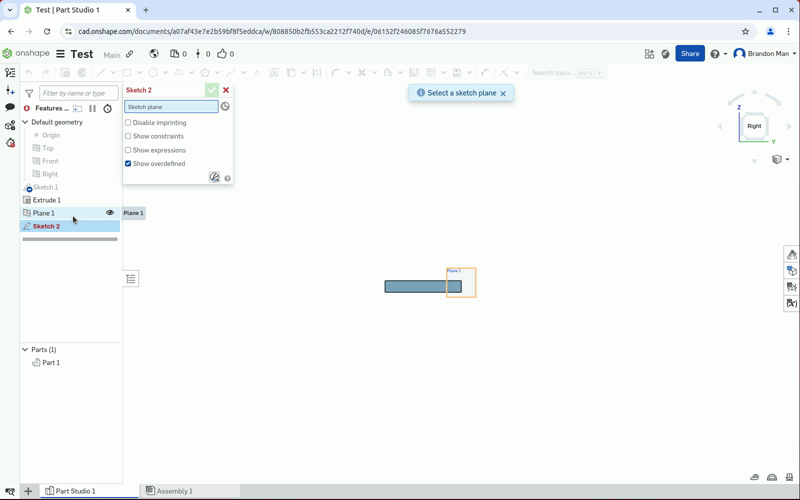
click(73, 215)
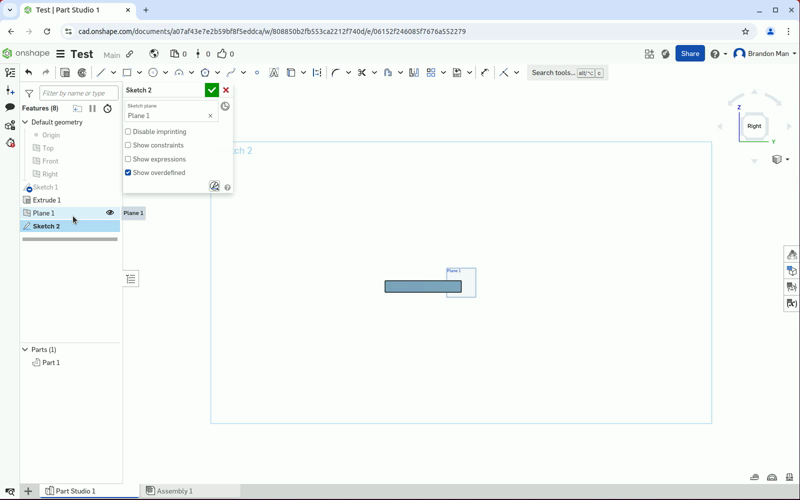
mouse_move(73, 352)
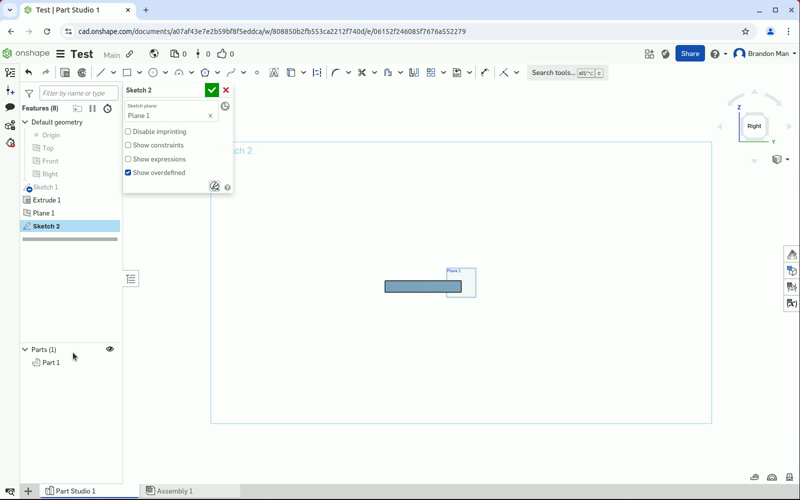
key(y)
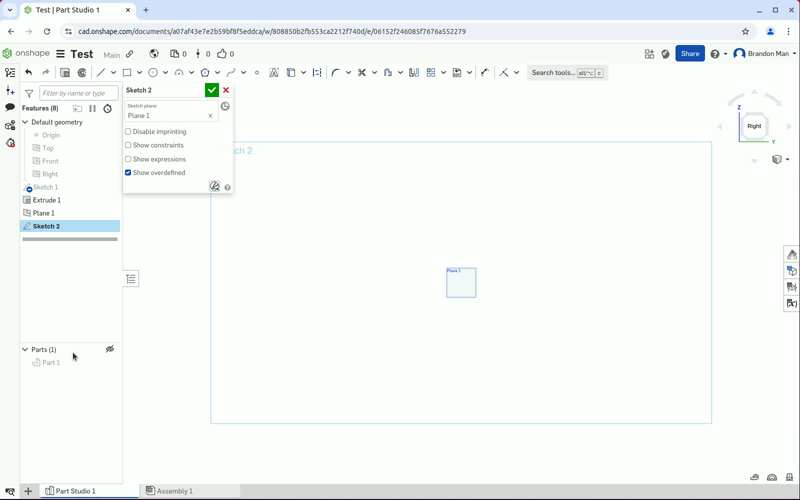
key(c)
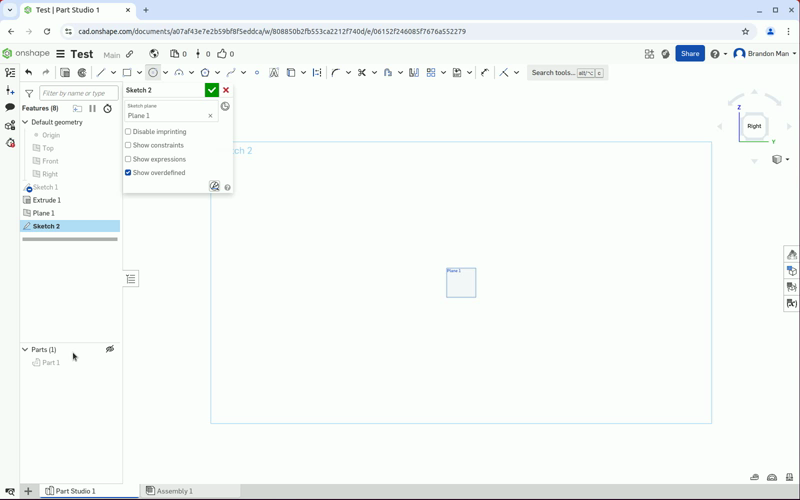
key_down(shift)
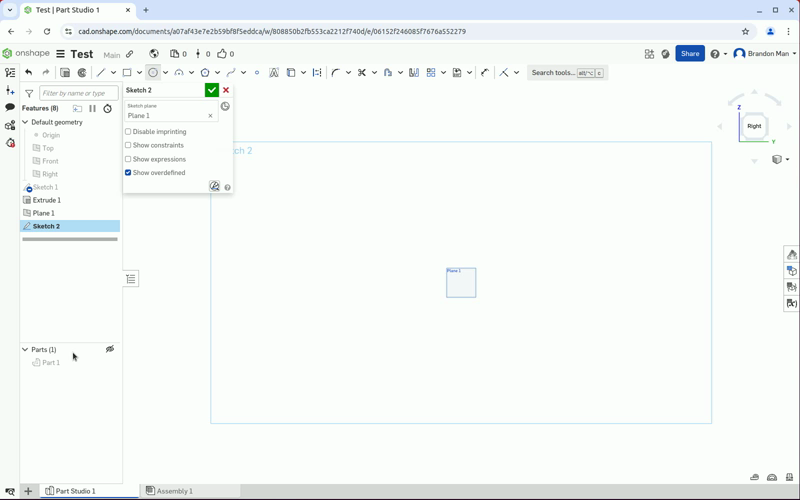
mouse_move(397, 286)
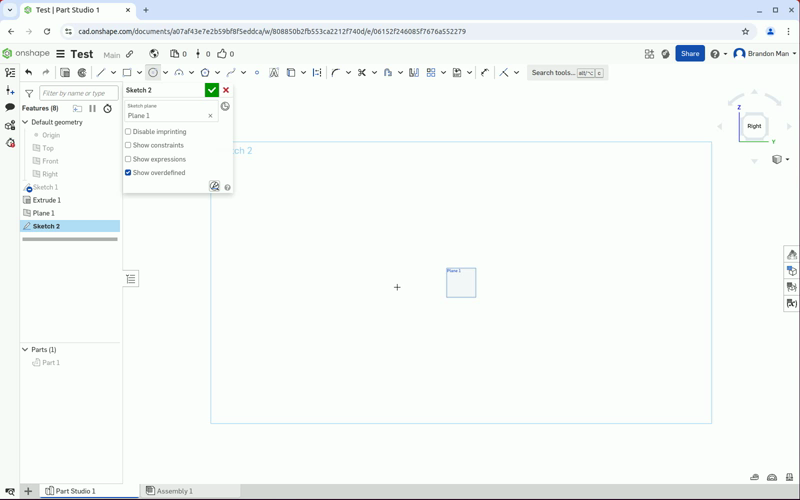
click(397, 286)
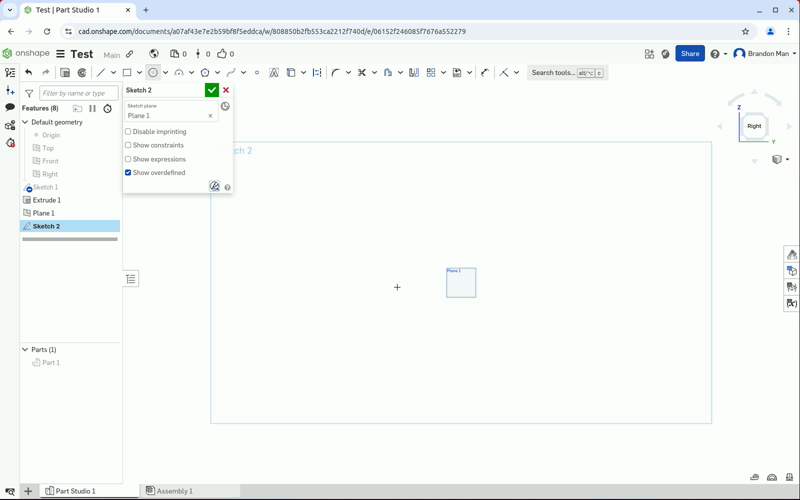
key_up(shift)
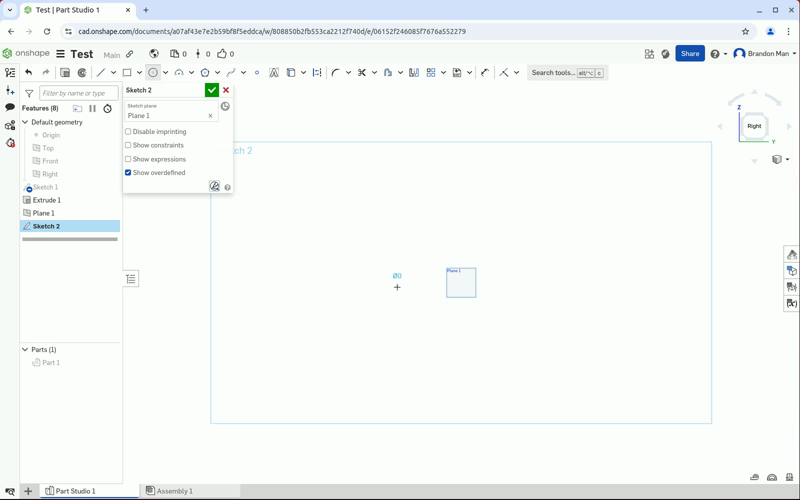
mouse_move(399, 286)
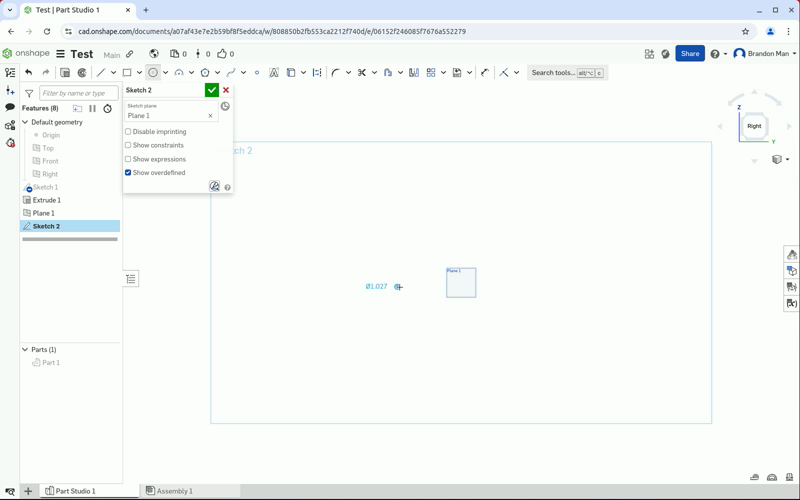
scroll(6)
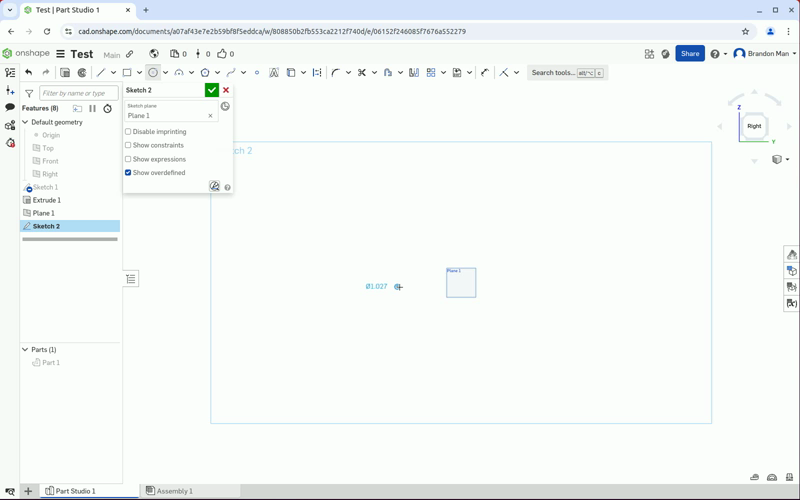
scroll(6)
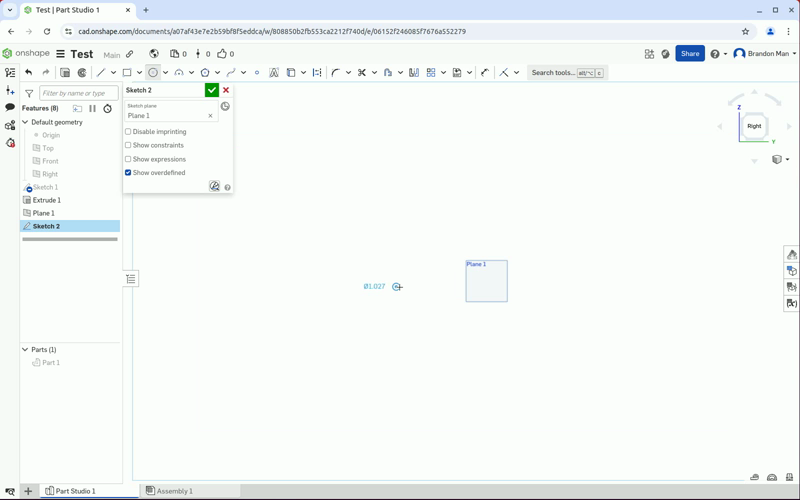
scroll(6)
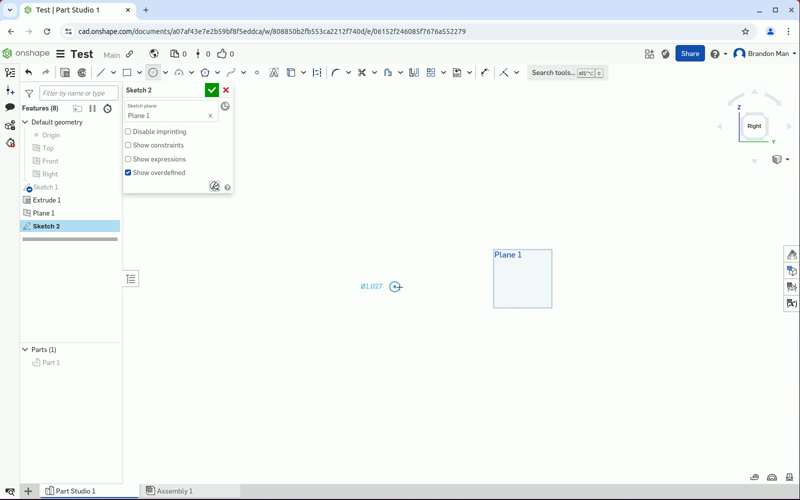
scroll(6)
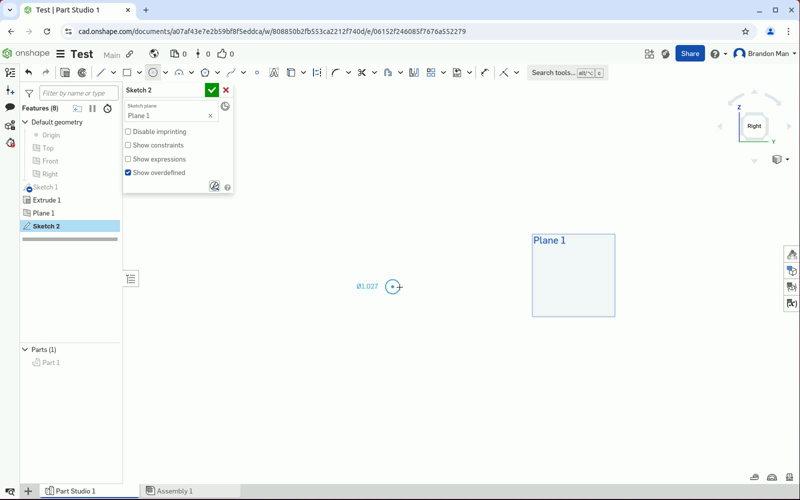
scroll(6)
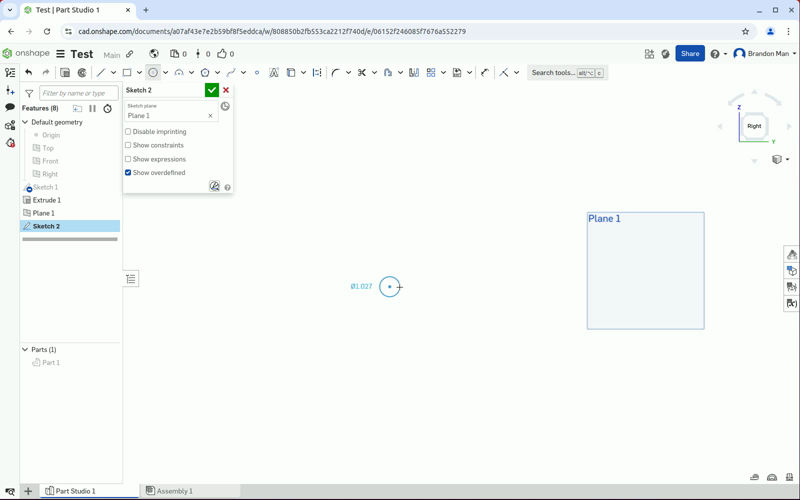
scroll(6)
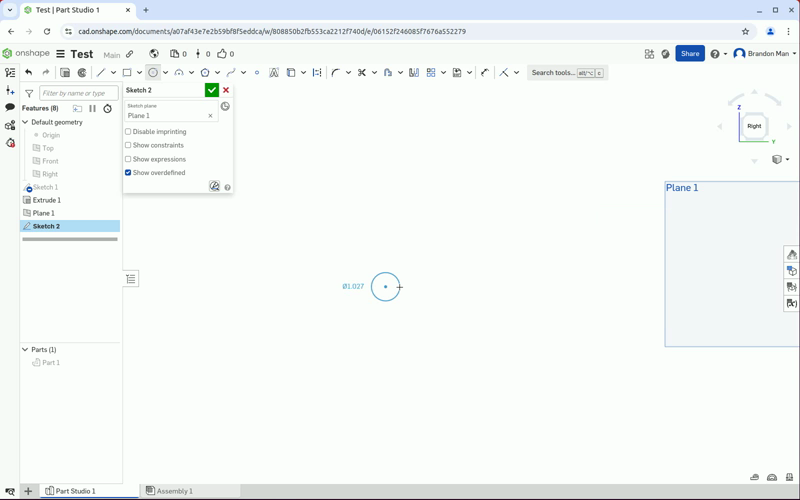
scroll(6)
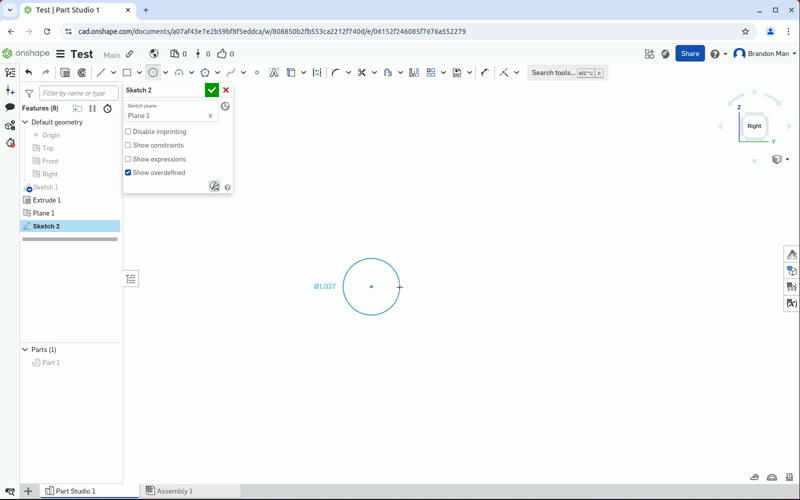
click(399, 286)
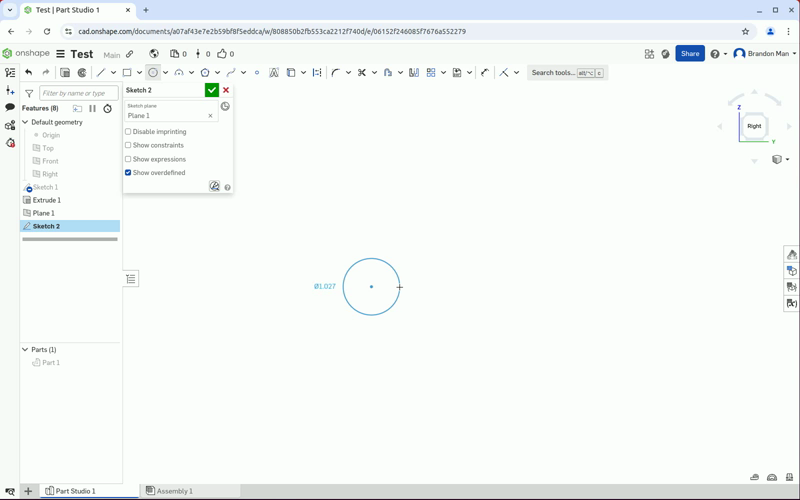
scroll(-6)
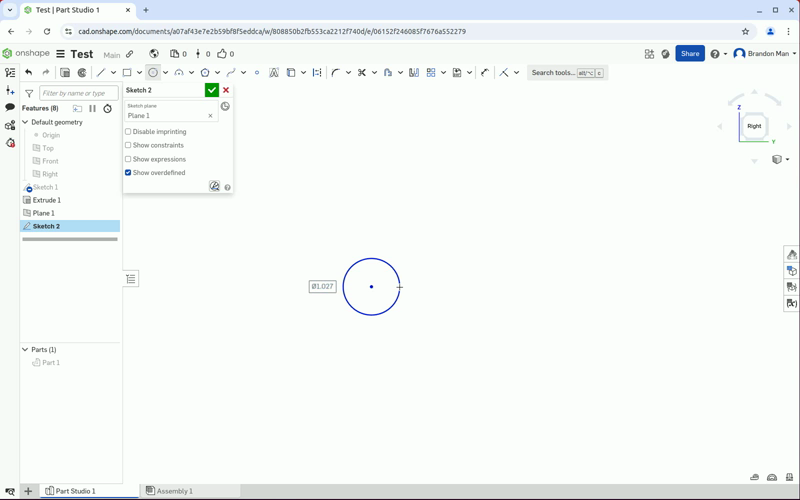
scroll(-6)
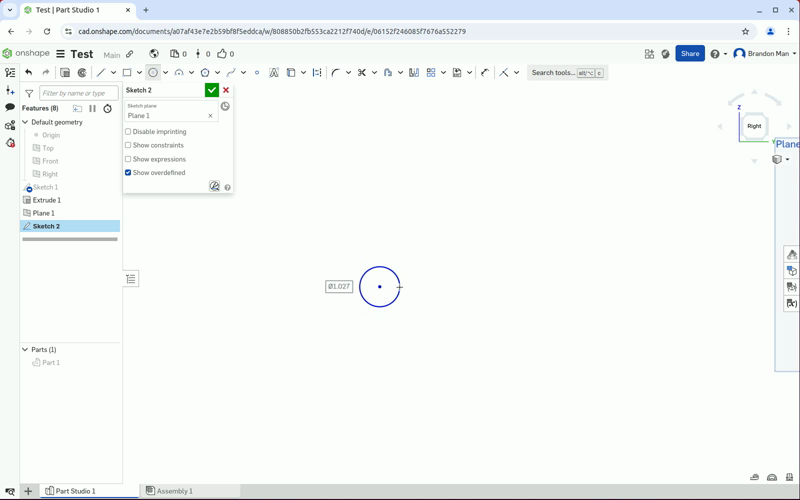
scroll(-6)
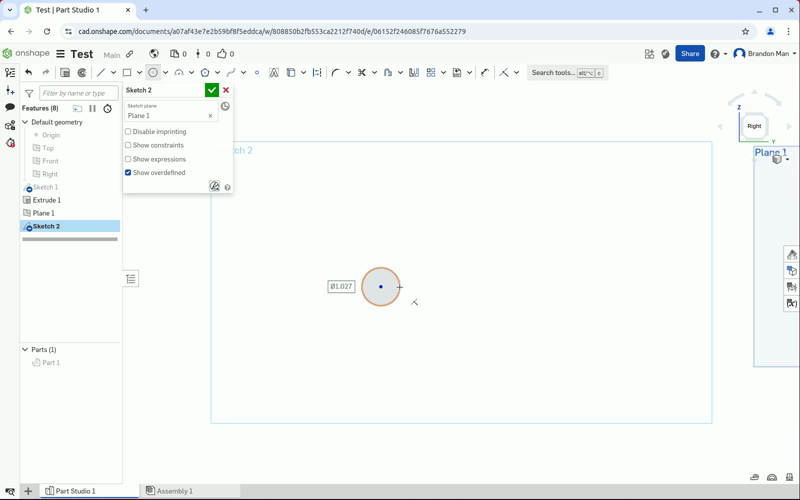
scroll(-6)
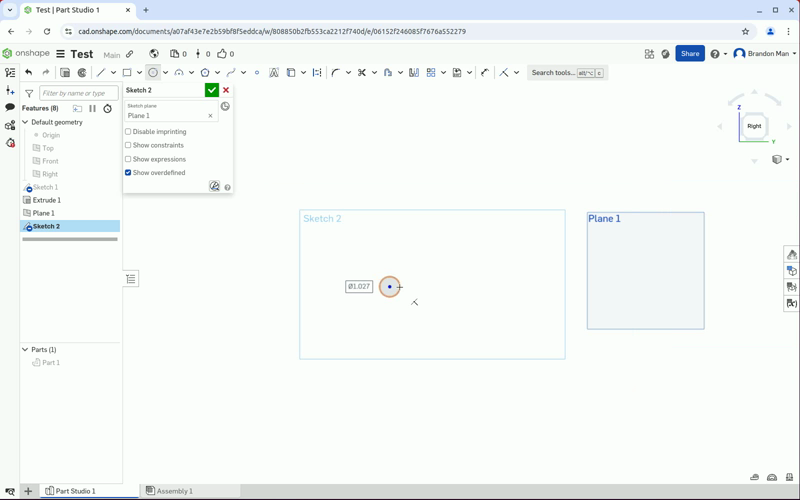
scroll(-6)
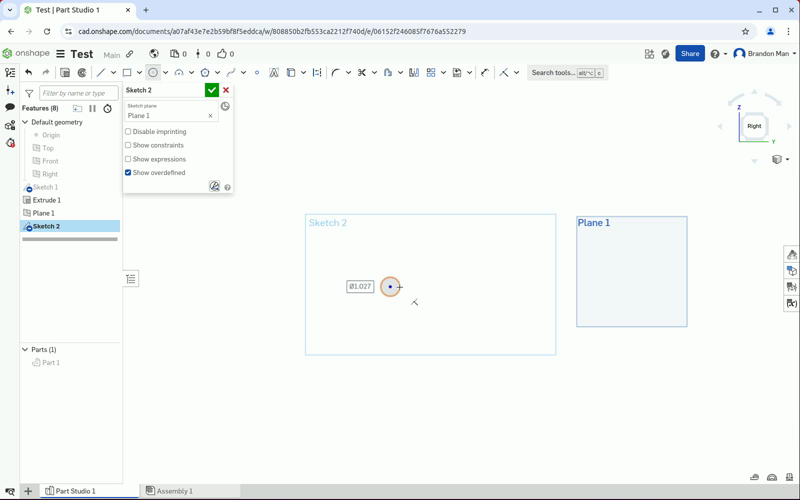
scroll(-6)
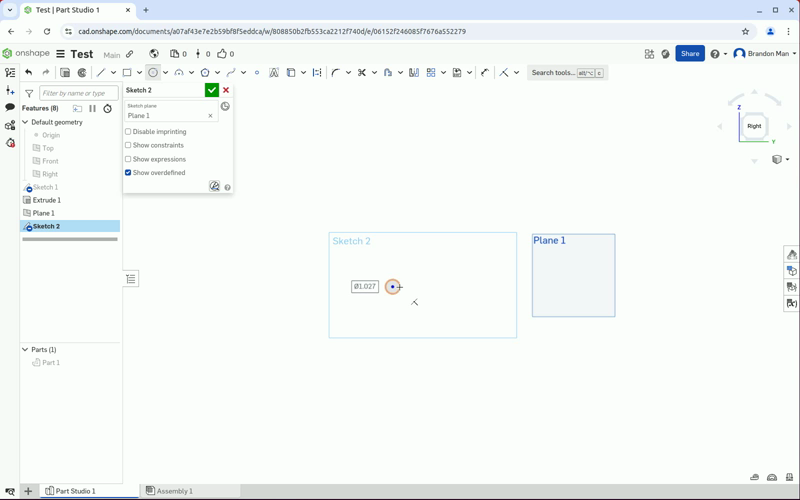
scroll(-6)
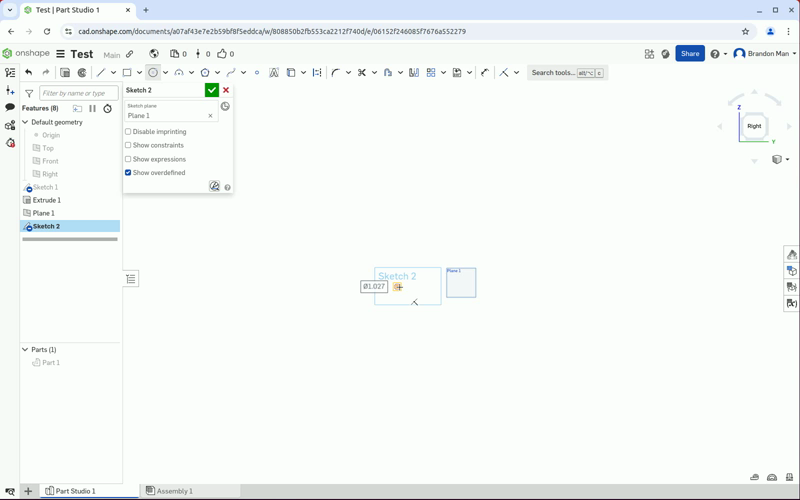
key(esc)
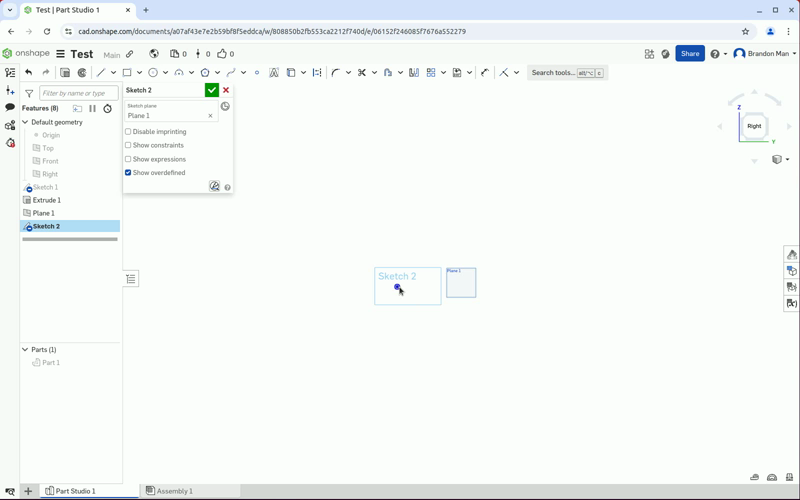
mouse_move(399, 287)
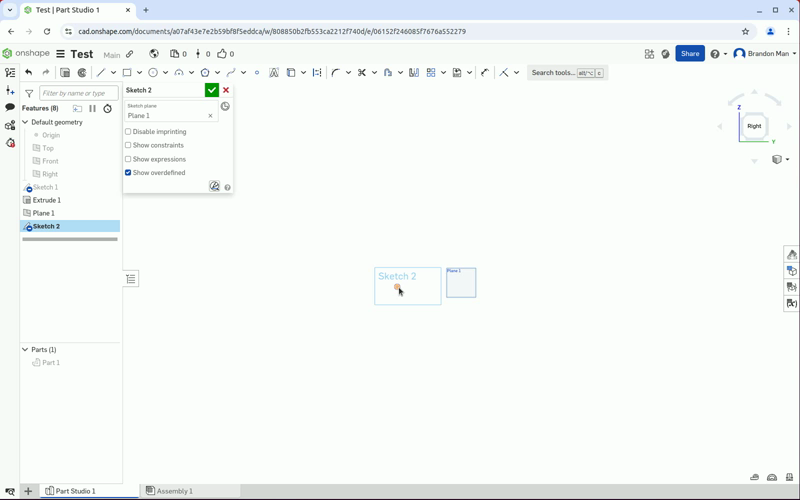
scroll(6)
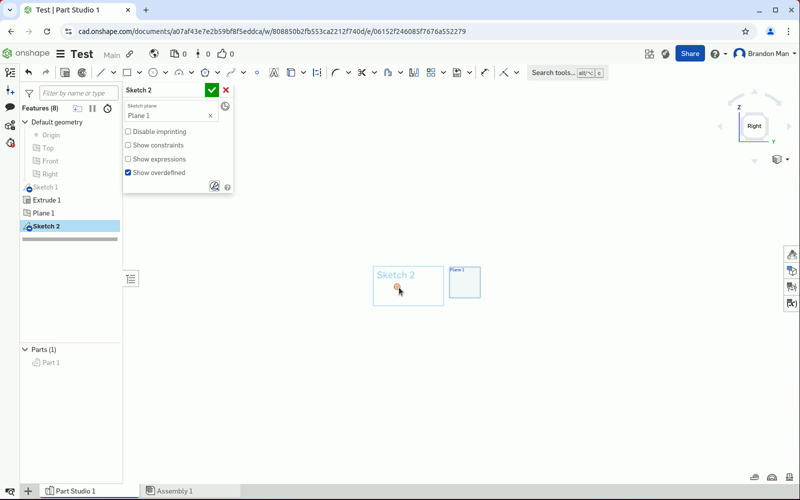
scroll(6)
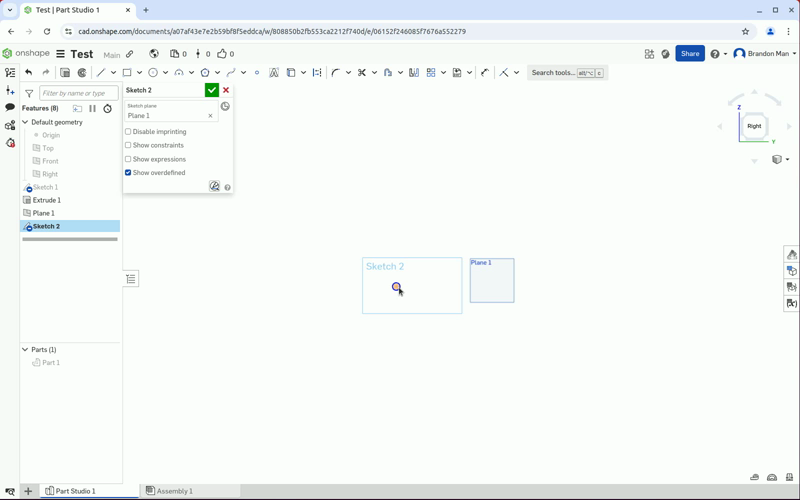
scroll(6)
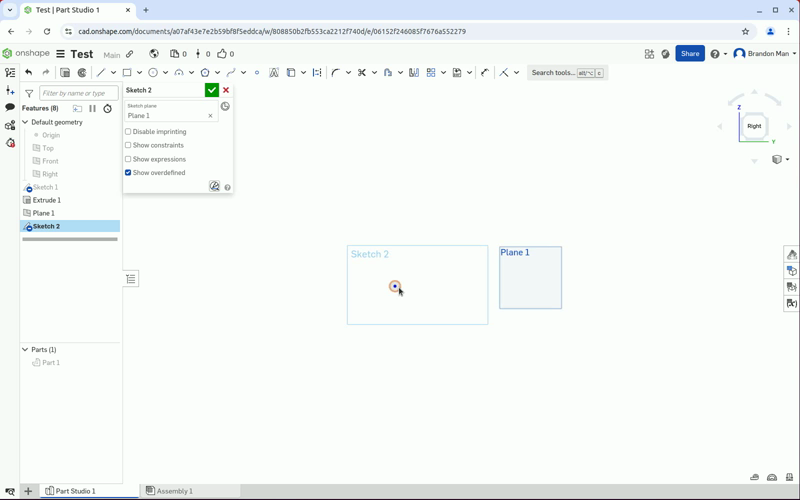
scroll(6)
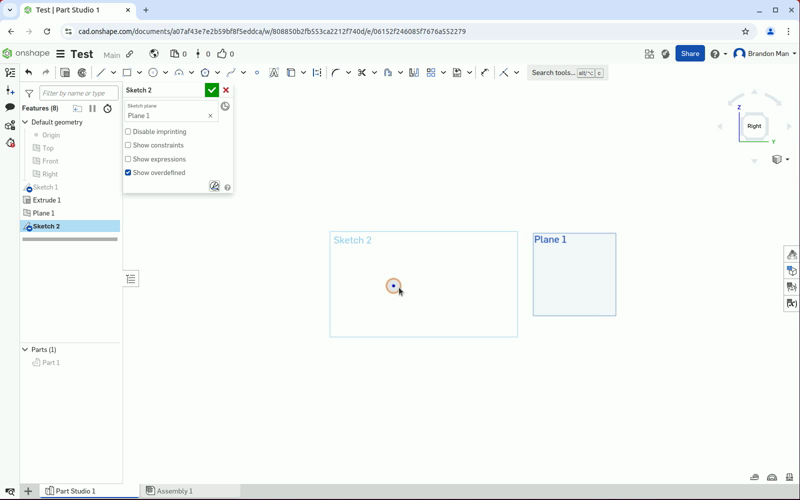
scroll(6)
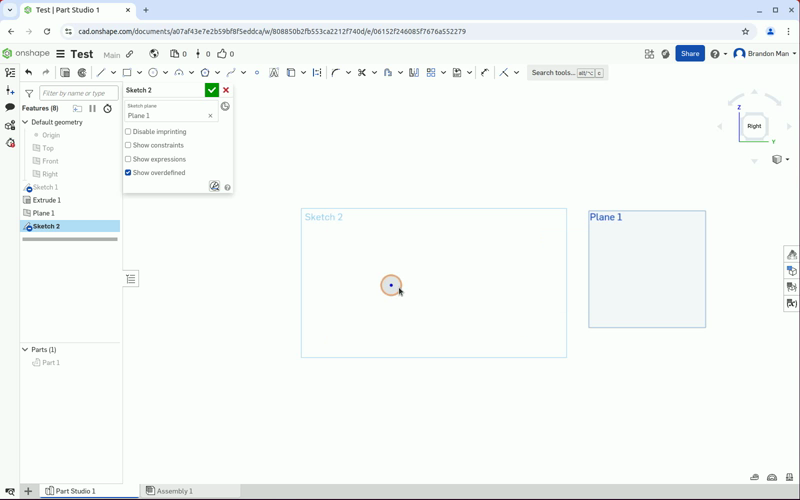
scroll(6)
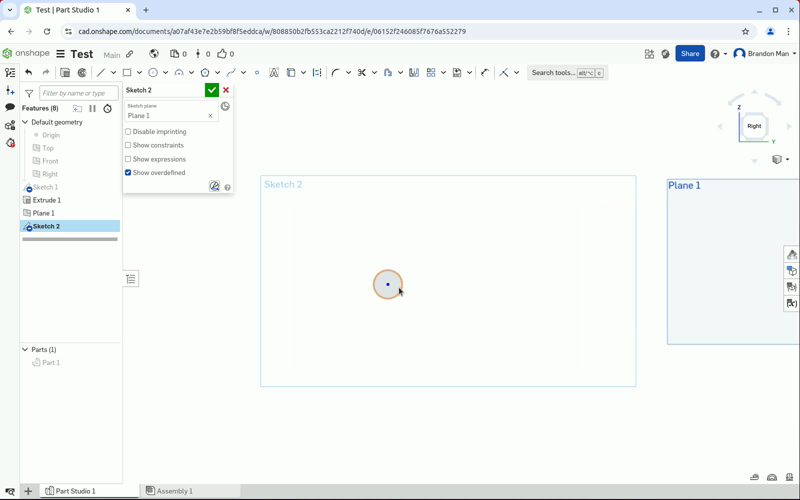
scroll(6)
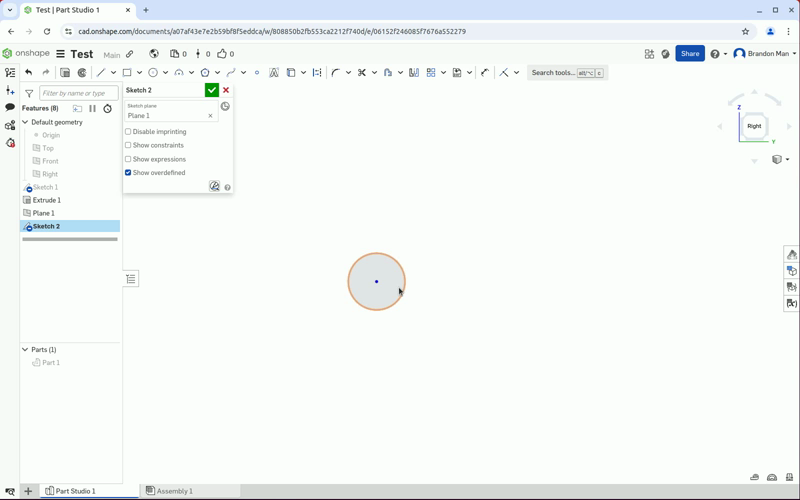
click(399, 287)
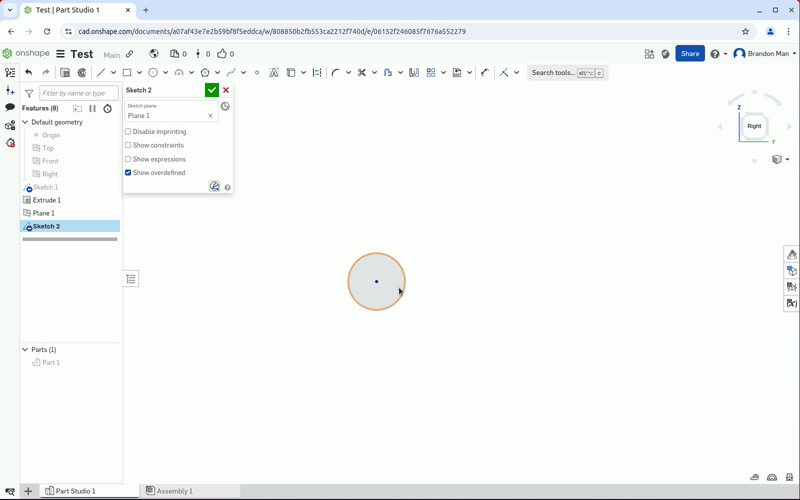
scroll(-6)
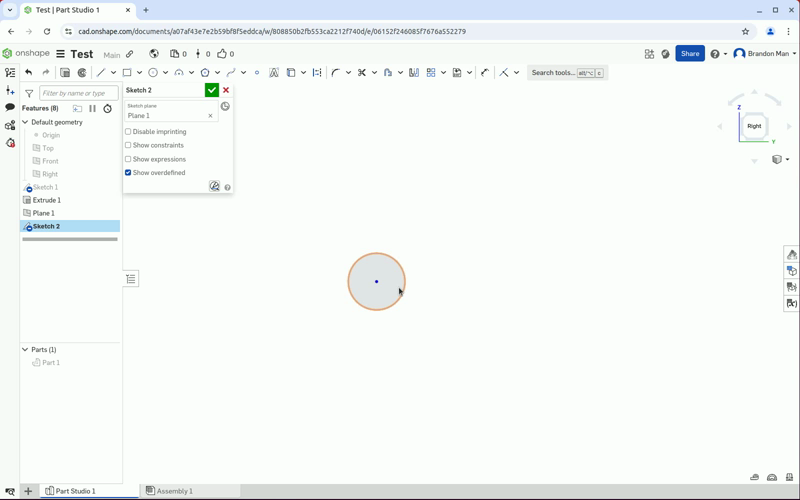
scroll(-6)
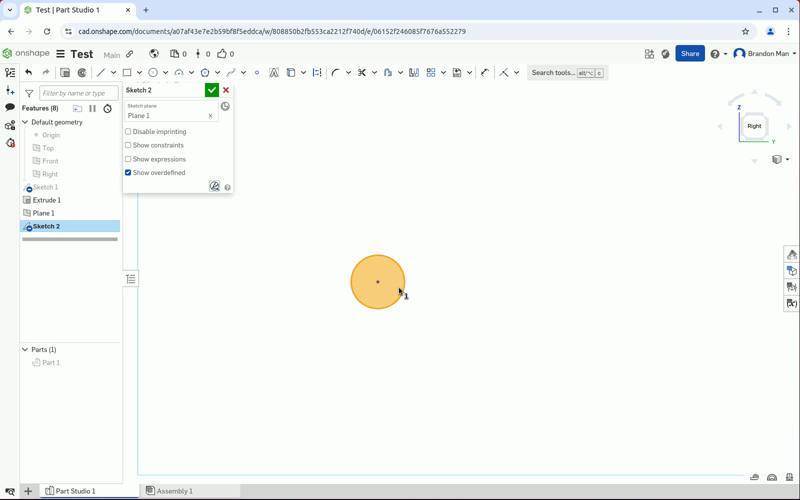
scroll(-6)
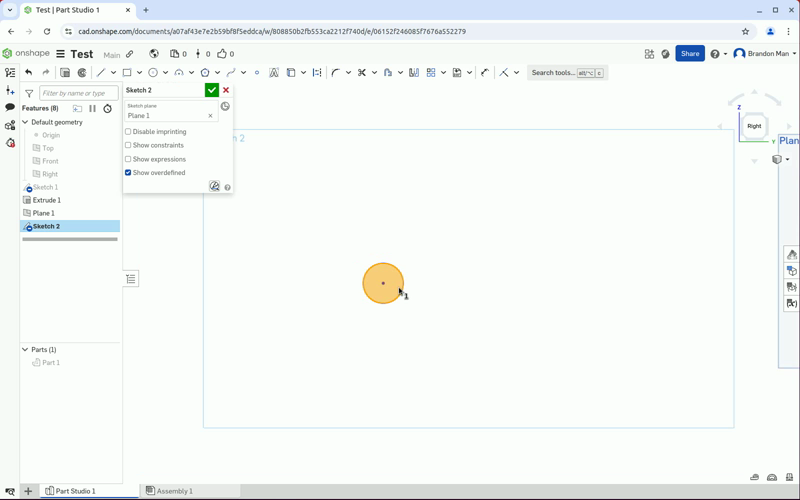
scroll(-6)
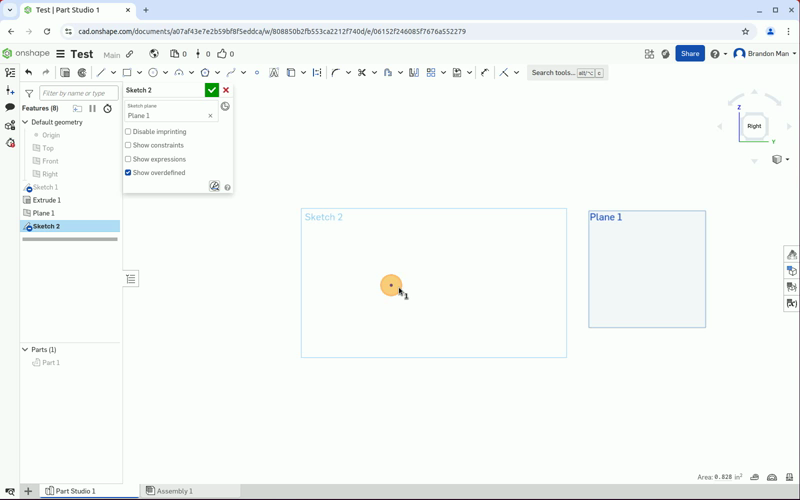
scroll(-6)
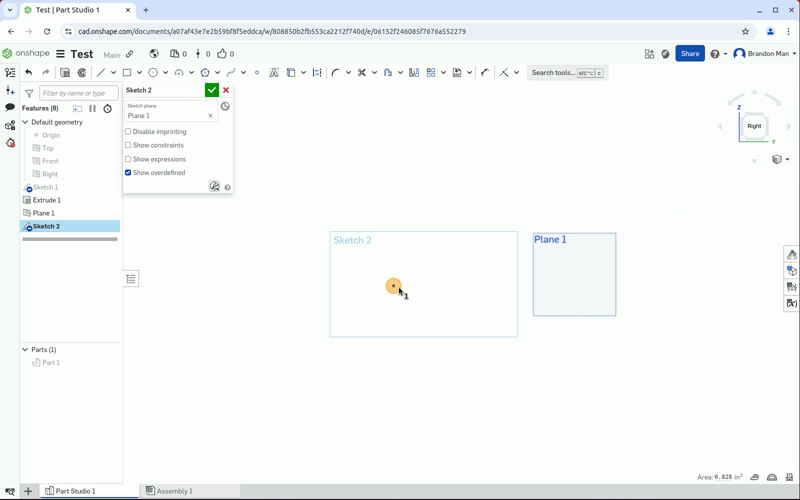
scroll(-6)
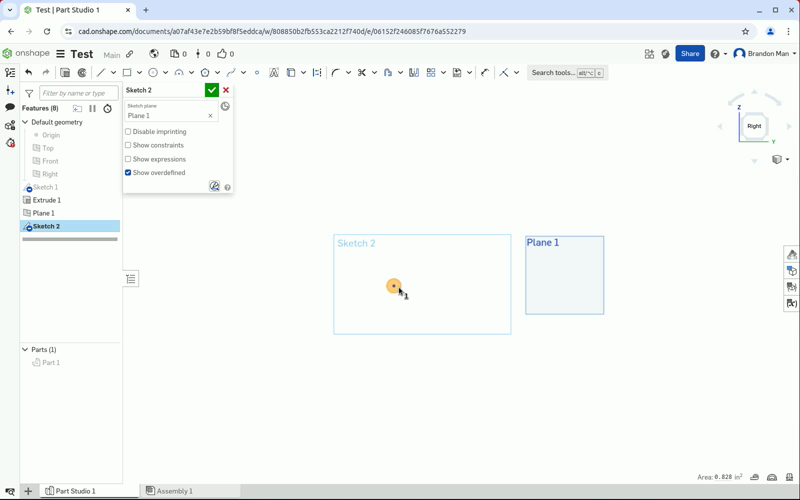
scroll(-6)
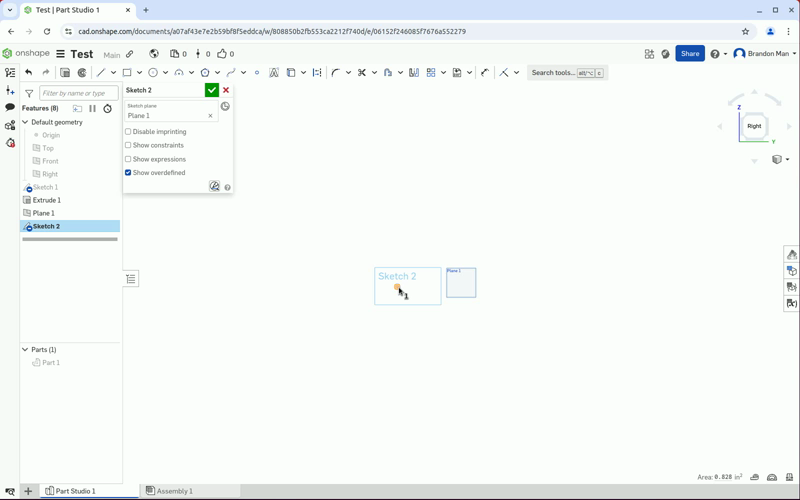
mouse_move(73, 352)
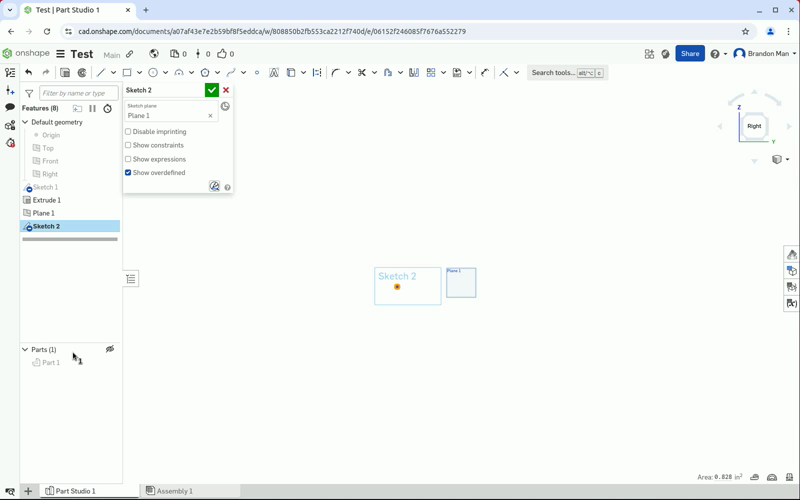
key(shift+y)
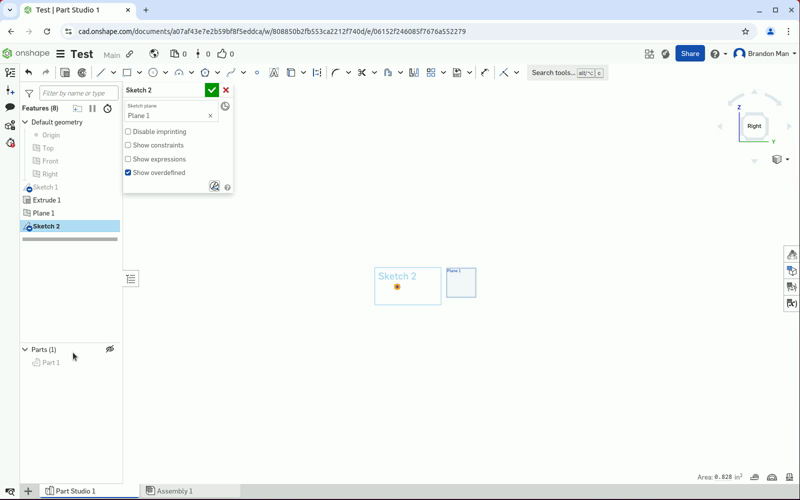
key(shift+e)
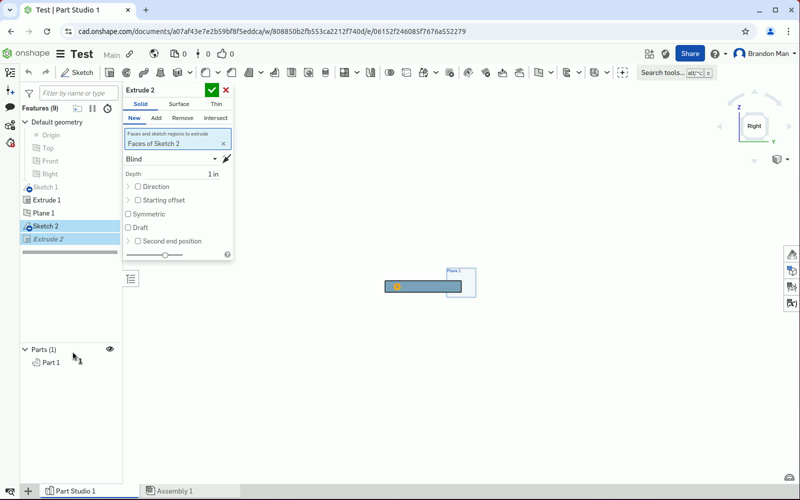
mouse_move(143, 106)
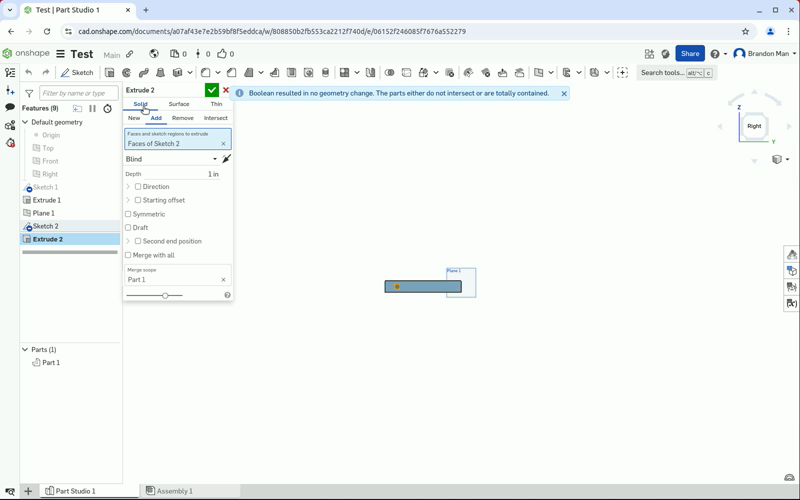
click(143, 106)
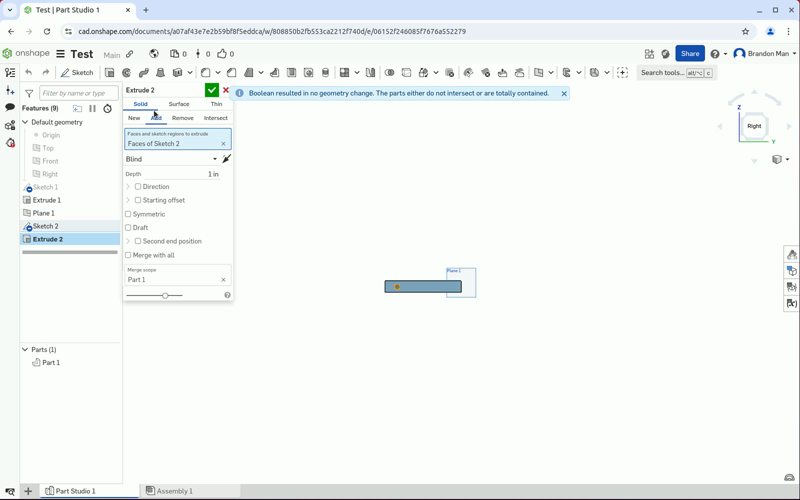
mouse_move(186, 120)
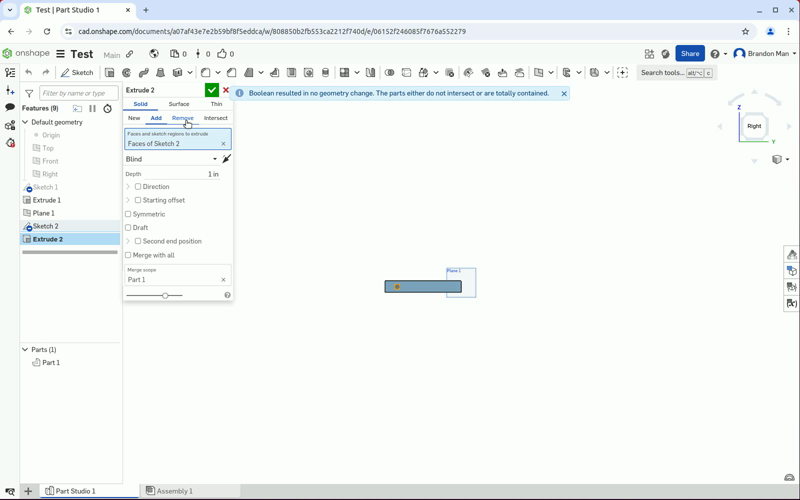
click(186, 120)
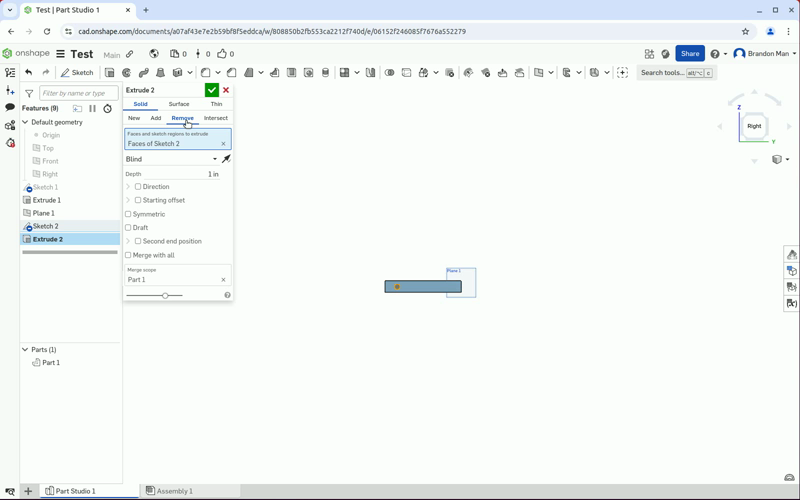
key(tab, 4)
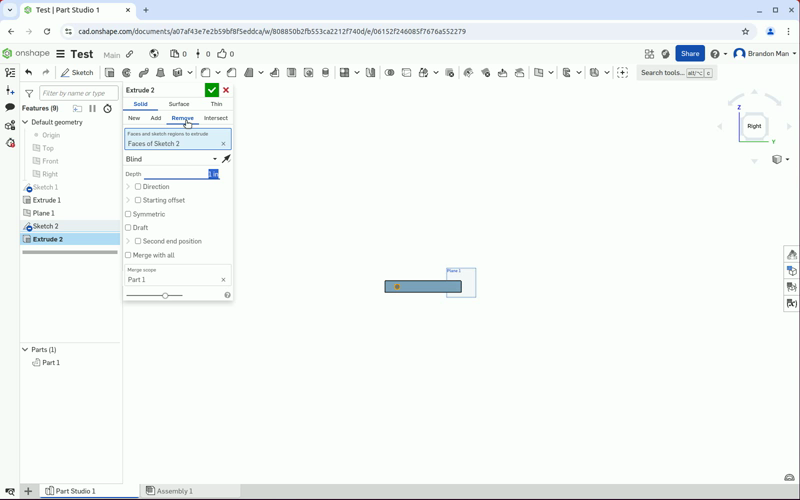
text(3.37)
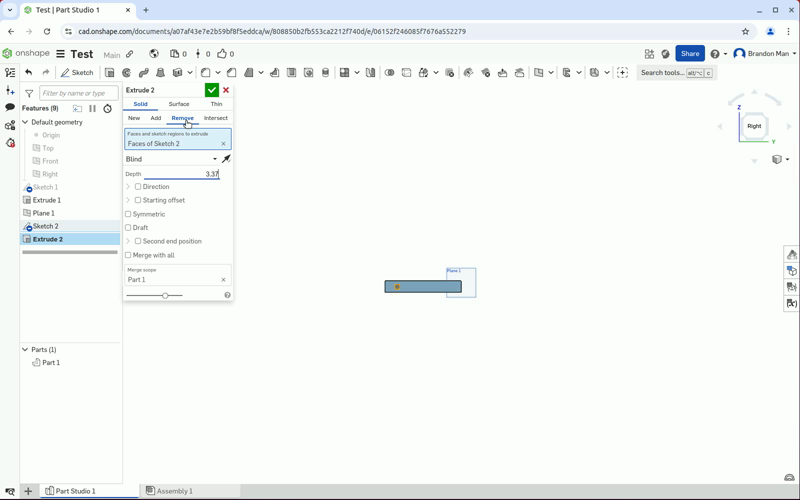
key(tab, 6)
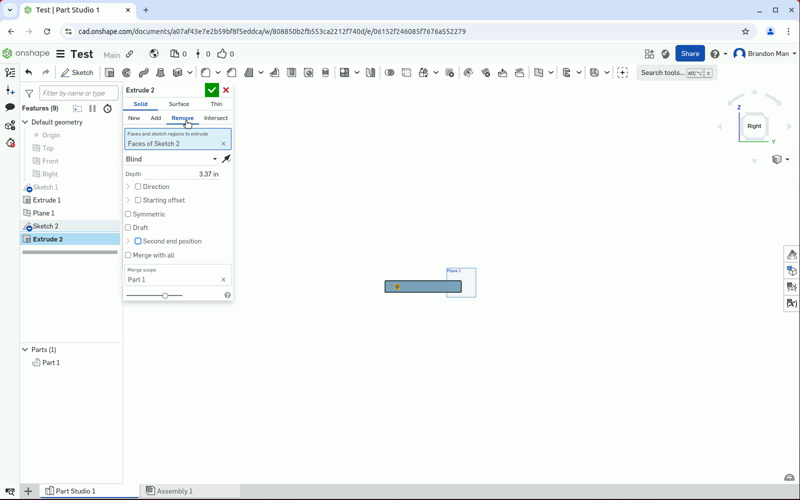
key(space)
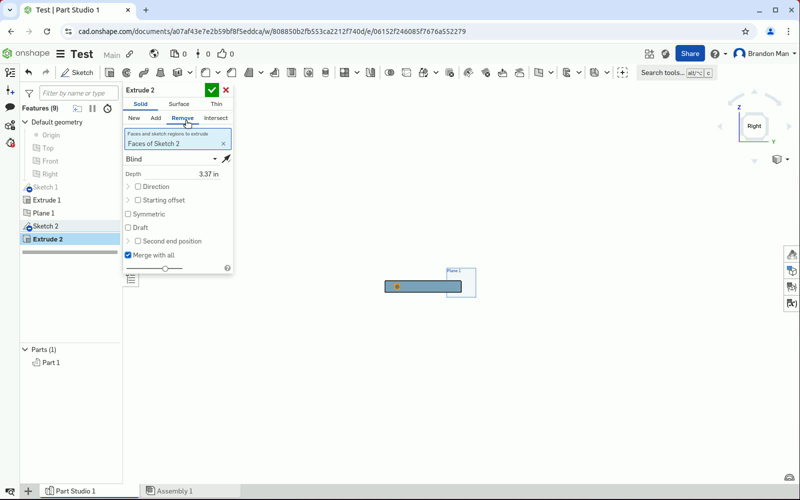
key(enter)
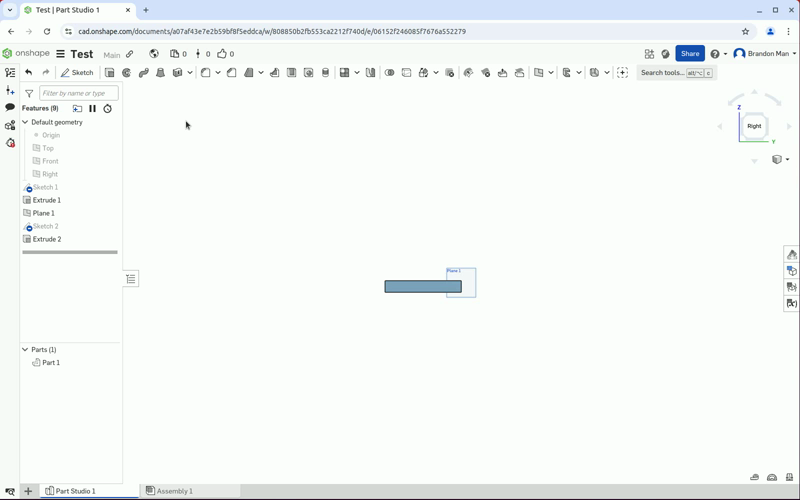
key(shift+h)
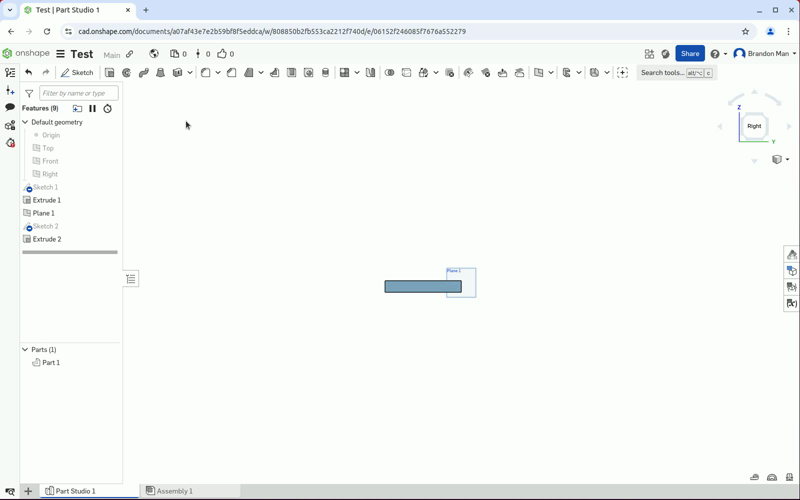
key(shift+h)
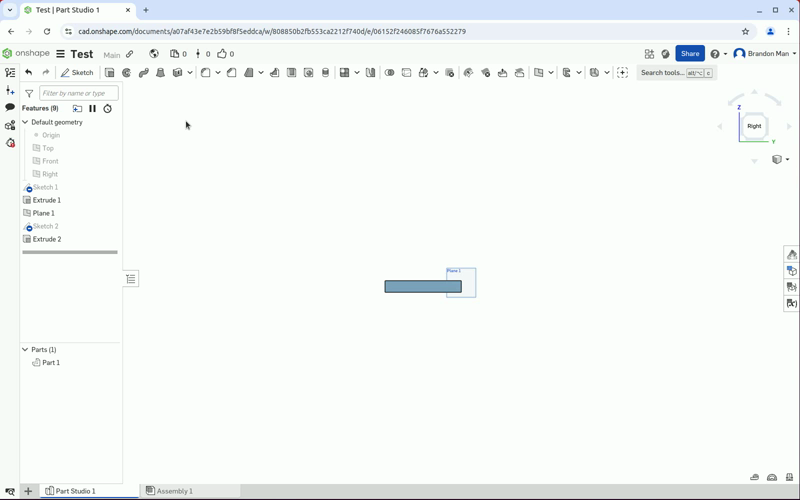
mouse_move(73, 189)
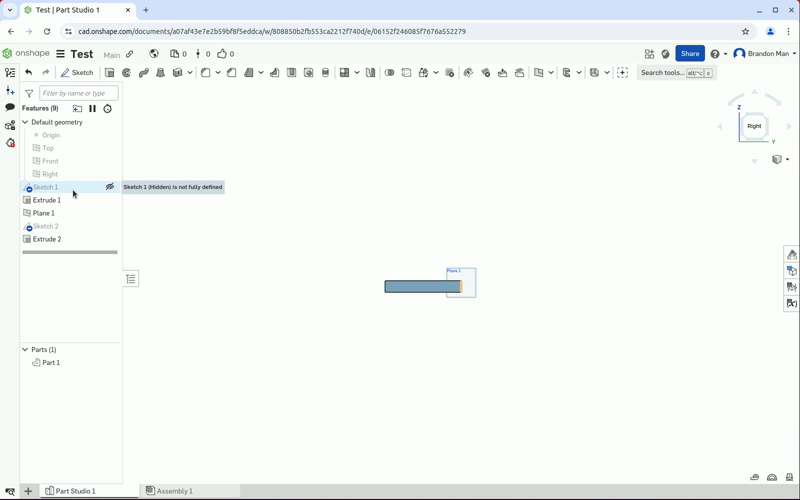
click(73, 189)
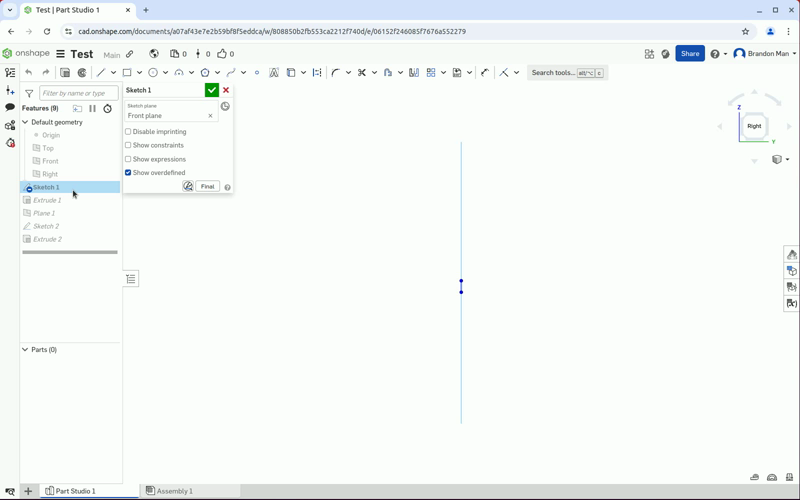
mouse_move(229, 92)
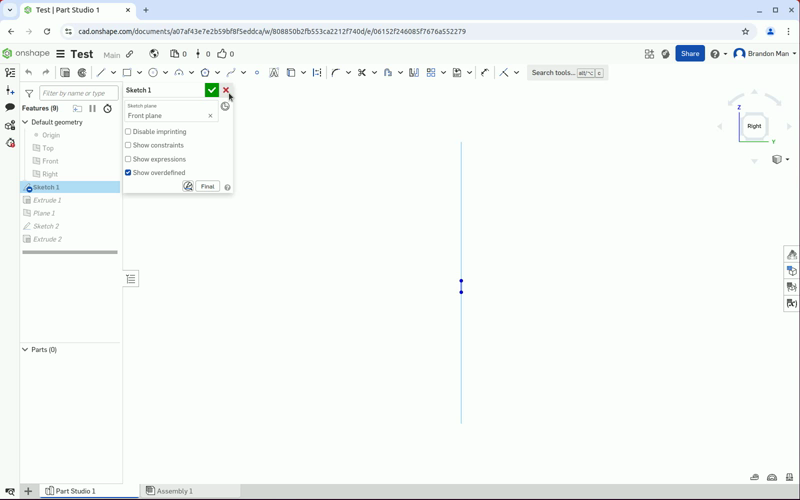
click(229, 92)
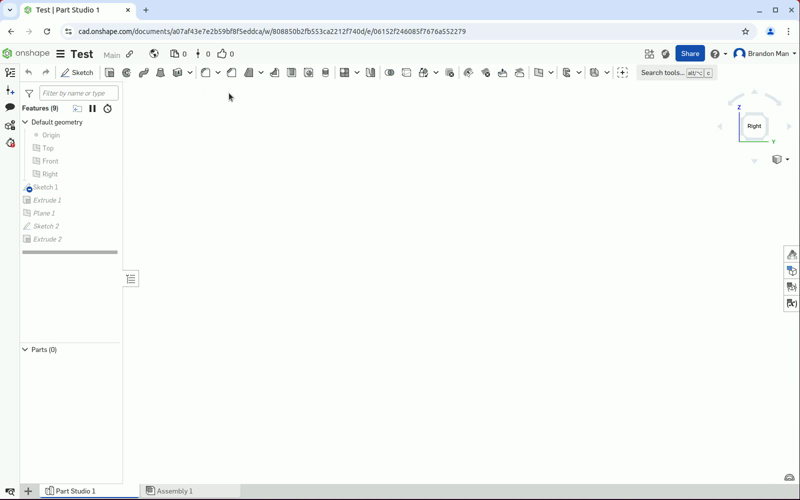
key(shift+s)
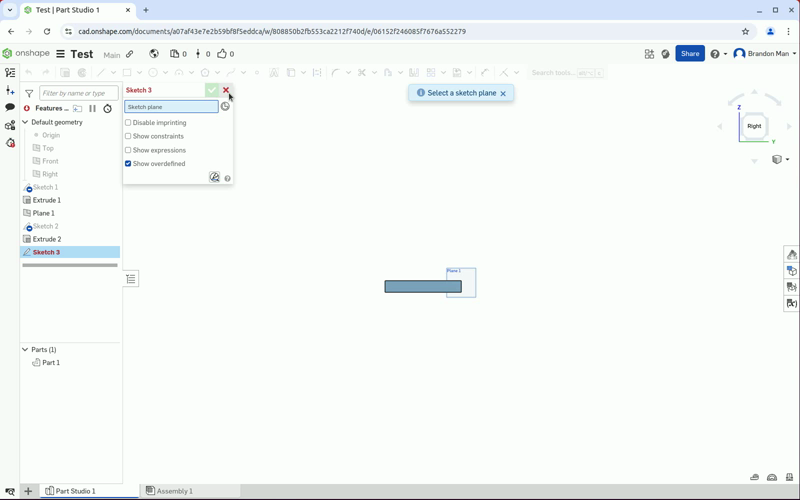
mouse_move(73, 215)
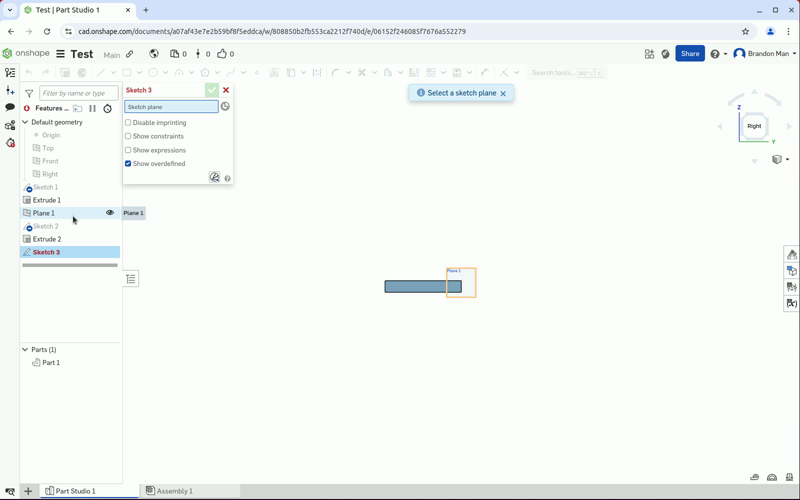
click(73, 215)
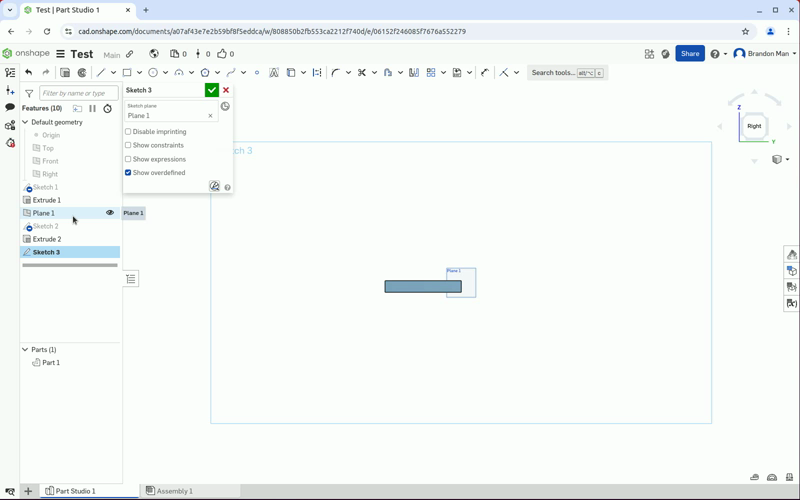
mouse_move(73, 352)
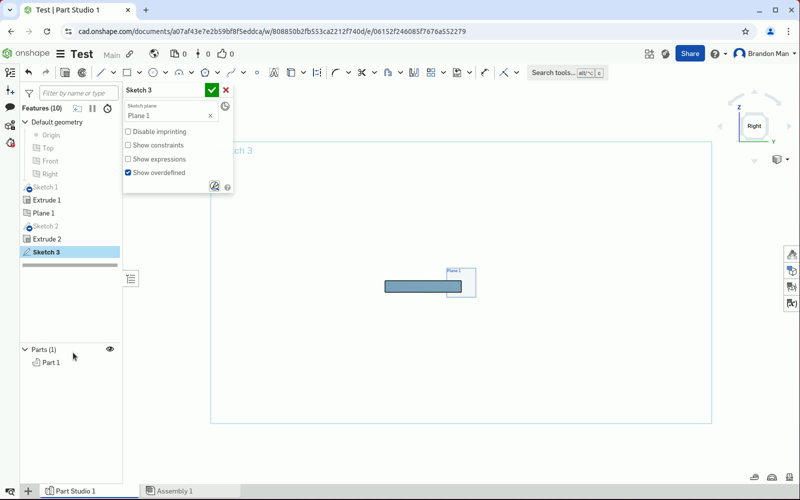
key(y)
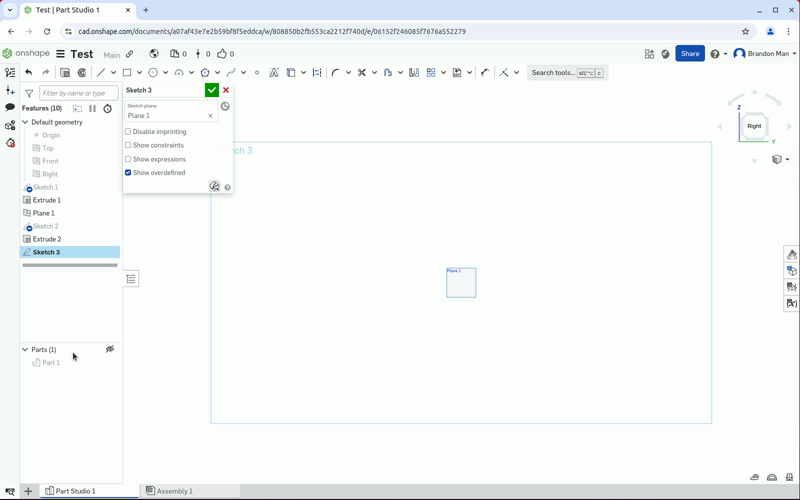
key(c)
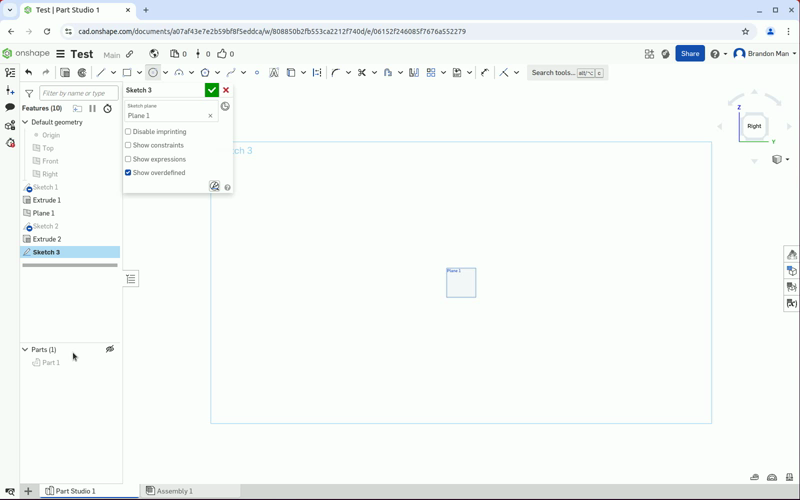
key_down(shift)
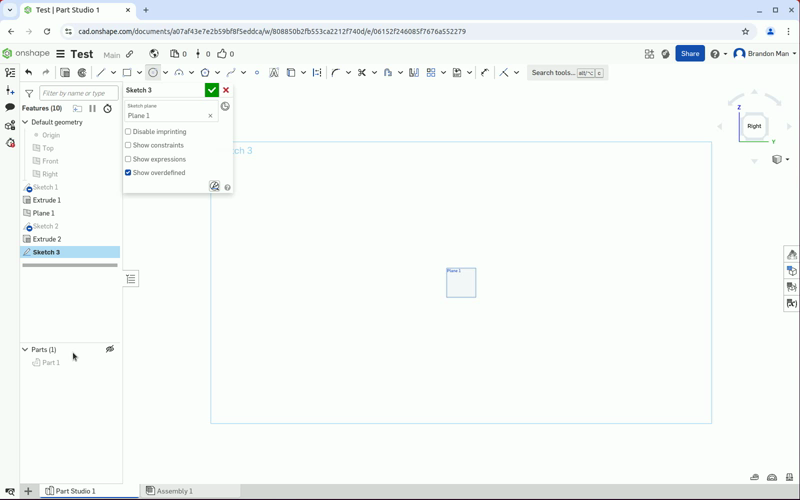
mouse_move(423, 286)
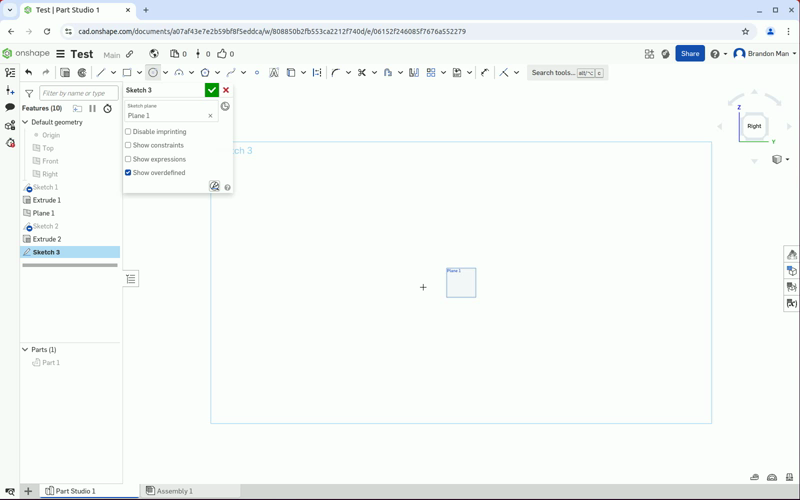
click(423, 286)
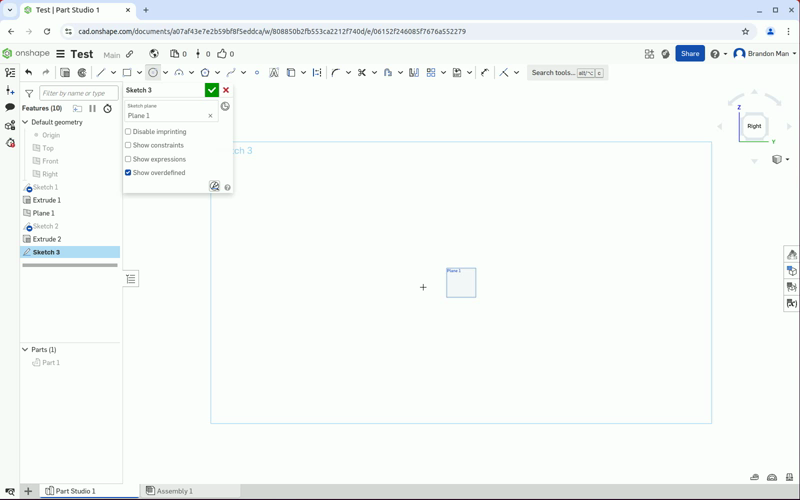
key_up(shift)
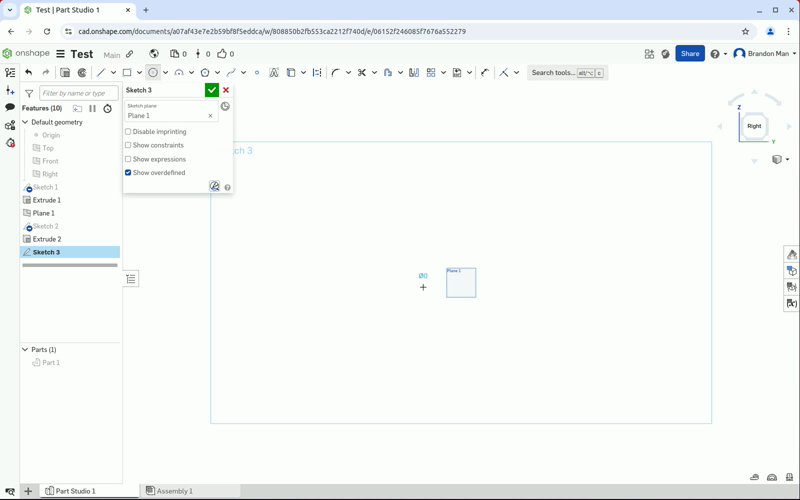
mouse_move(425, 286)
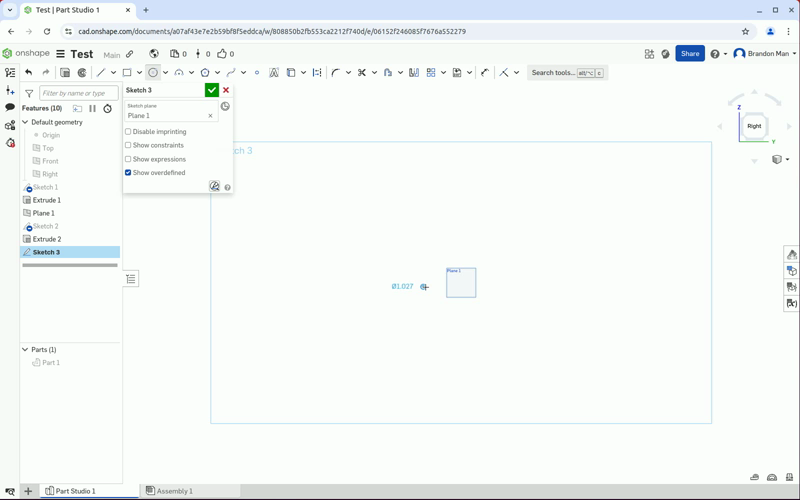
scroll(6)
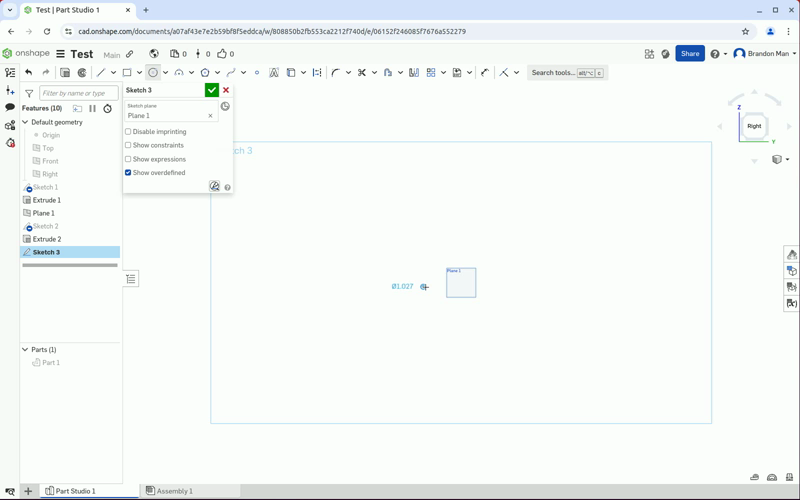
scroll(6)
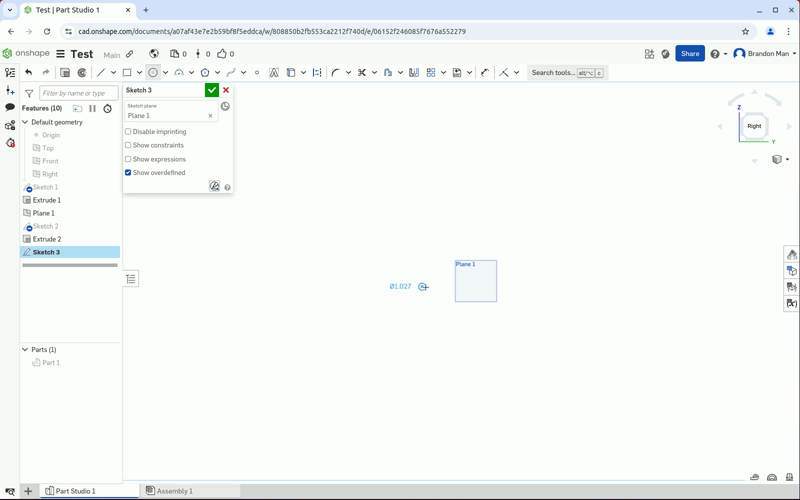
scroll(6)
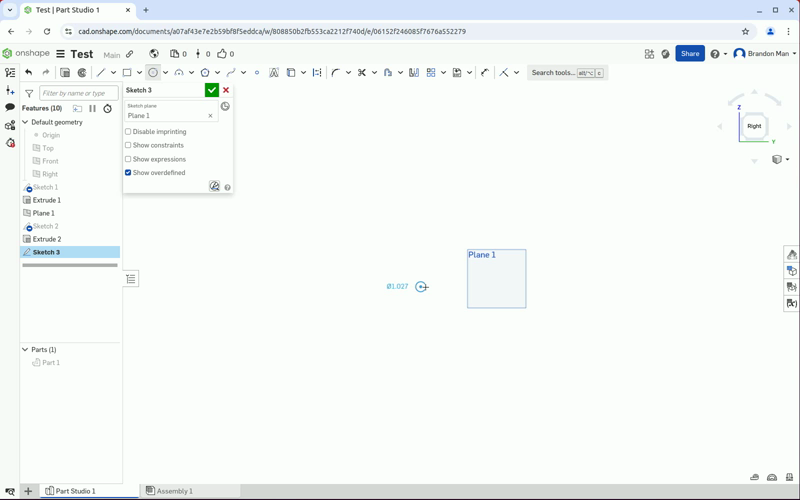
scroll(6)
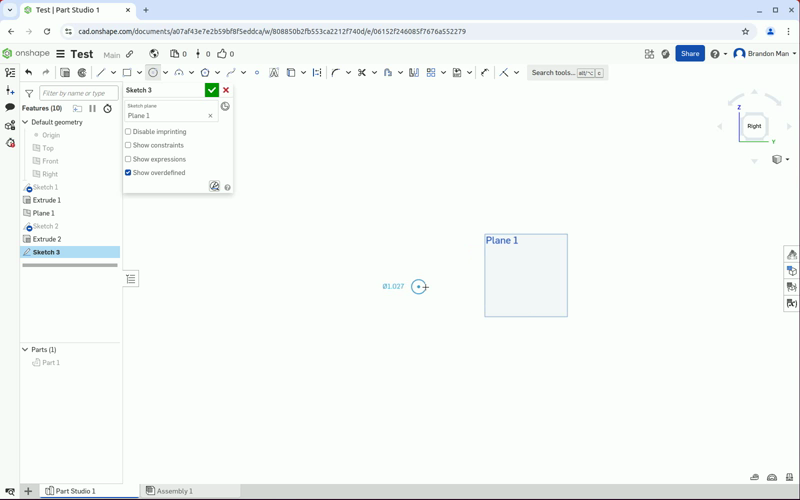
scroll(6)
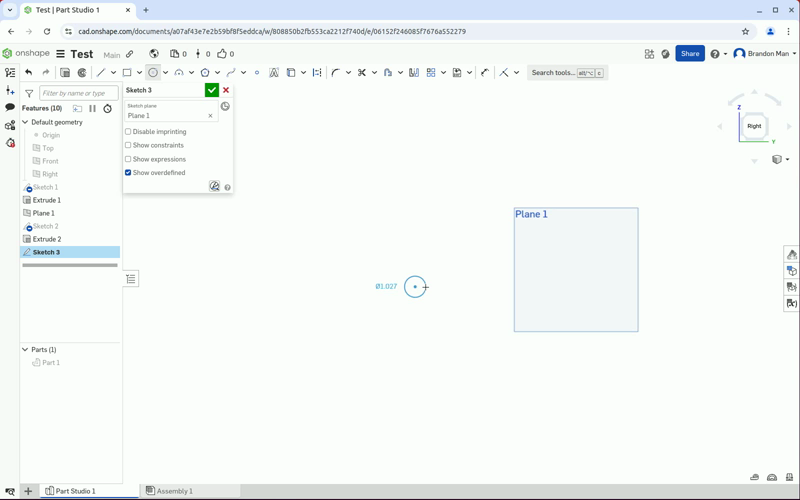
scroll(6)
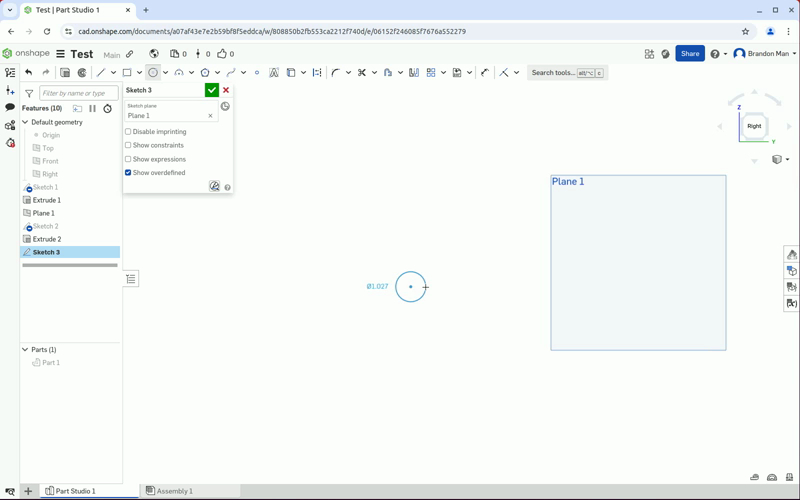
scroll(6)
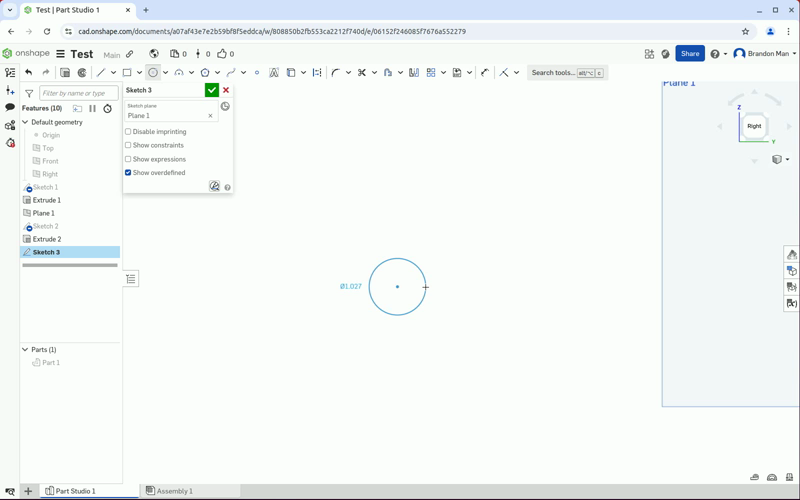
click(425, 286)
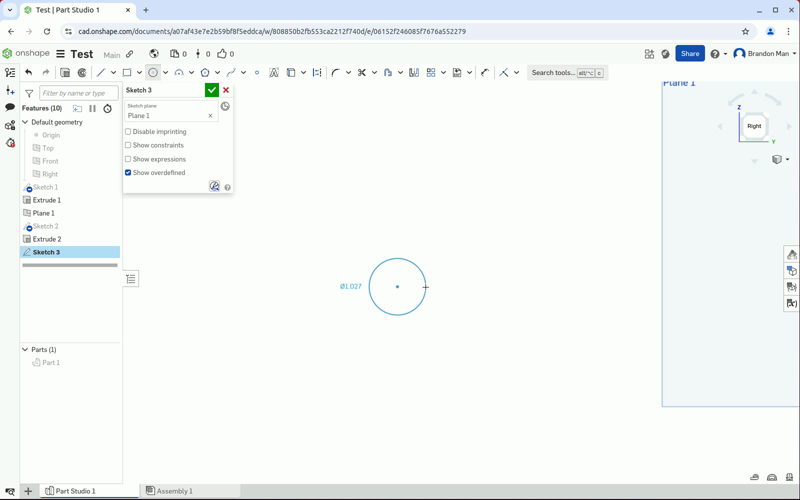
scroll(-6)
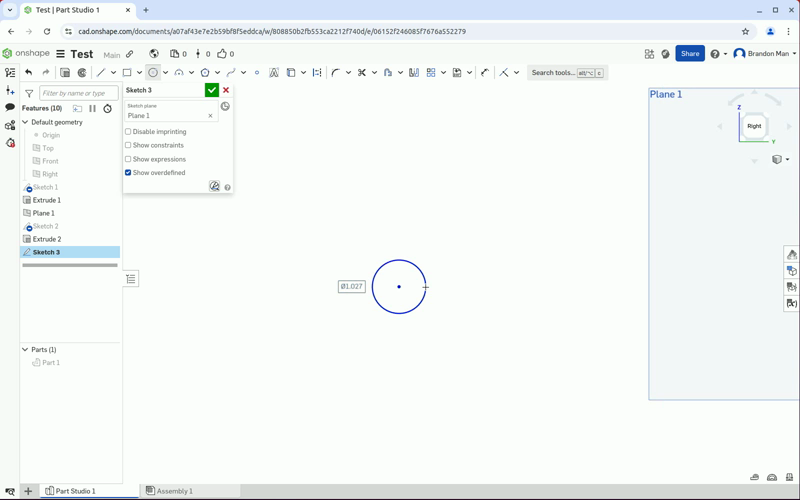
scroll(-6)
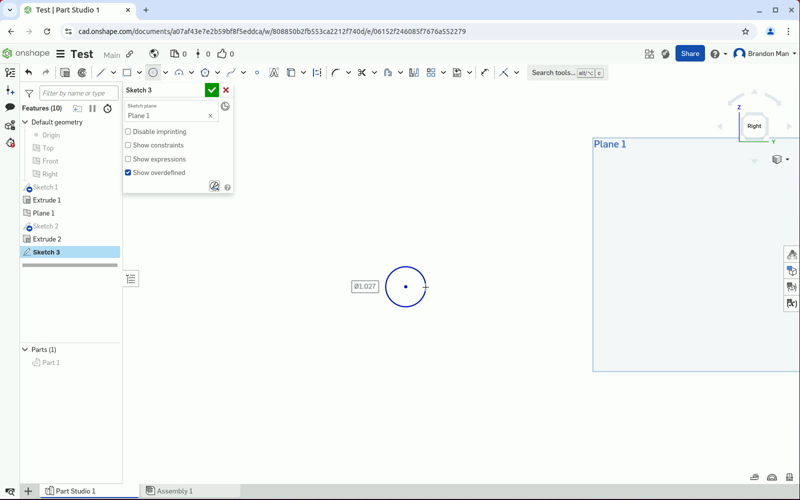
scroll(-6)
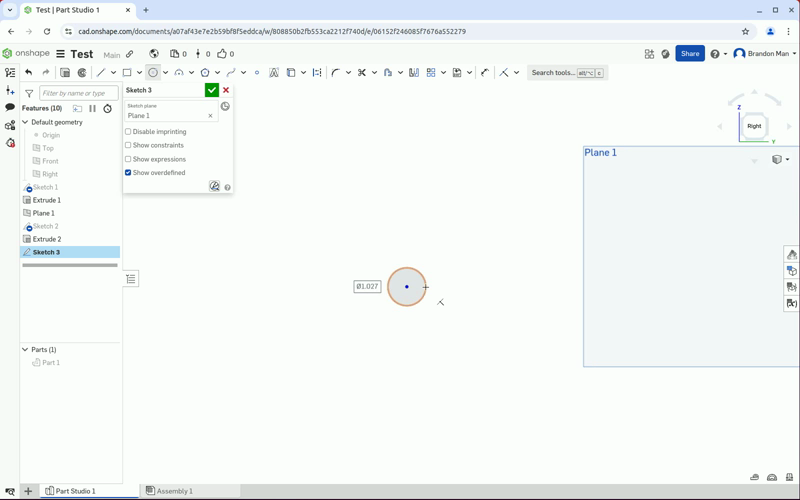
scroll(-6)
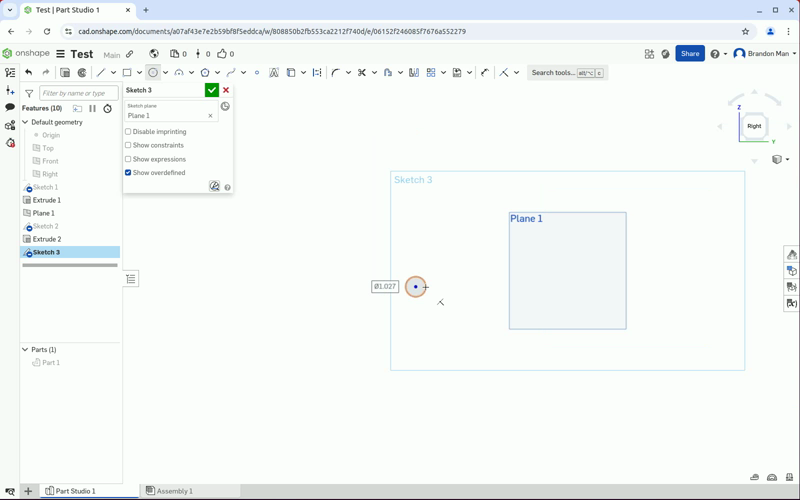
scroll(-6)
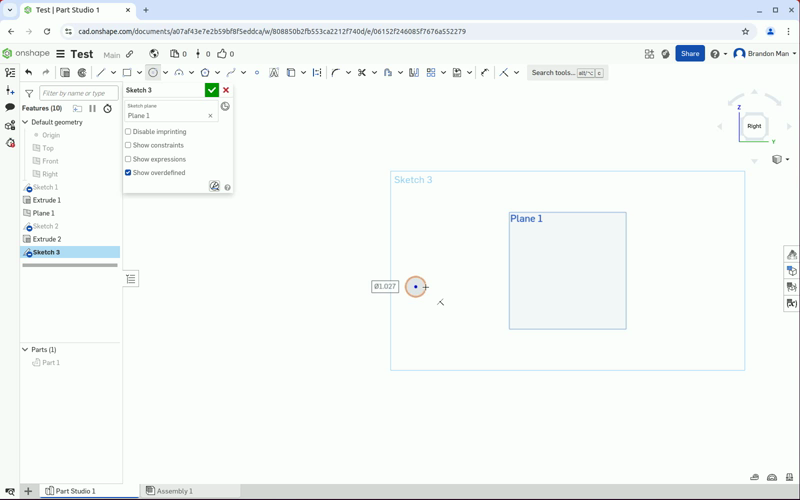
scroll(-6)
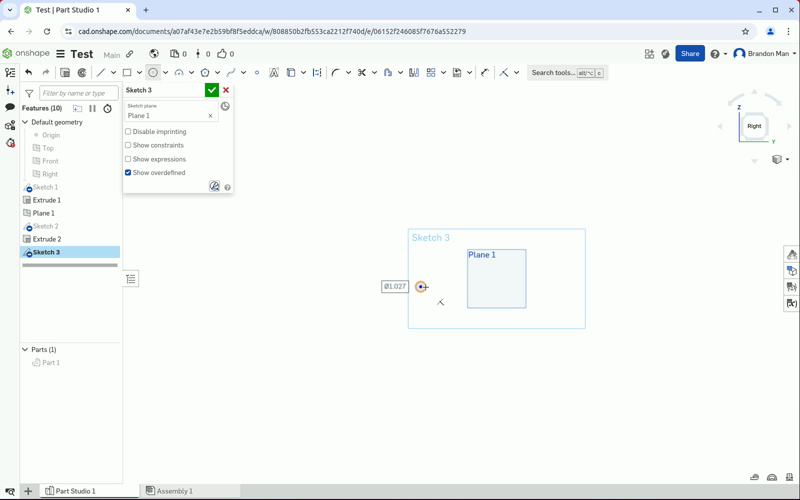
scroll(-6)
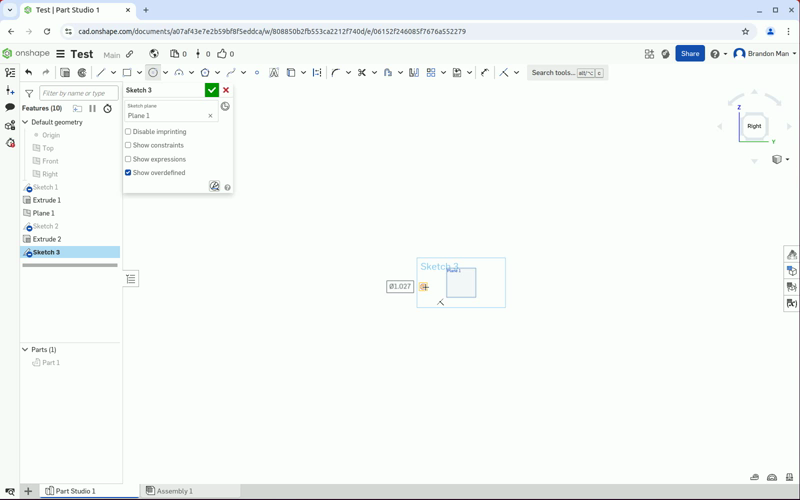
key(esc)
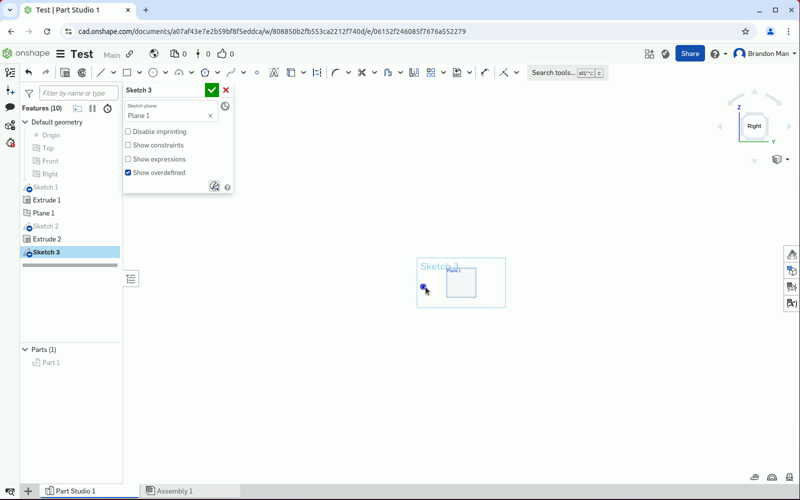
mouse_move(424, 284)
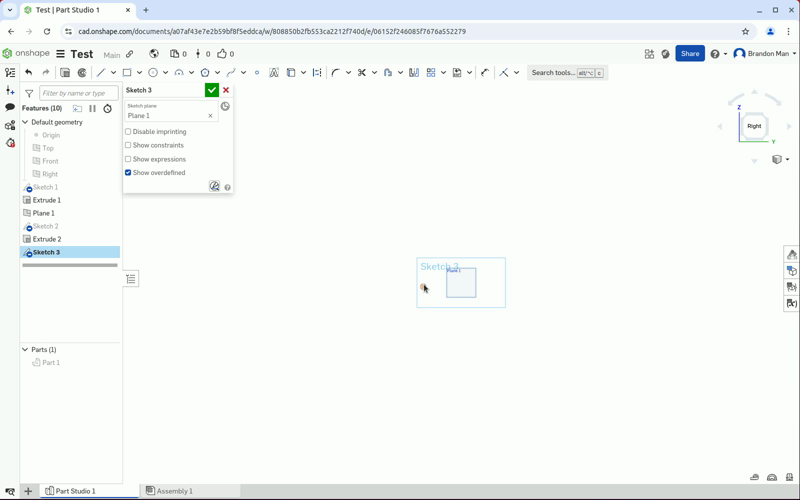
scroll(6)
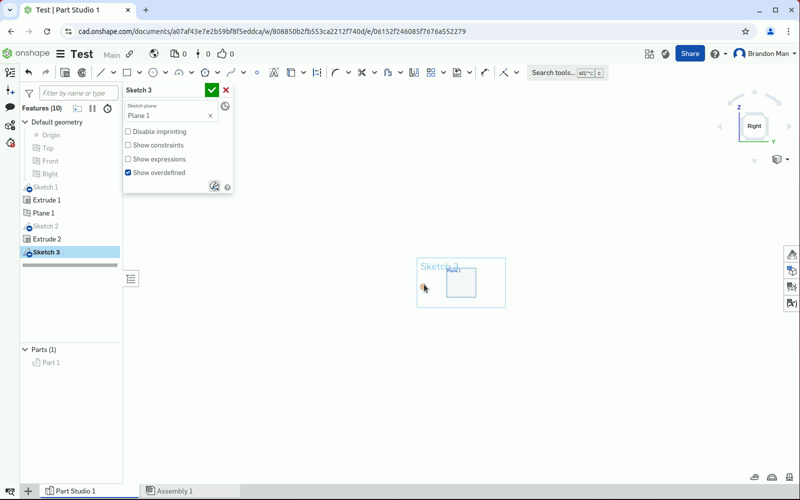
scroll(6)
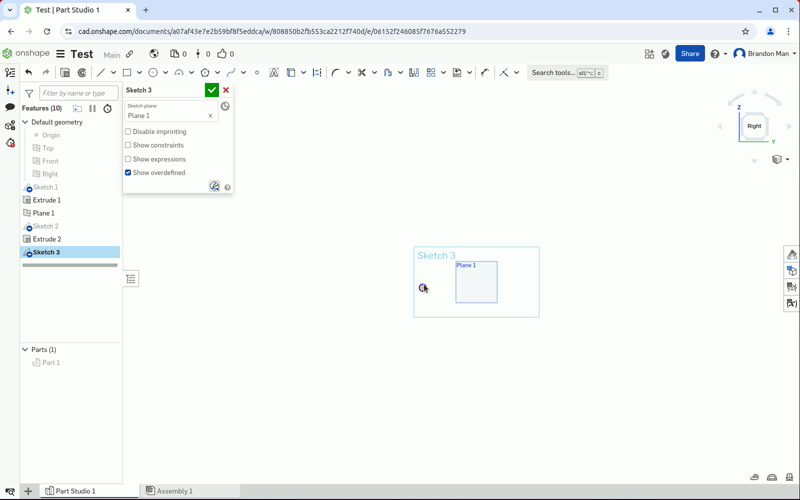
scroll(6)
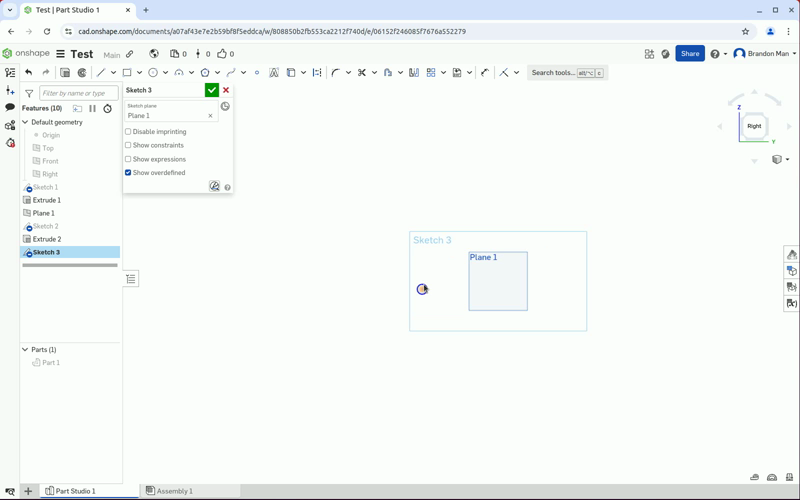
scroll(6)
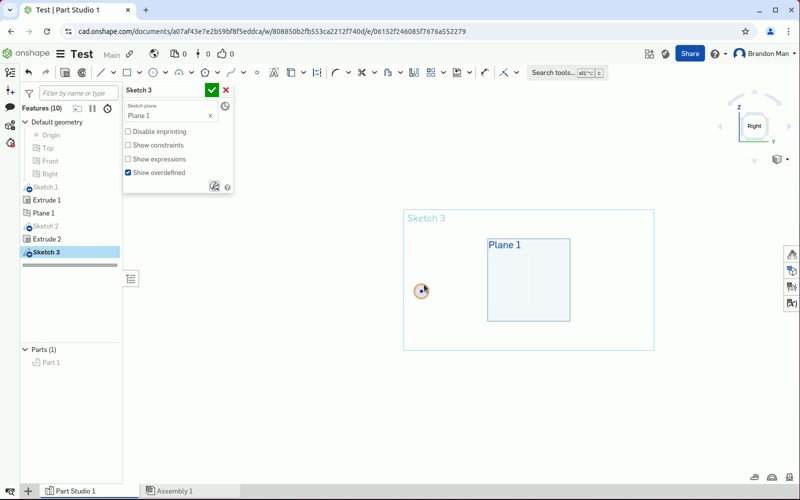
scroll(6)
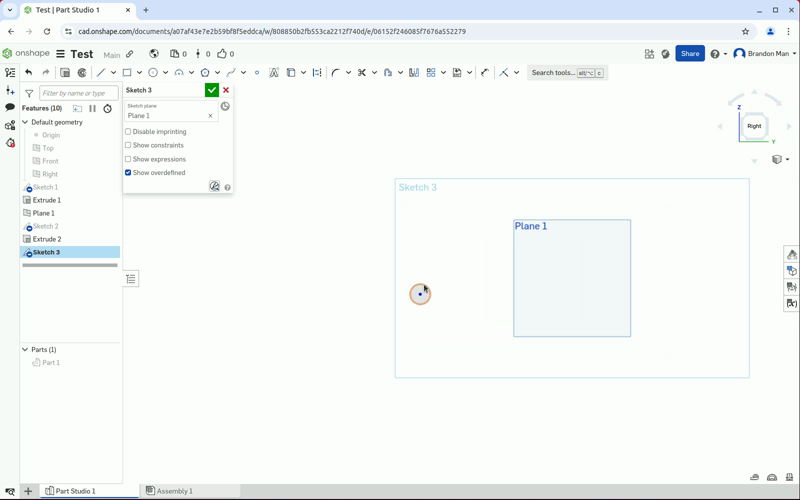
scroll(6)
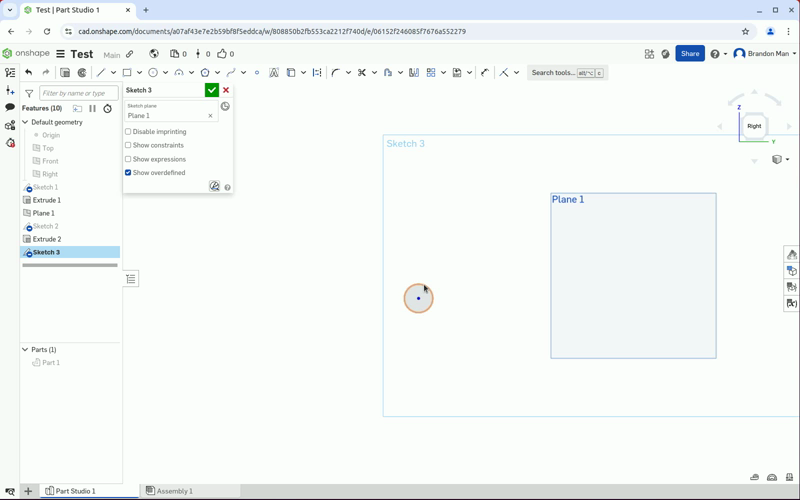
scroll(6)
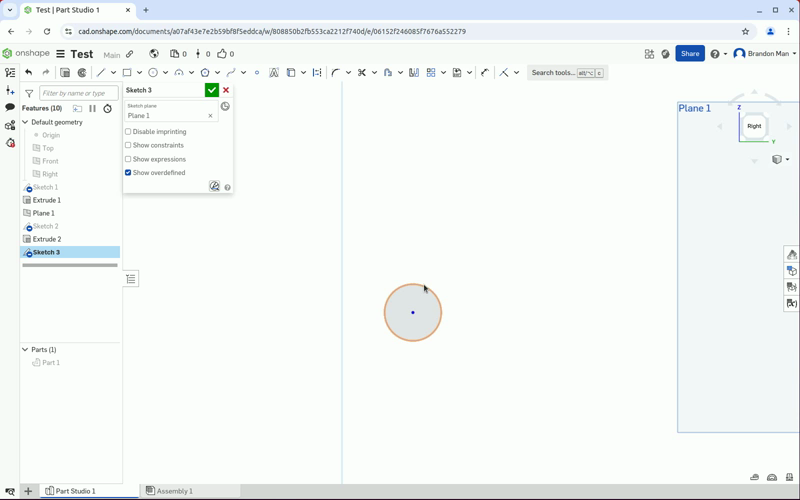
click(424, 284)
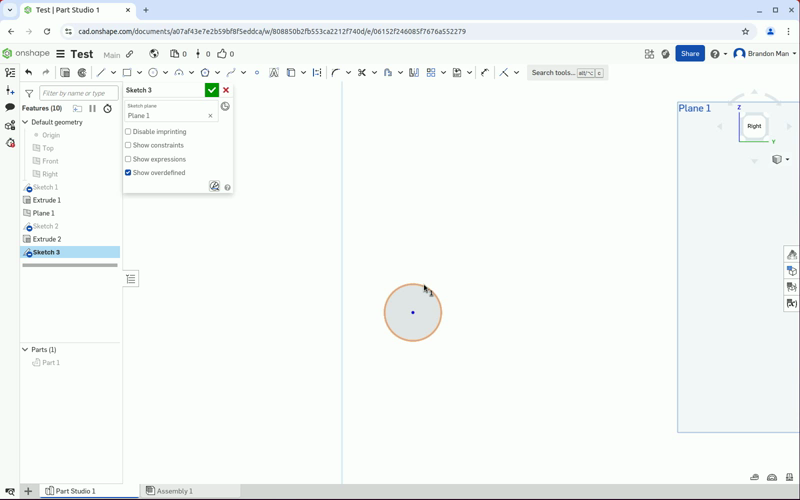
scroll(-6)
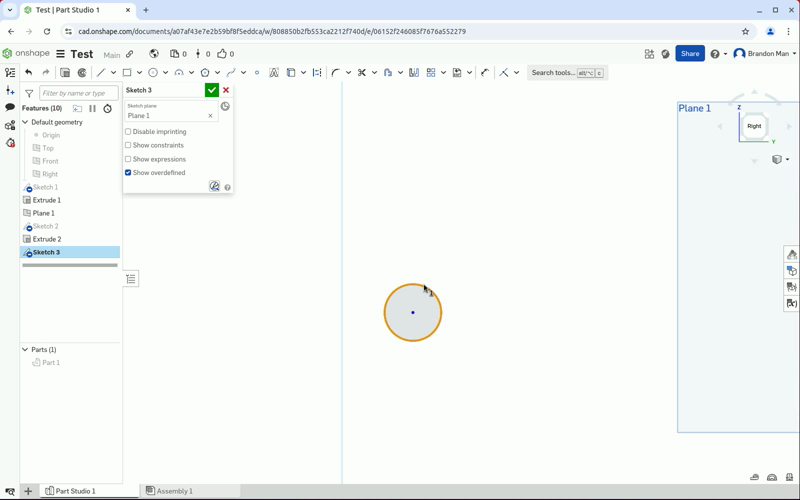
scroll(-6)
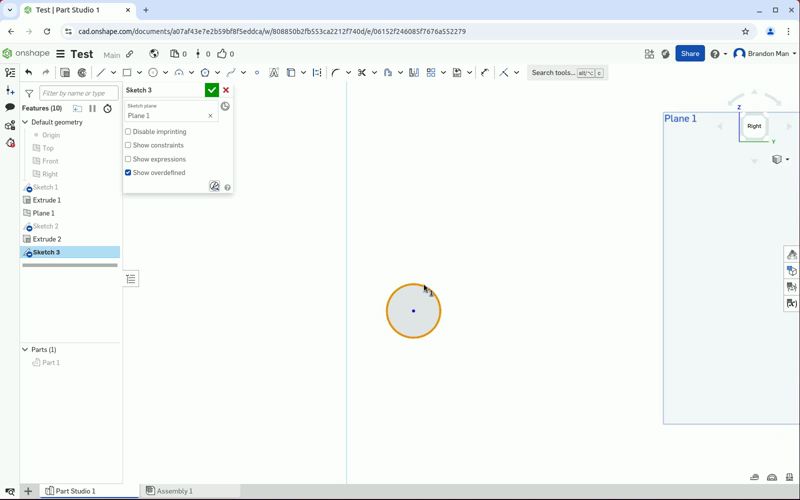
scroll(-6)
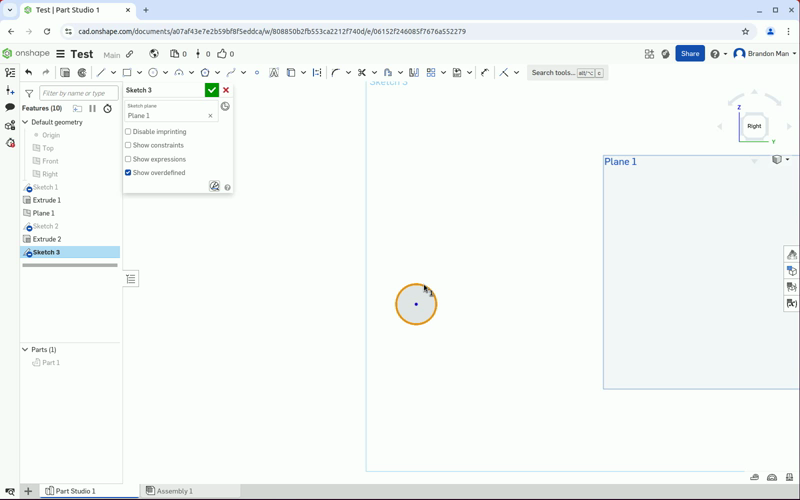
scroll(-6)
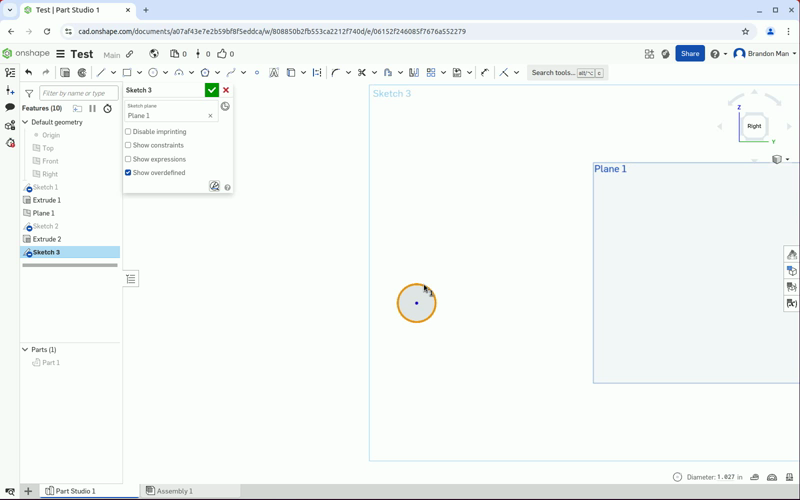
scroll(-6)
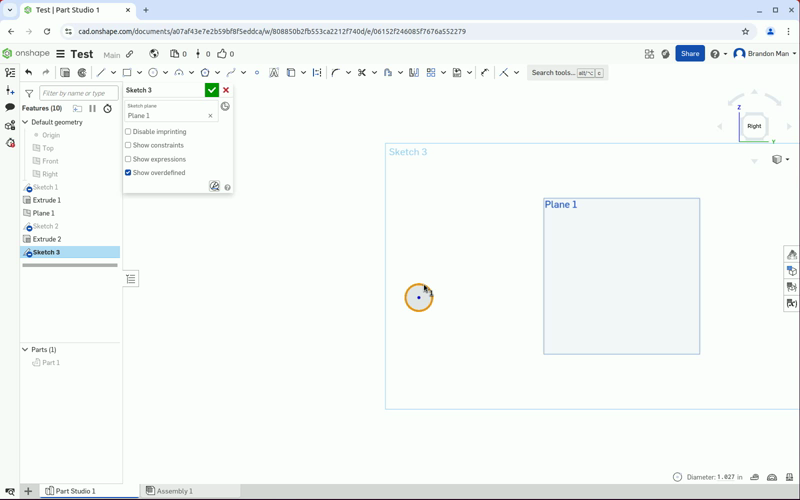
scroll(-6)
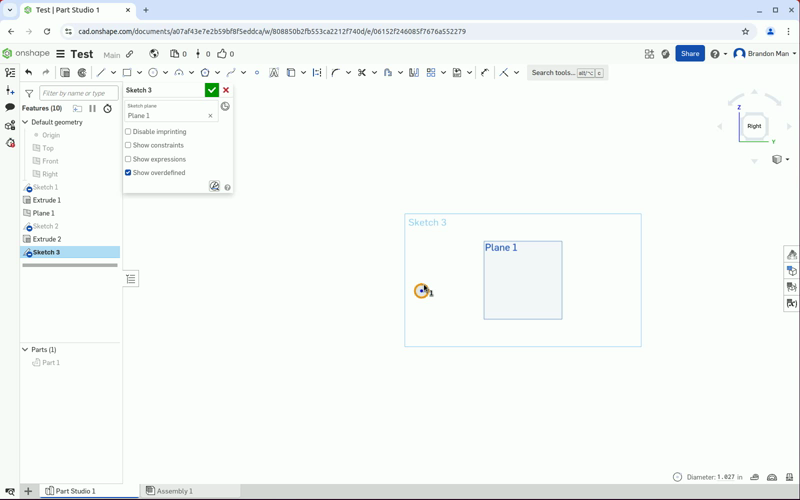
scroll(-6)
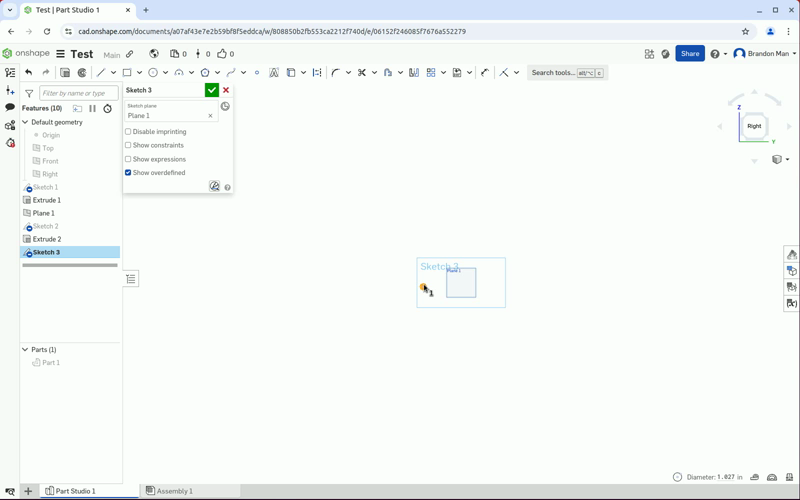
mouse_move(73, 352)
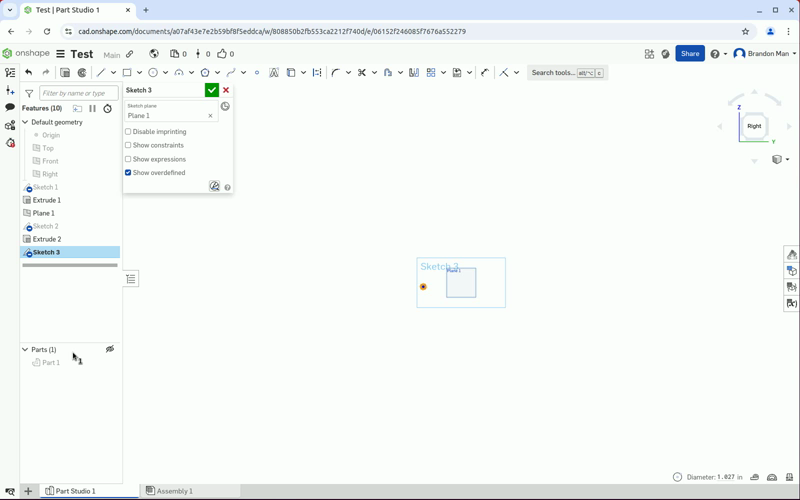
key(shift+y)
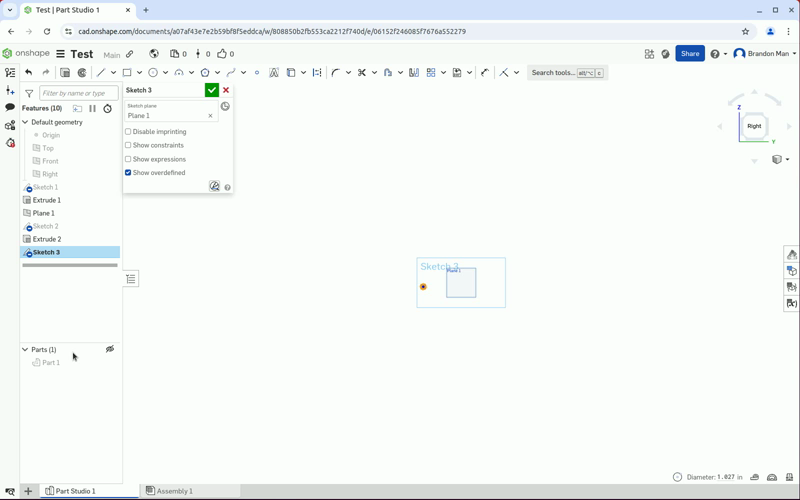
key(shift+e)
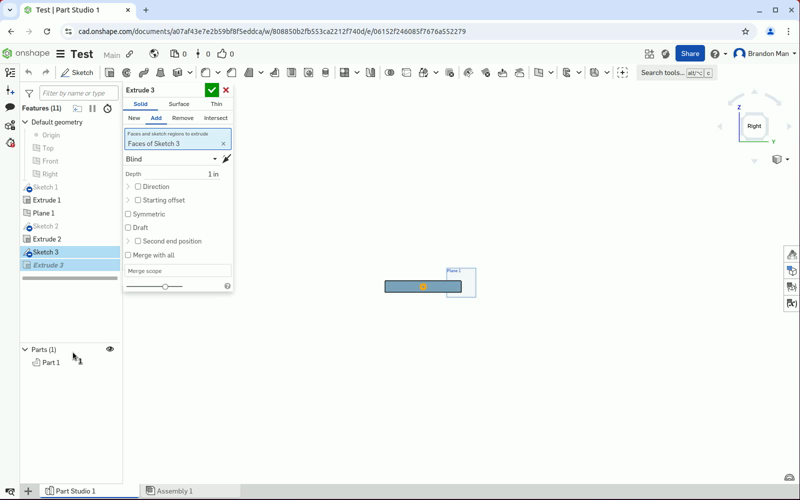
mouse_move(143, 106)
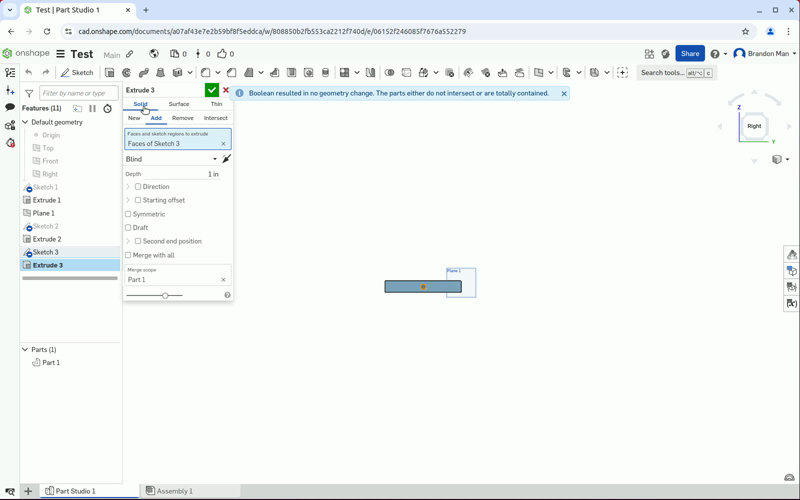
click(143, 106)
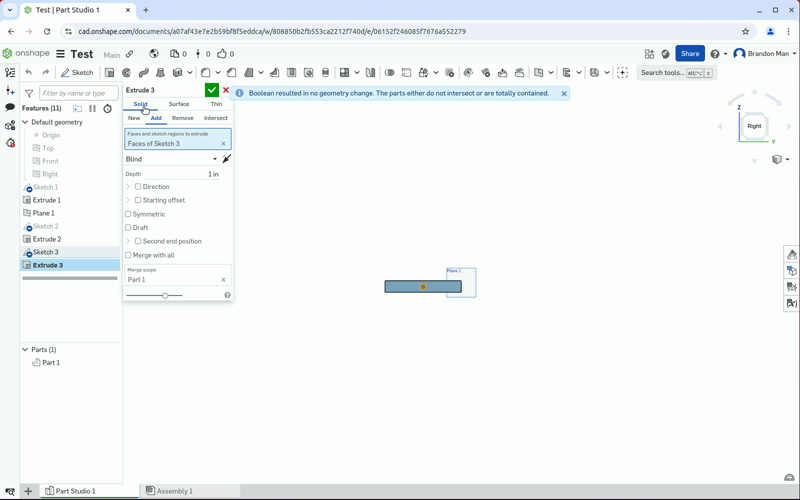
mouse_move(186, 120)
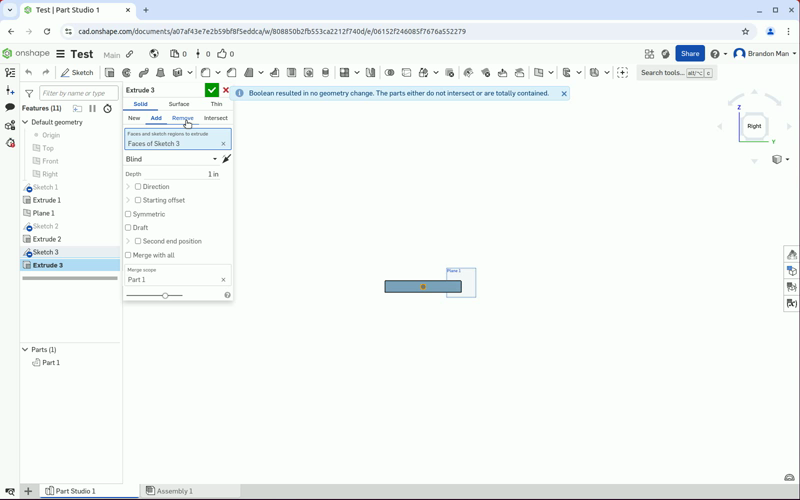
click(186, 120)
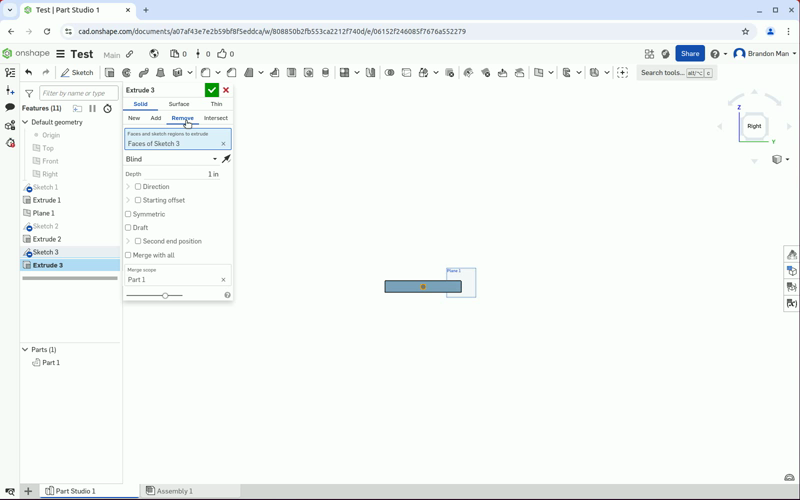
key(tab, 4)
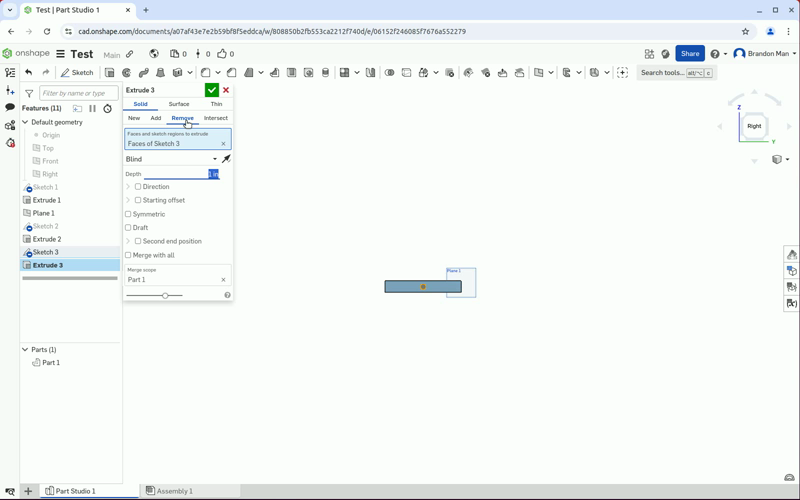
text(3.37)
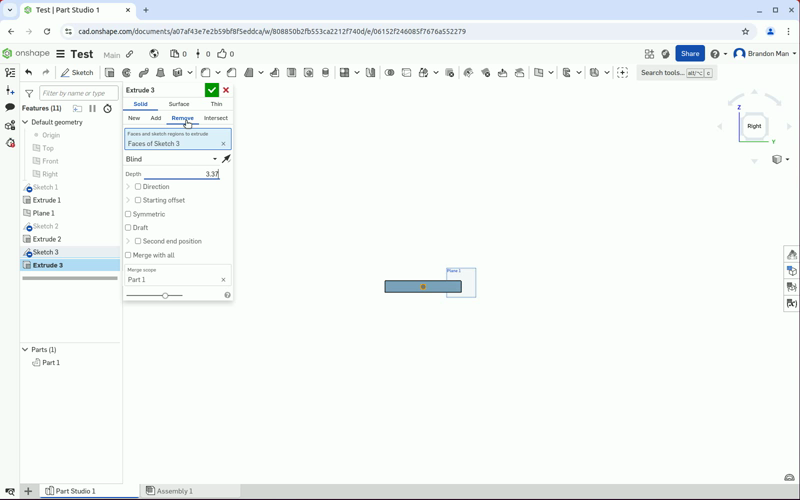
key(tab, 6)
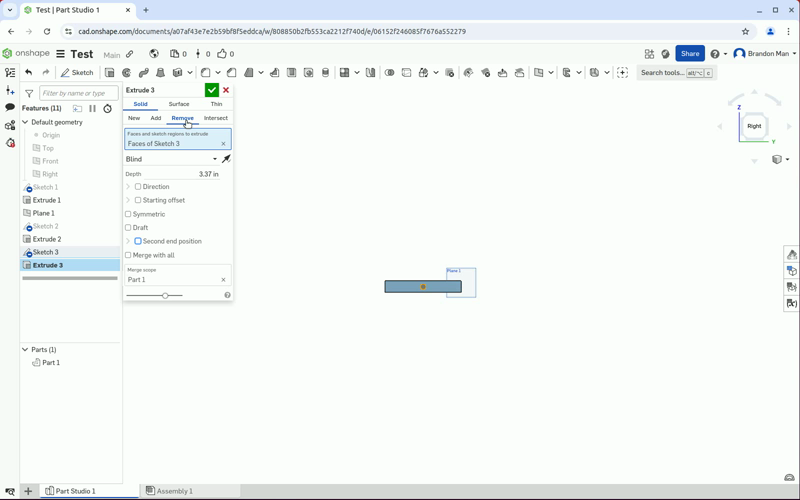
key(space)
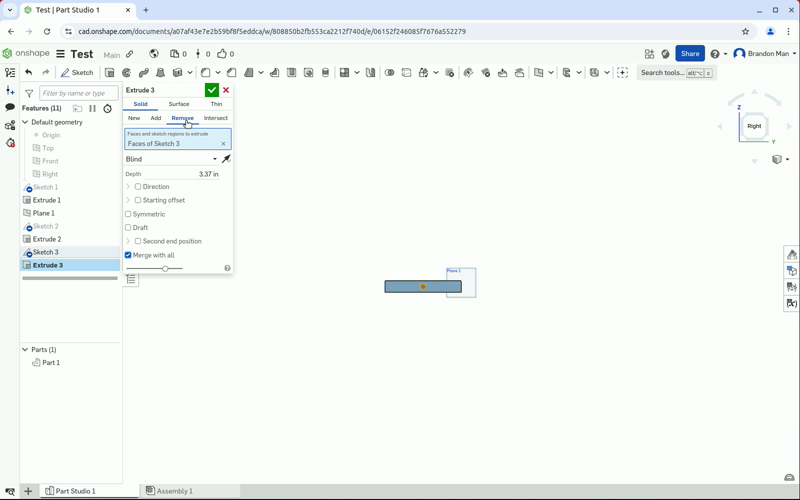
key(enter)
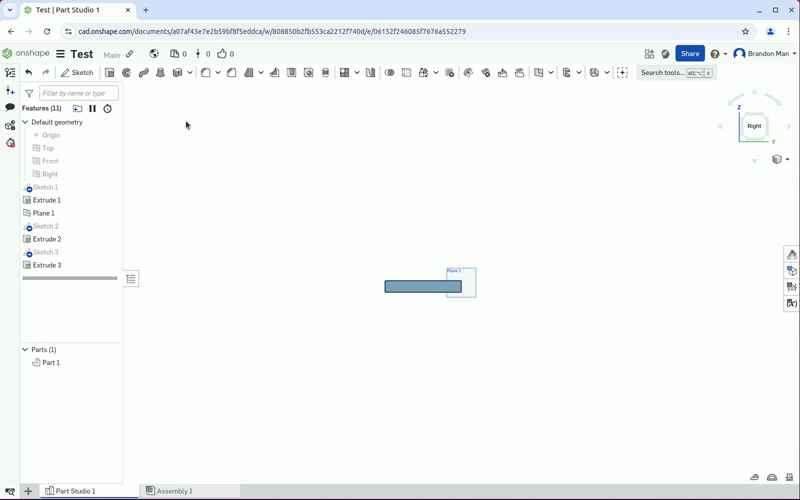
key(shift+h)
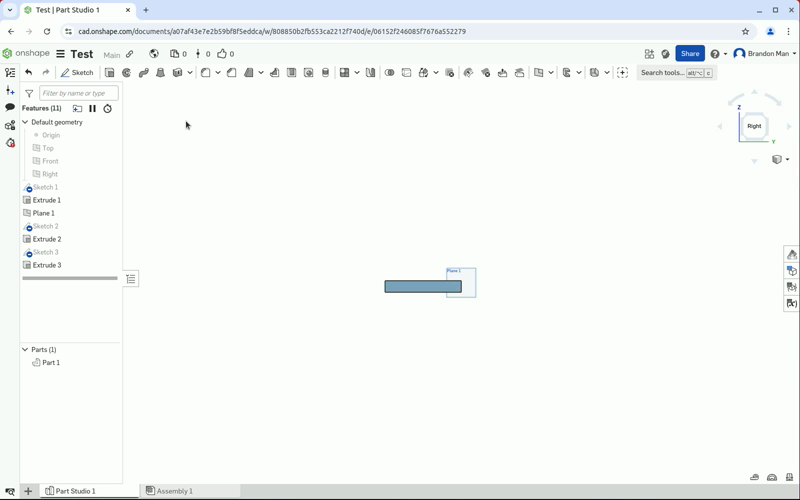
key(shift+h)
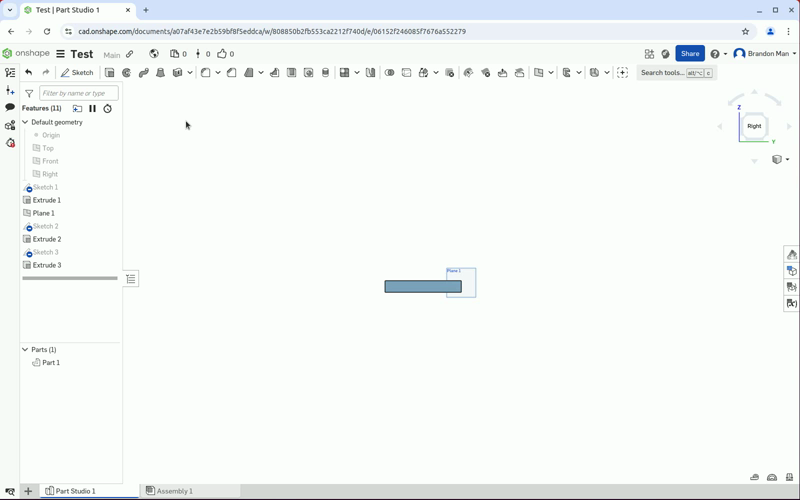
mouse_move(73, 189)
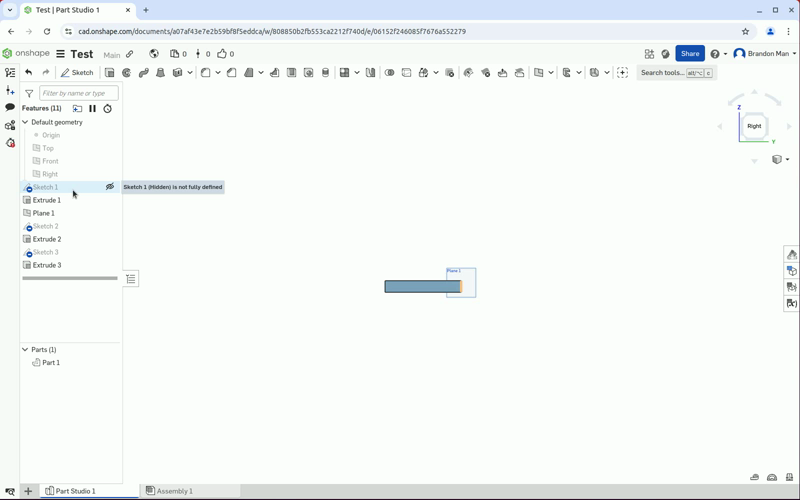
click(73, 189)
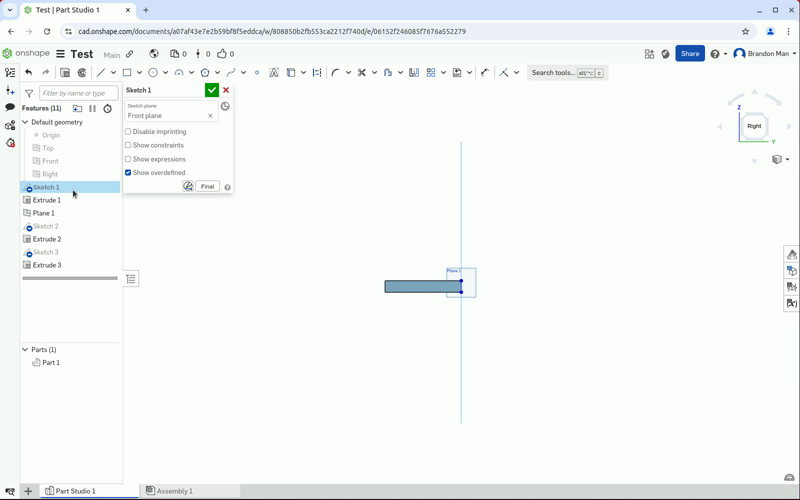
mouse_move(229, 92)
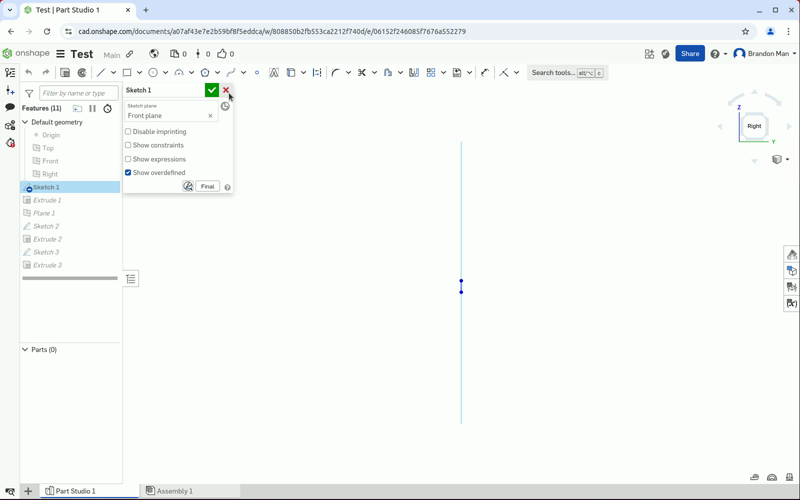
click(229, 92)
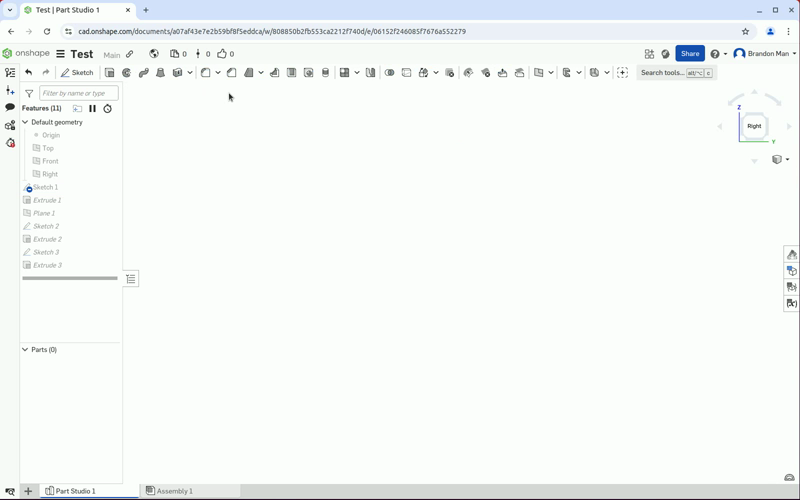
key(shift+s)
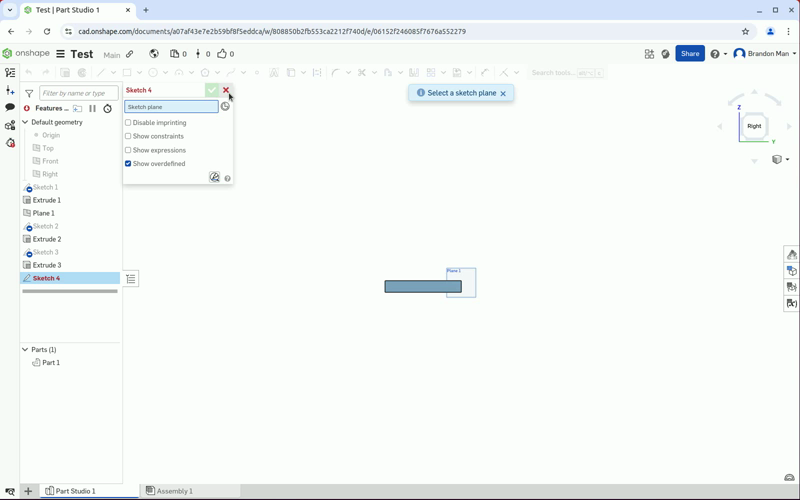
mouse_move(73, 215)
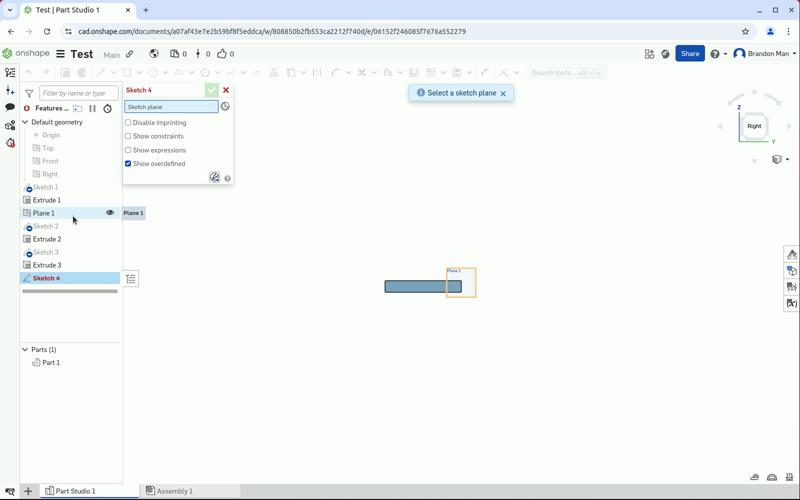
click(73, 215)
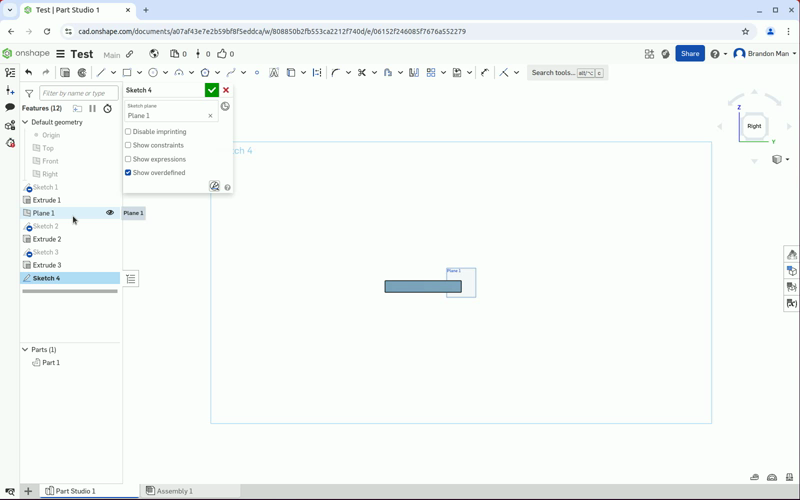
mouse_move(73, 352)
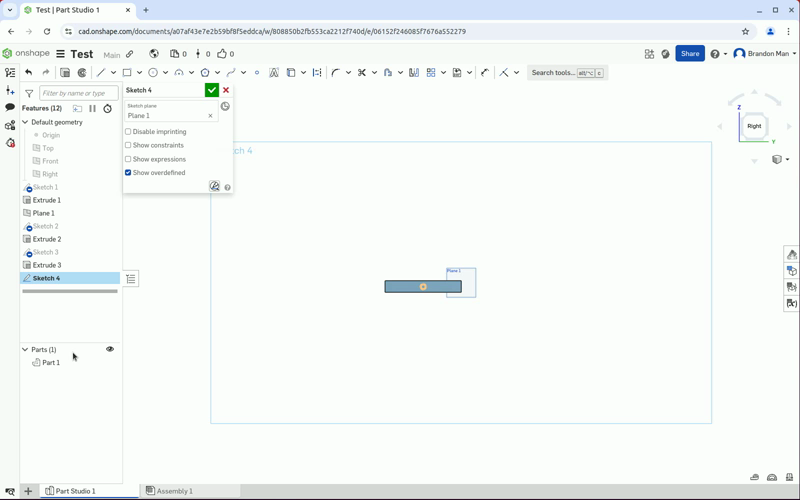
key(y)
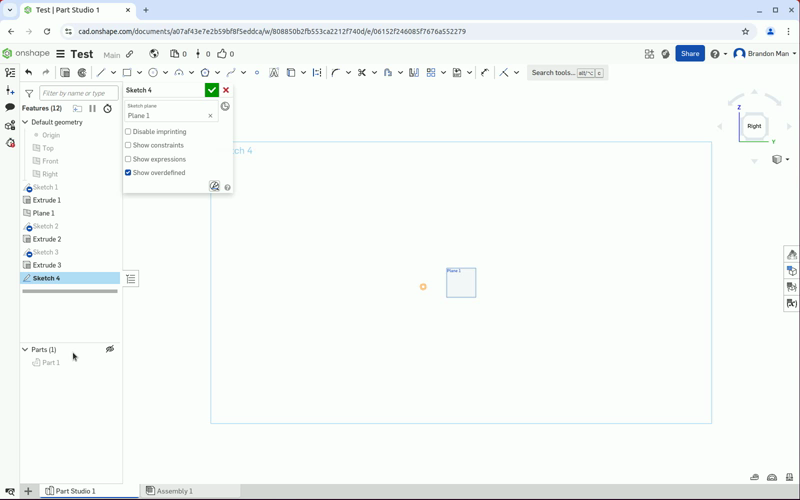
key(c)
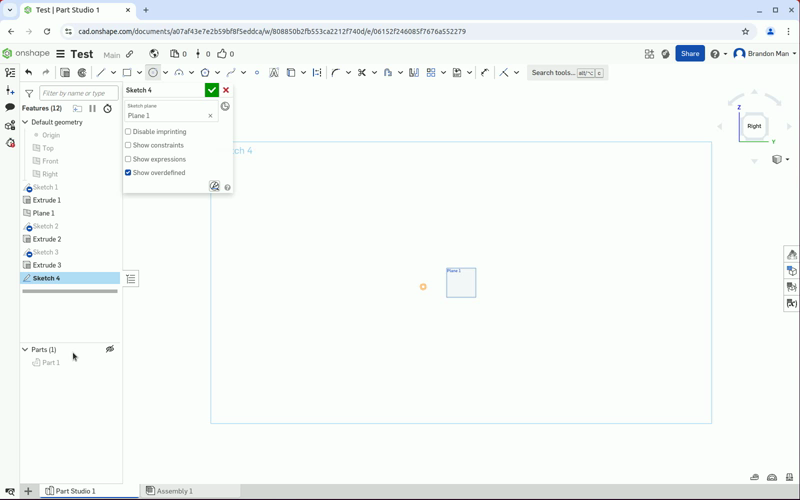
key_down(shift)
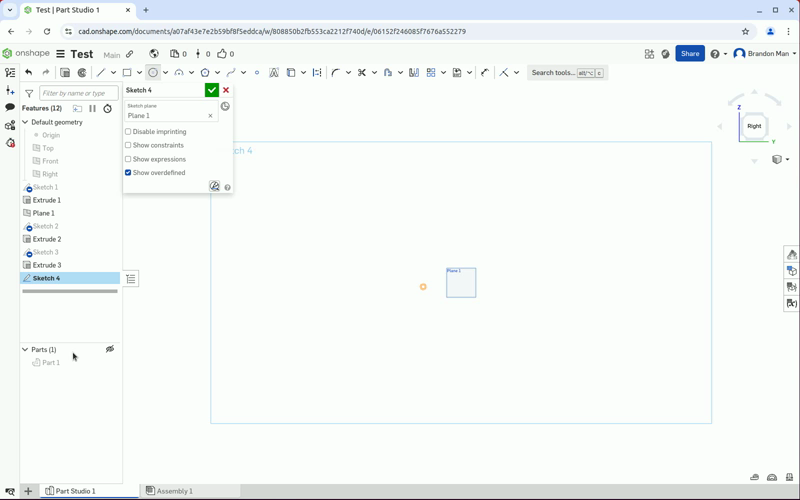
mouse_move(449, 286)
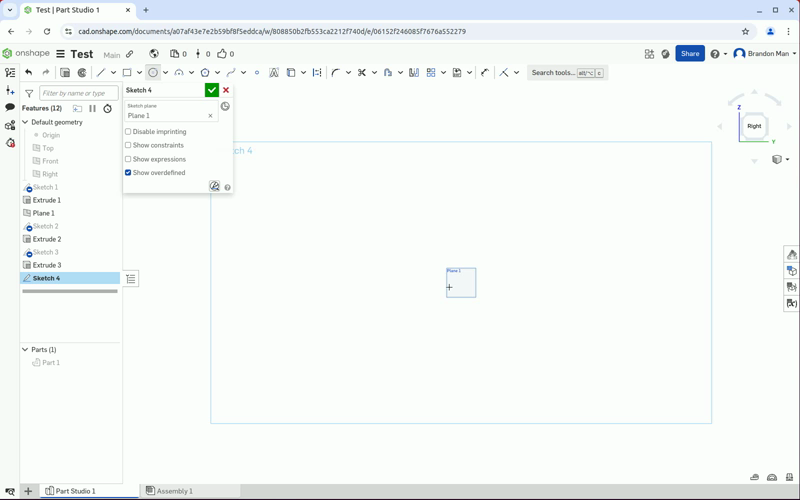
click(449, 286)
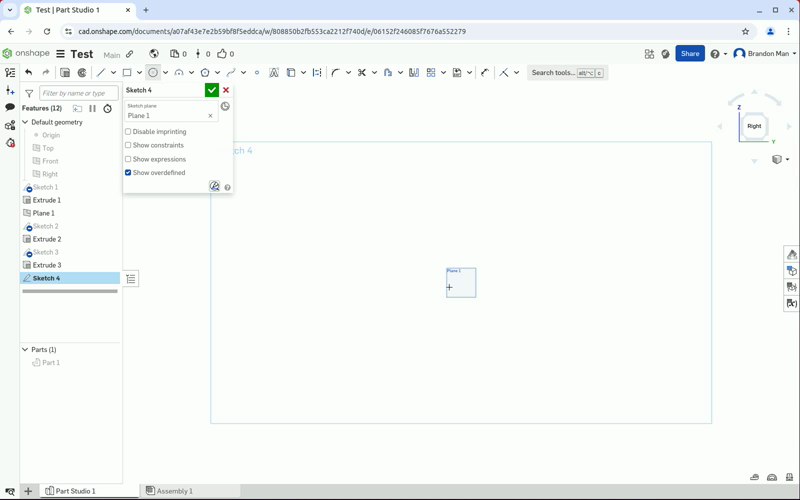
key_up(shift)
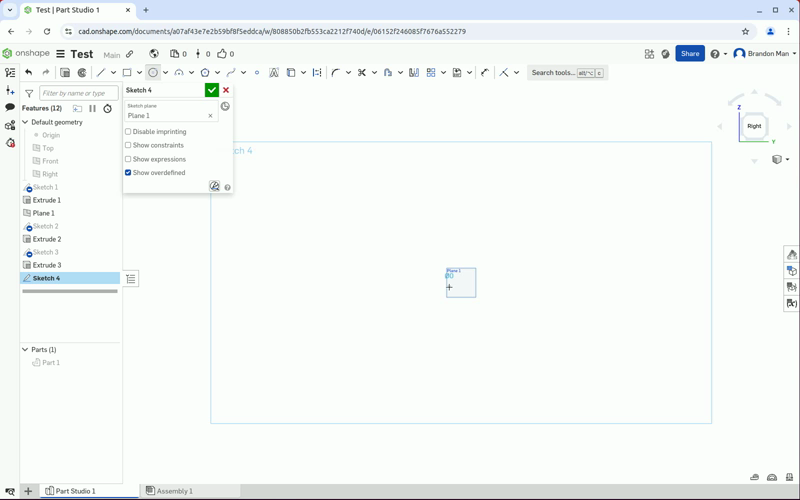
mouse_move(451, 286)
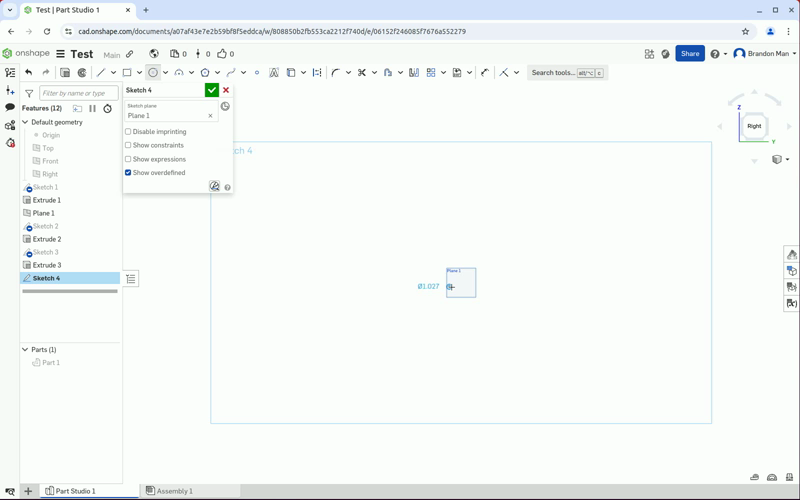
scroll(6)
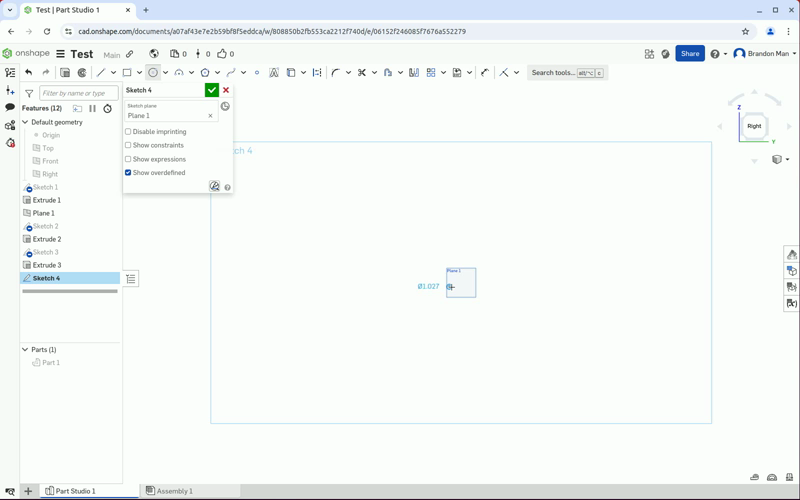
scroll(6)
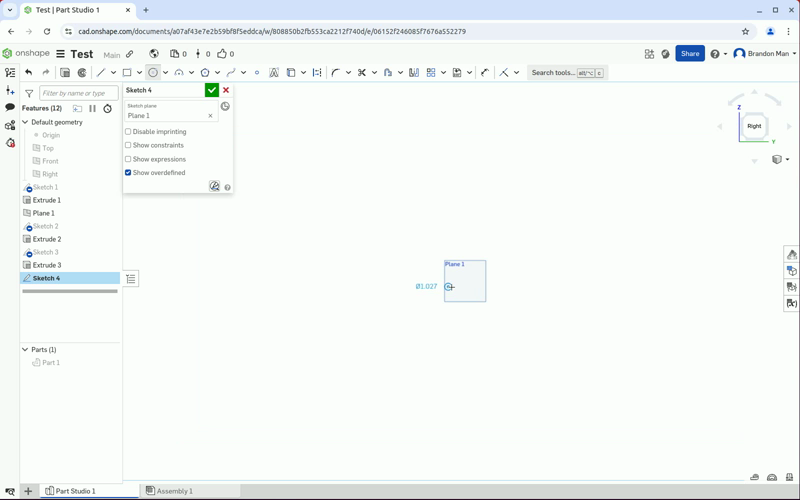
scroll(6)
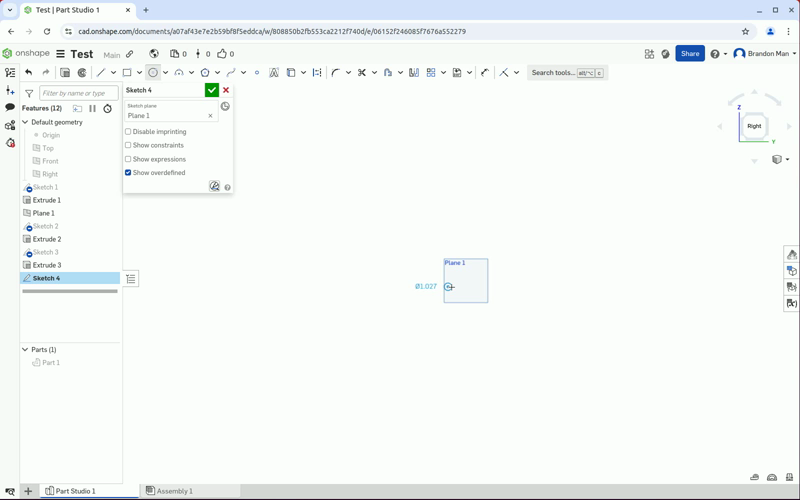
scroll(6)
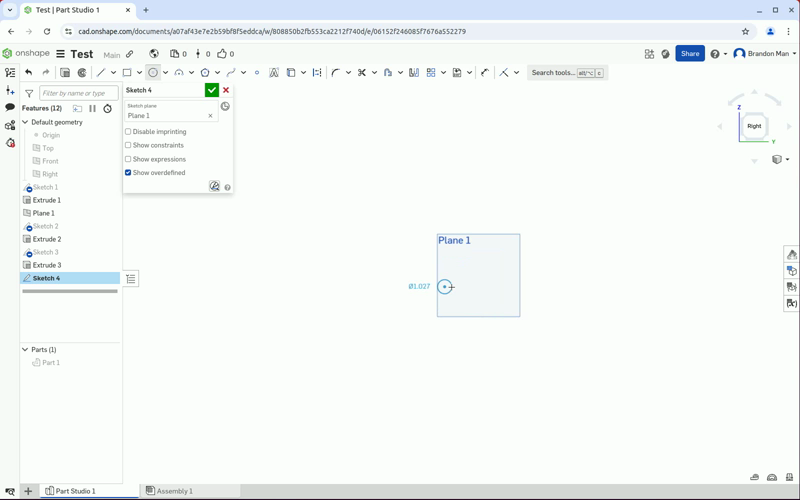
scroll(6)
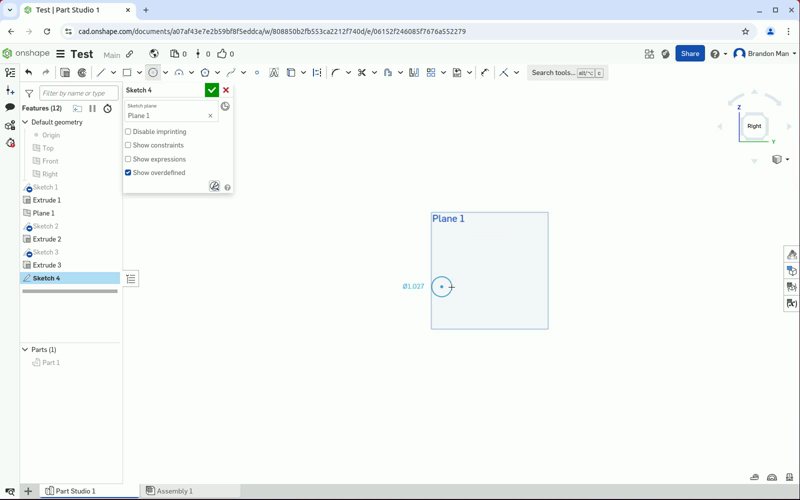
scroll(6)
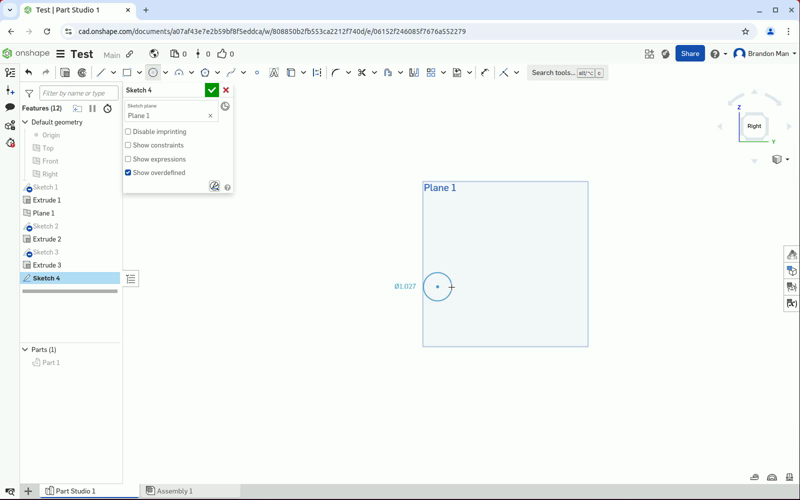
scroll(6)
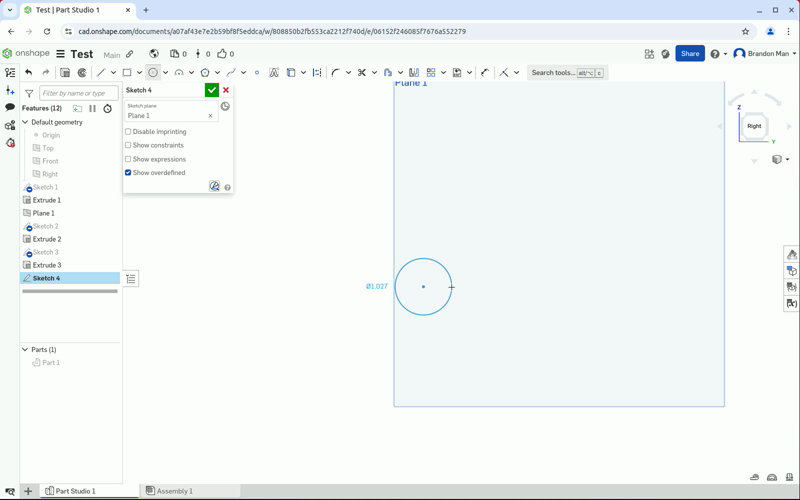
click(451, 286)
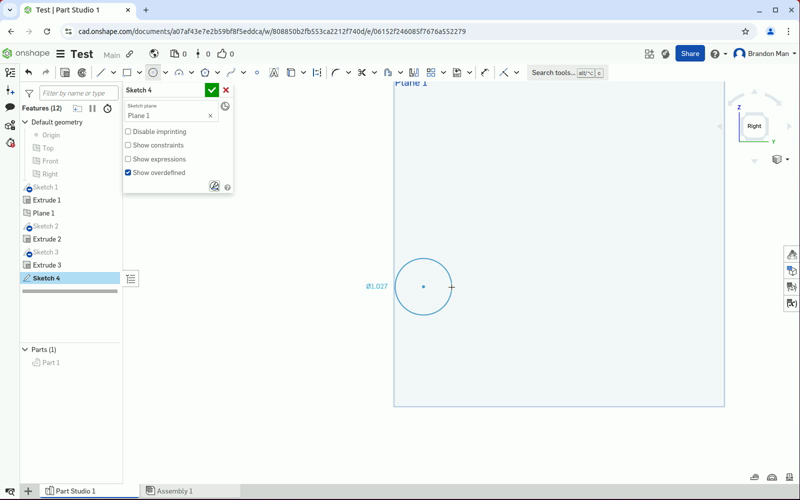
scroll(-6)
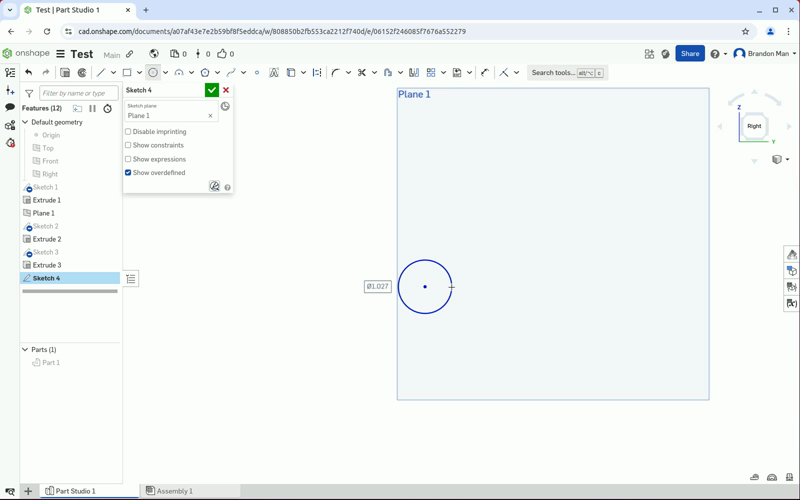
scroll(-6)
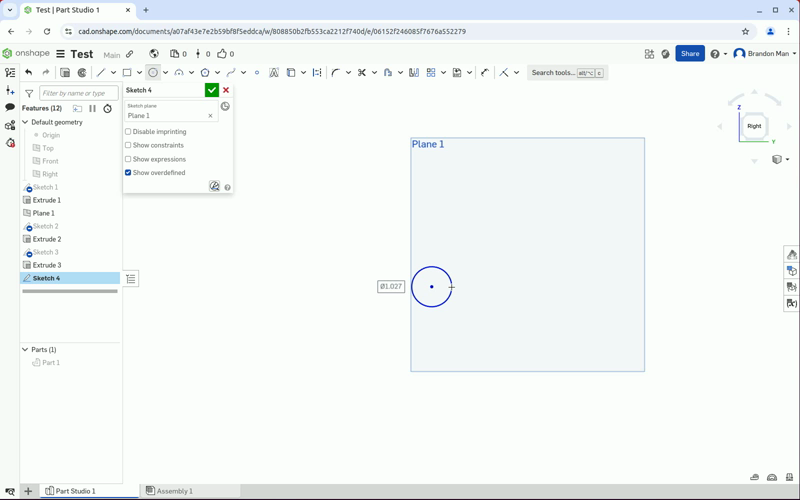
scroll(-6)
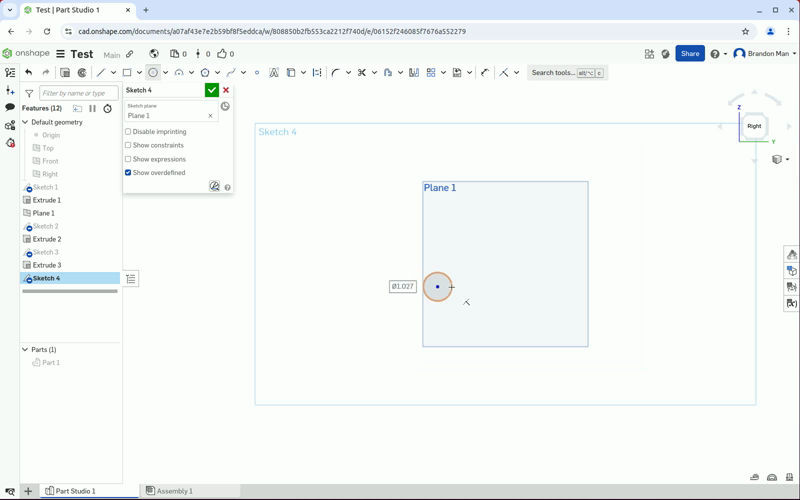
scroll(-6)
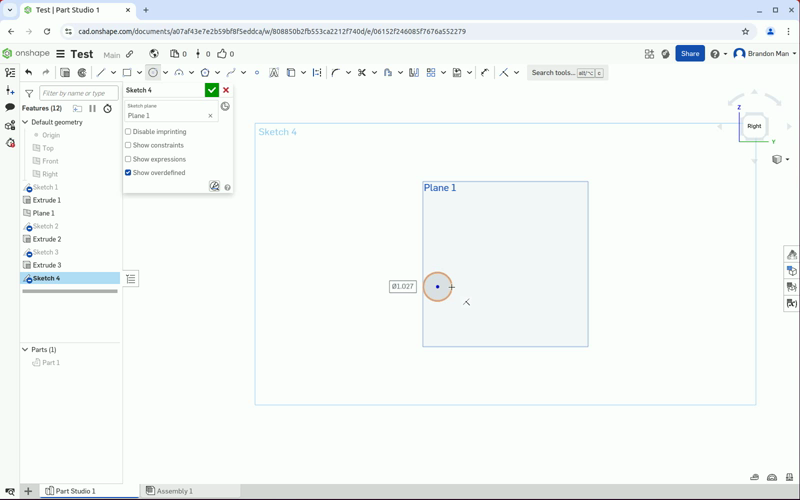
scroll(-6)
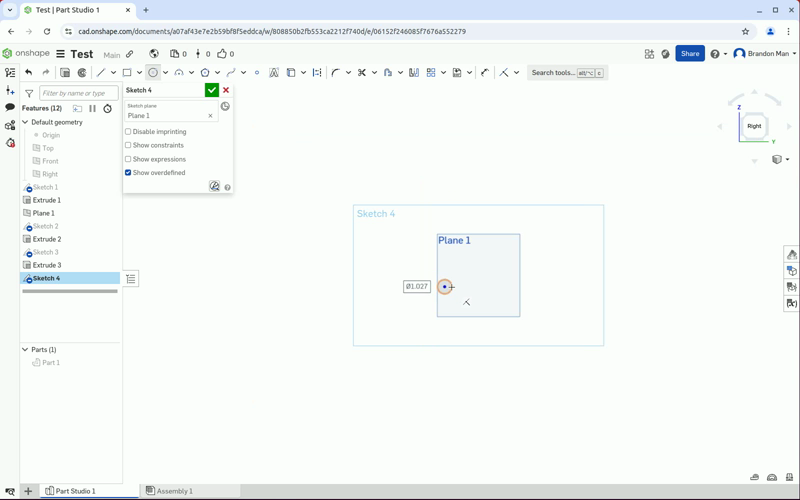
scroll(-6)
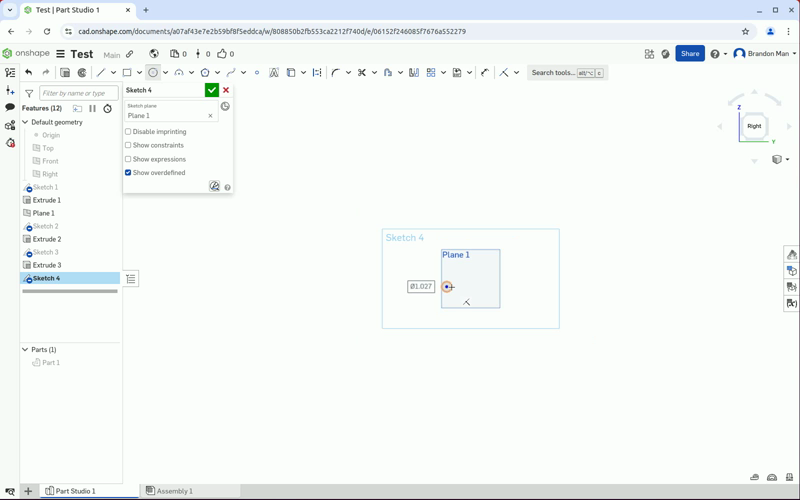
scroll(-6)
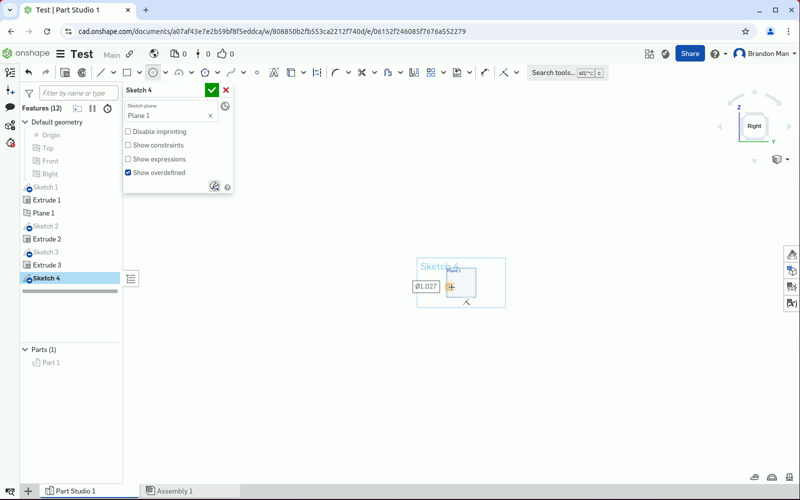
key(esc)
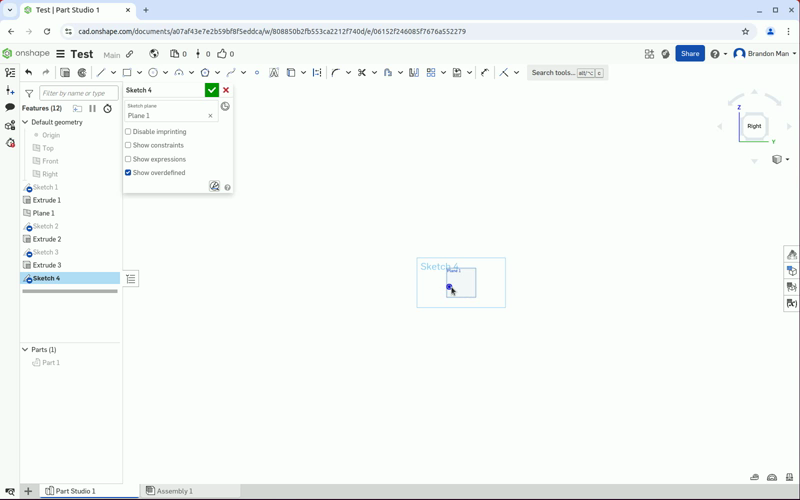
mouse_move(449, 285)
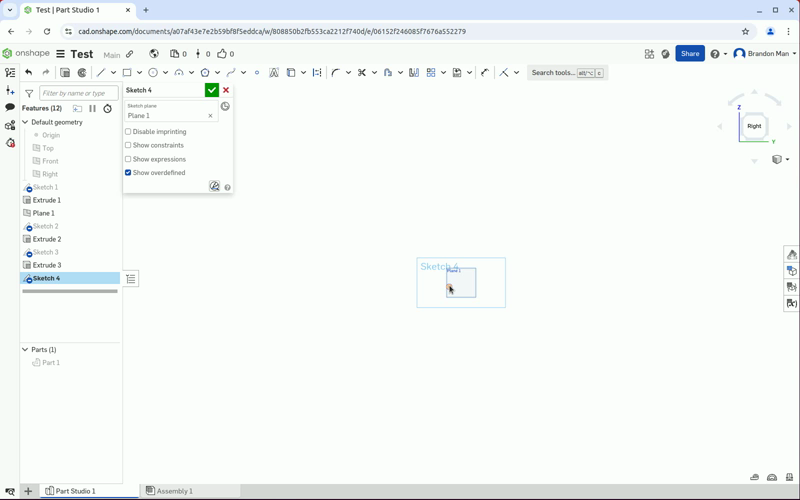
scroll(6)
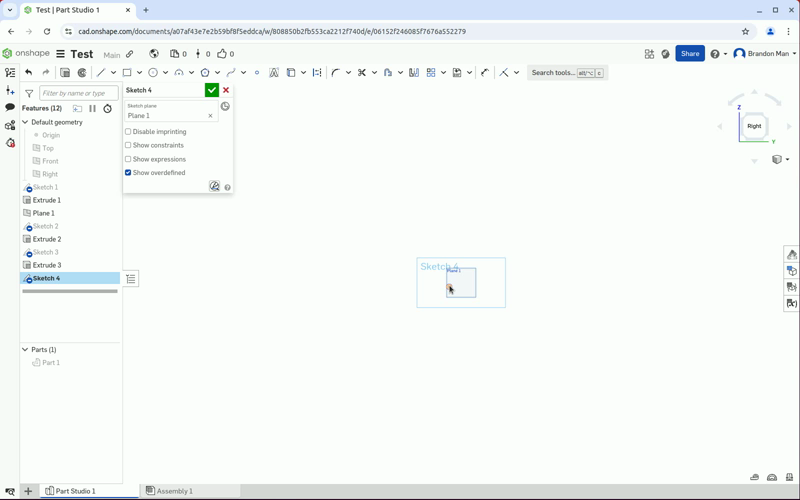
scroll(6)
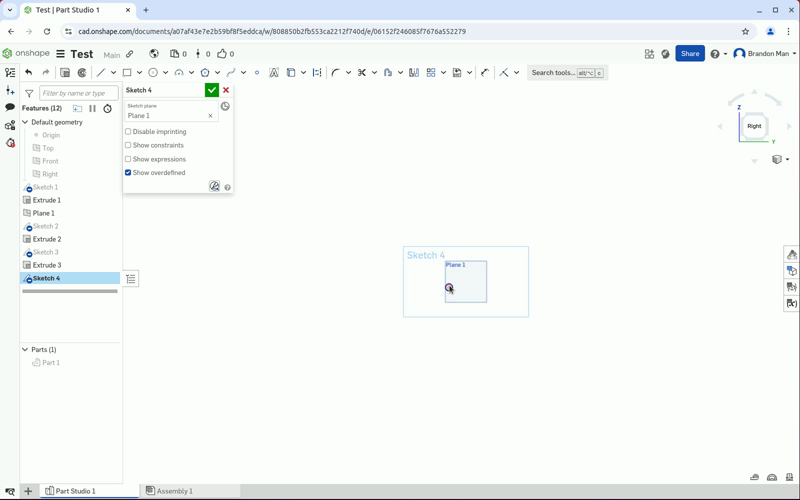
scroll(6)
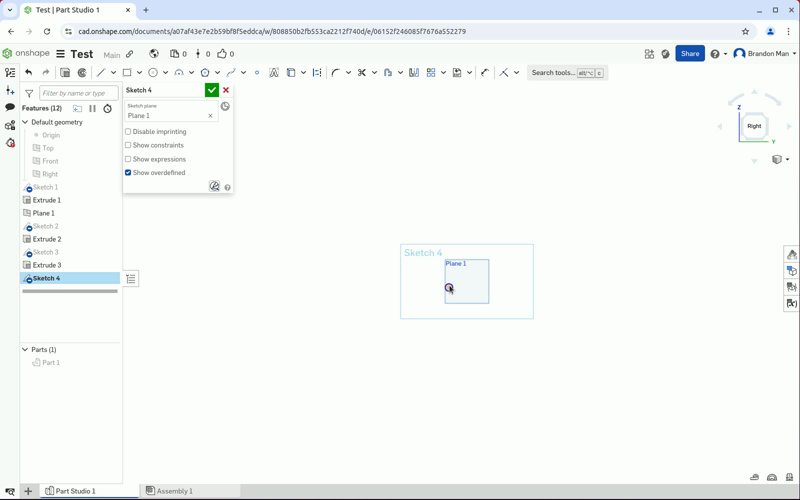
scroll(6)
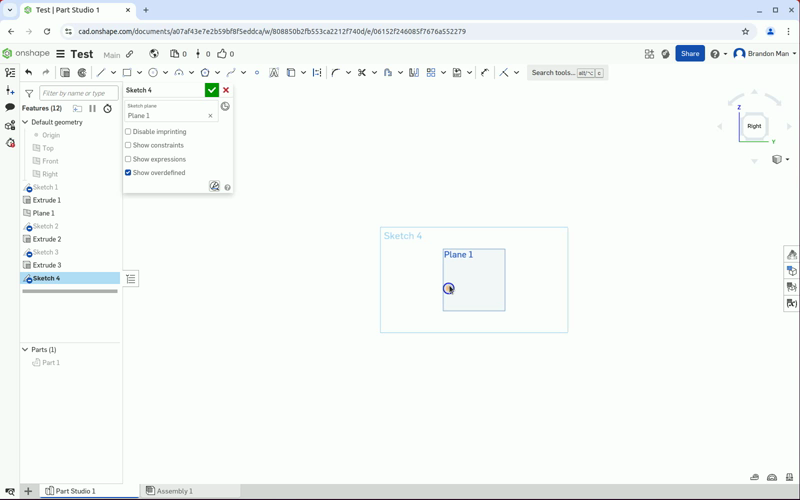
scroll(6)
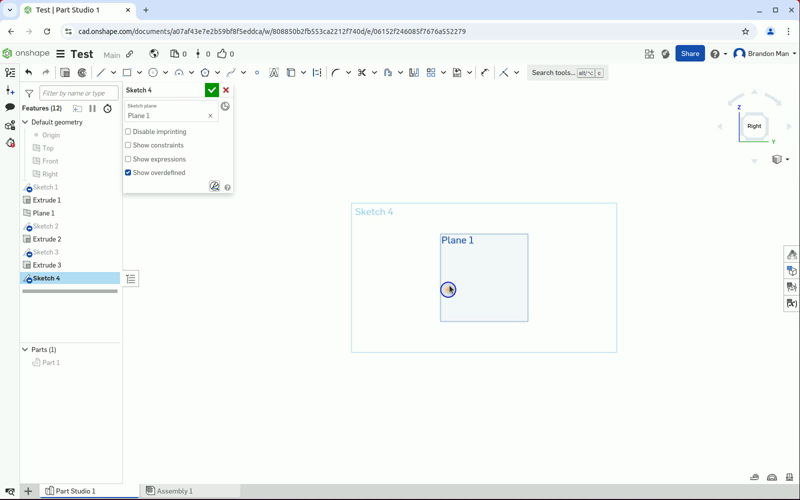
scroll(6)
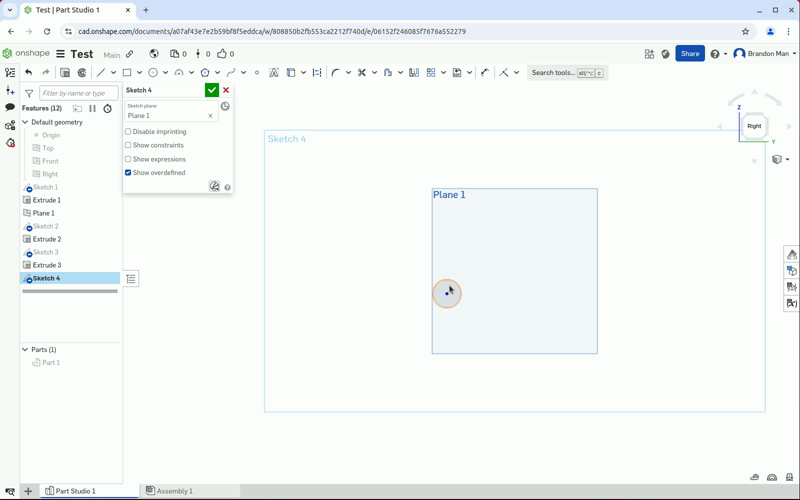
scroll(6)
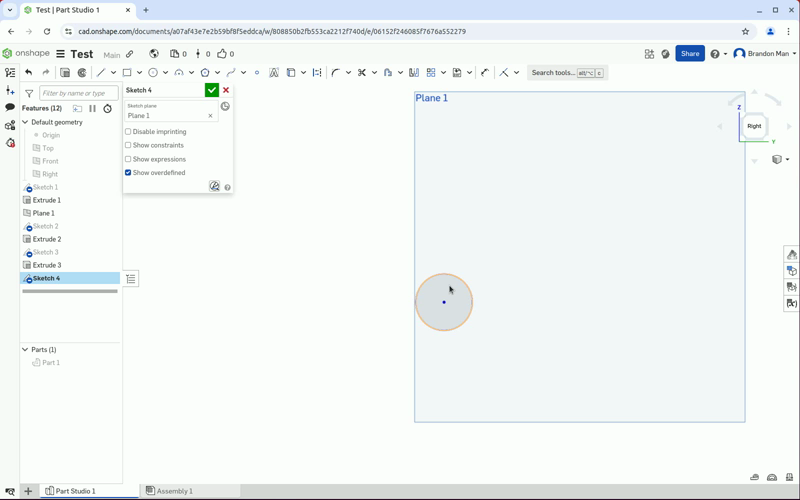
click(449, 285)
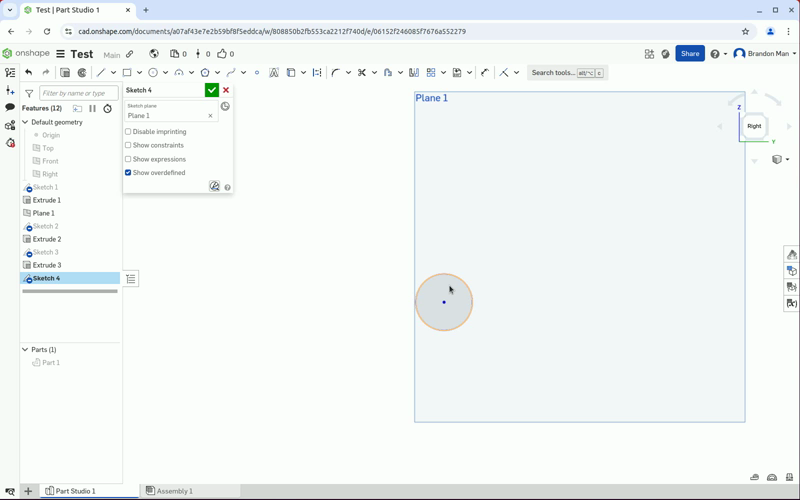
scroll(-6)
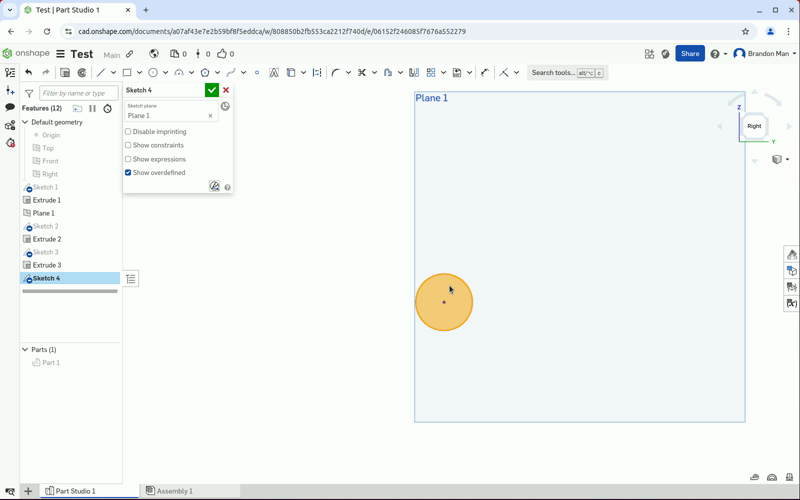
scroll(-6)
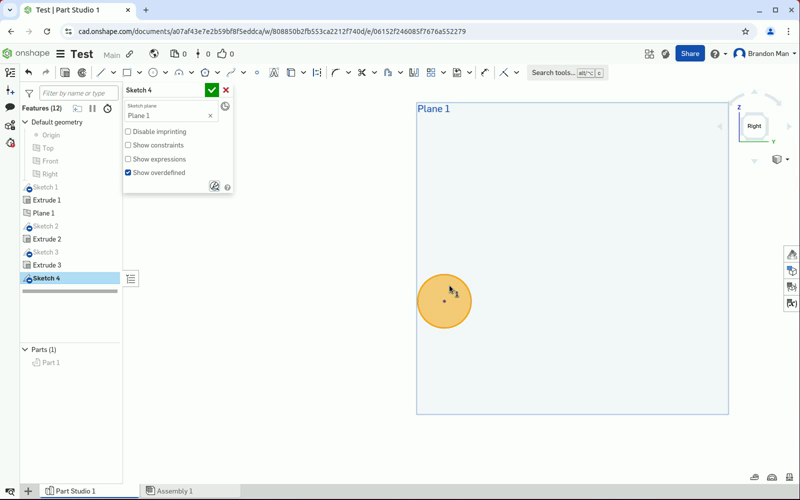
scroll(-6)
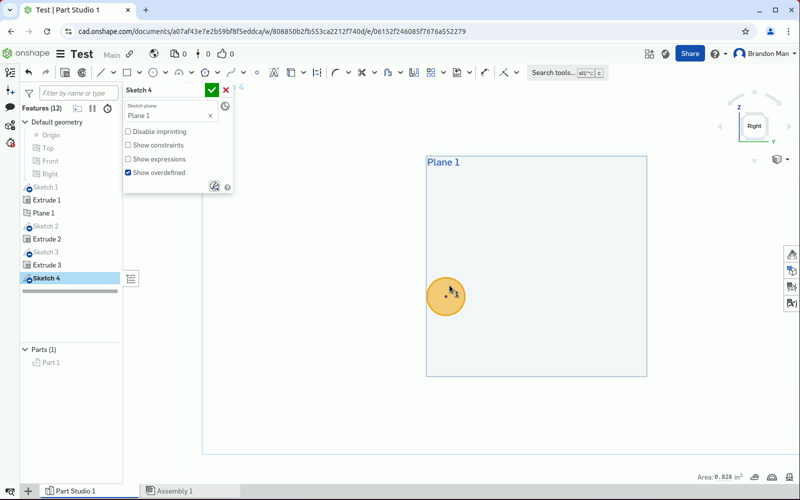
scroll(-6)
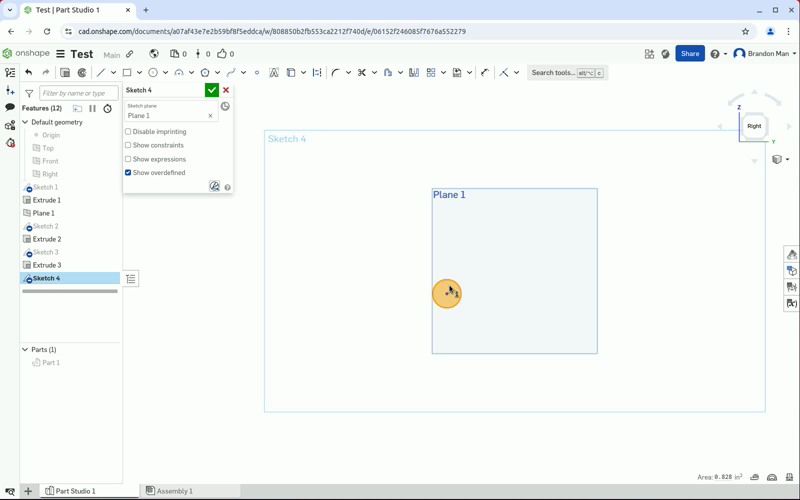
scroll(-6)
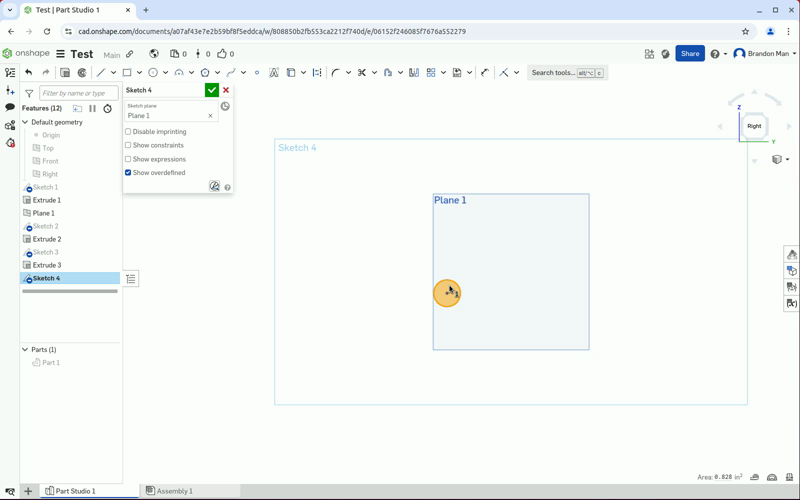
scroll(-6)
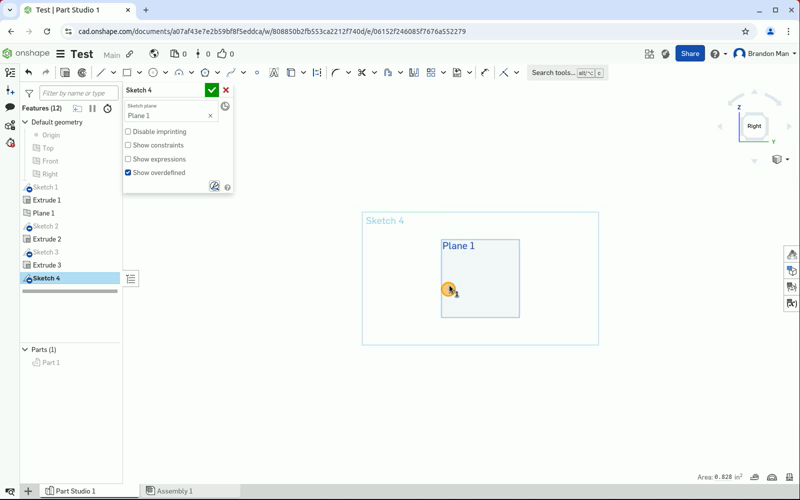
scroll(-6)
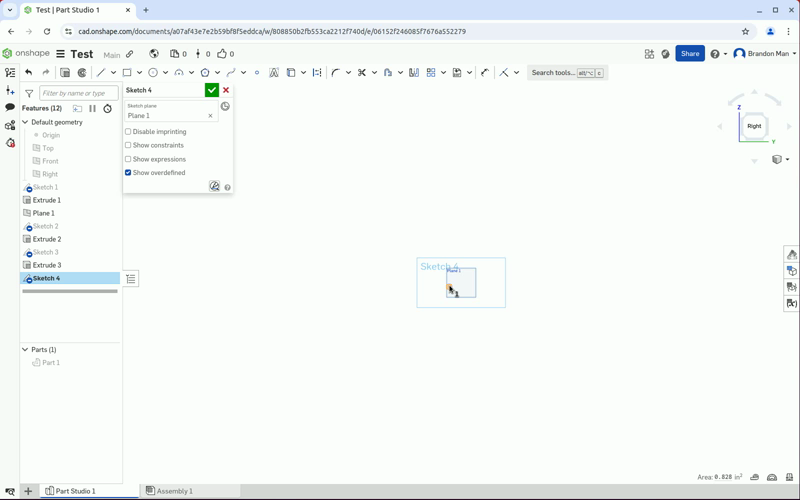
mouse_move(73, 352)
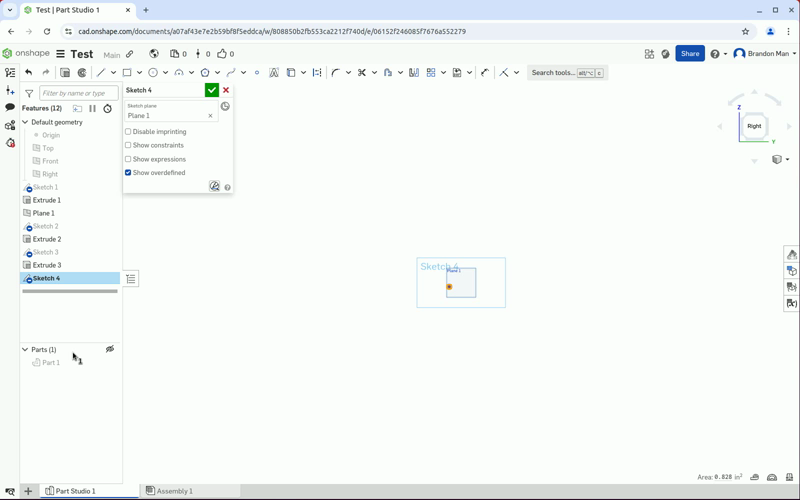
key(shift+y)
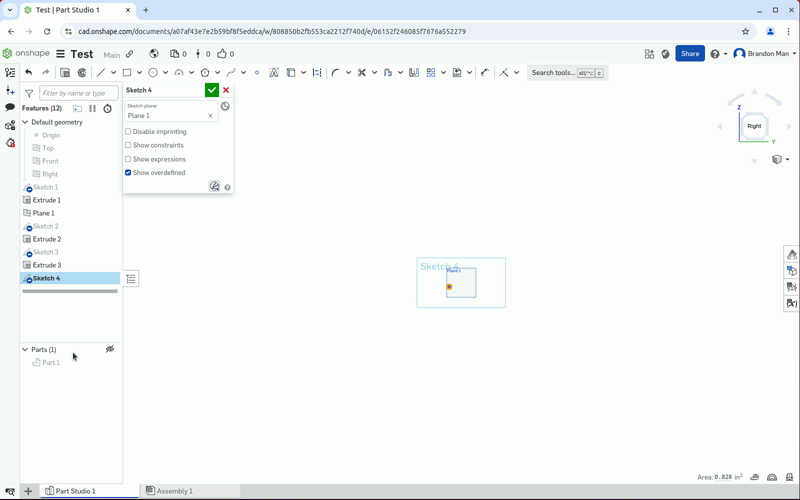
key(shift+e)
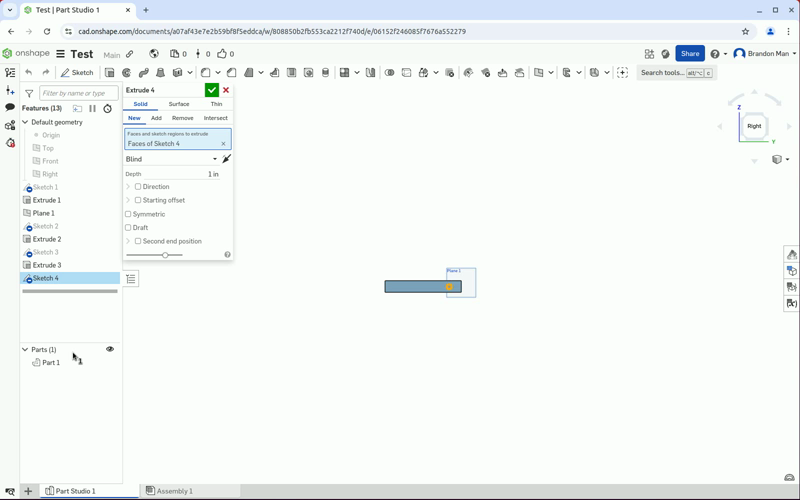
mouse_move(143, 106)
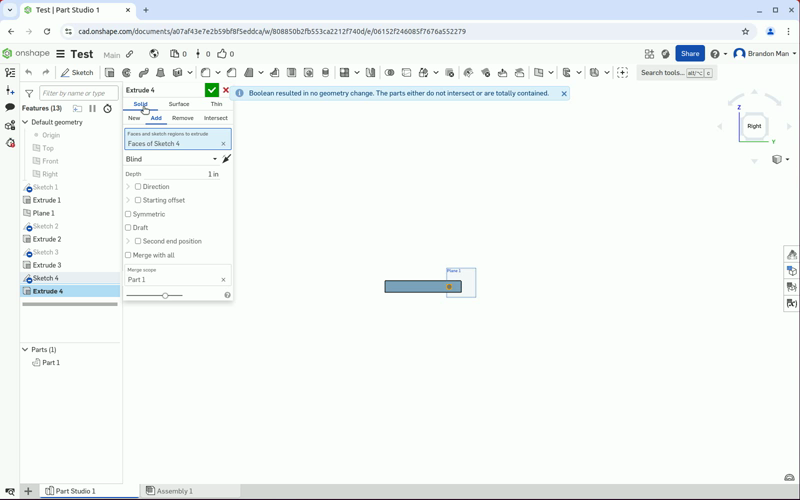
click(143, 106)
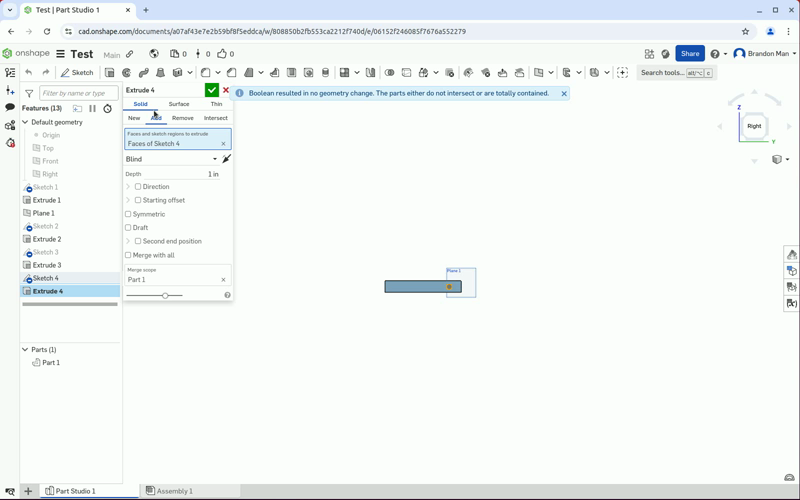
mouse_move(186, 120)
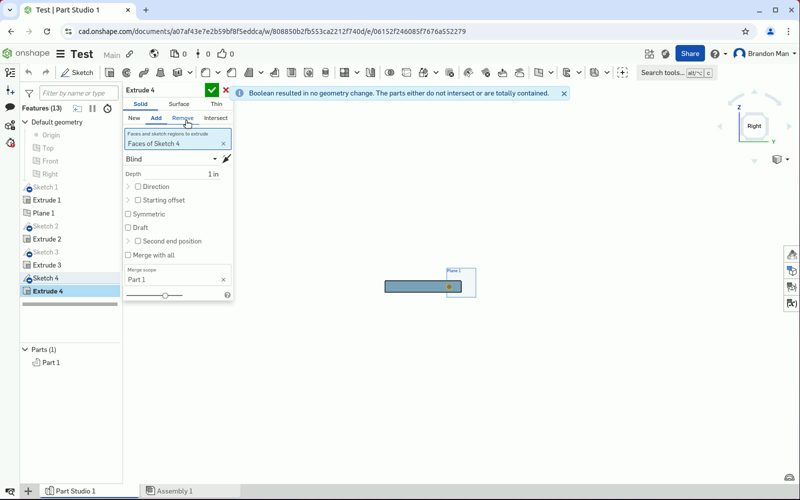
click(186, 120)
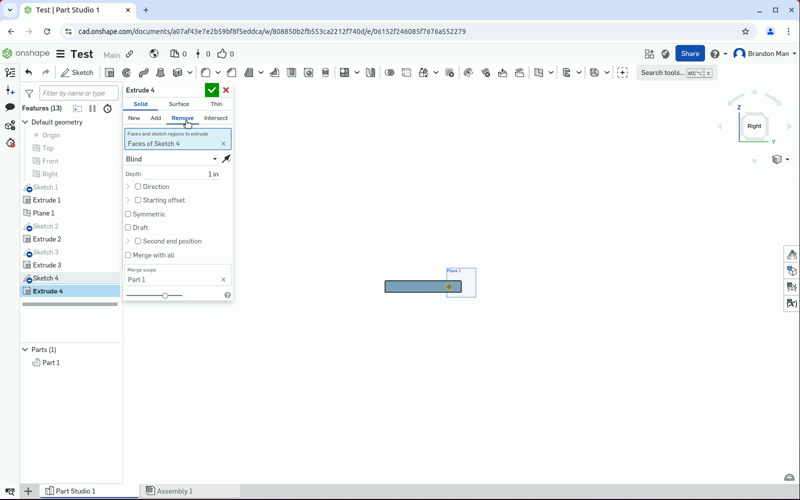
key(tab, 4)
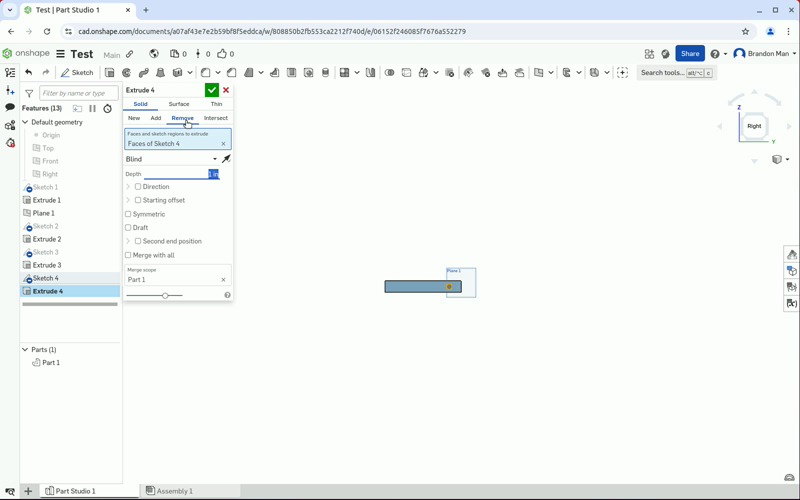
text(3.37)
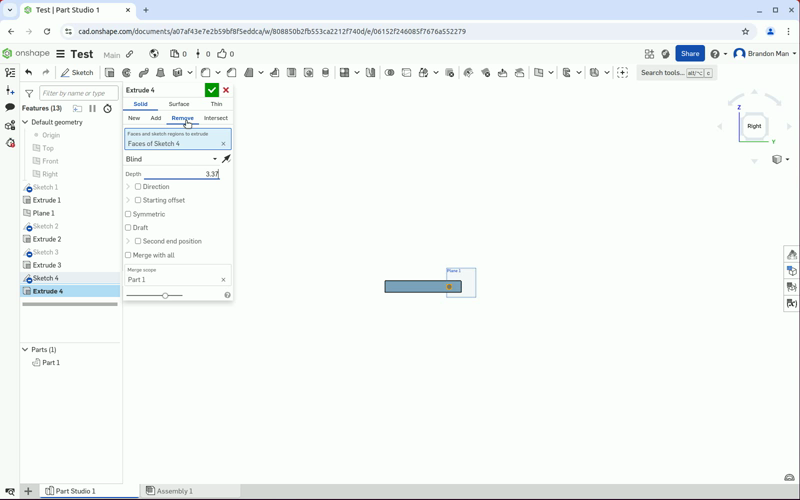
key(tab, 6)
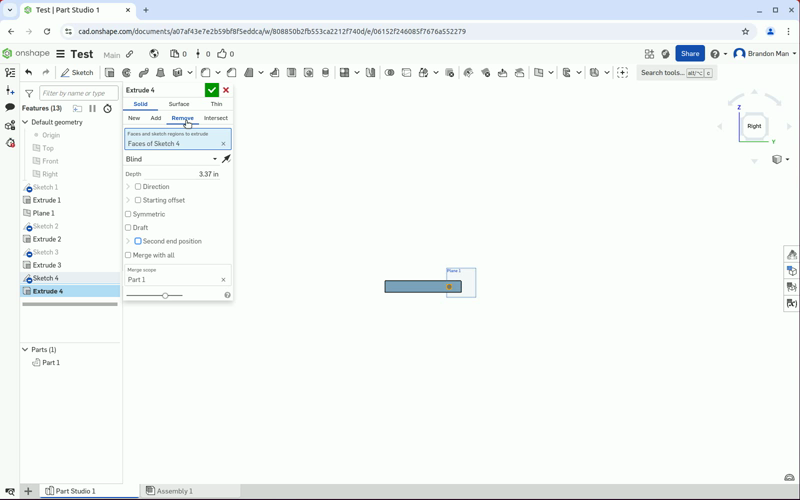
key(space)
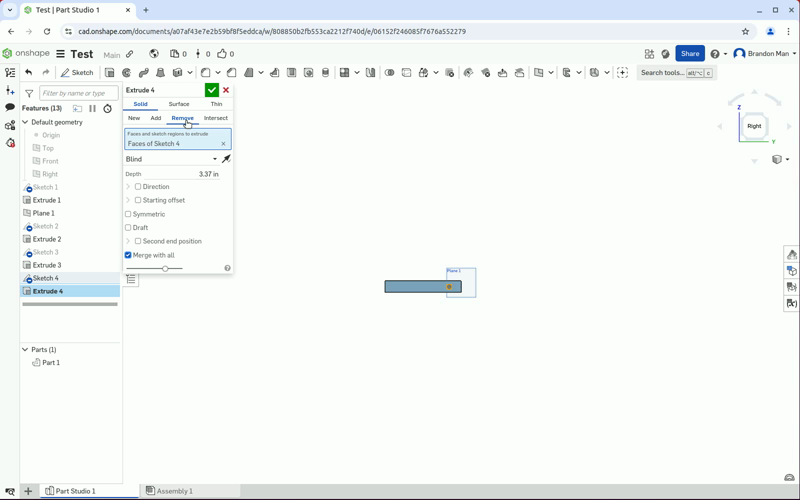
key(enter)
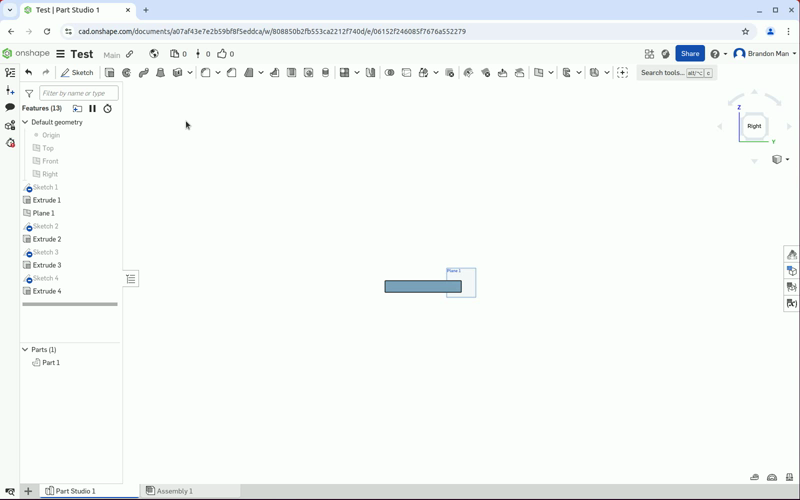
key(shift+h)
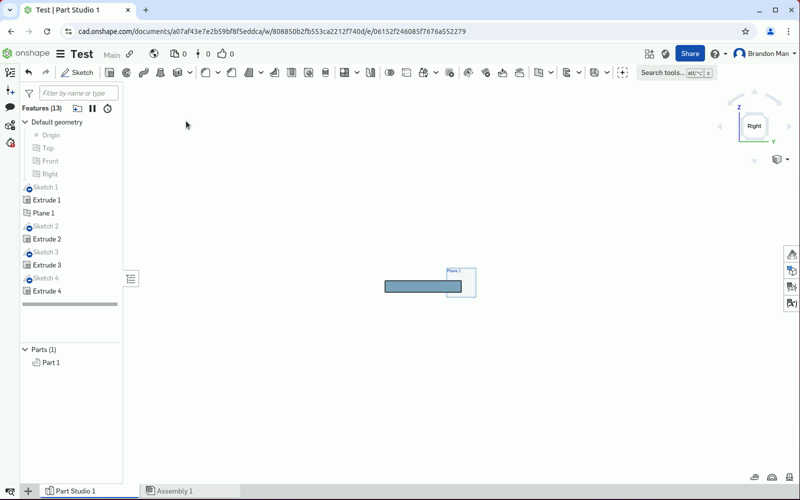
key(shift+h)
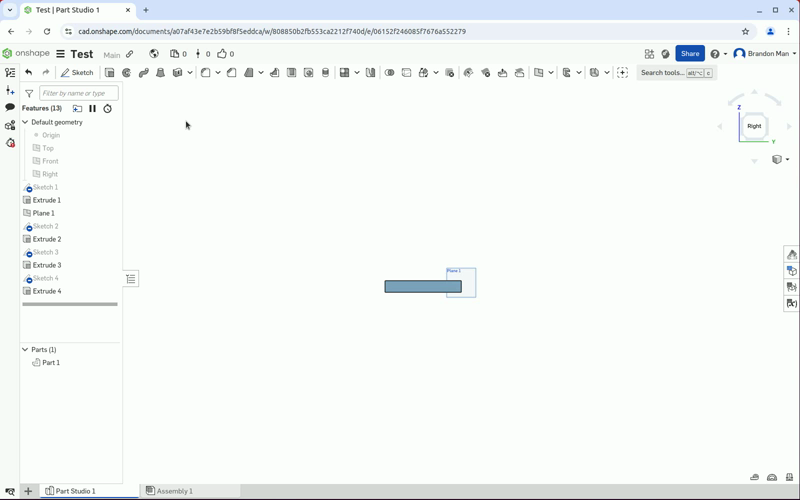
mouse_move(73, 189)
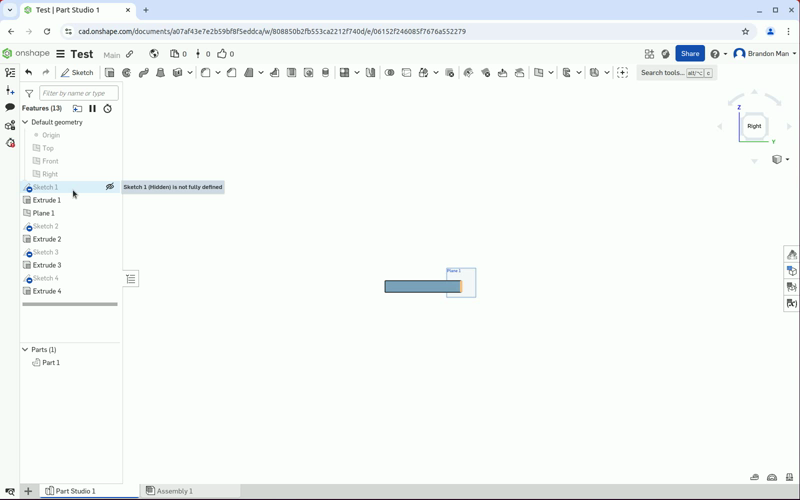
click(73, 189)
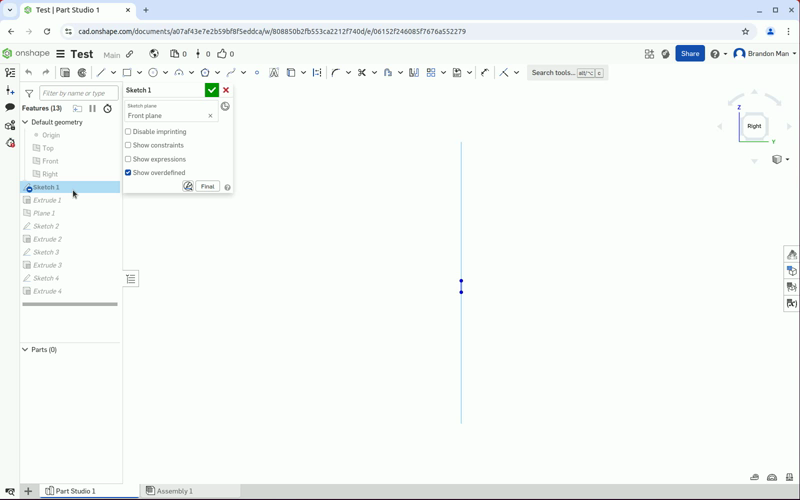
mouse_move(229, 92)
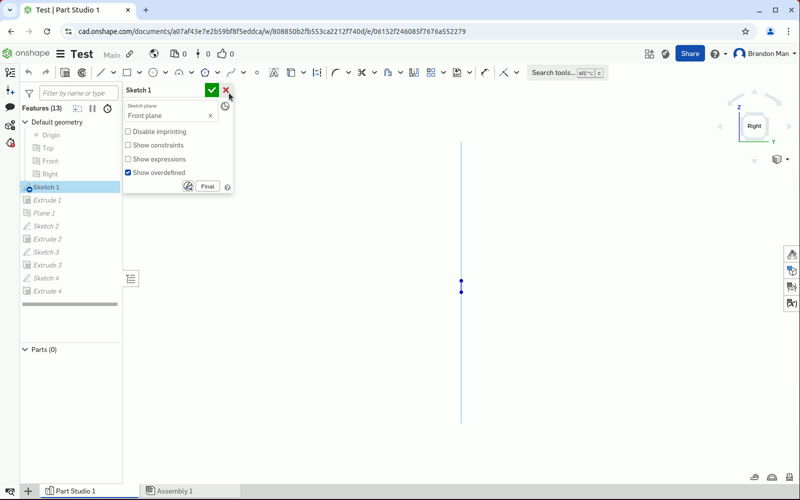
click(229, 92)
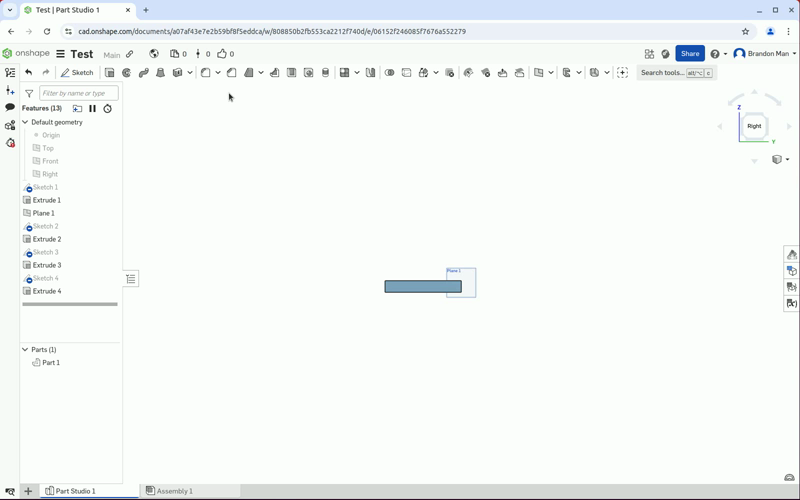
mouse_move(541, 75)
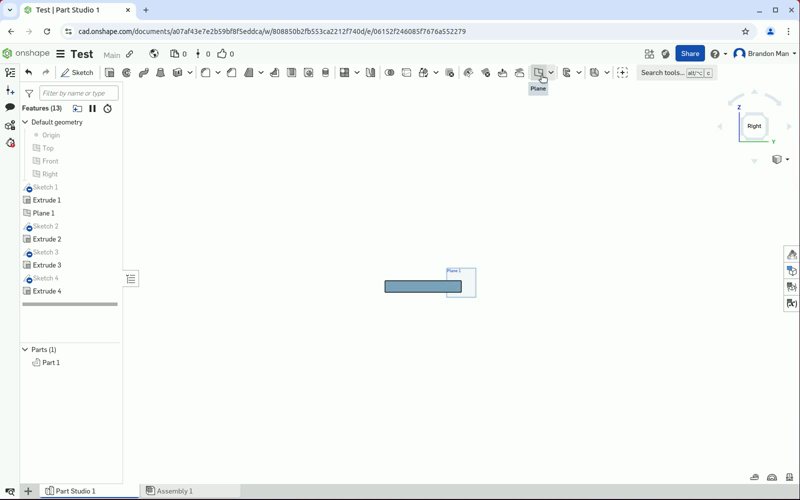
click(541, 75)
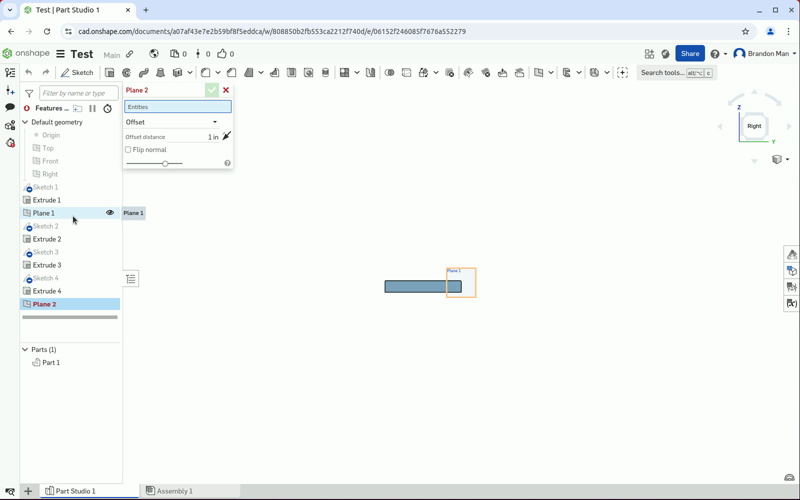
scroll(3)
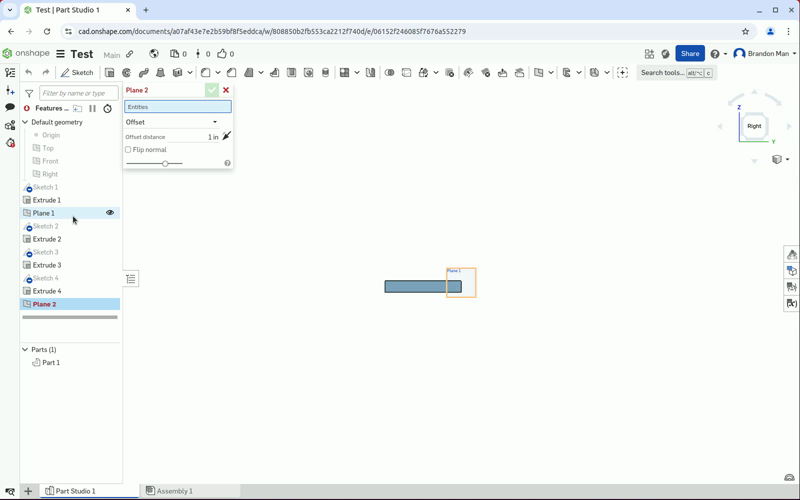
mouse_move(73, 176)
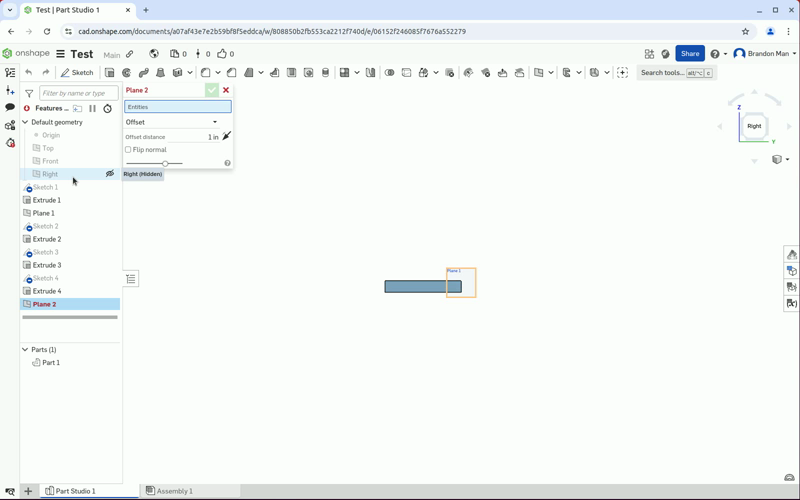
click(73, 176)
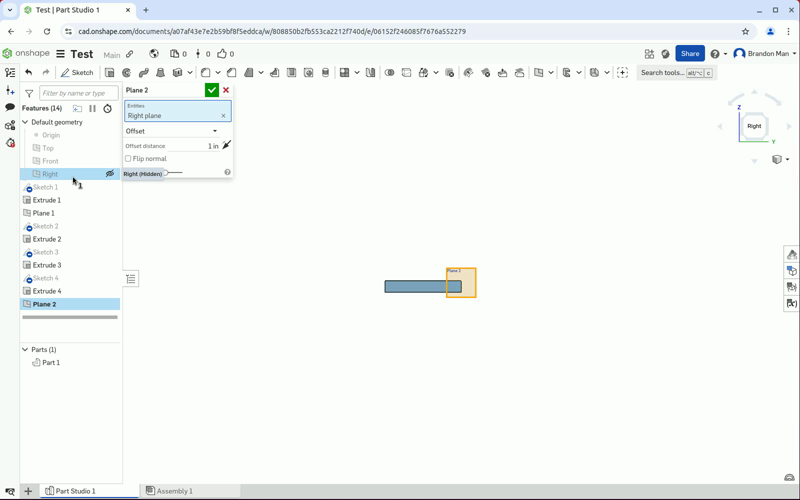
key(tab, 2)
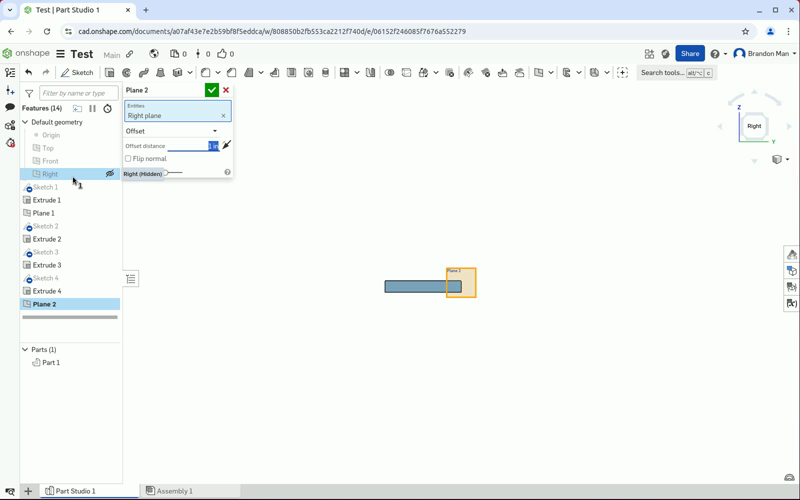
text(23.108)
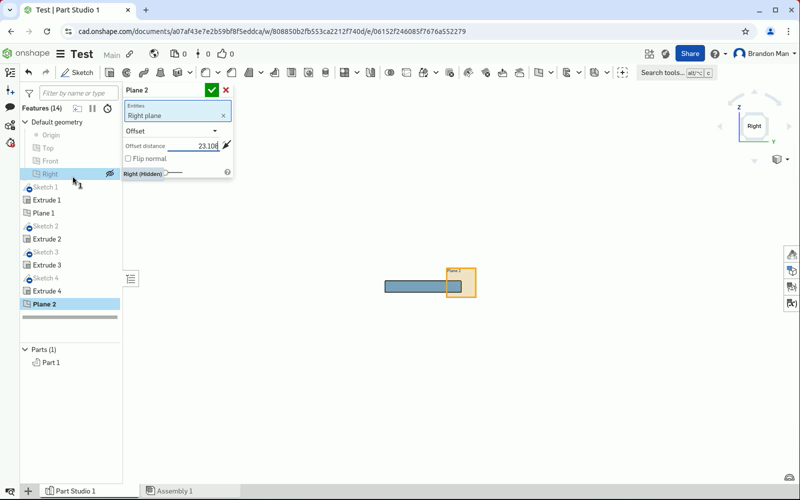
key(enter, 2)
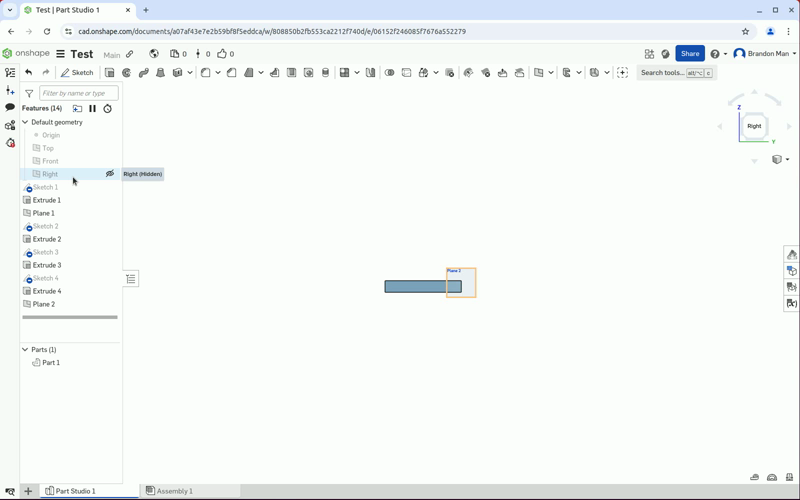
key(shift+s)
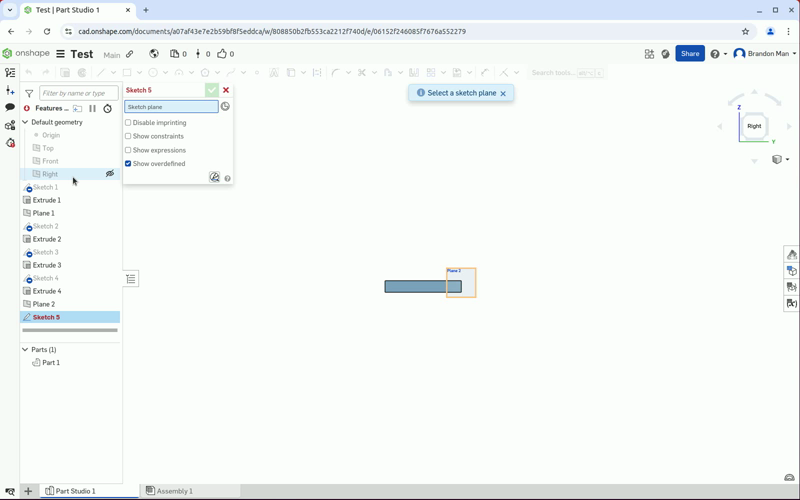
mouse_move(73, 306)
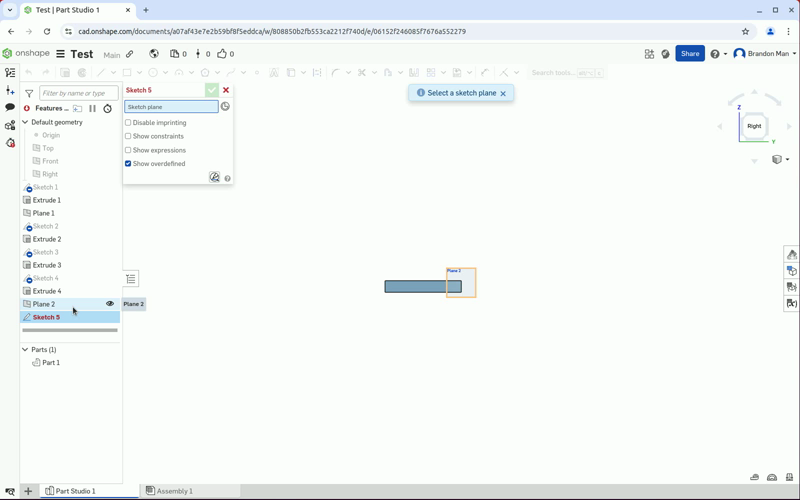
click(73, 306)
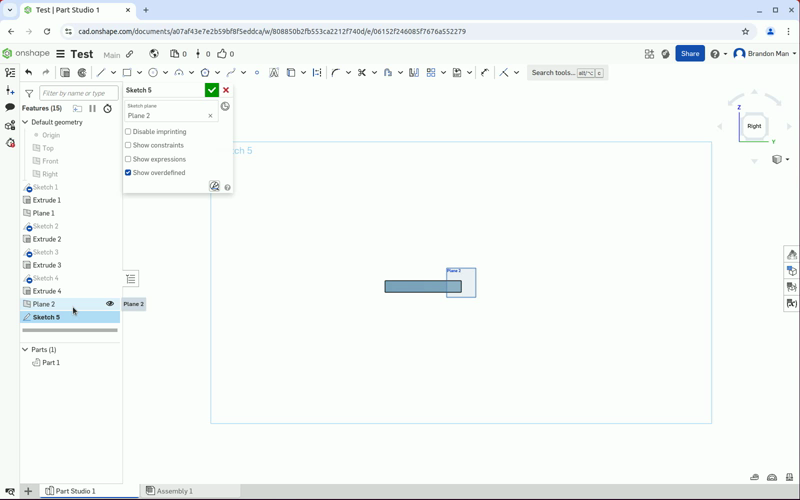
mouse_move(73, 352)
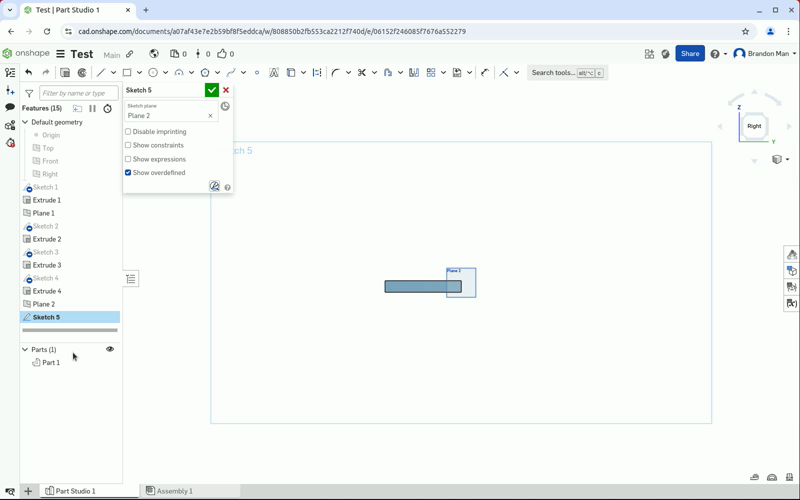
key(y)
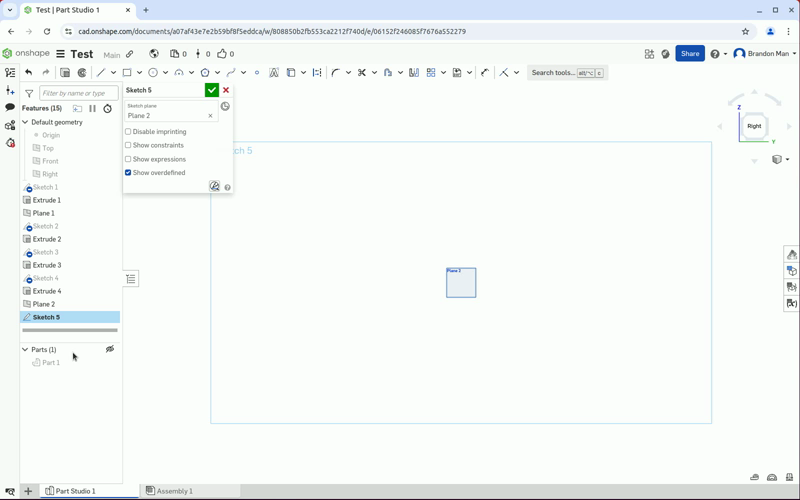
key(c)
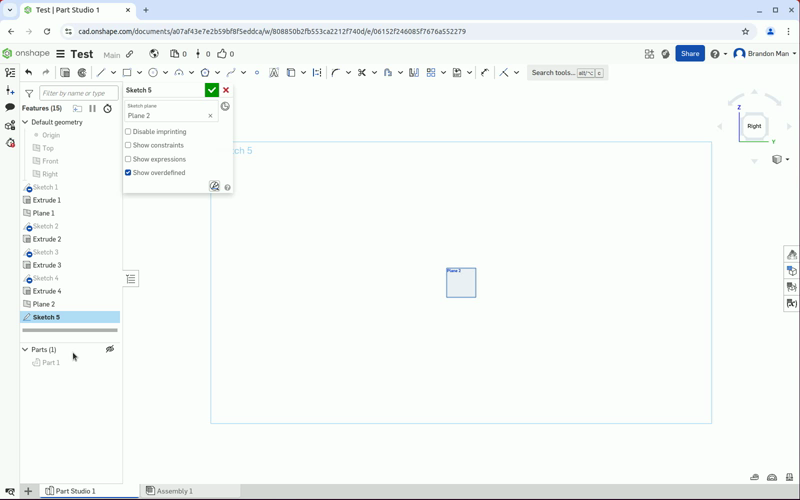
key_down(shift)
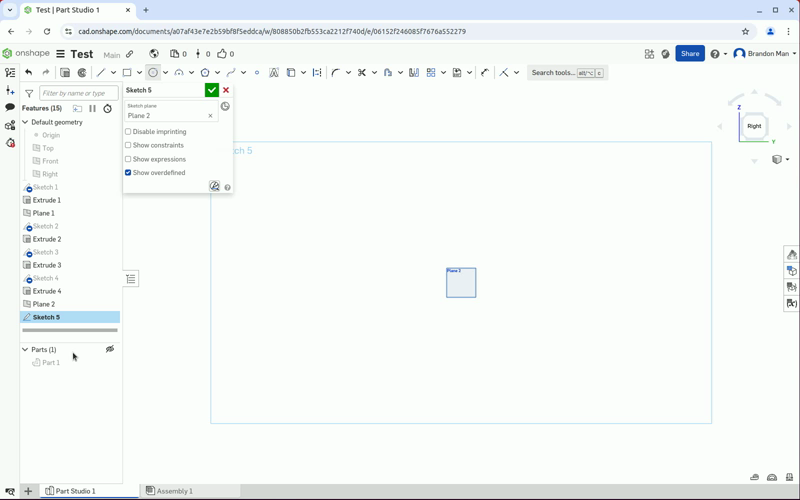
mouse_move(449, 286)
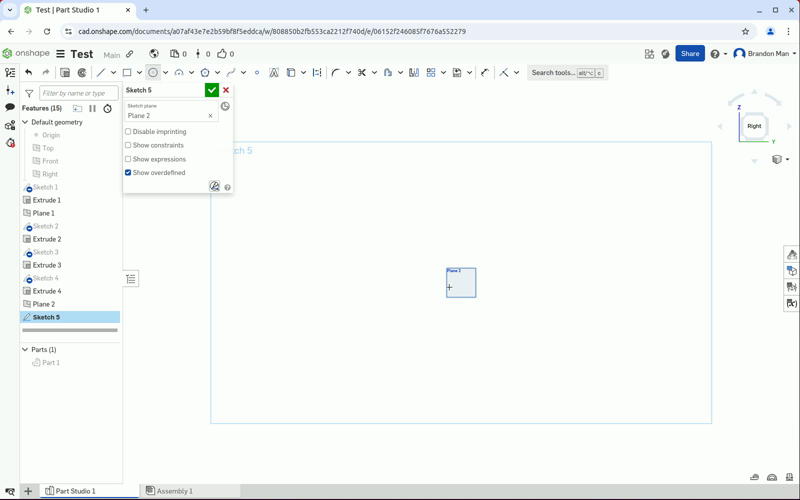
click(449, 286)
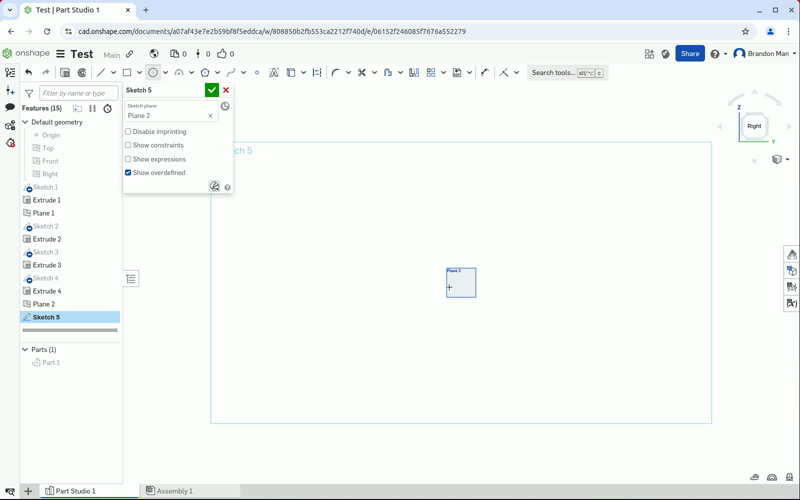
key_up(shift)
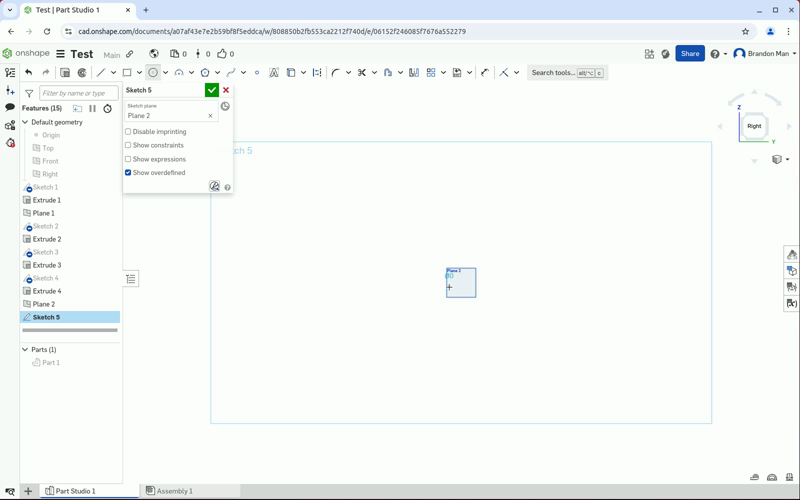
mouse_move(451, 286)
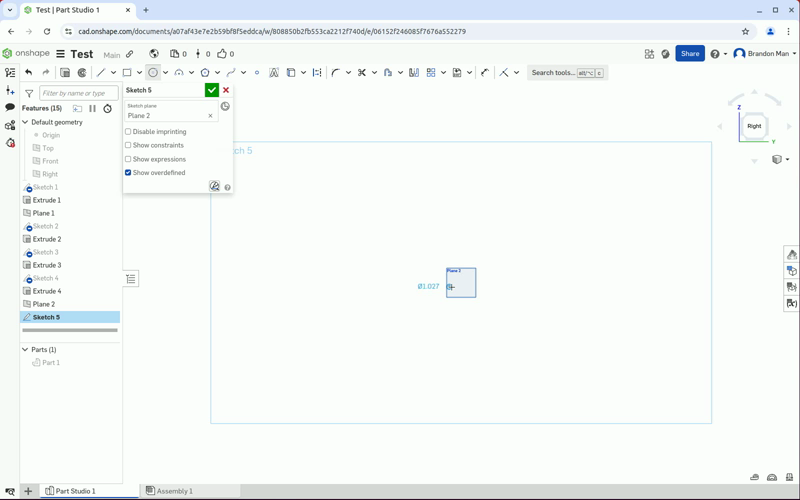
scroll(6)
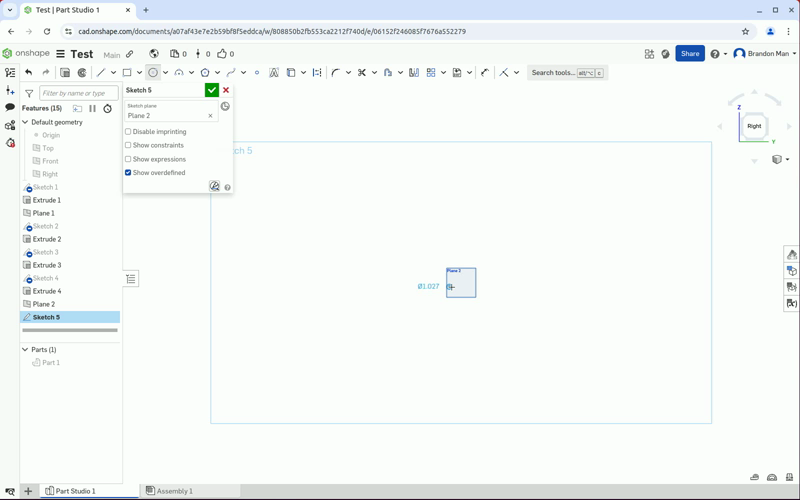
scroll(6)
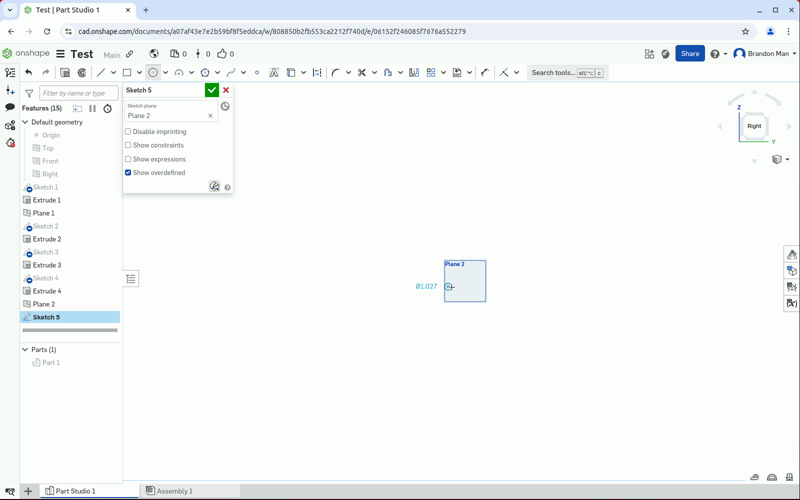
scroll(6)
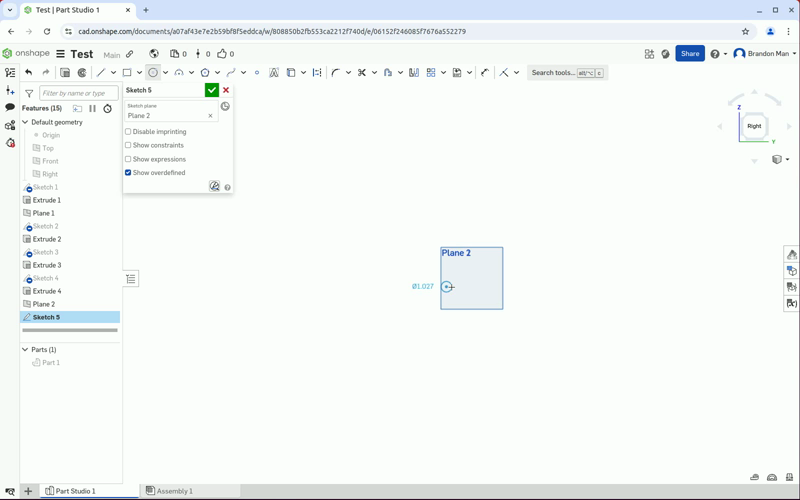
scroll(6)
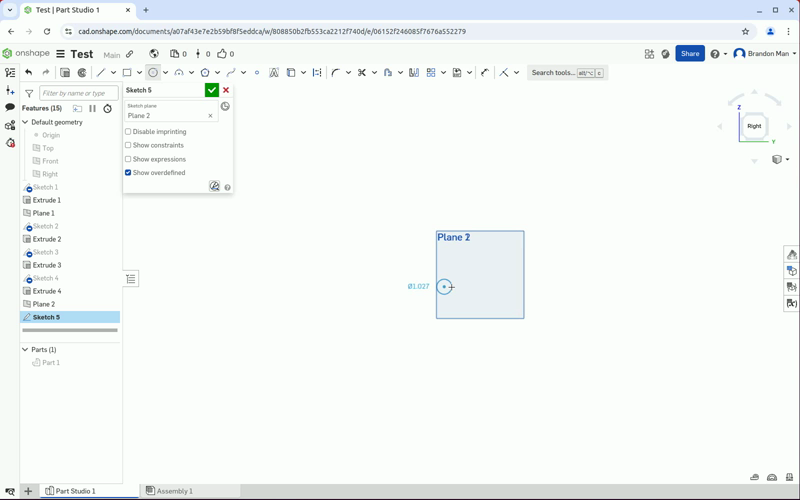
scroll(6)
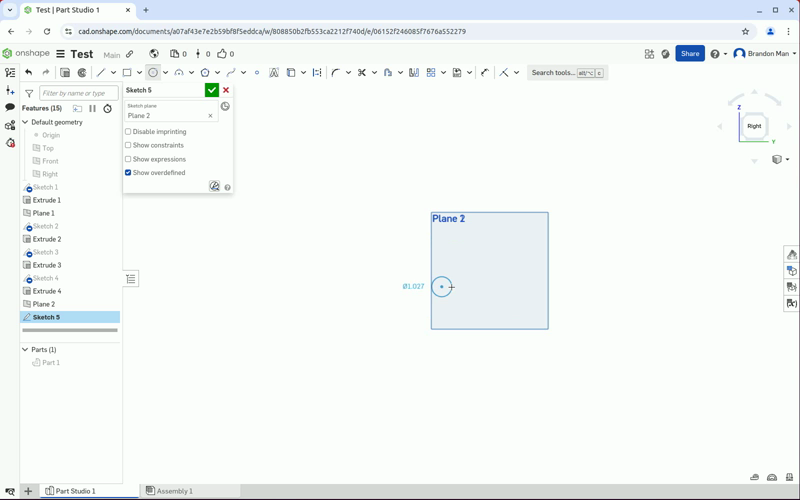
scroll(6)
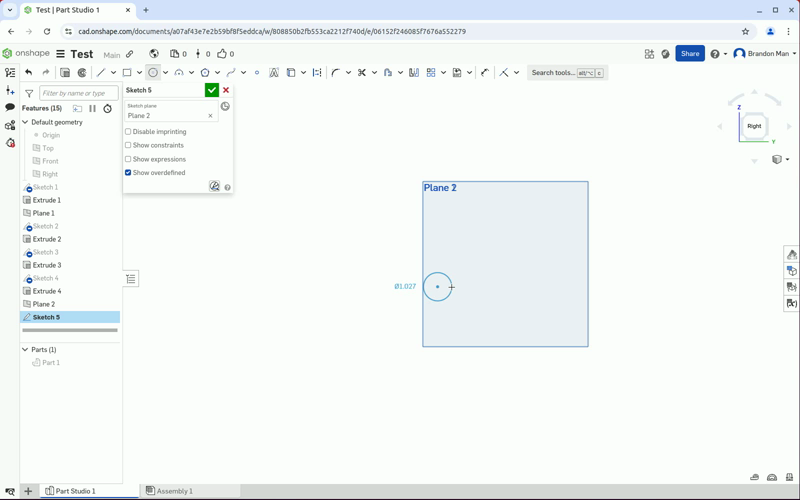
scroll(6)
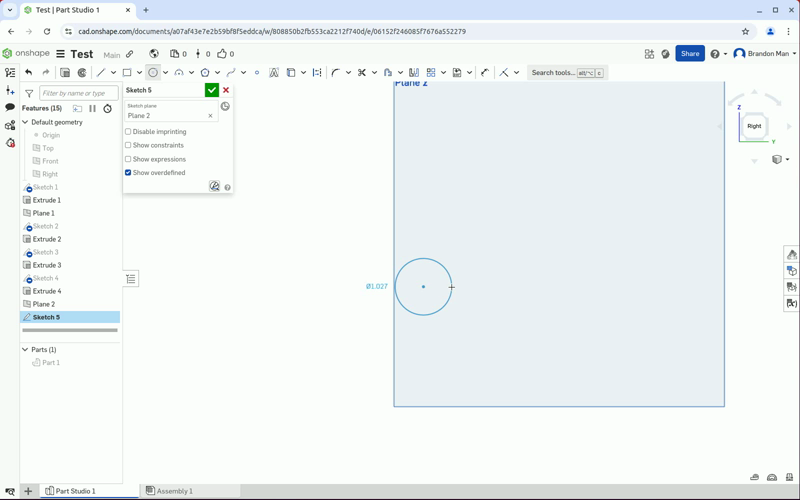
click(451, 286)
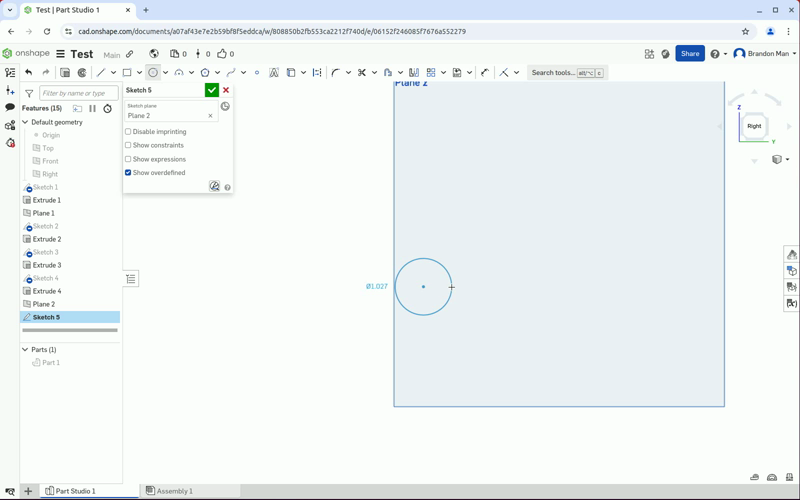
scroll(-6)
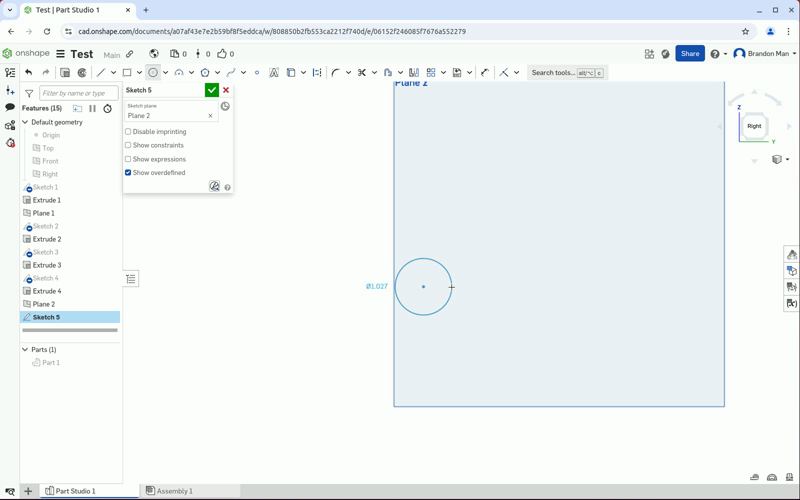
scroll(-6)
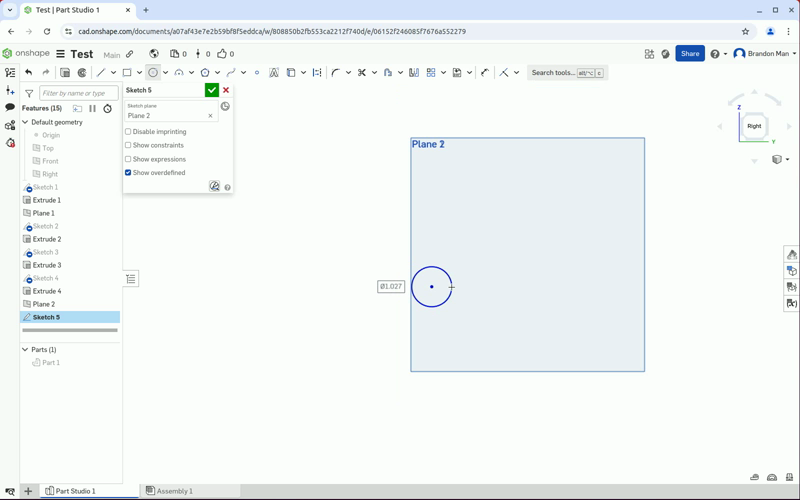
scroll(-6)
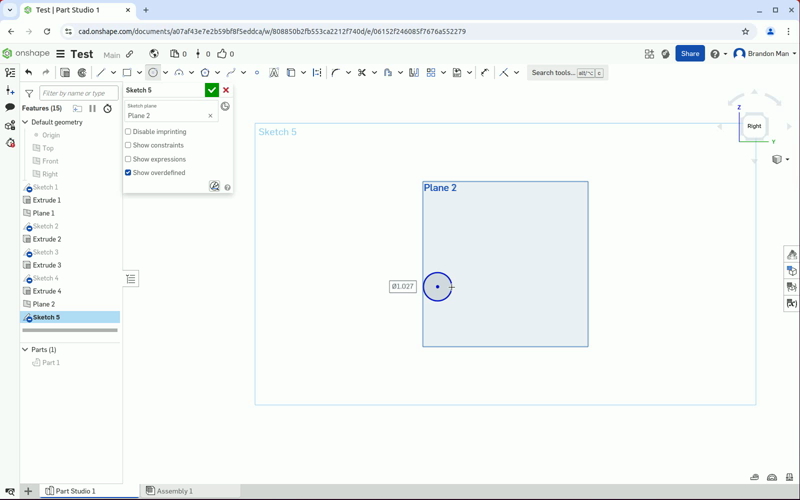
scroll(-6)
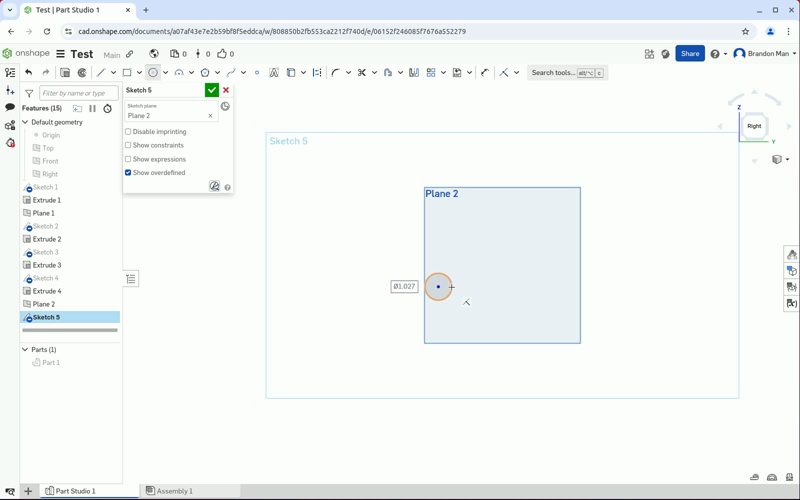
scroll(-6)
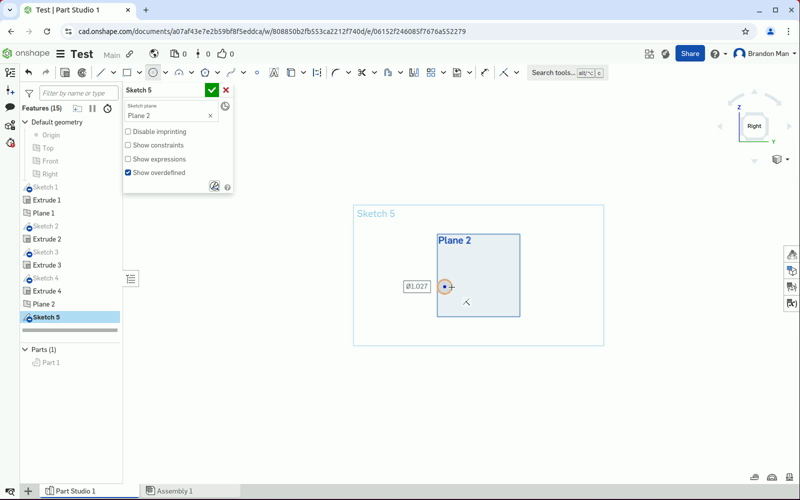
scroll(-6)
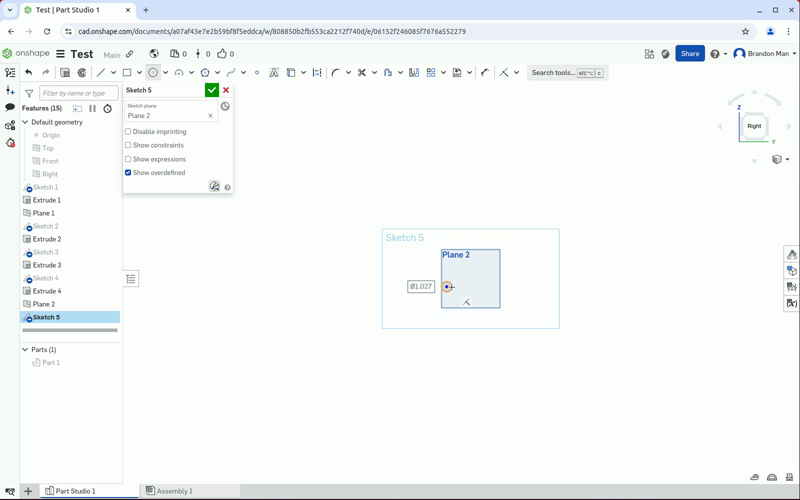
scroll(-6)
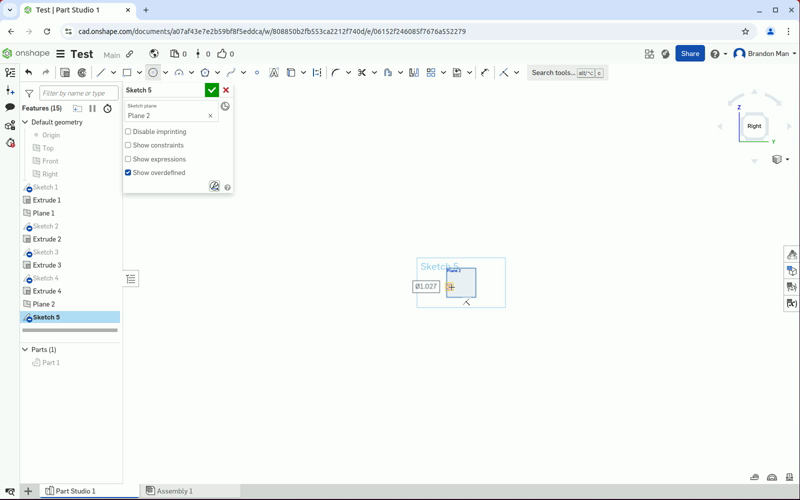
key(esc)
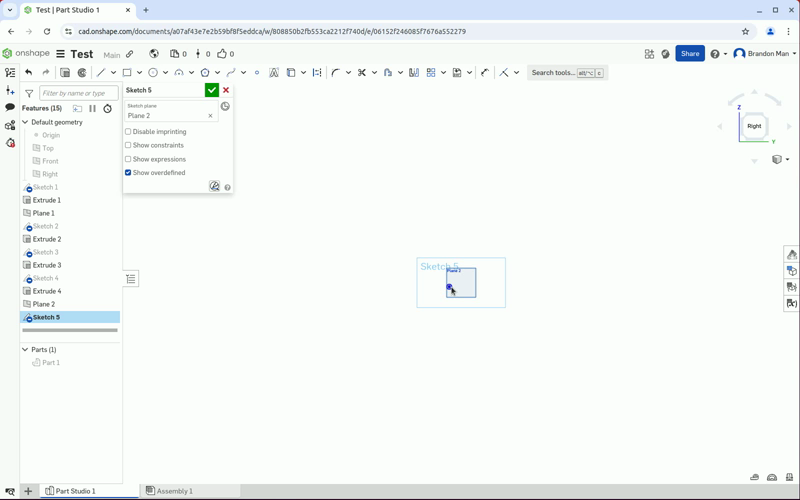
mouse_move(448, 286)
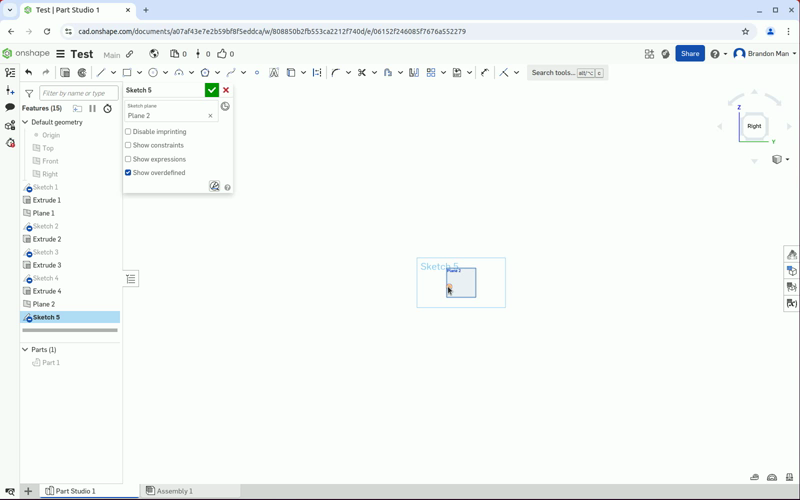
scroll(6)
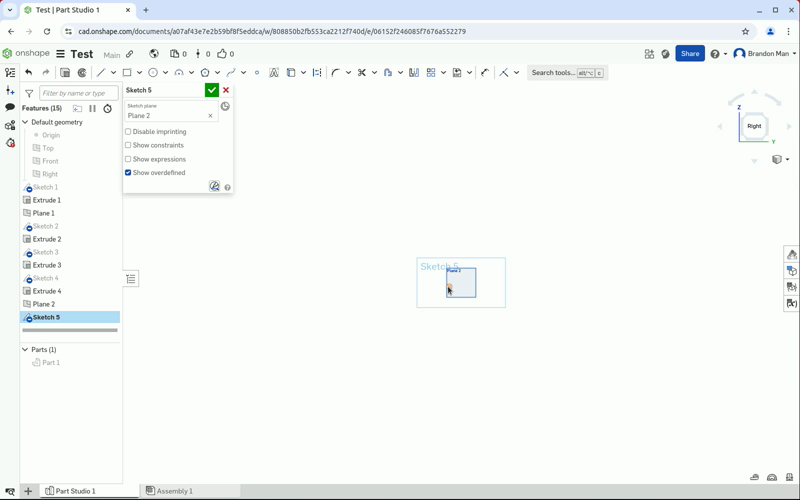
scroll(6)
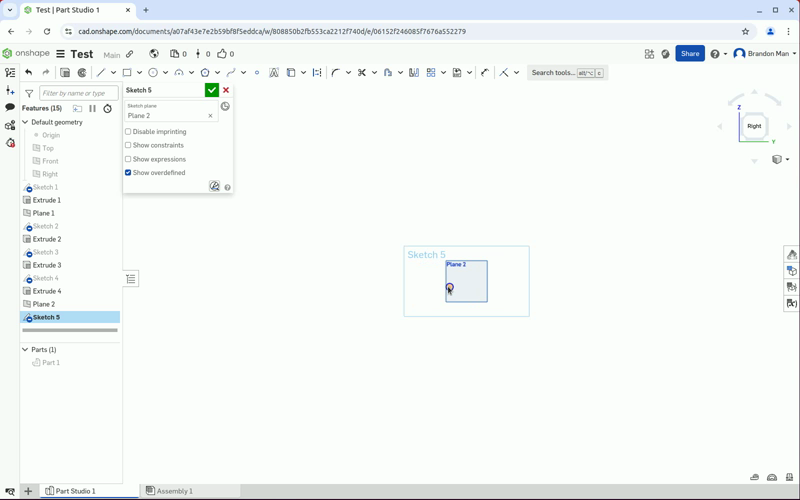
scroll(6)
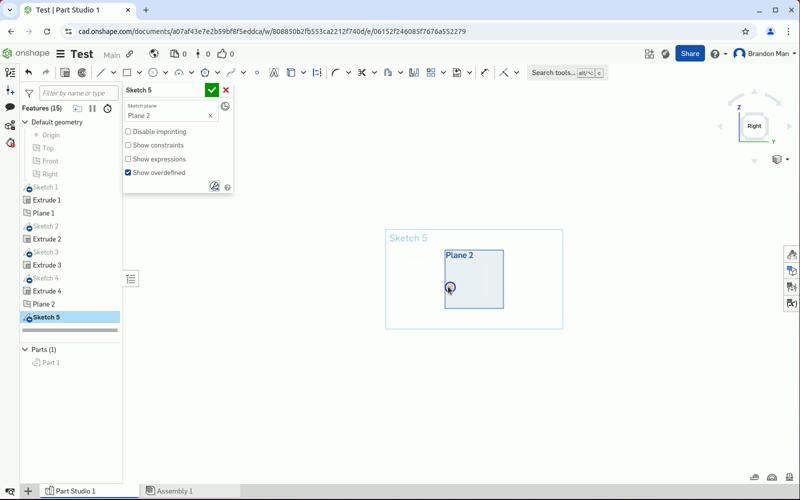
scroll(6)
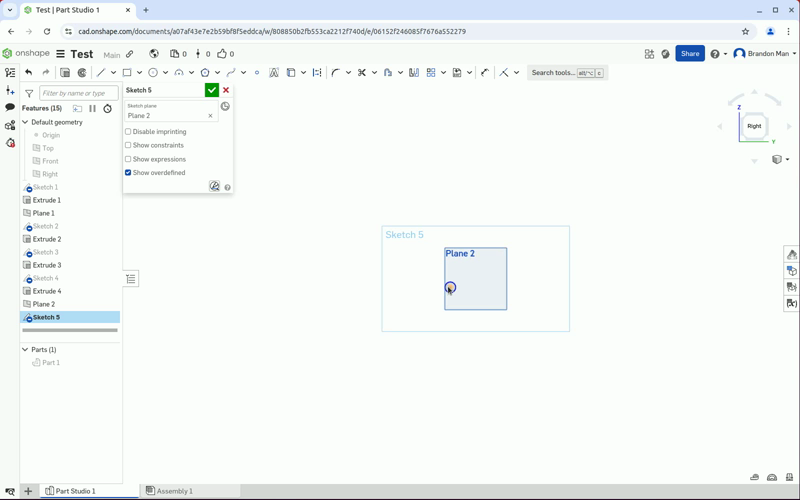
scroll(6)
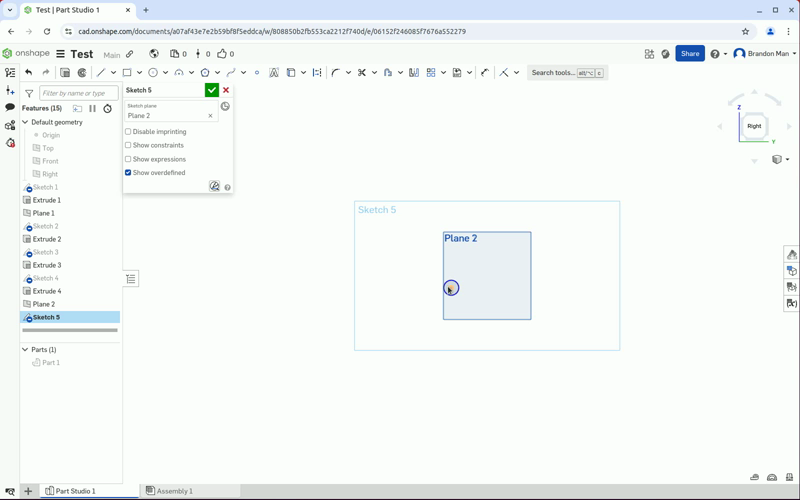
scroll(6)
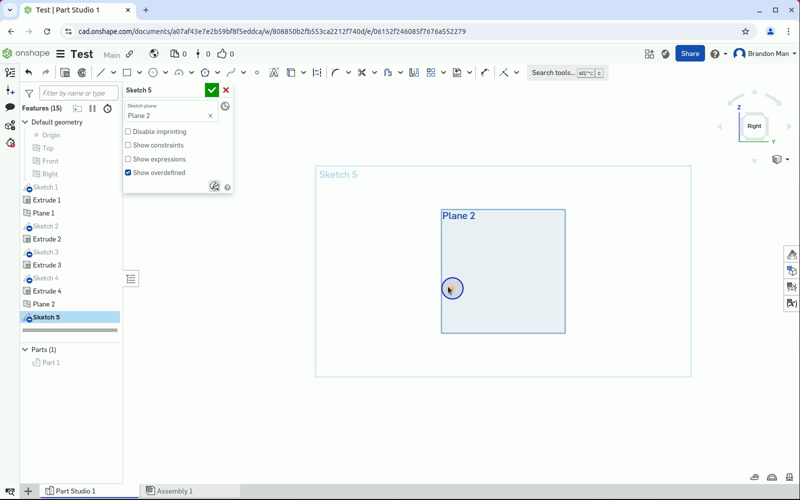
scroll(6)
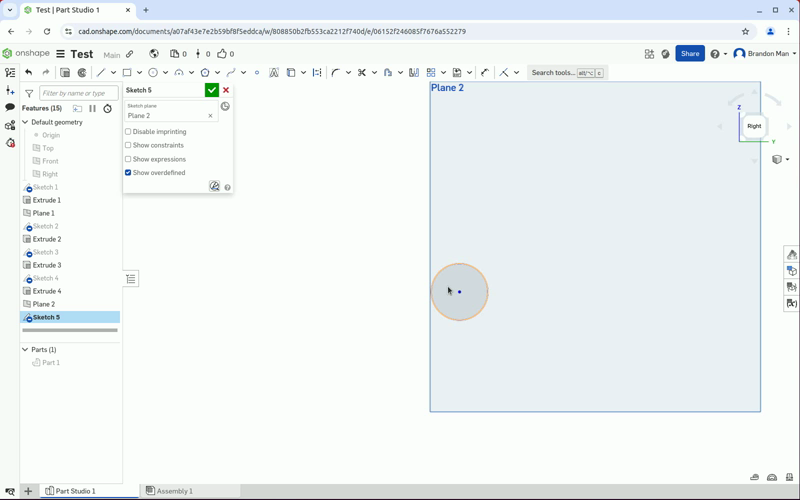
click(448, 286)
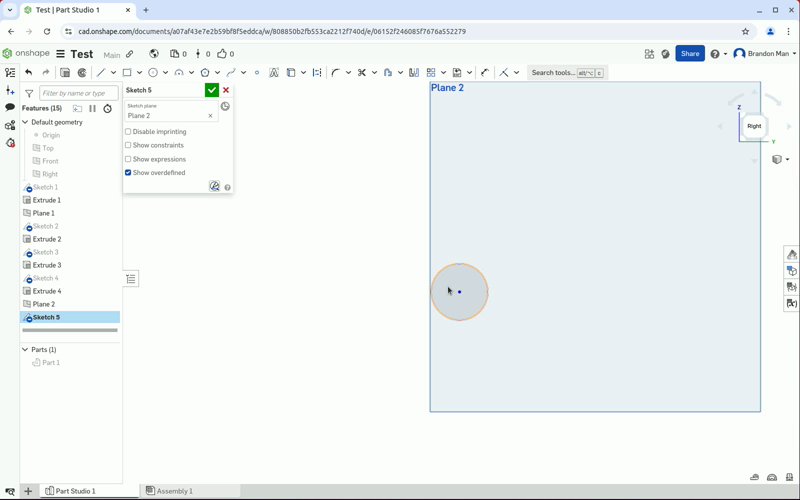
scroll(-6)
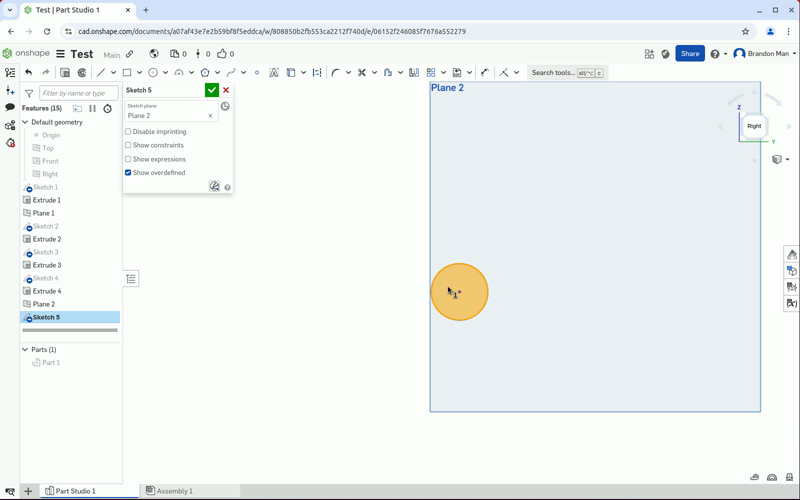
scroll(-6)
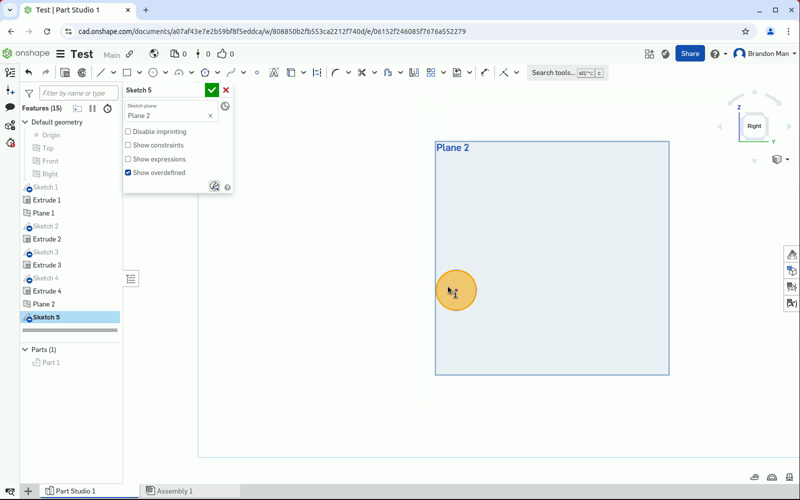
scroll(-6)
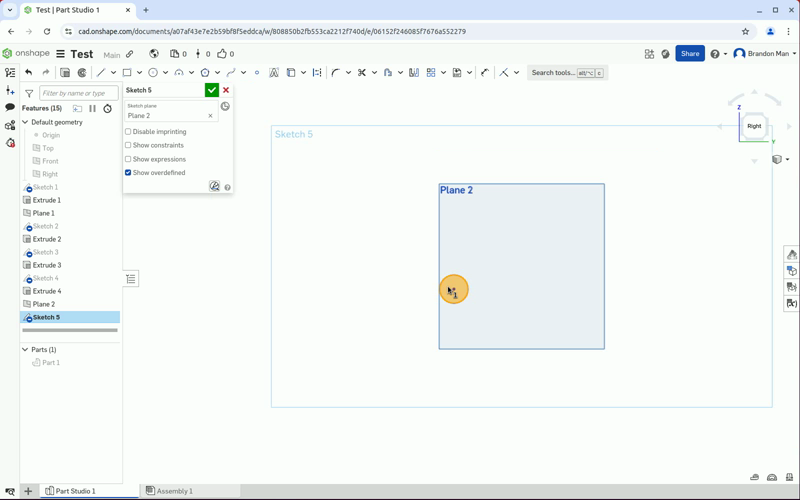
scroll(-6)
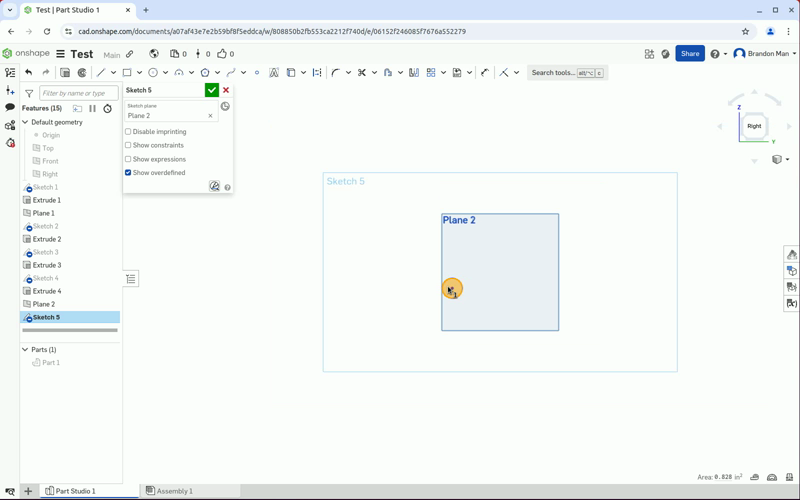
scroll(-6)
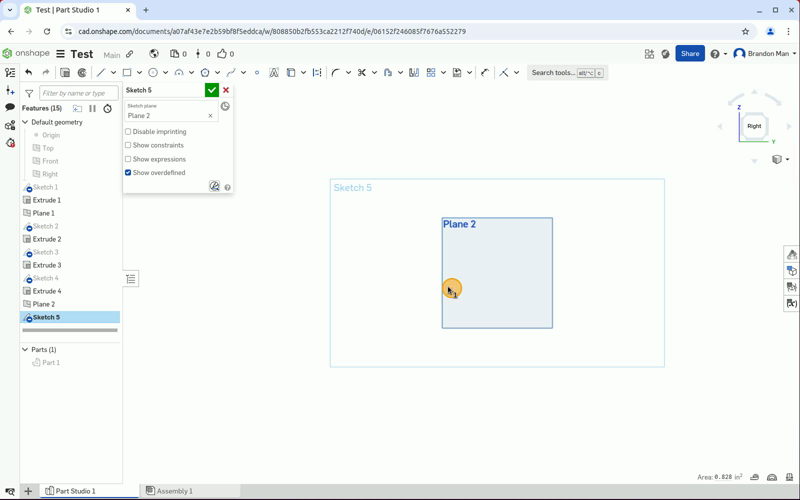
scroll(-6)
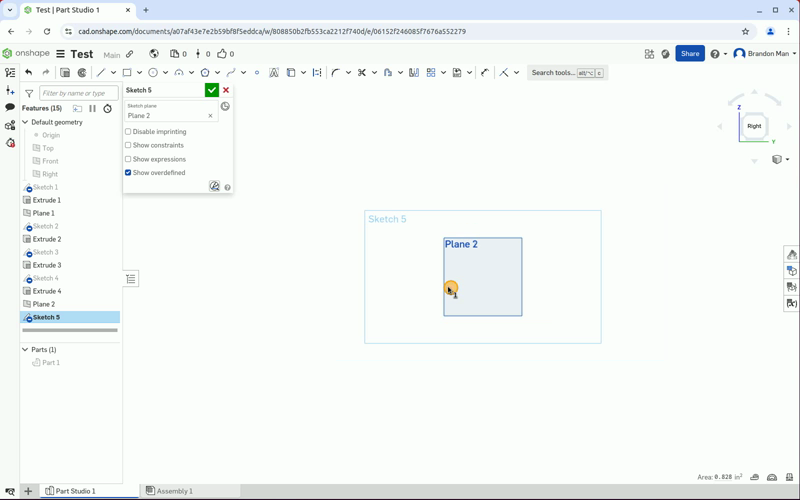
scroll(-6)
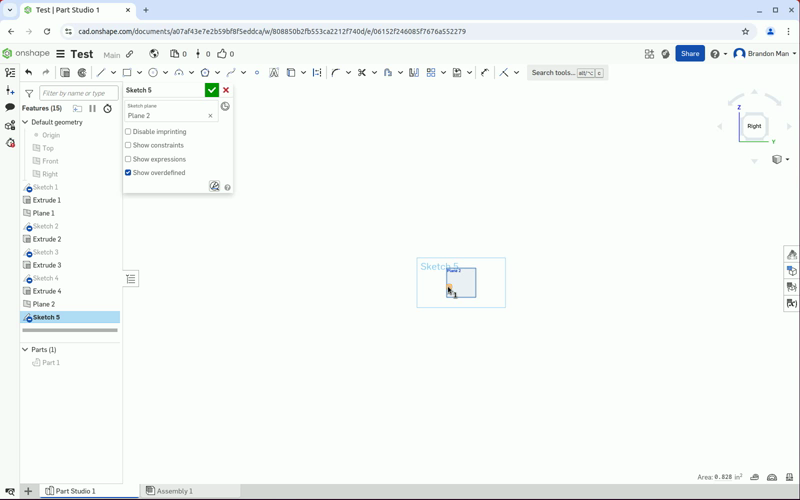
mouse_move(73, 352)
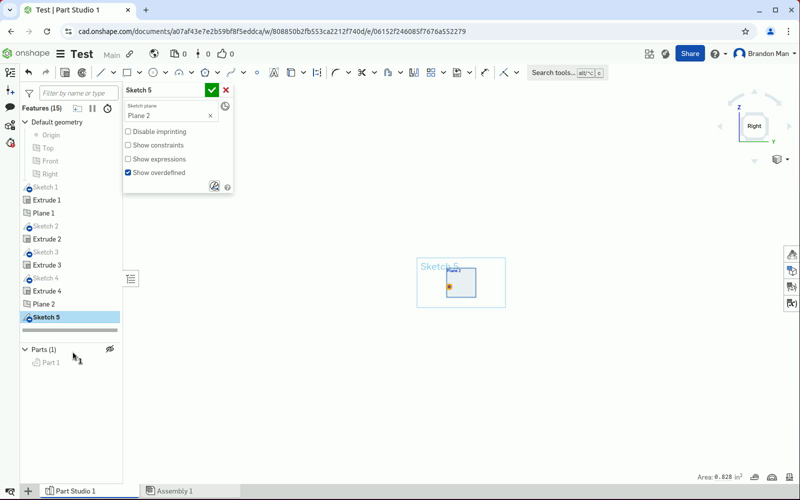
key(shift+y)
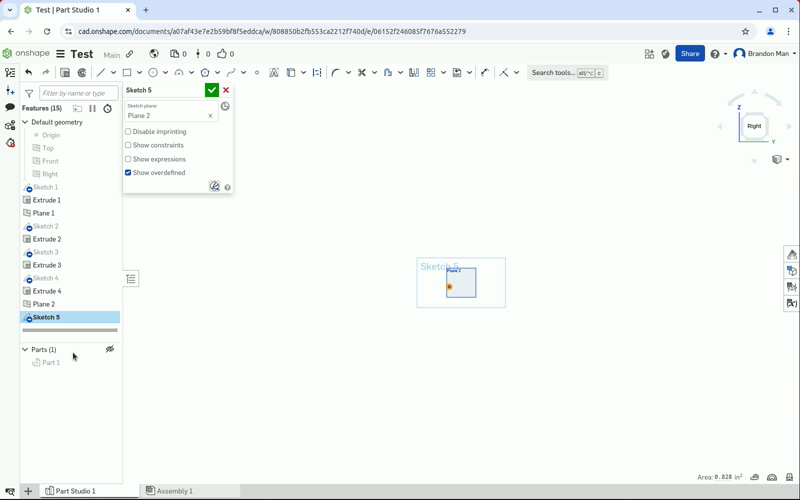
key(shift+e)
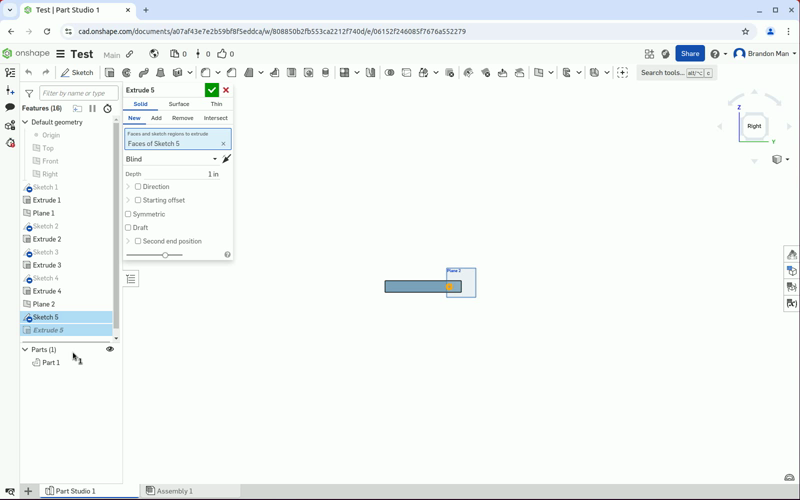
mouse_move(143, 106)
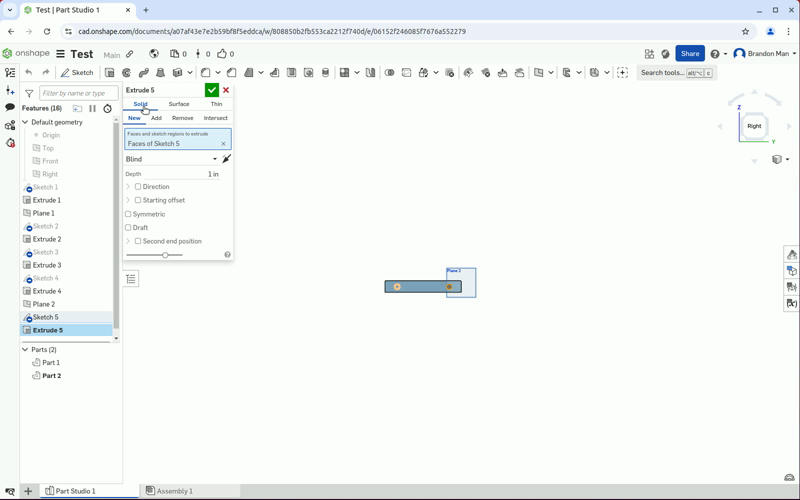
click(143, 106)
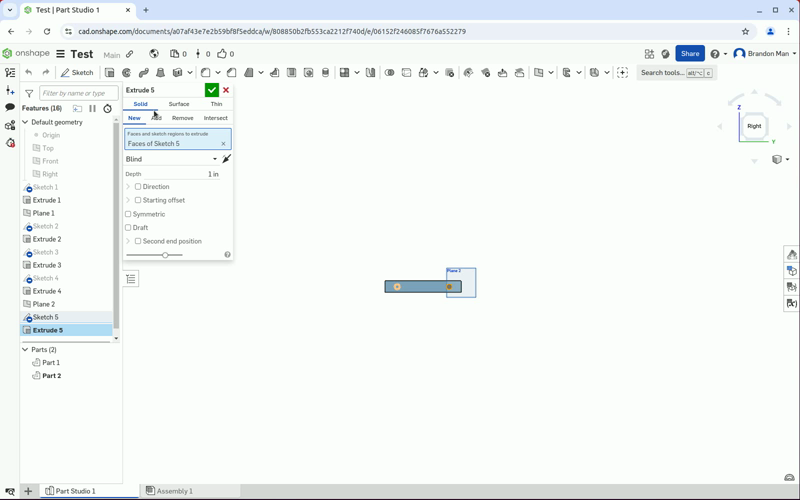
mouse_move(186, 120)
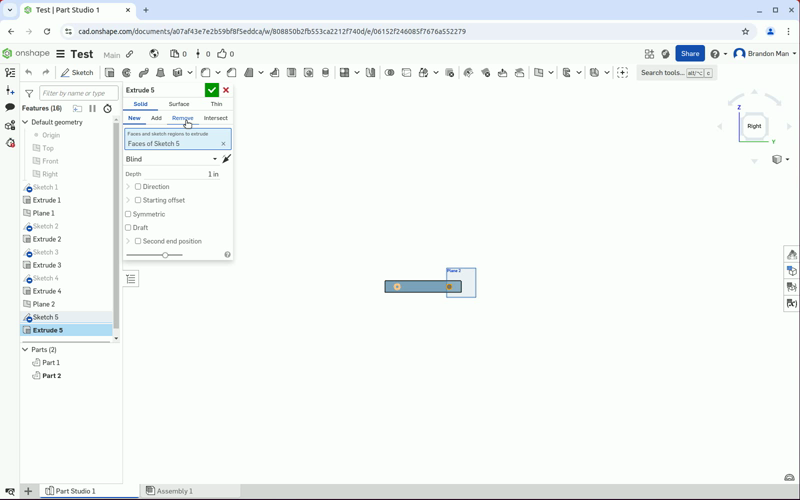
click(186, 120)
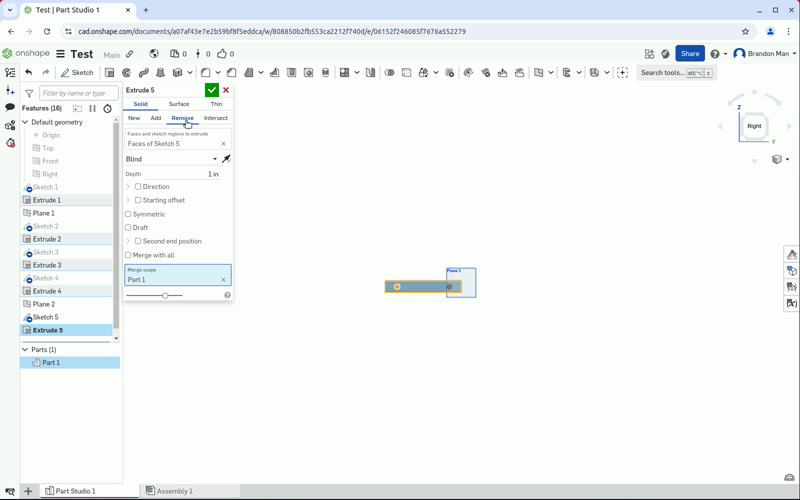
key(tab, 4)
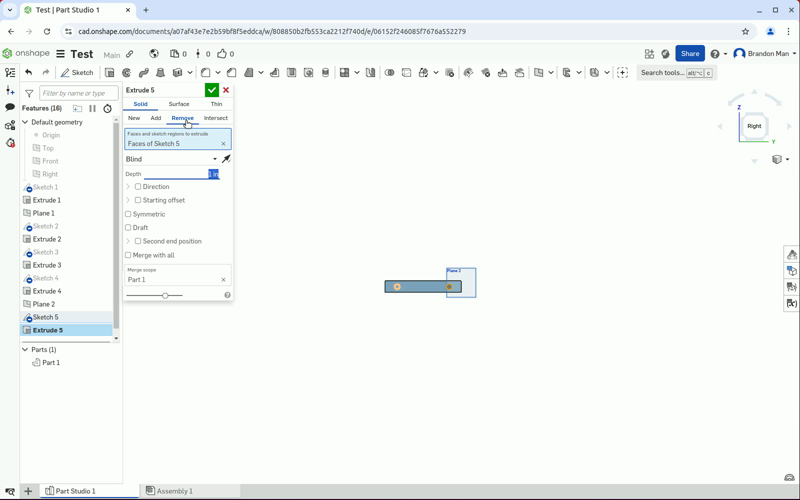
text(3.37)
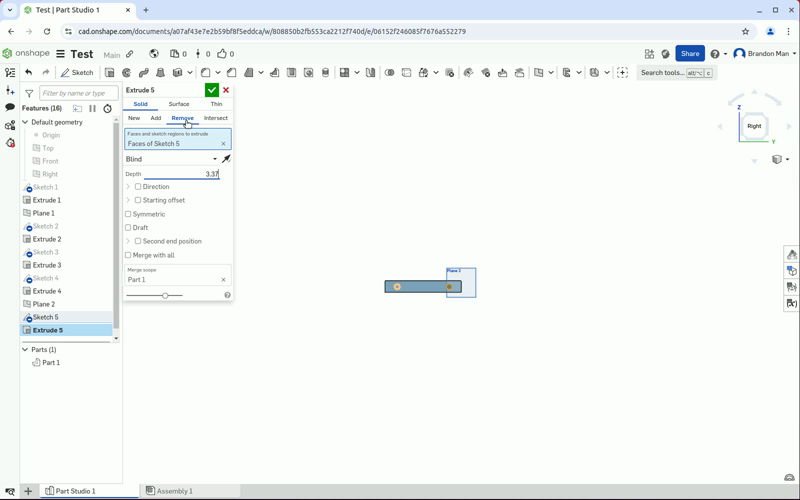
key(tab, 6)
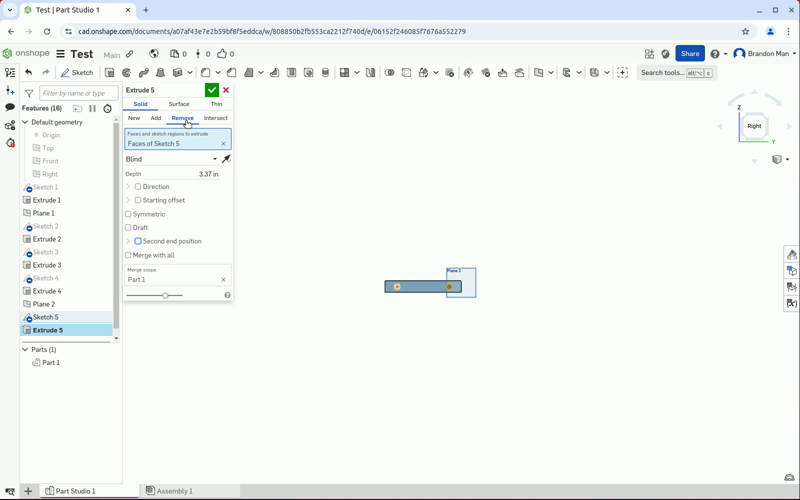
key(space)
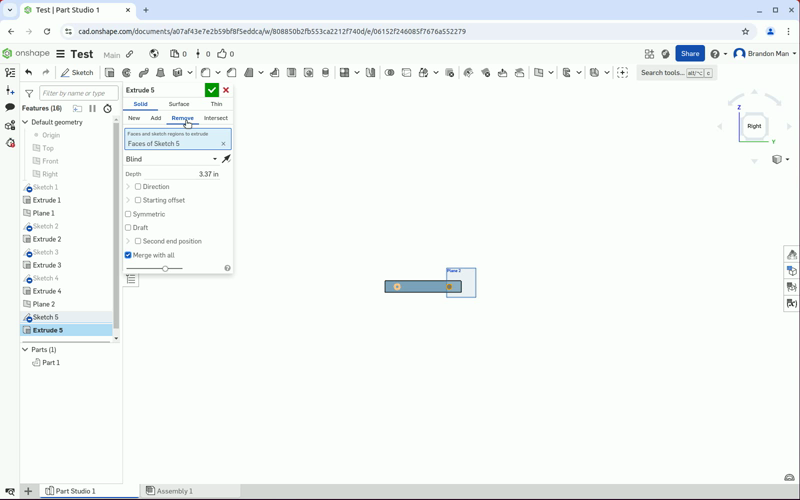
key(enter)
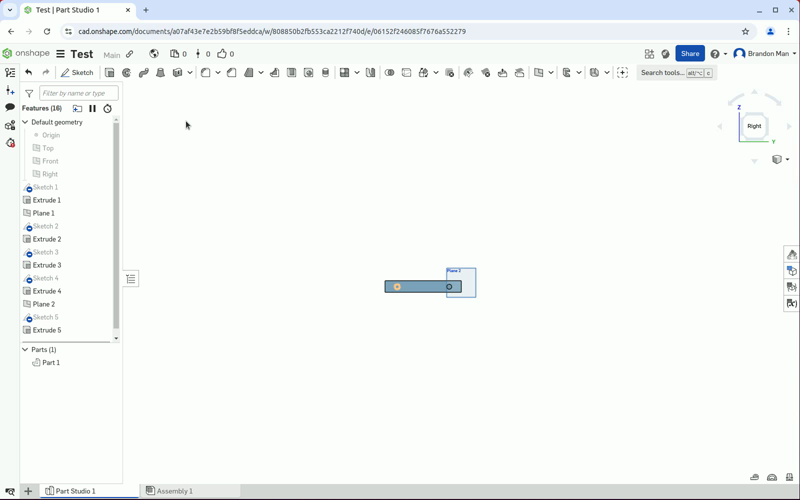
key(shift+h)
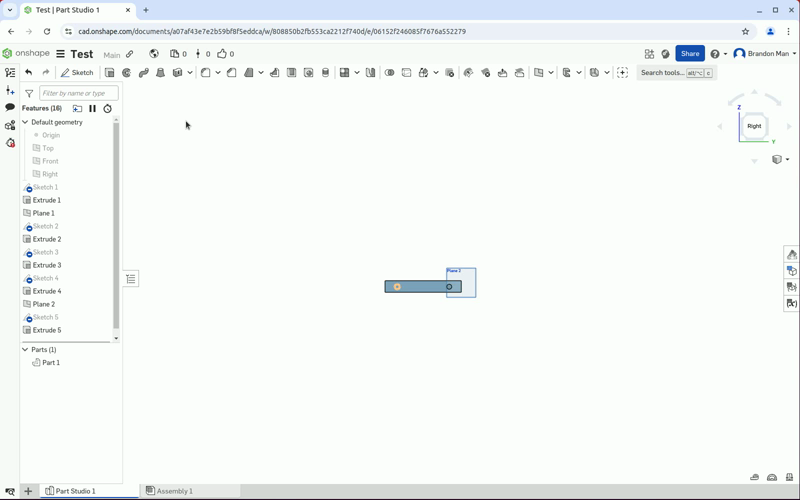
key(shift+h)
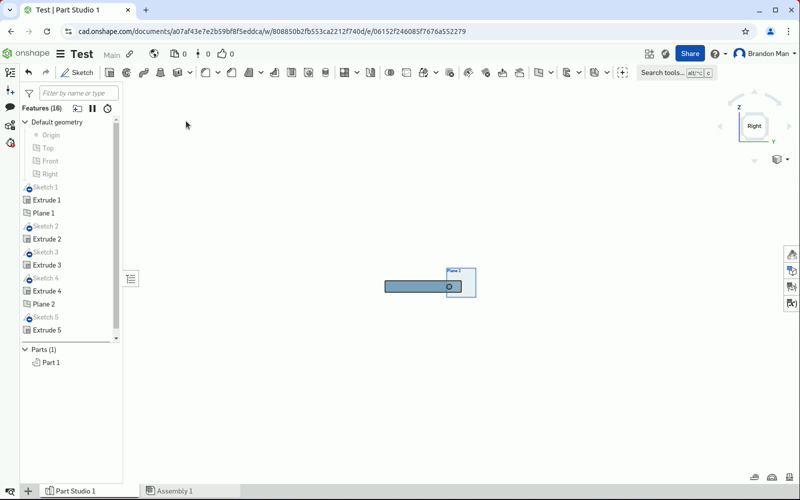
mouse_move(69, 189)
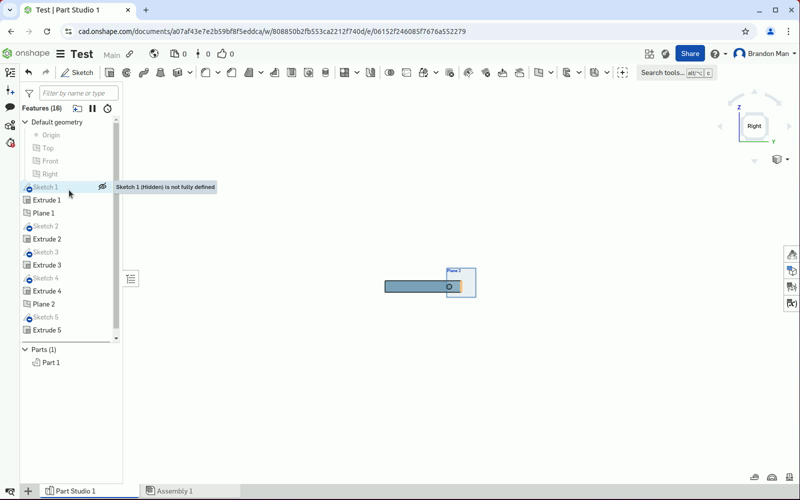
click(69, 189)
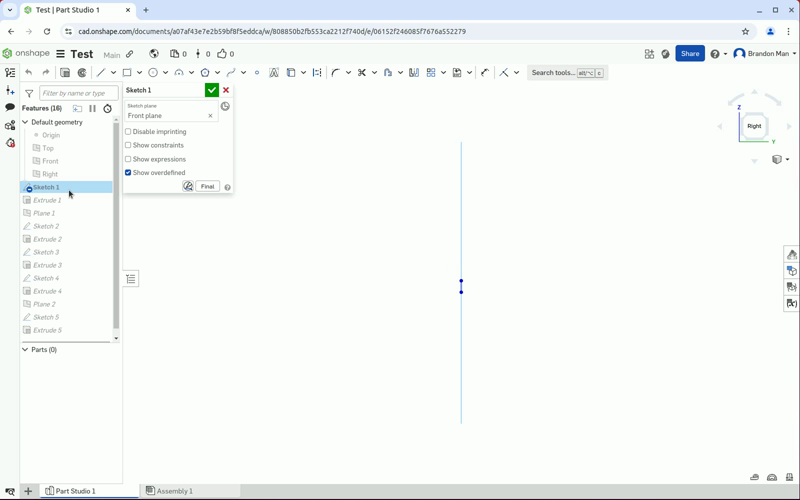
mouse_move(229, 92)
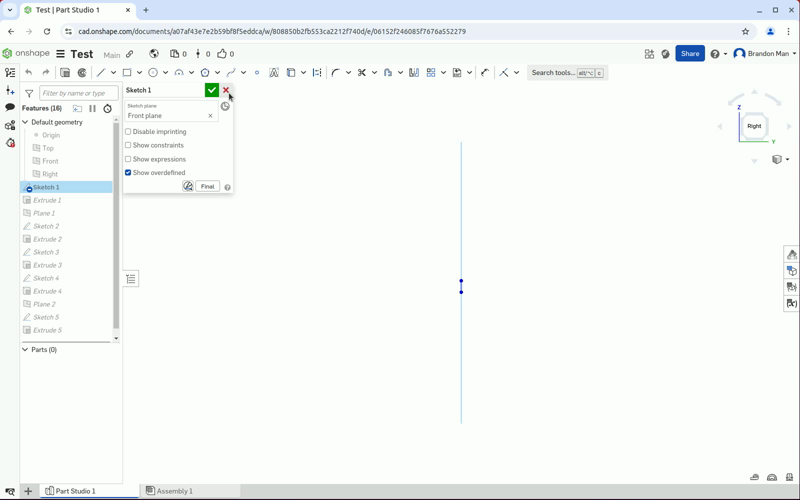
click(229, 92)
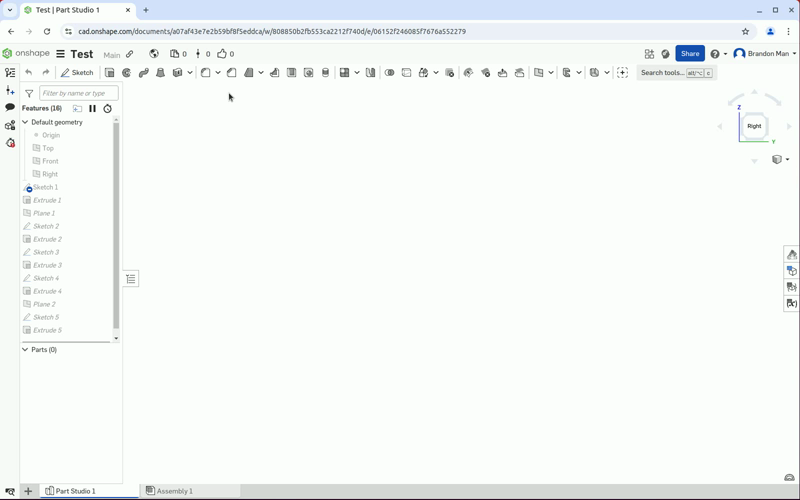
key(shift+s)
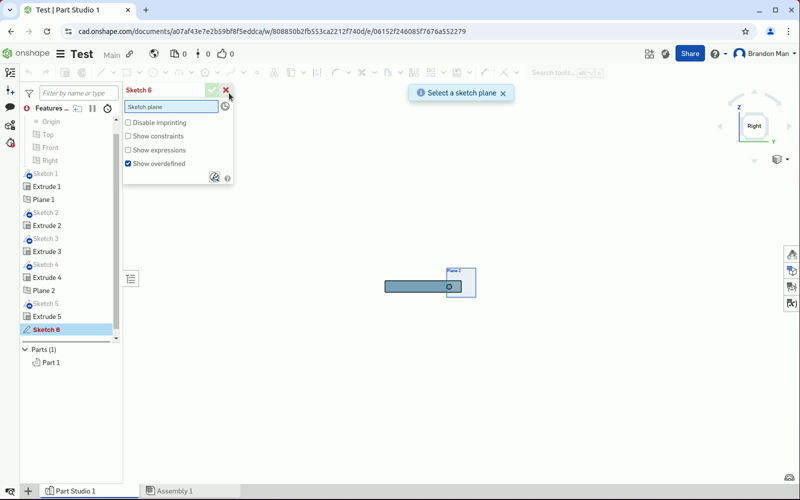
mouse_move(69, 293)
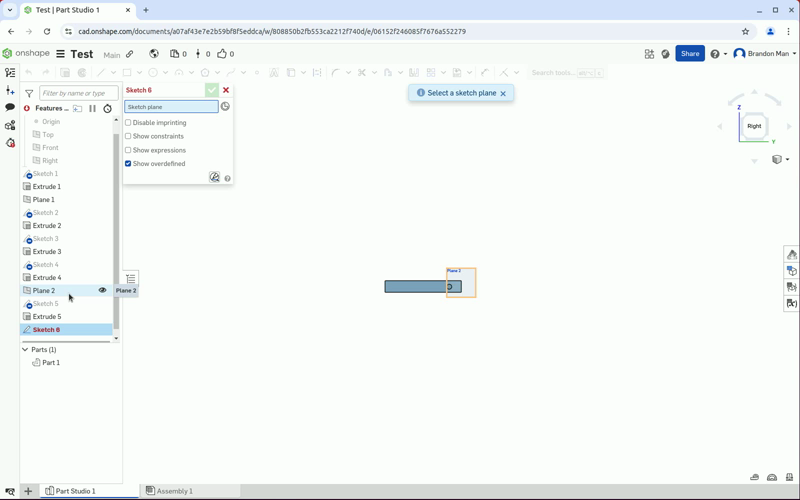
click(69, 293)
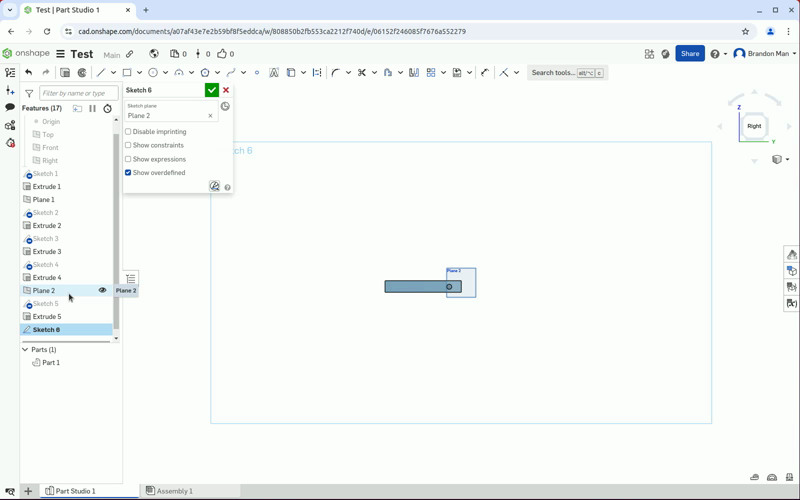
mouse_move(73, 352)
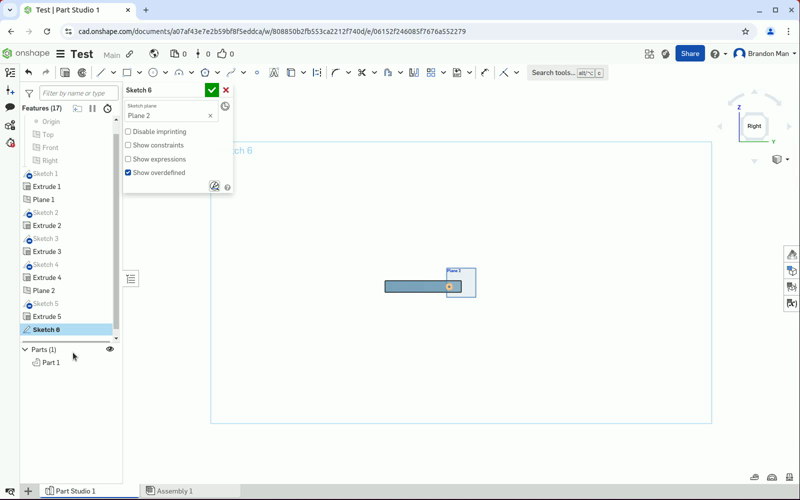
key(y)
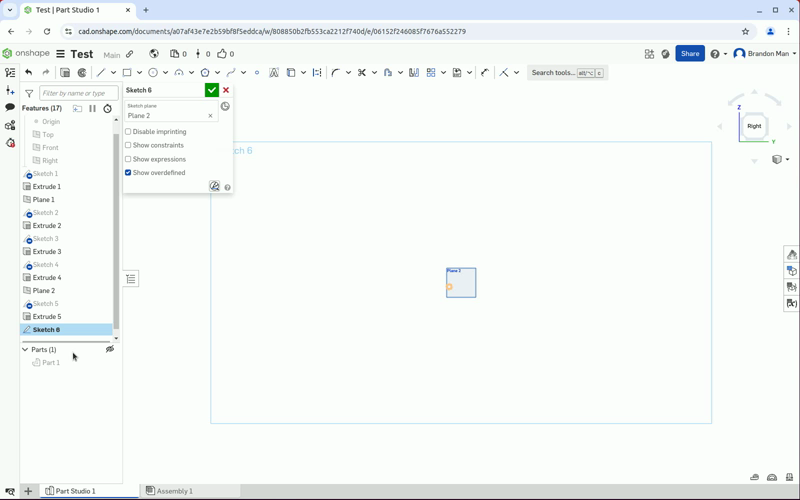
key(c)
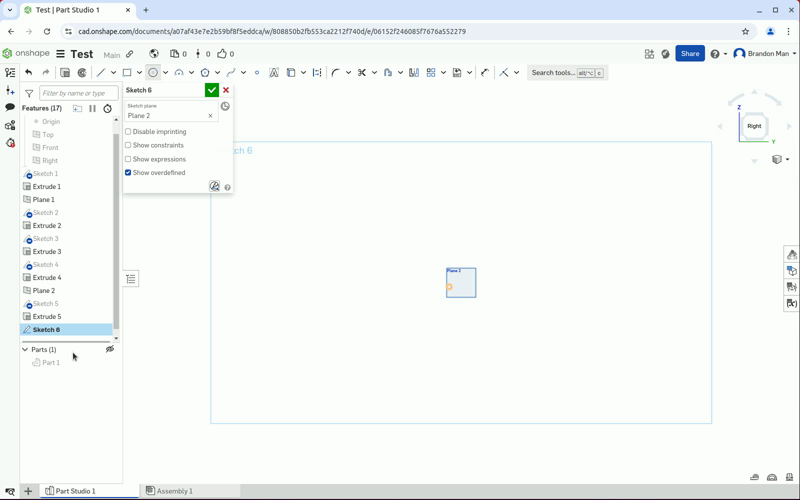
key_down(shift)
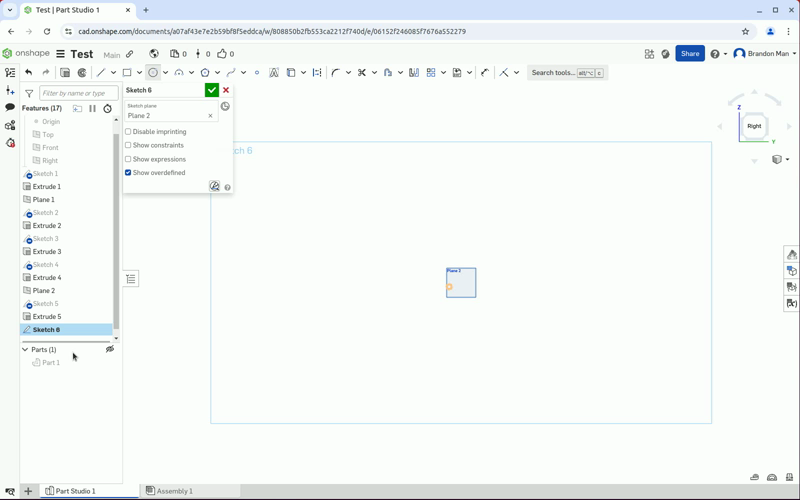
mouse_move(423, 286)
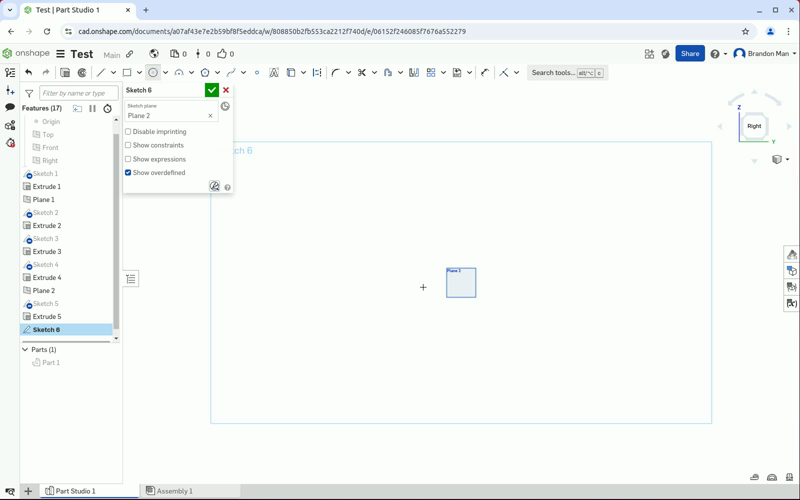
click(423, 286)
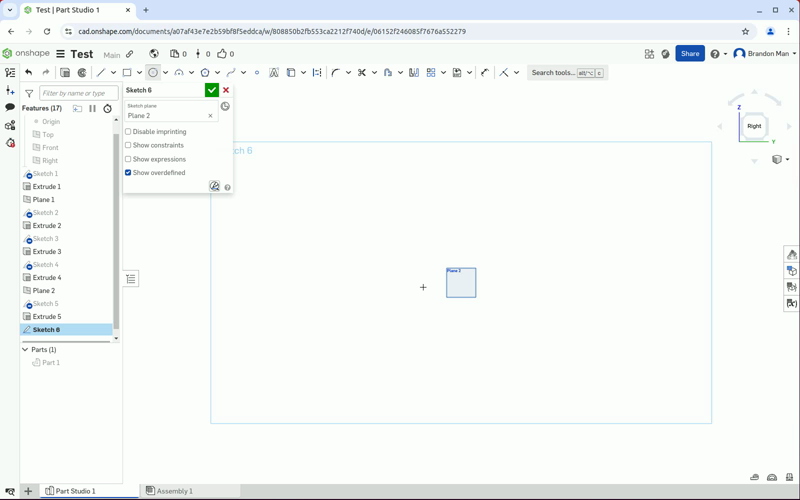
key_up(shift)
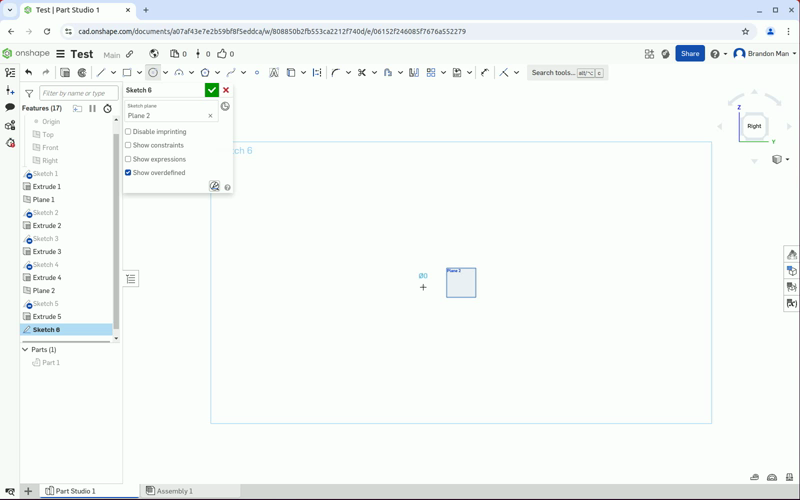
mouse_move(425, 286)
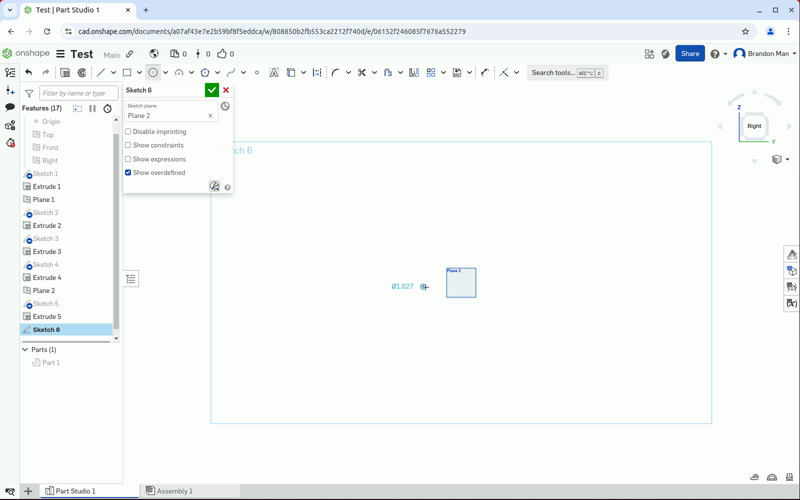
scroll(6)
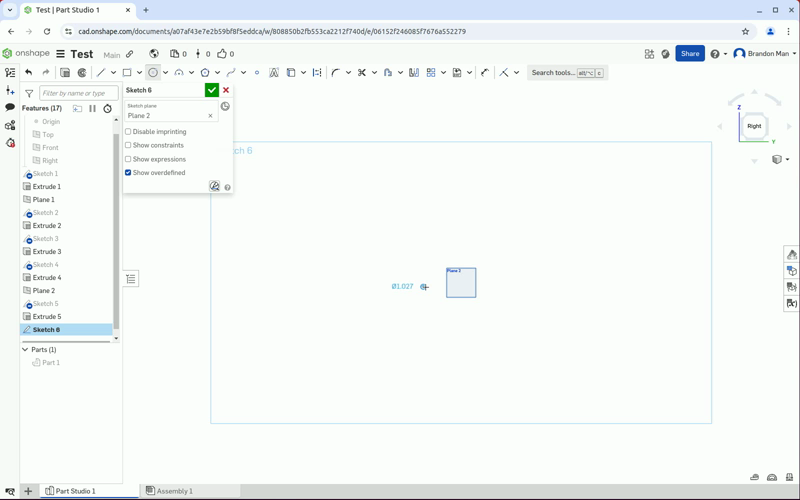
scroll(6)
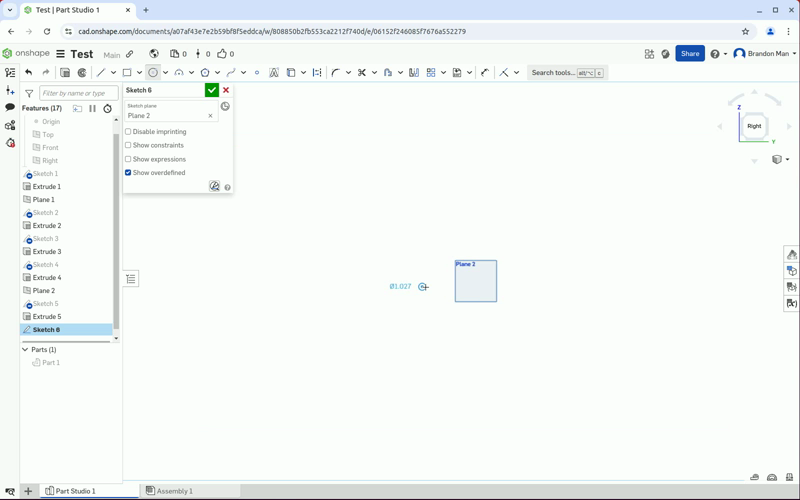
scroll(6)
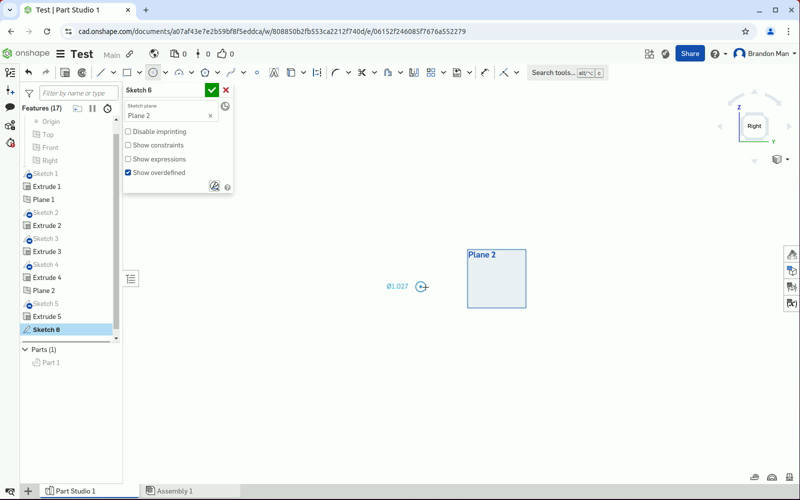
scroll(6)
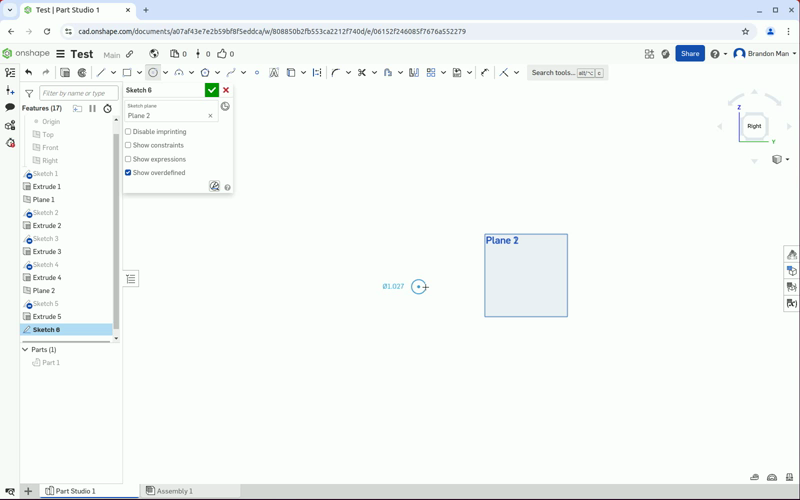
scroll(6)
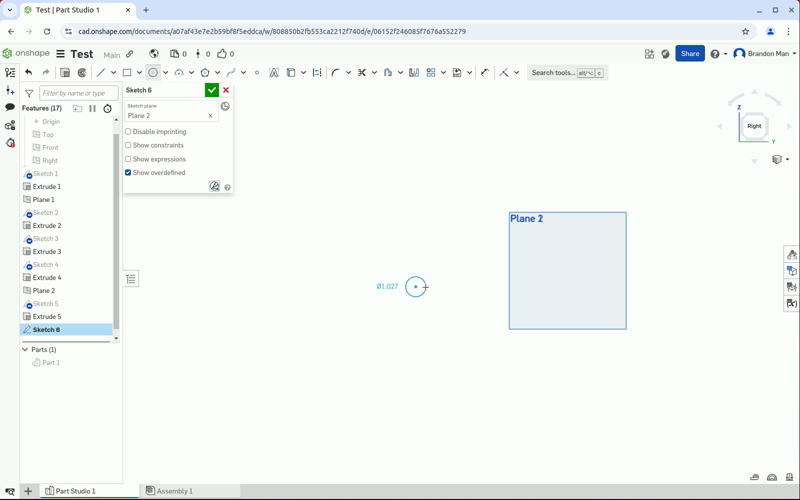
scroll(6)
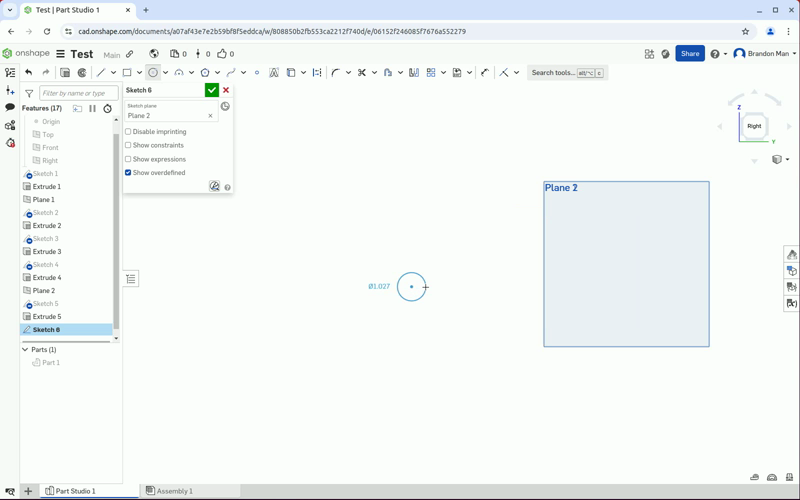
scroll(6)
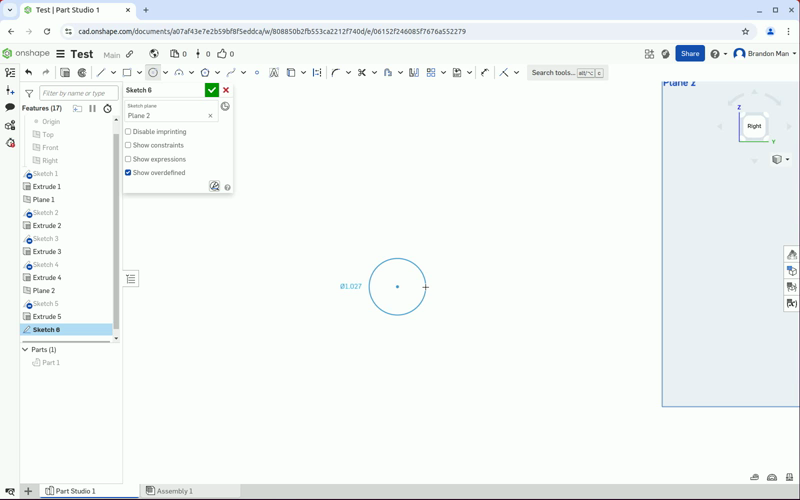
click(425, 286)
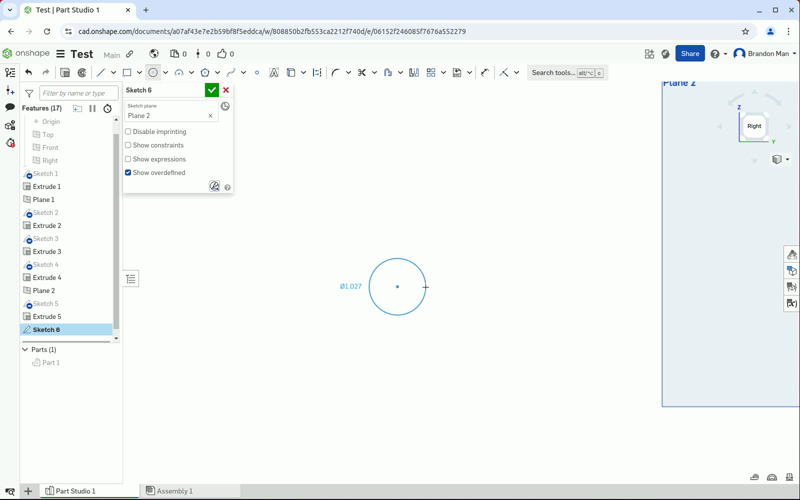
scroll(-6)
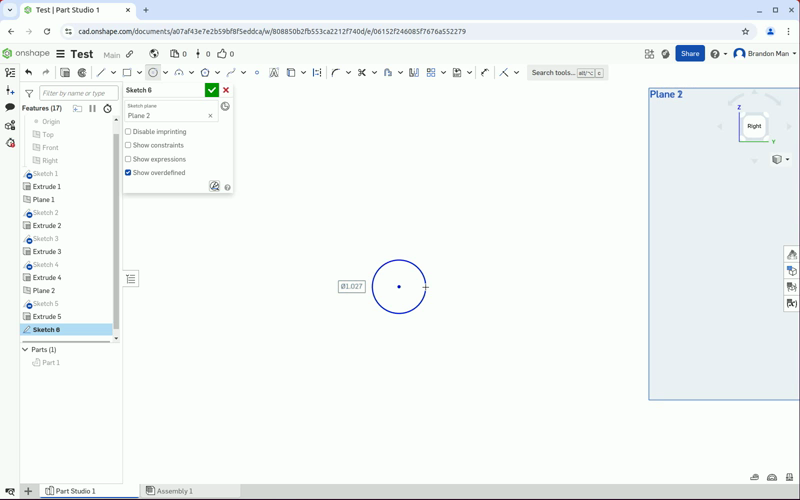
scroll(-6)
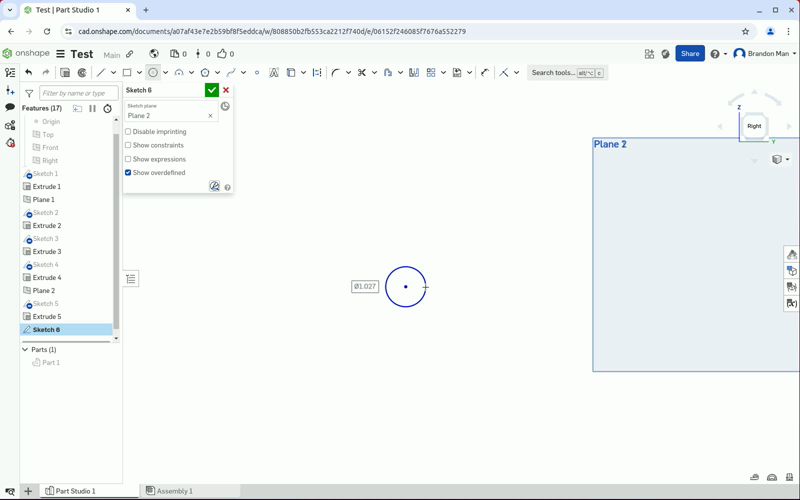
scroll(-6)
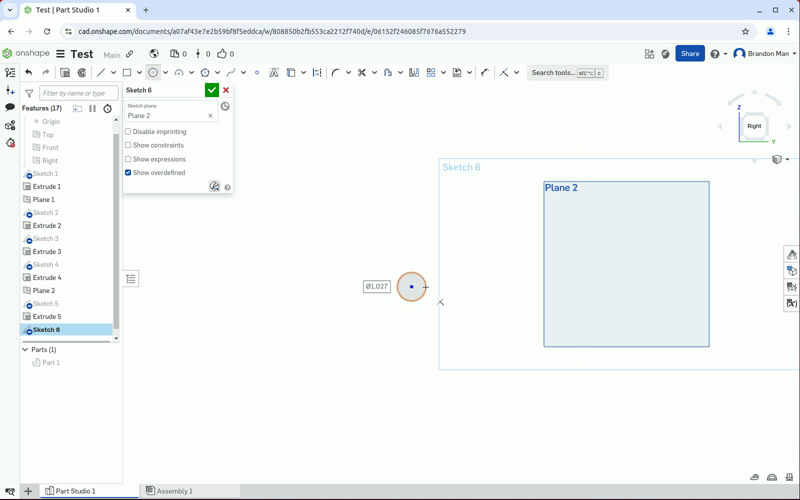
scroll(-6)
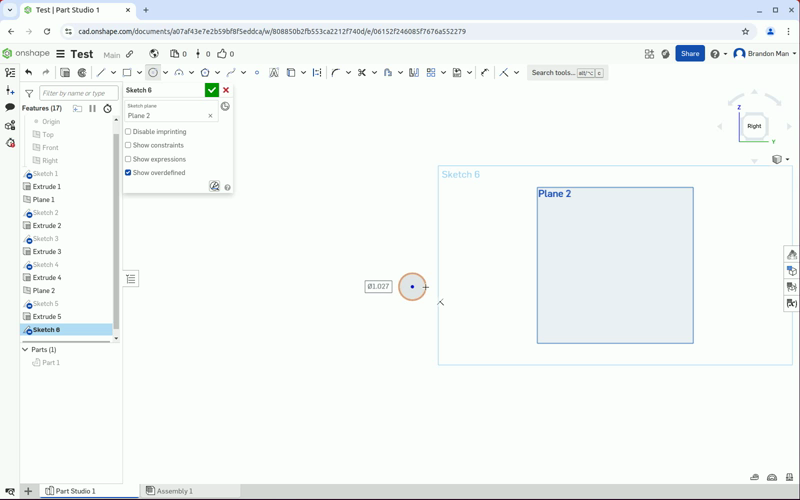
scroll(-6)
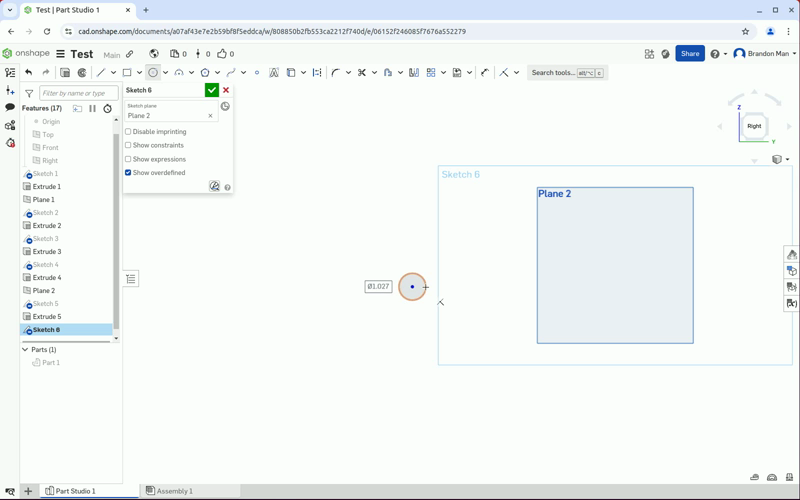
scroll(-6)
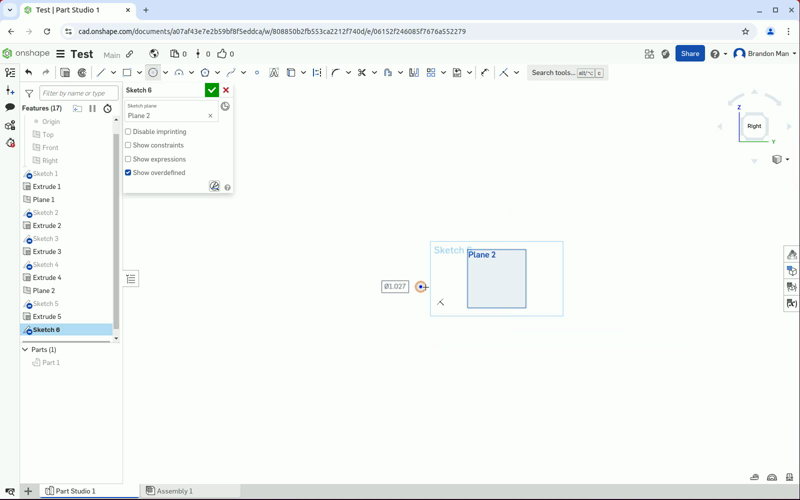
scroll(-6)
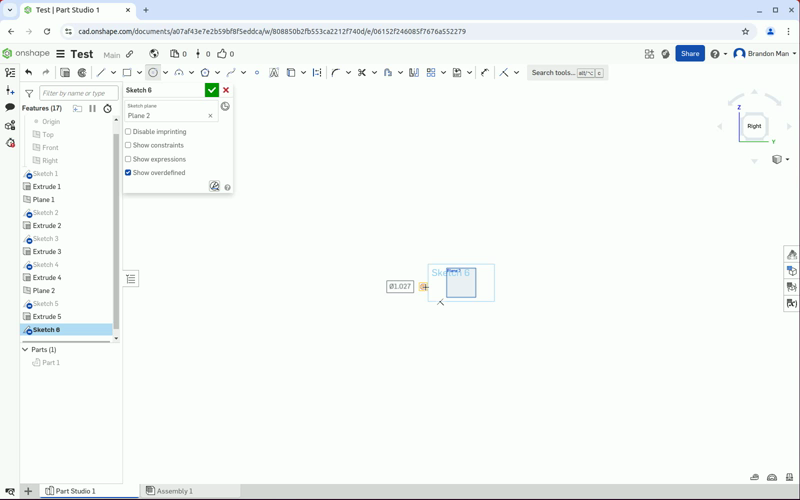
key(esc)
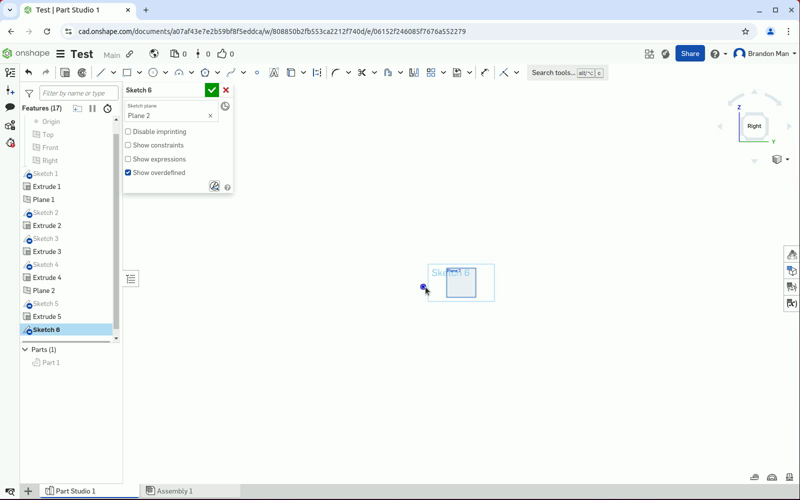
mouse_move(422, 286)
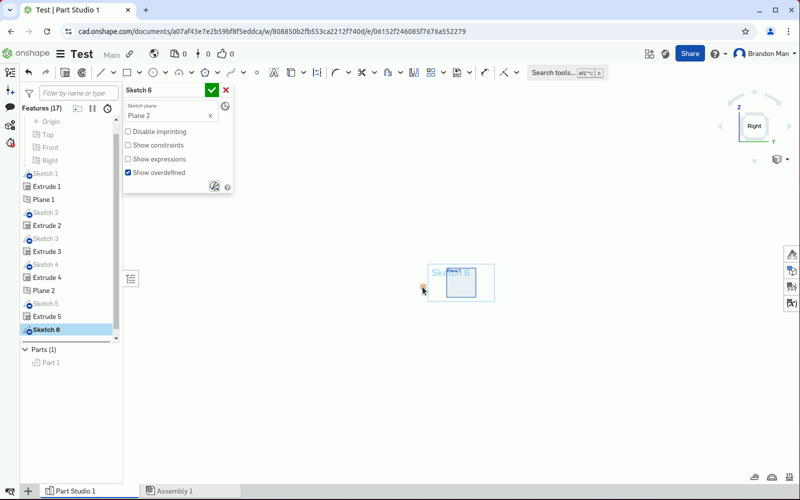
scroll(6)
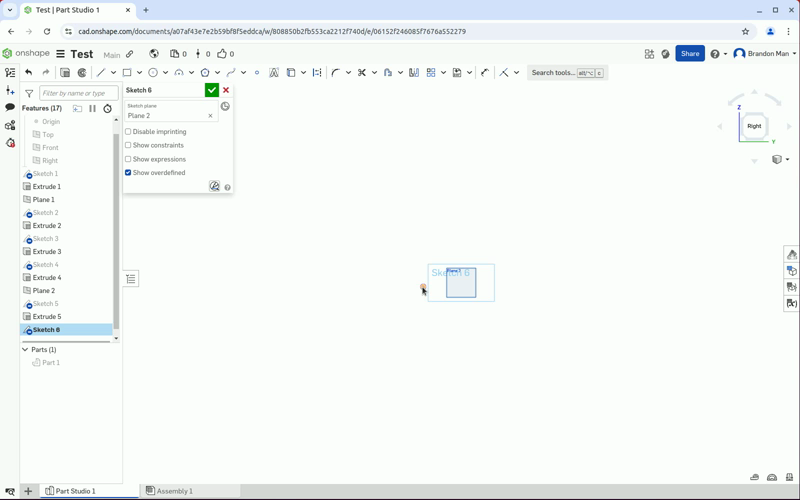
scroll(6)
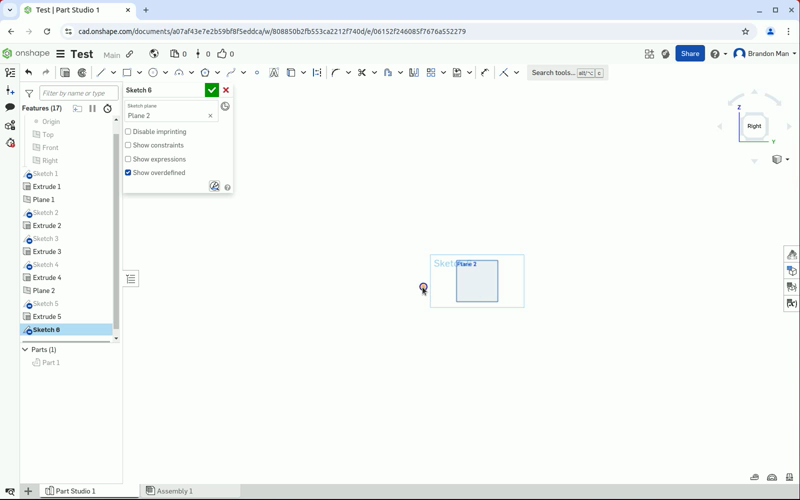
scroll(6)
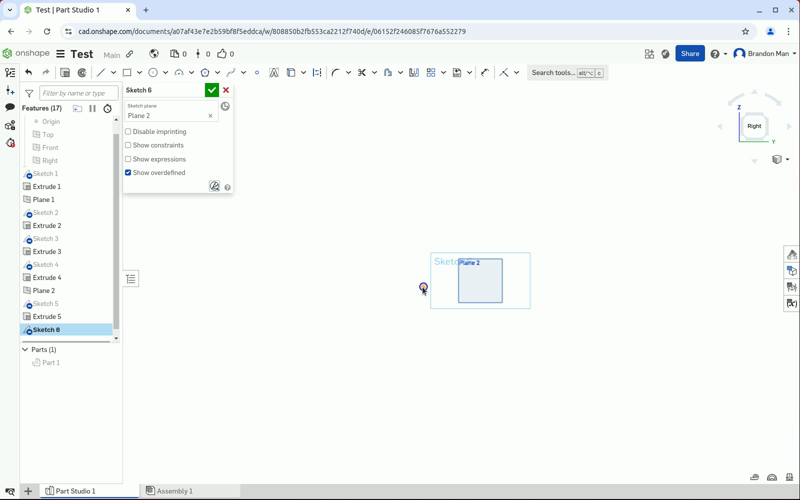
scroll(6)
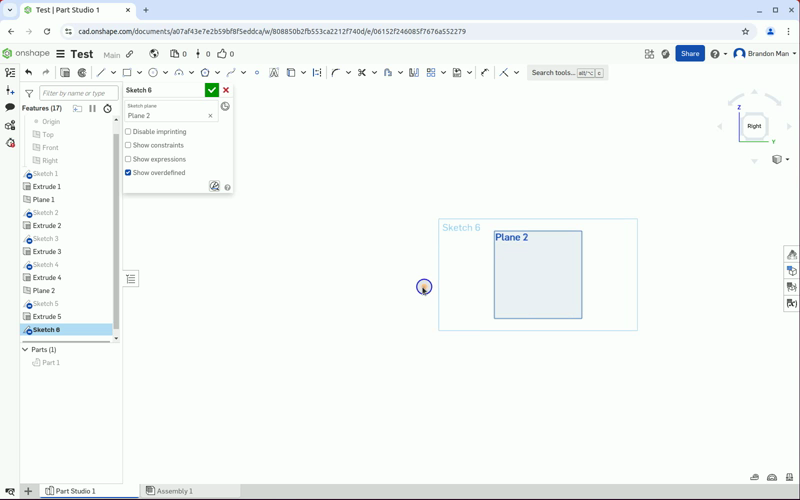
scroll(6)
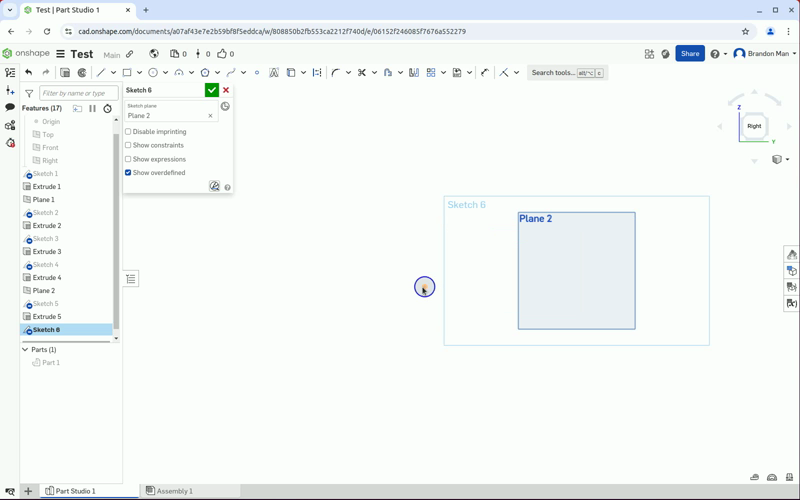
scroll(6)
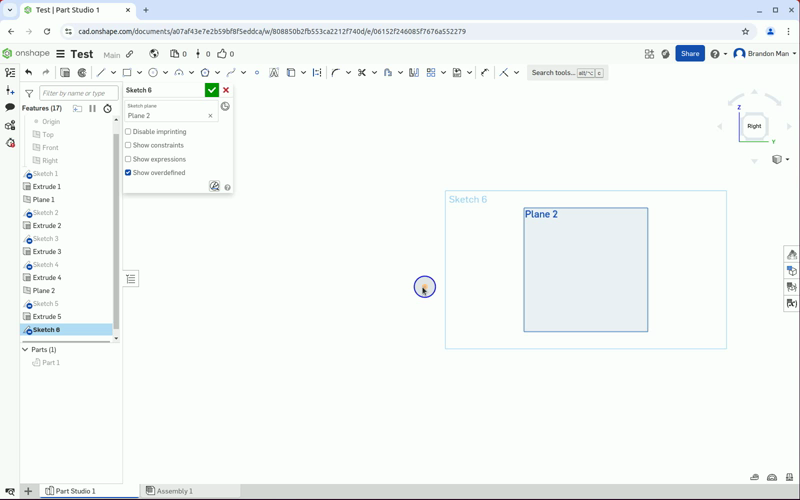
scroll(6)
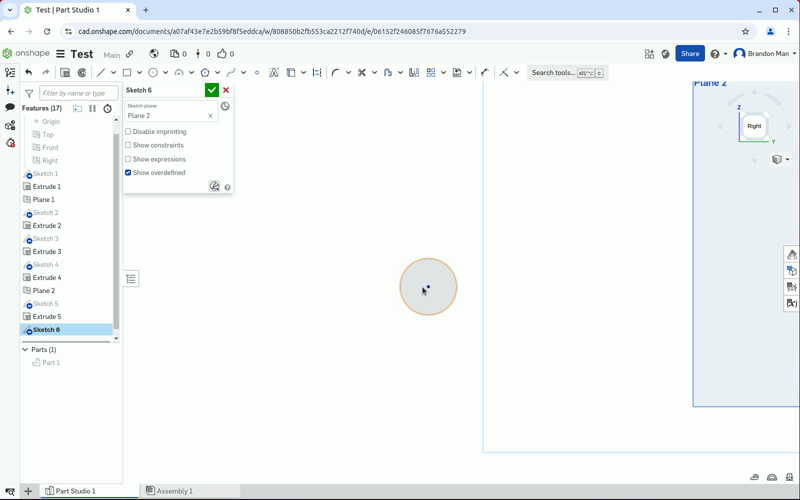
click(422, 286)
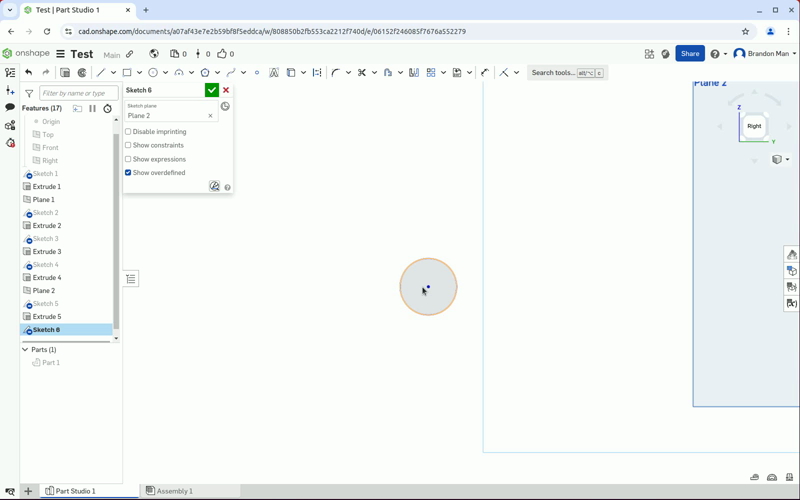
scroll(-6)
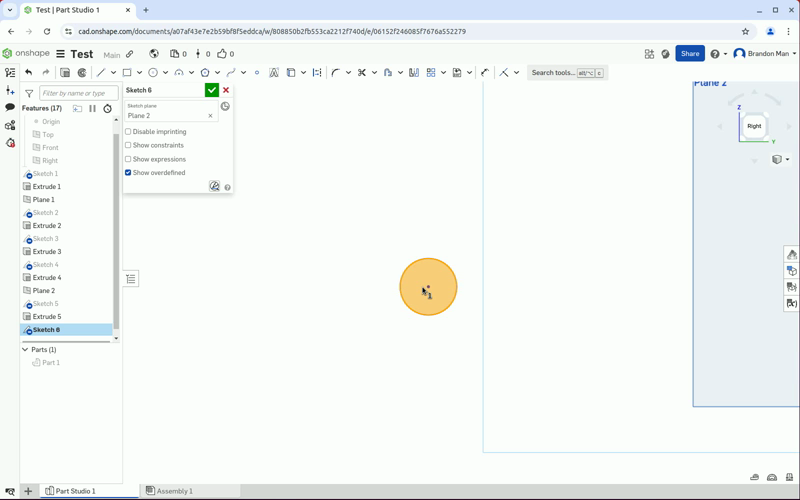
scroll(-6)
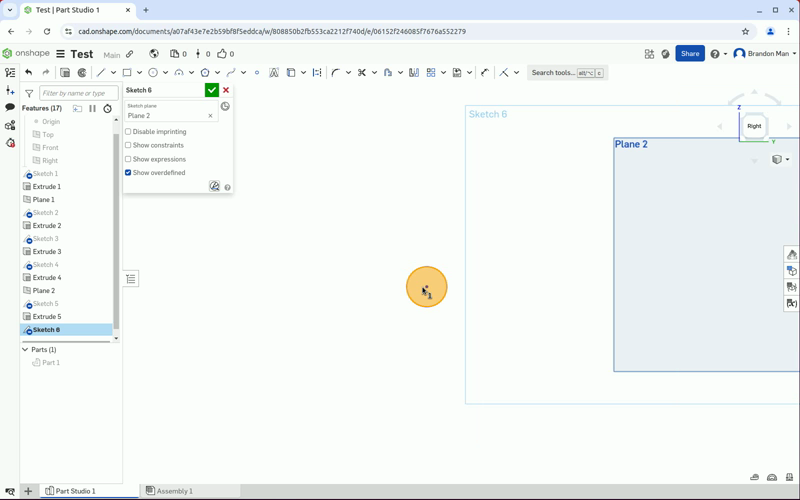
scroll(-6)
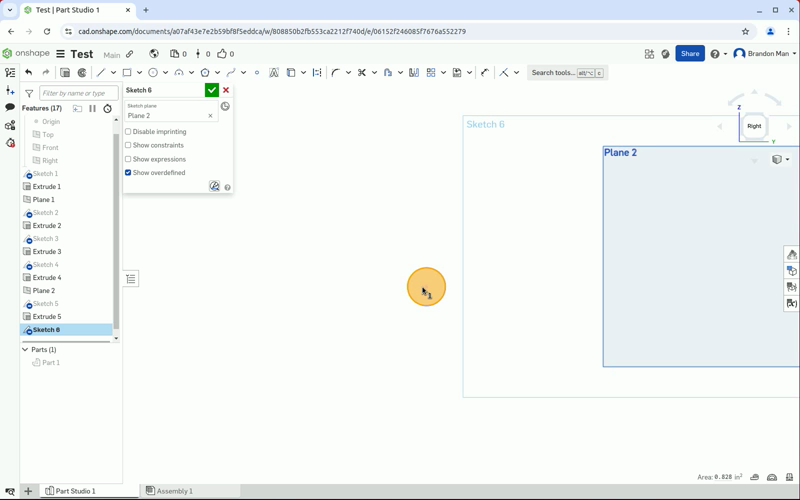
scroll(-6)
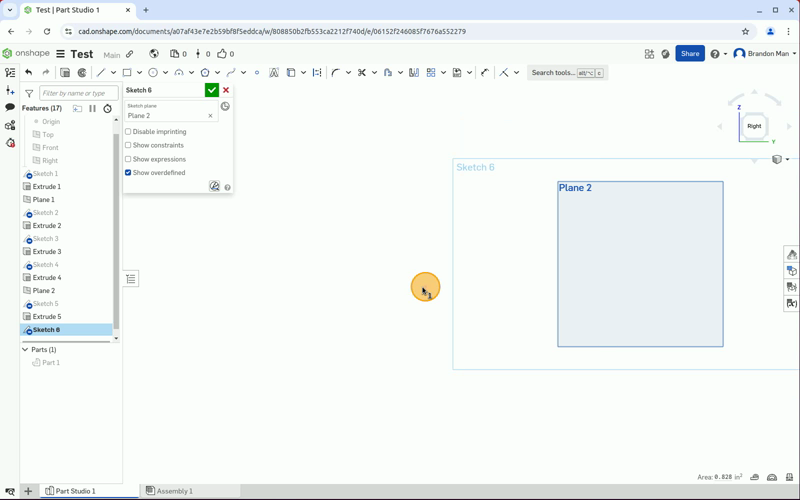
scroll(-6)
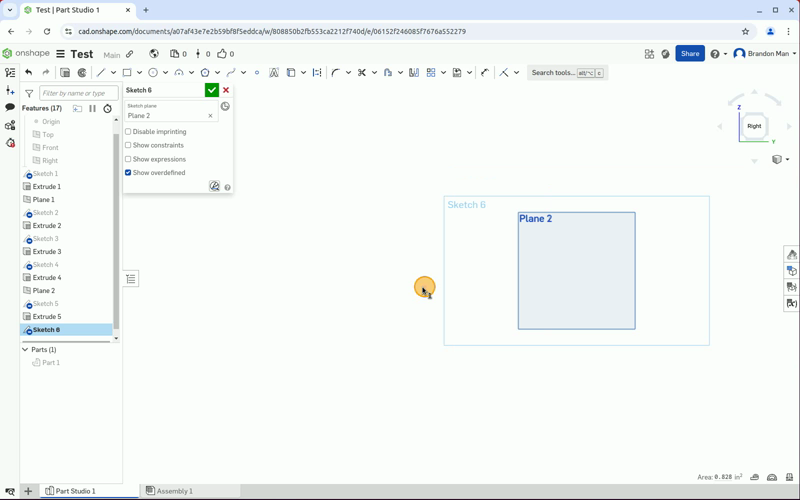
scroll(-6)
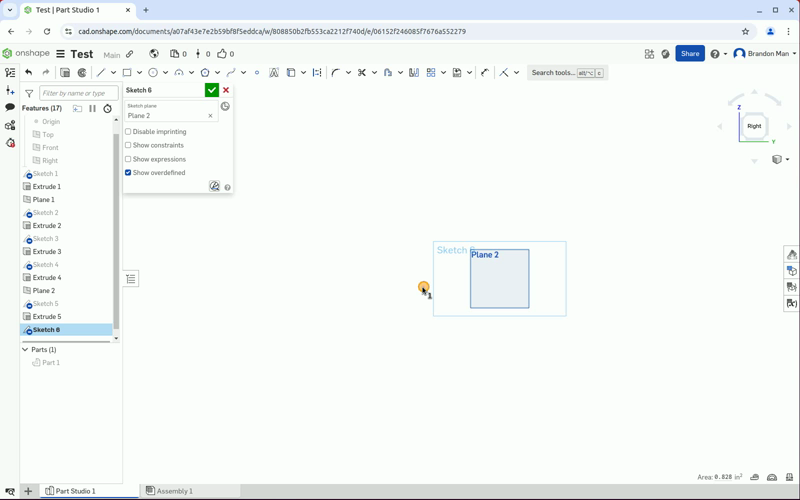
scroll(-6)
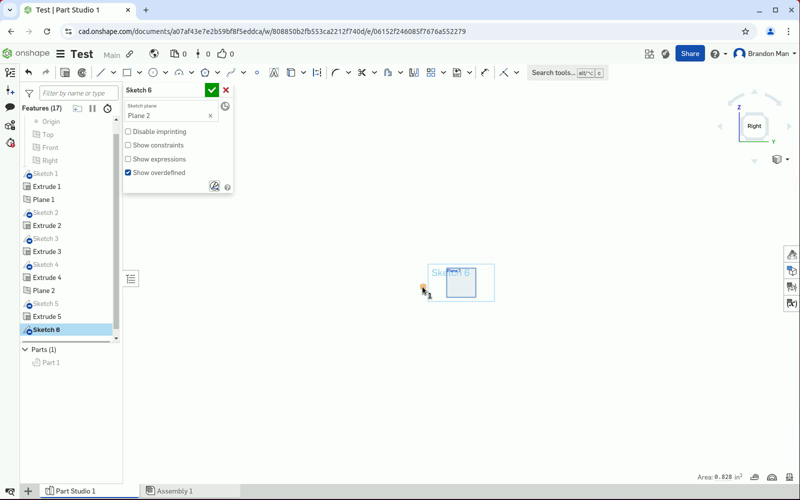
mouse_move(73, 352)
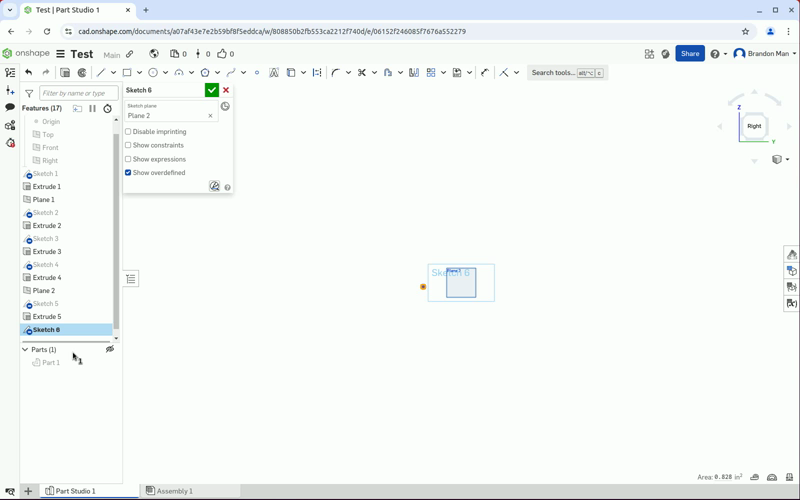
key(shift+y)
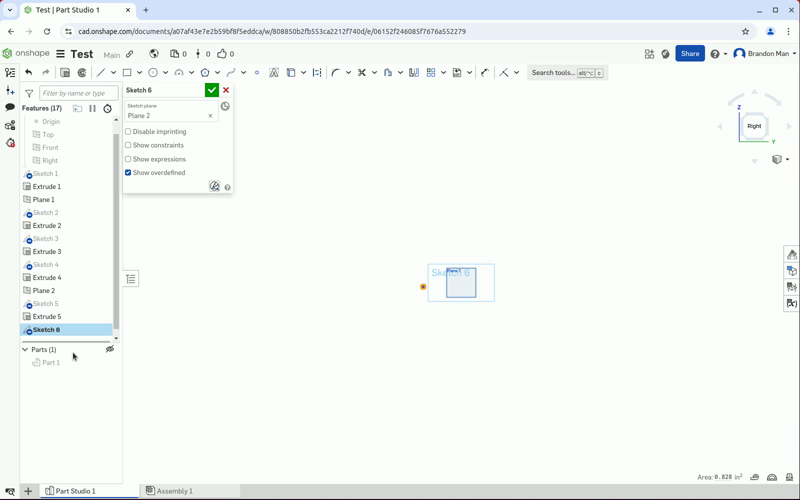
key(shift+e)
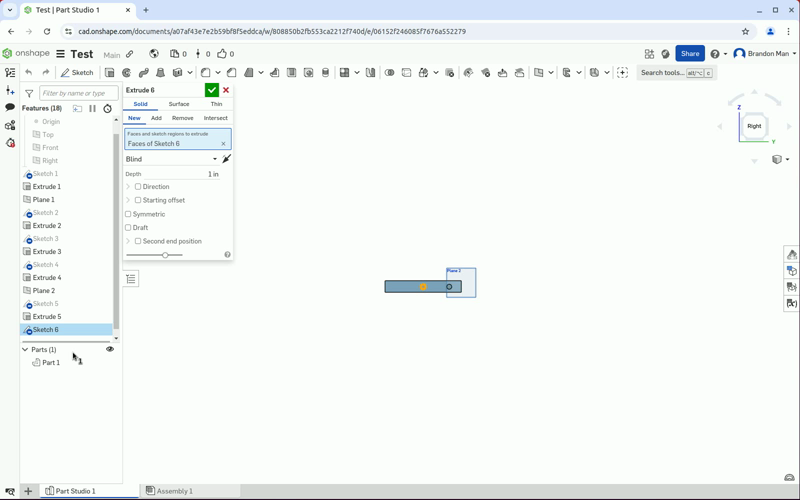
mouse_move(143, 106)
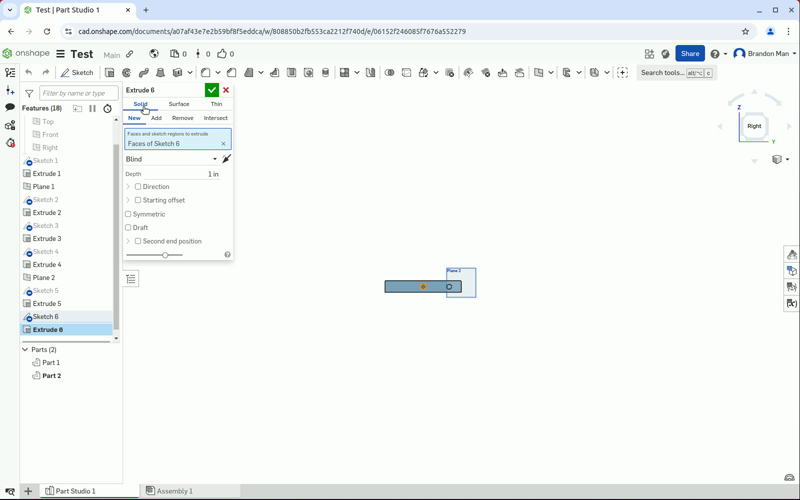
click(143, 106)
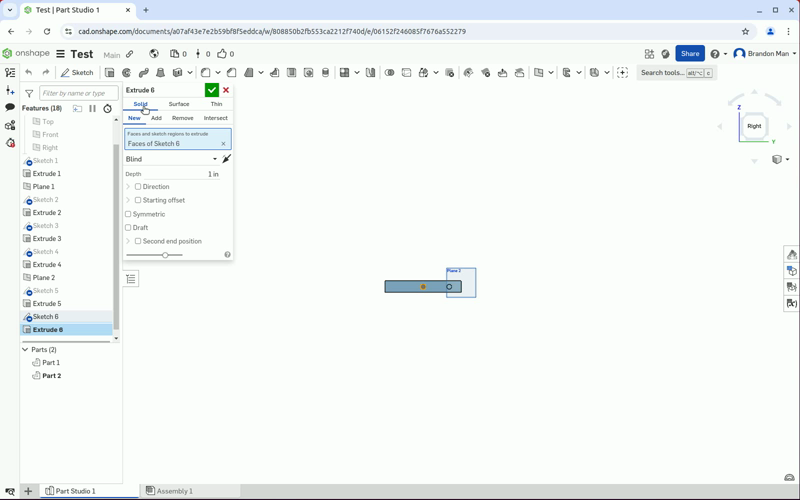
mouse_move(186, 120)
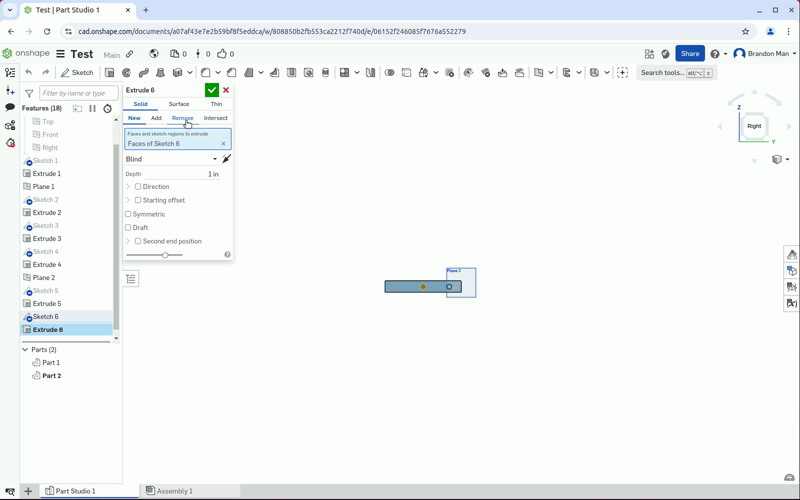
click(186, 120)
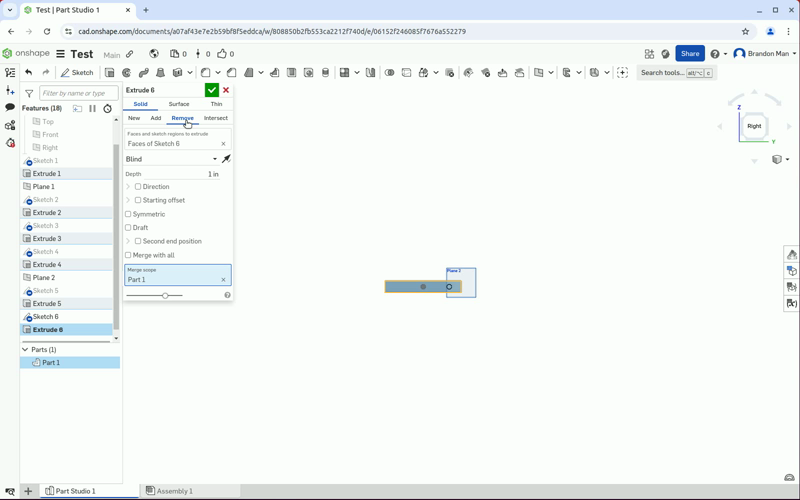
key(tab, 4)
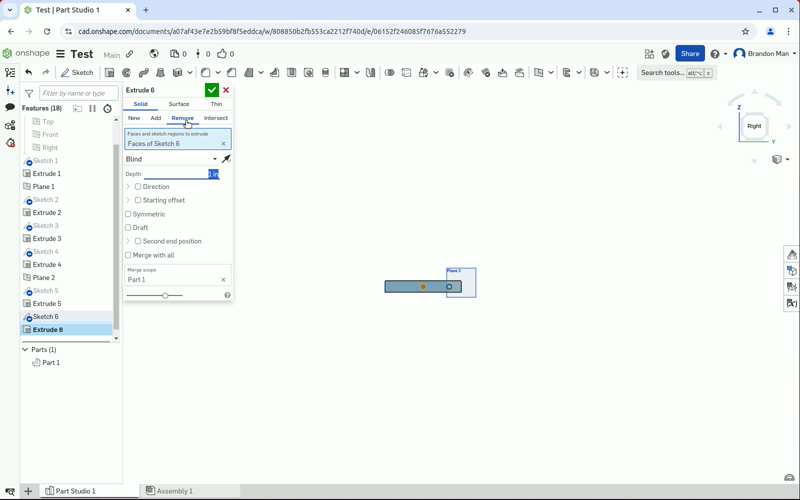
text(3.37)
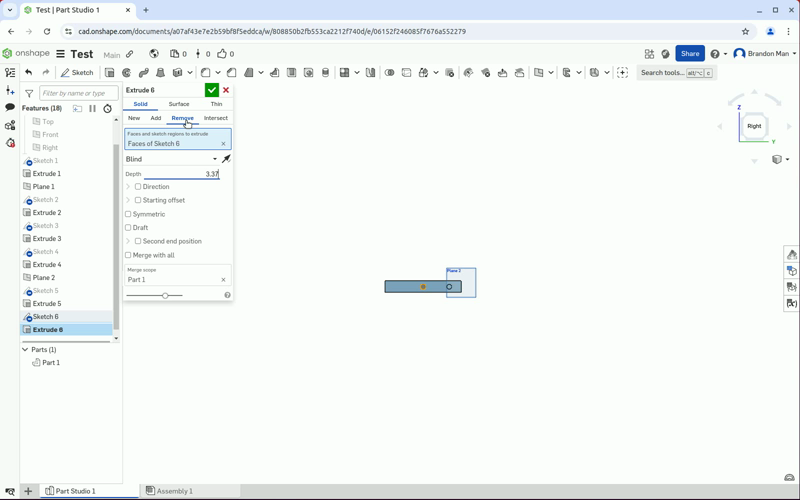
key(tab, 6)
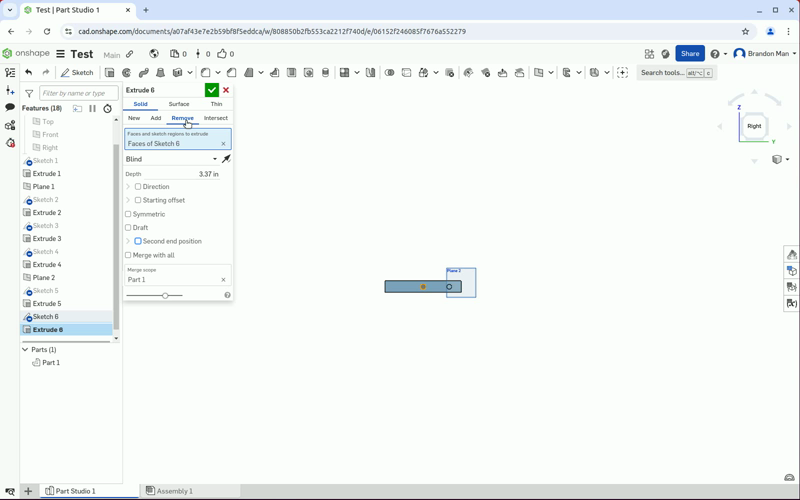
key(space)
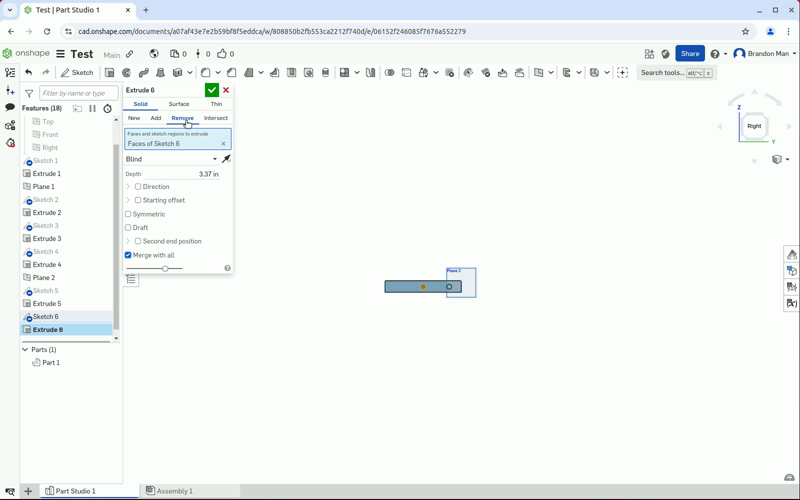
key(enter)
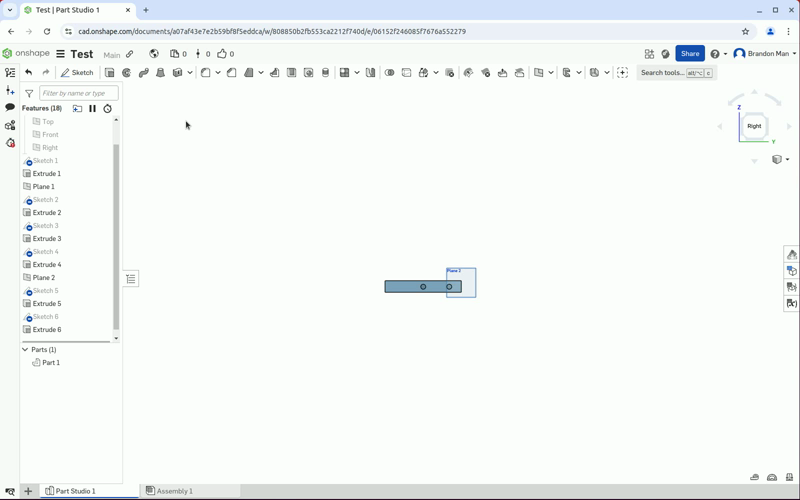
key(shift+h)
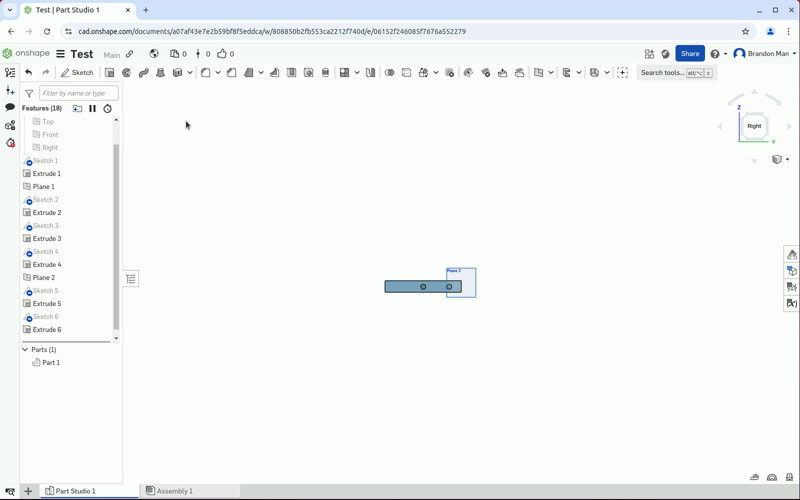
key(shift+h)
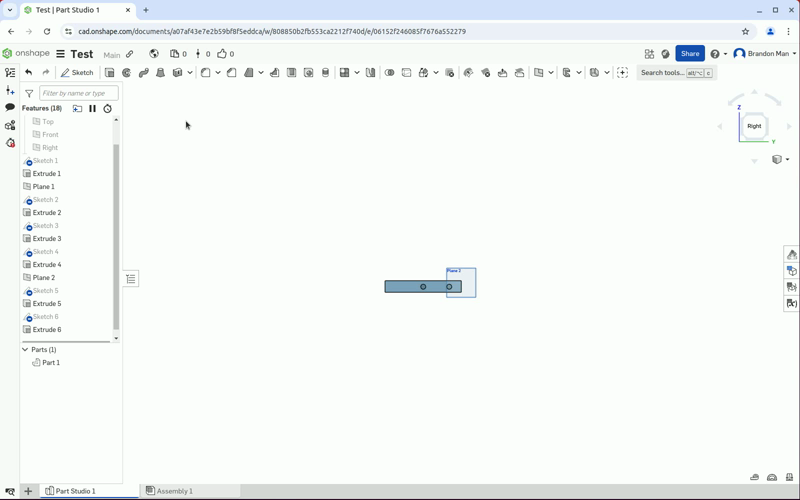
mouse_move(69, 163)
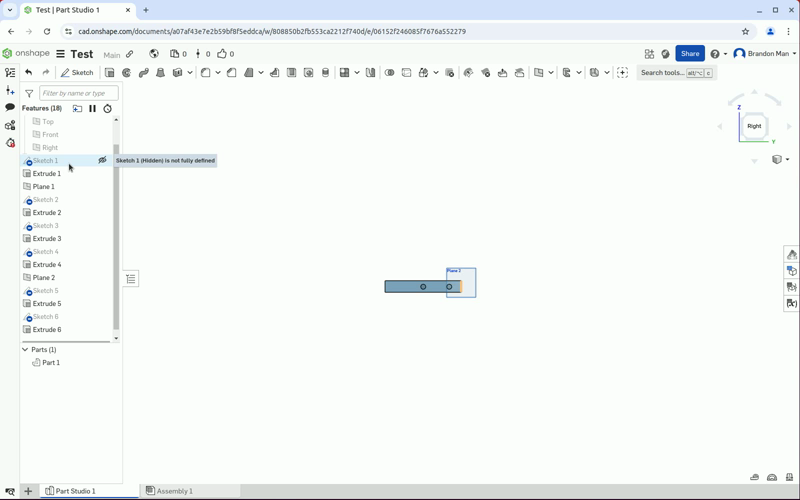
click(69, 163)
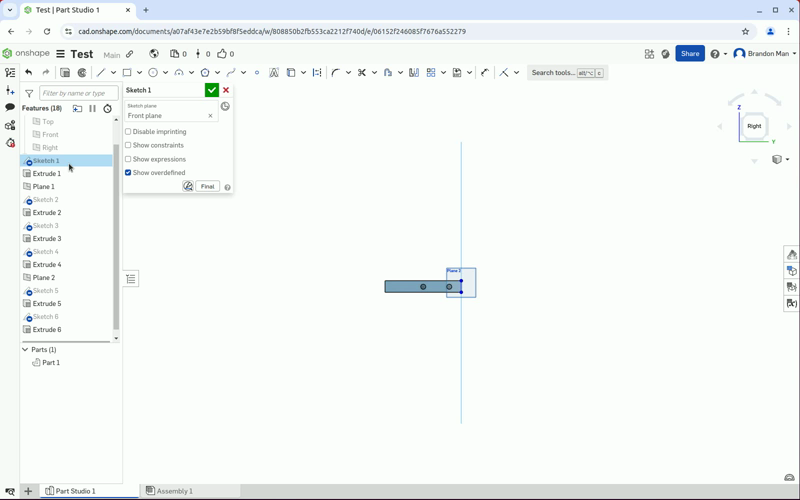
mouse_move(229, 92)
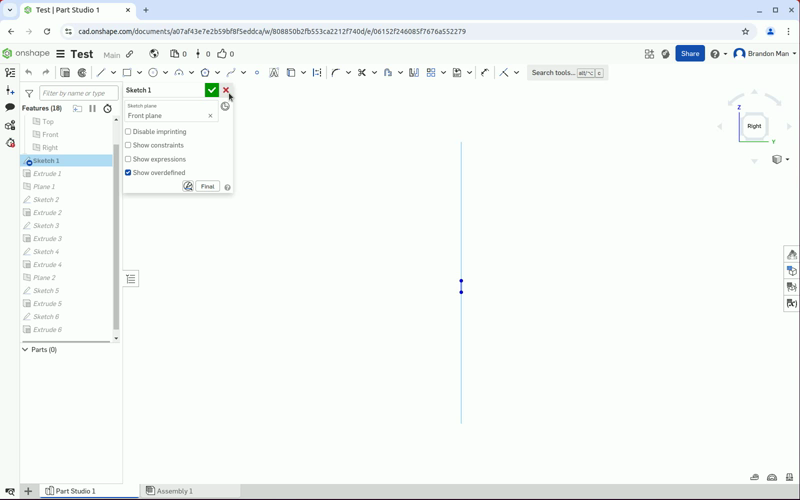
click(229, 92)
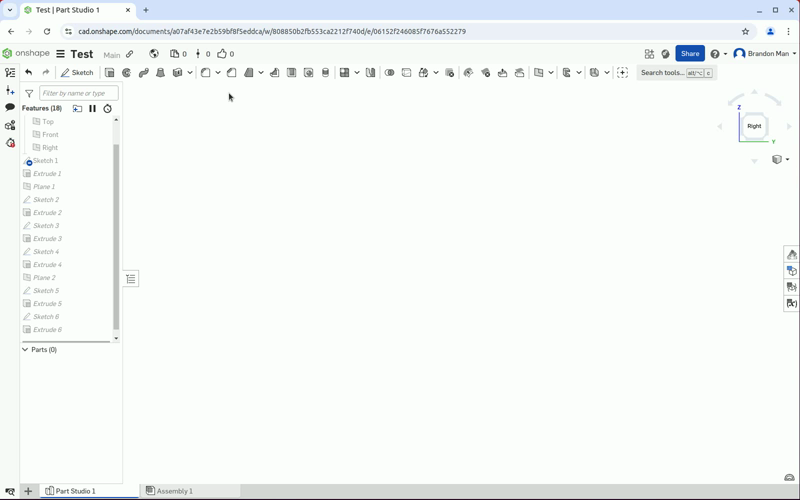
key(shift+s)
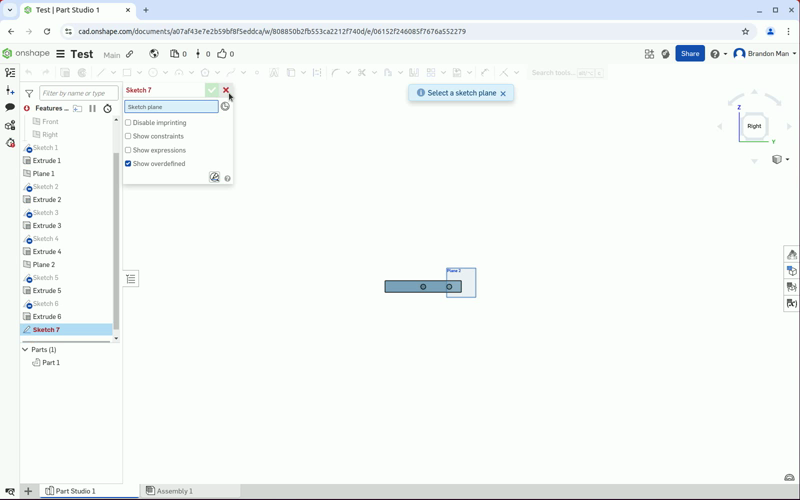
mouse_move(69, 267)
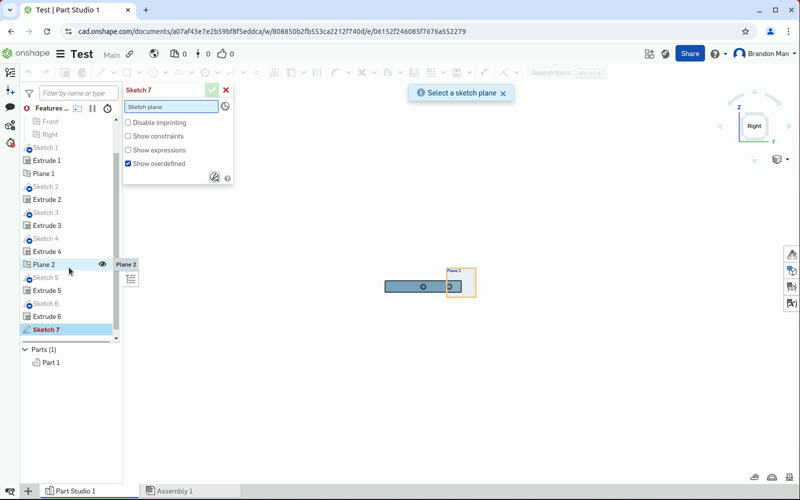
click(69, 267)
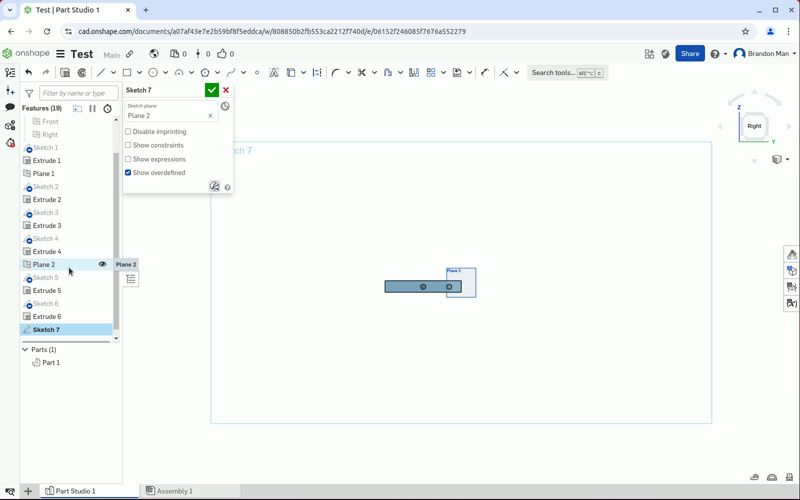
mouse_move(73, 352)
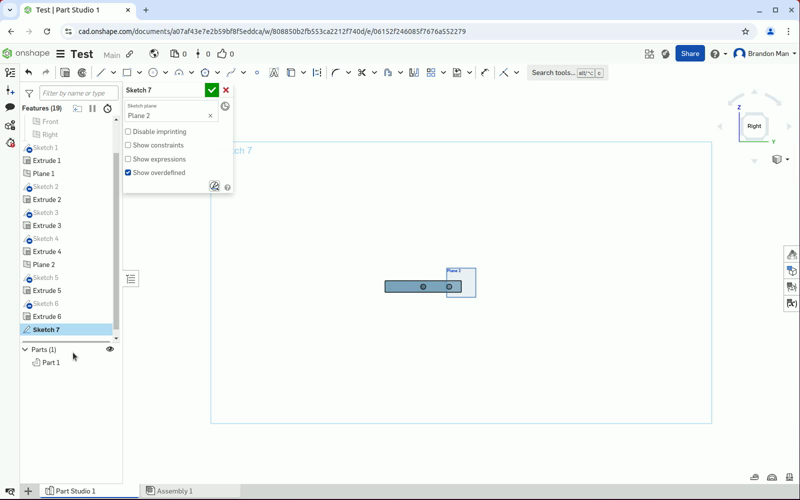
key(y)
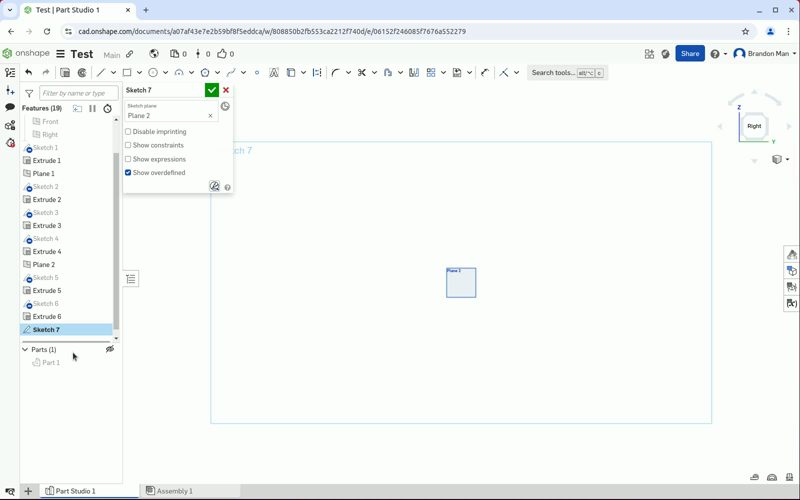
key(c)
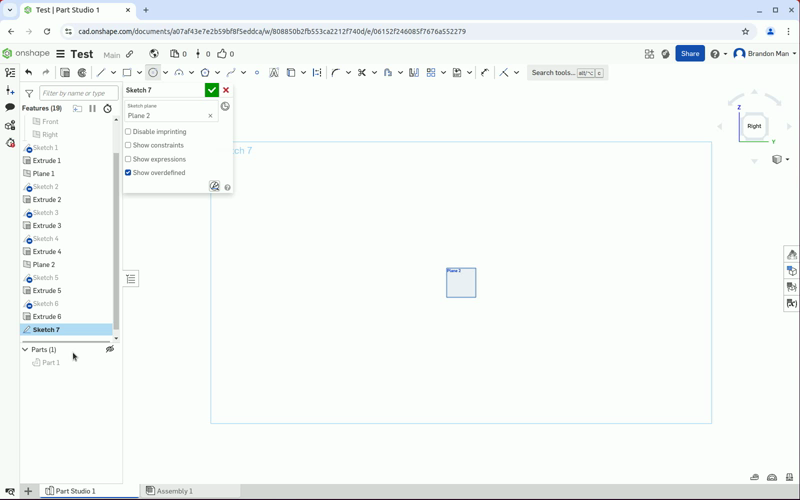
key_down(shift)
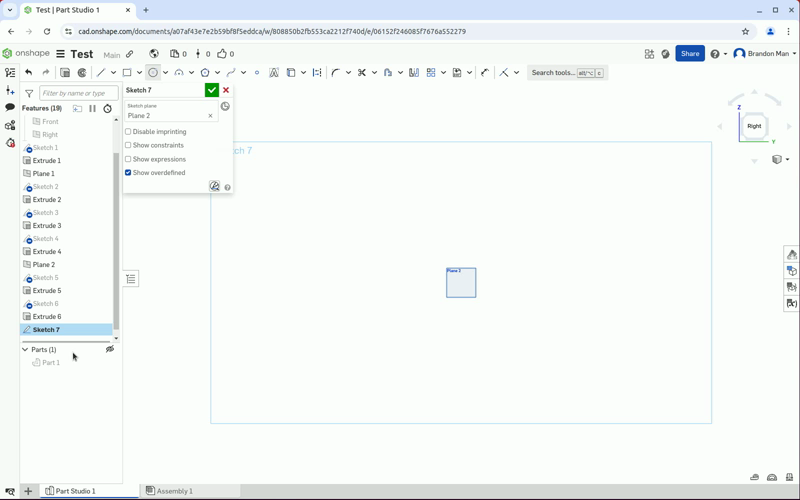
mouse_move(397, 286)
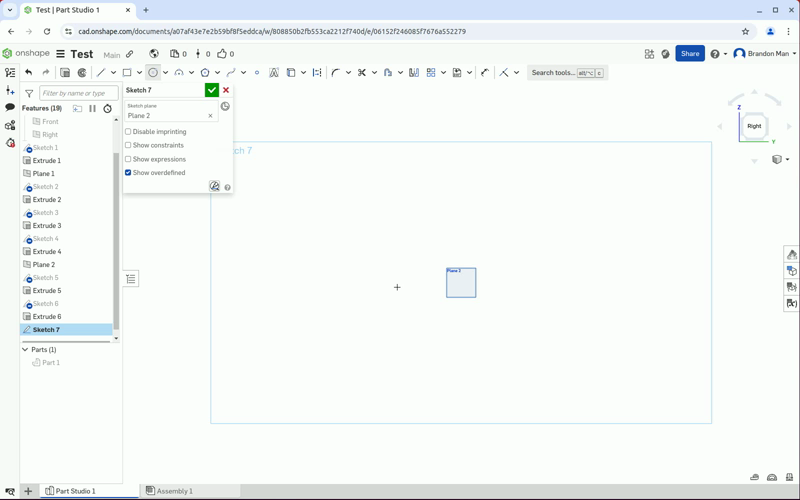
click(397, 286)
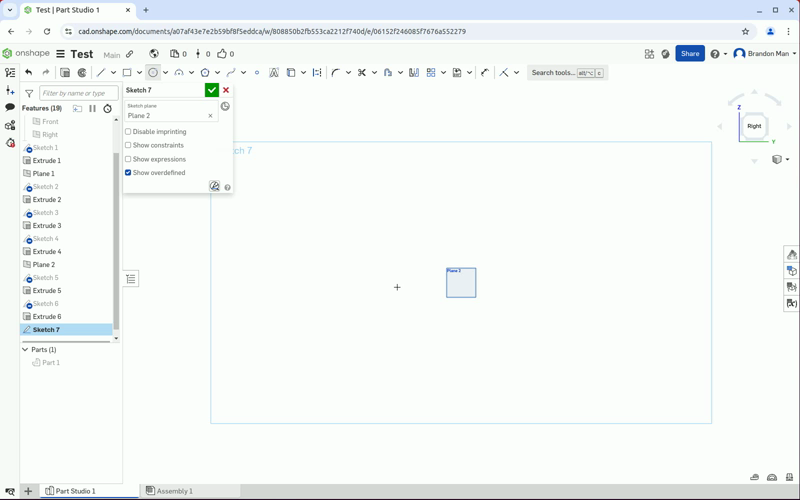
key_up(shift)
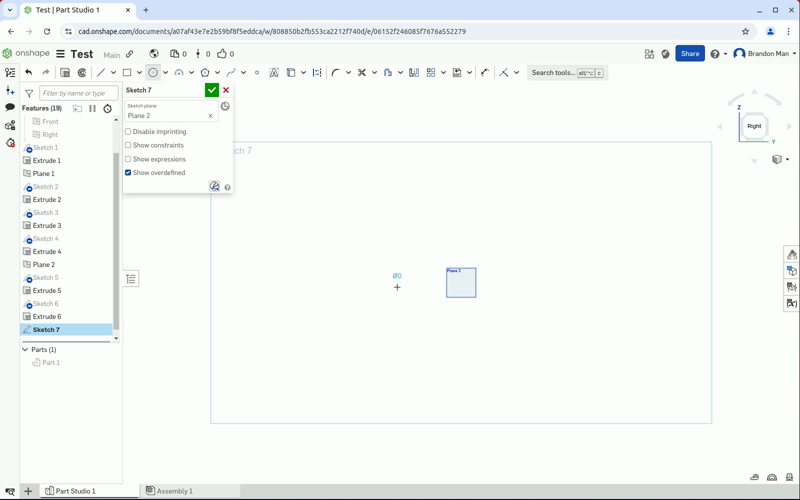
mouse_move(399, 286)
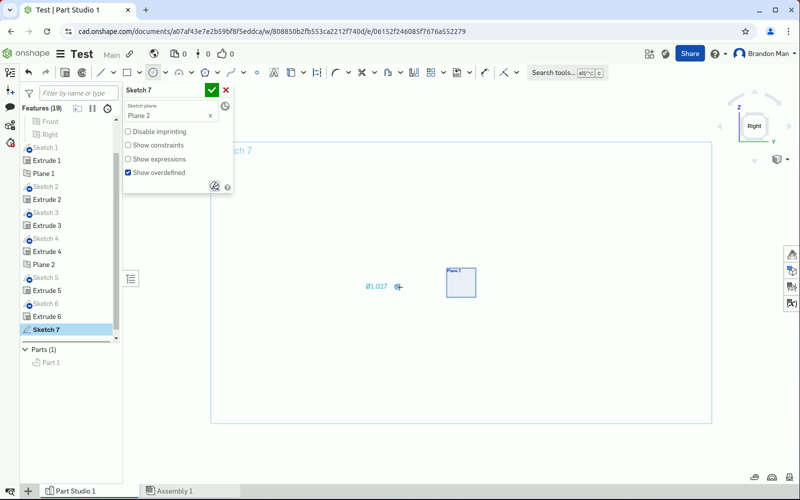
scroll(6)
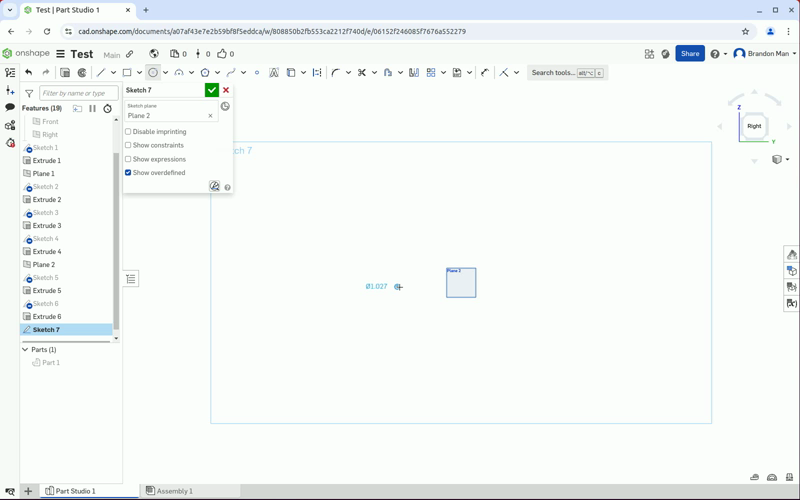
scroll(6)
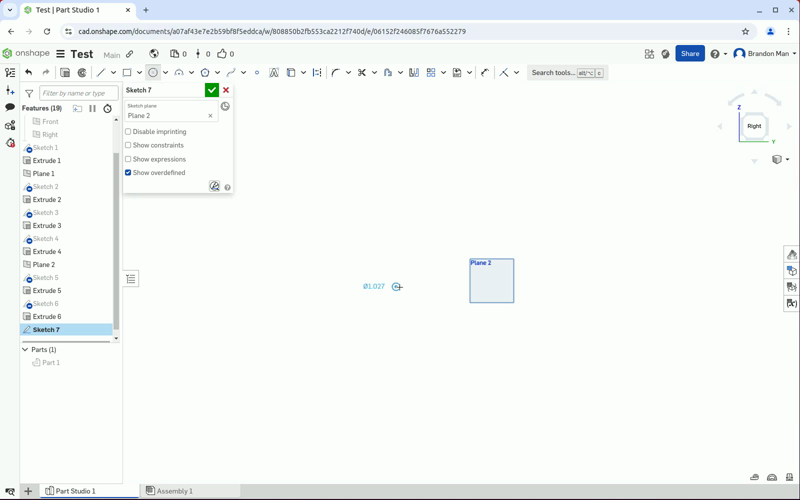
scroll(6)
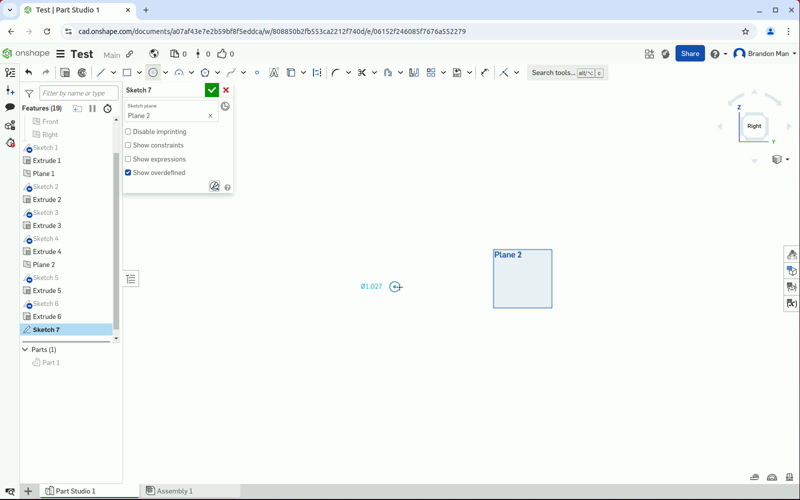
scroll(6)
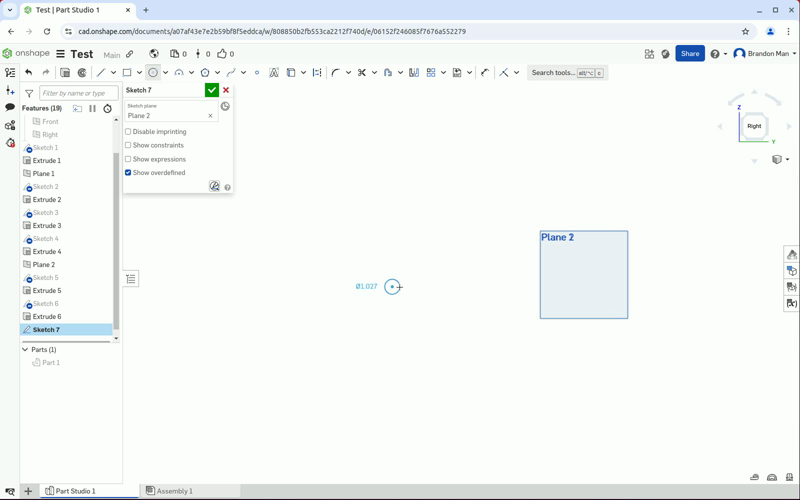
scroll(6)
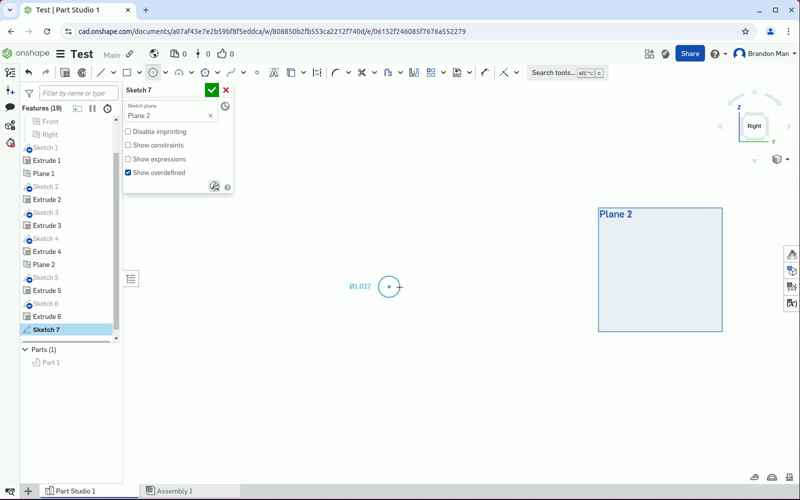
scroll(6)
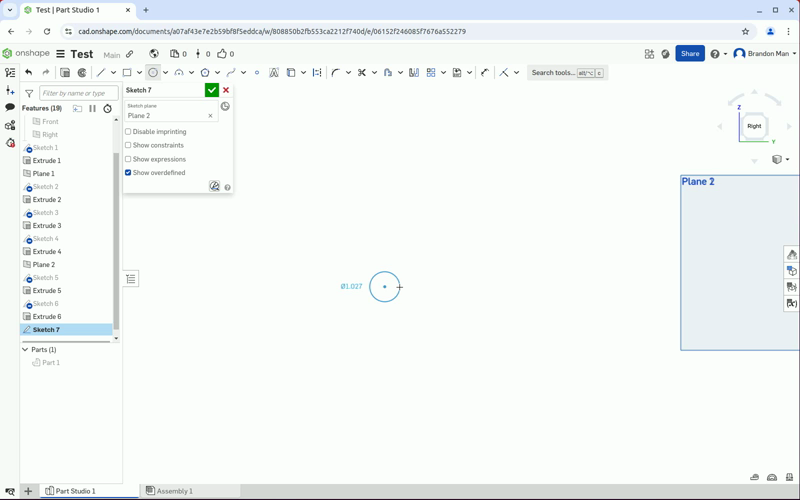
scroll(6)
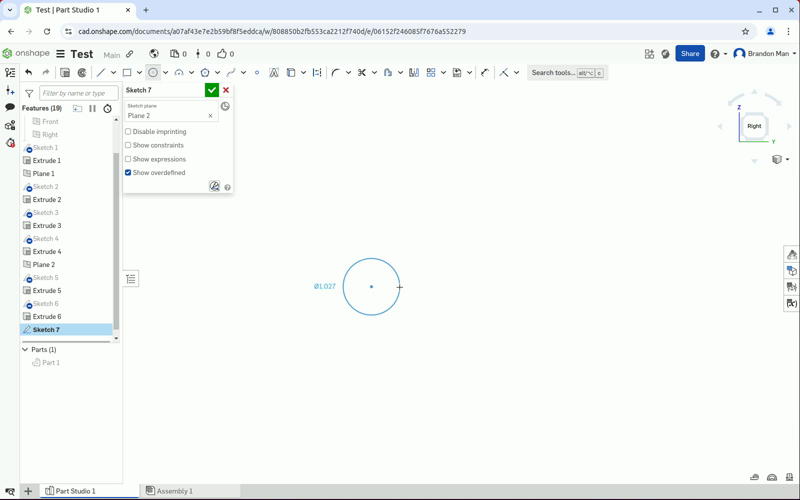
click(399, 286)
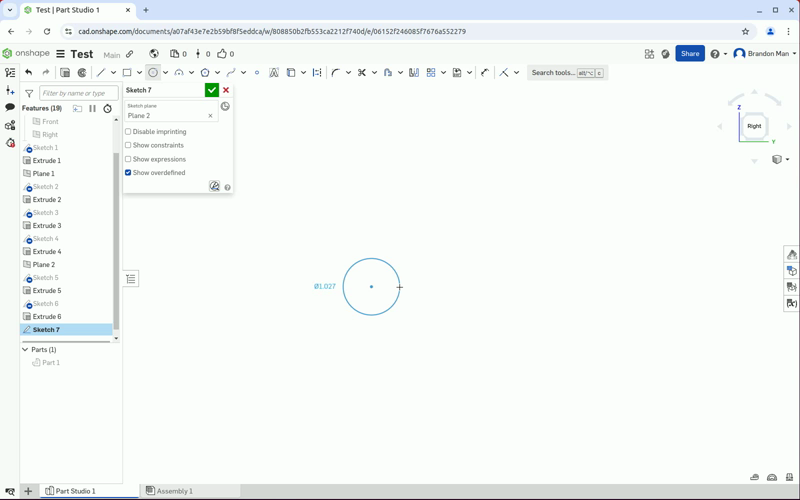
scroll(-6)
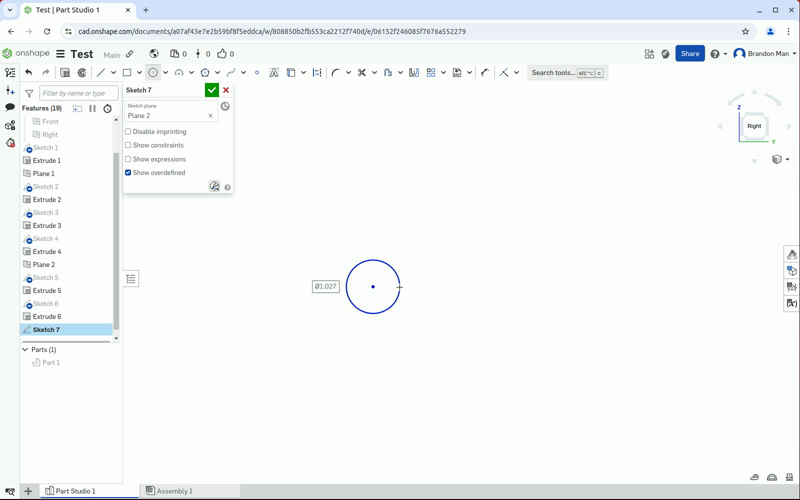
scroll(-6)
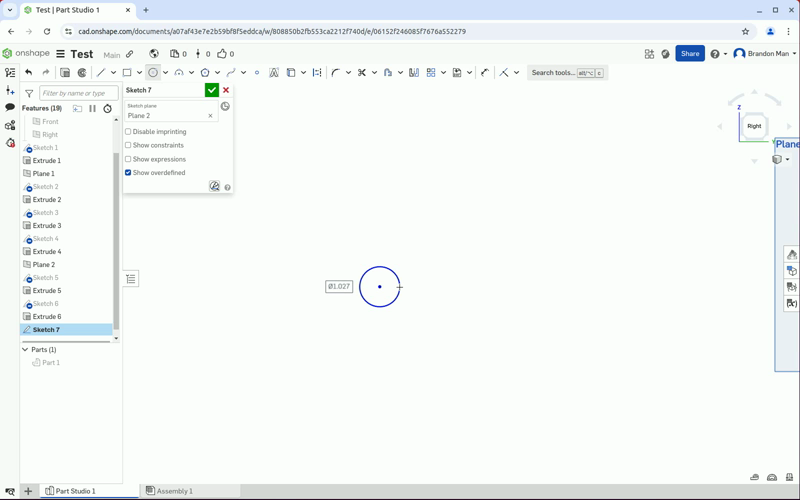
scroll(-6)
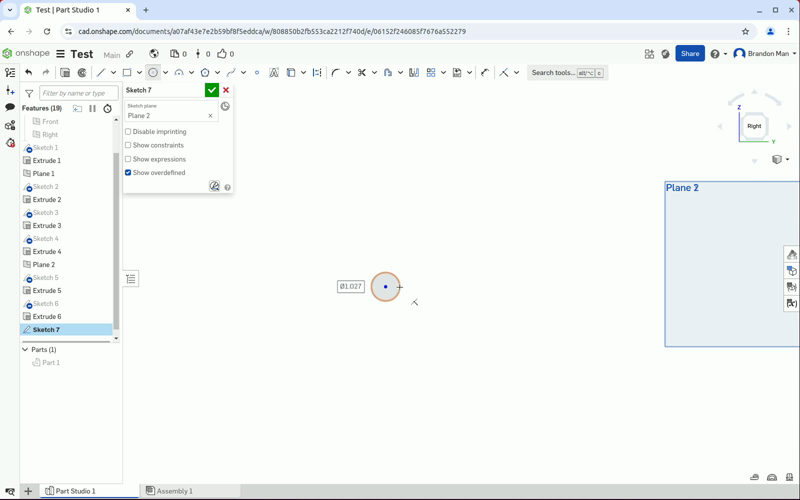
scroll(-6)
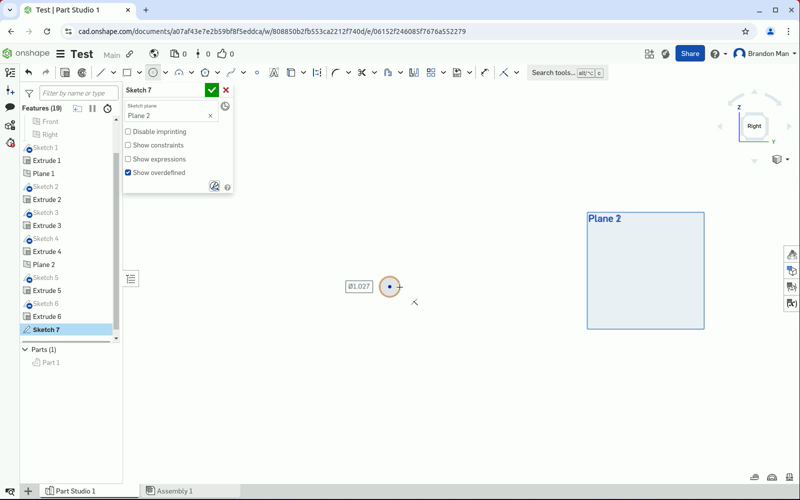
scroll(-6)
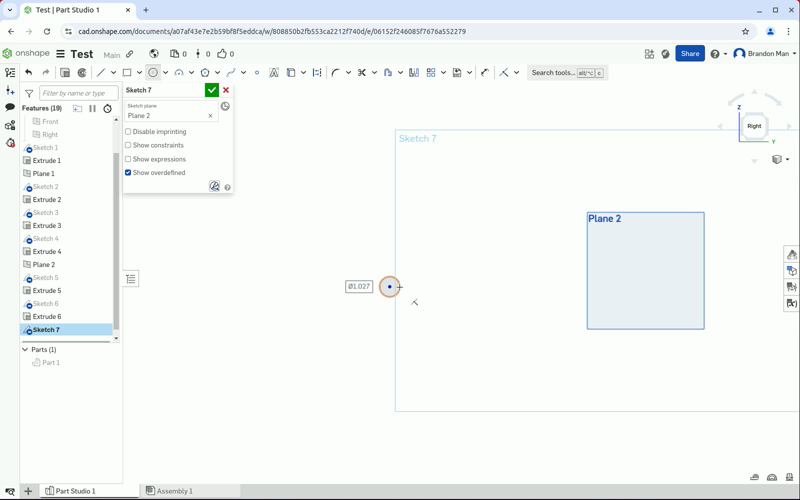
scroll(-6)
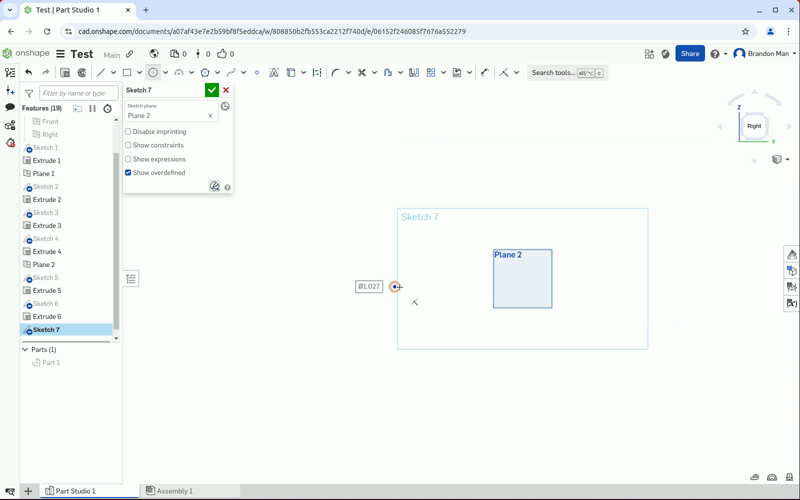
scroll(-6)
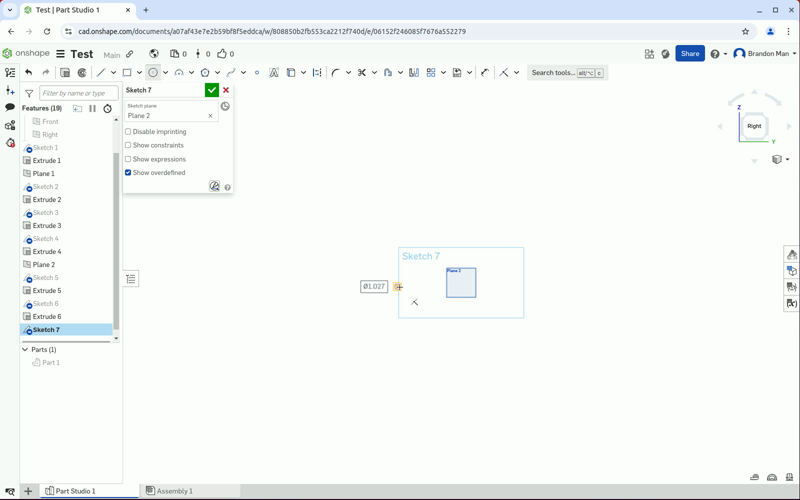
key(esc)
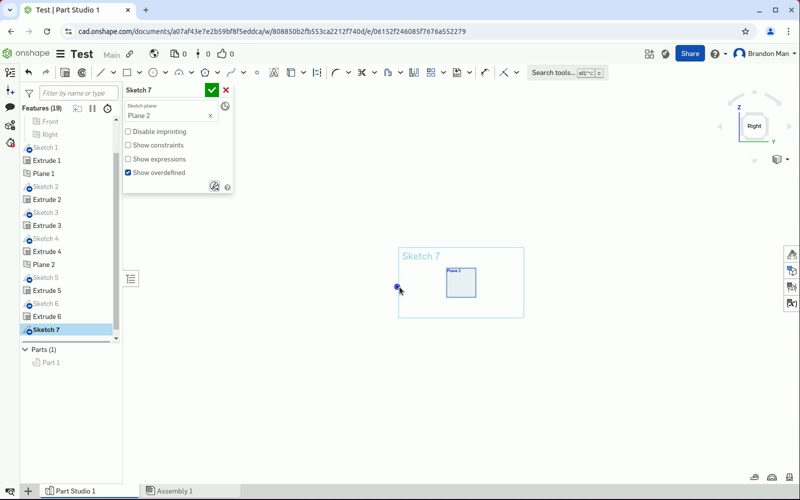
mouse_move(397, 284)
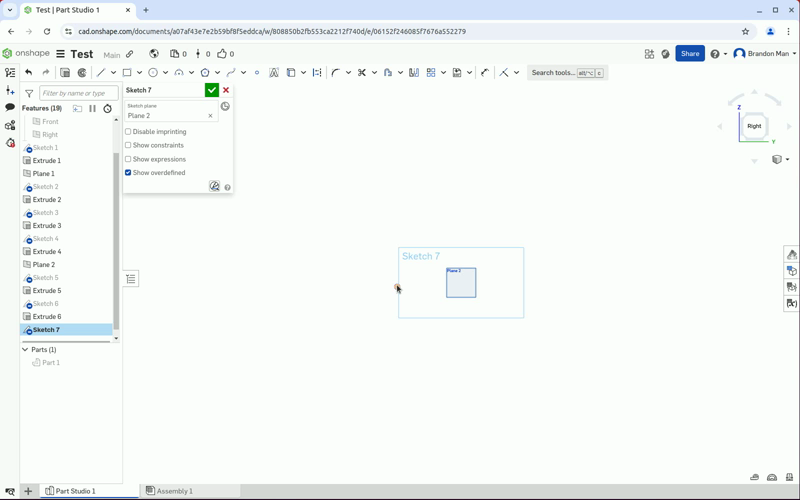
scroll(6)
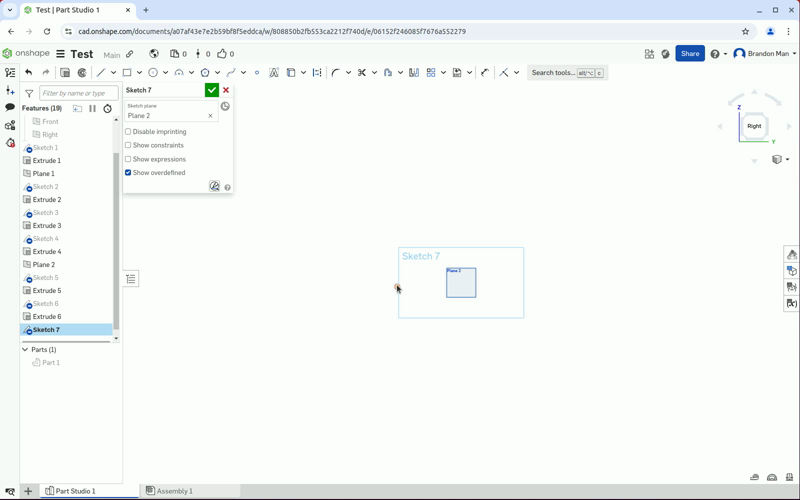
scroll(6)
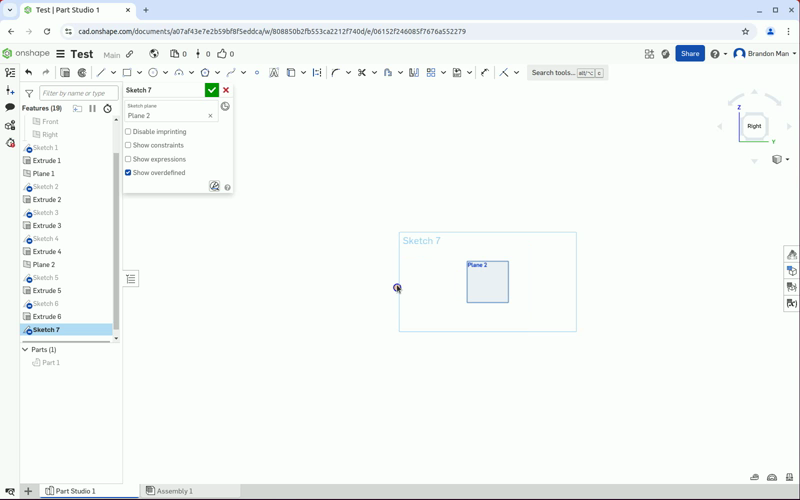
scroll(6)
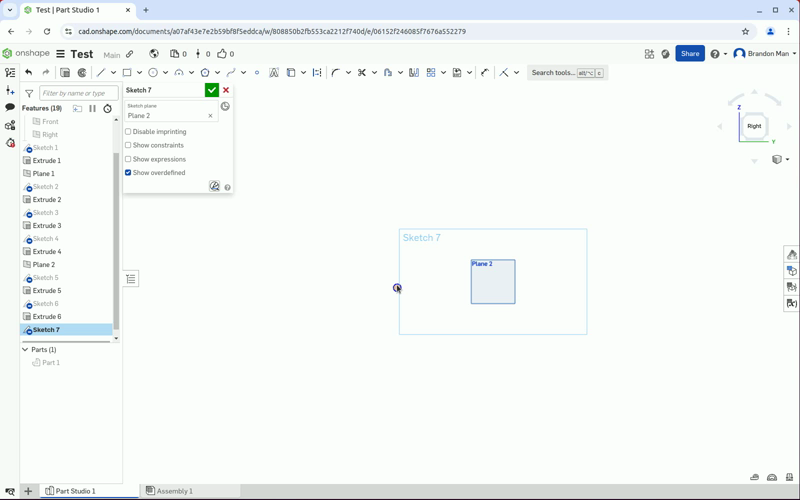
scroll(6)
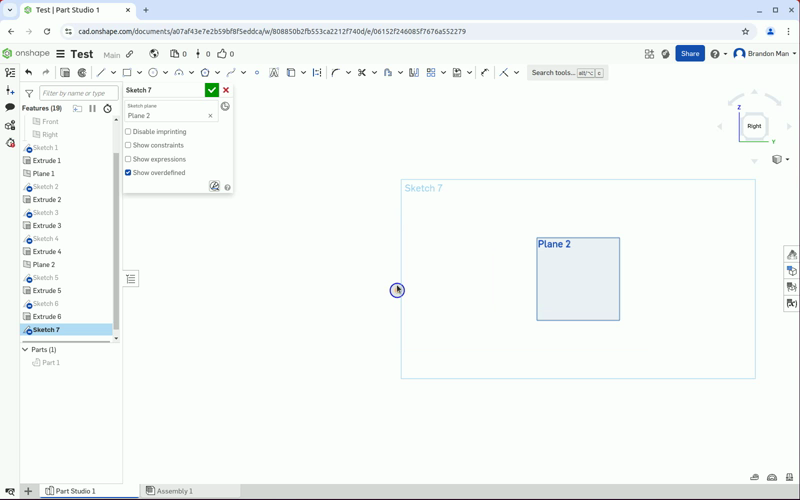
scroll(6)
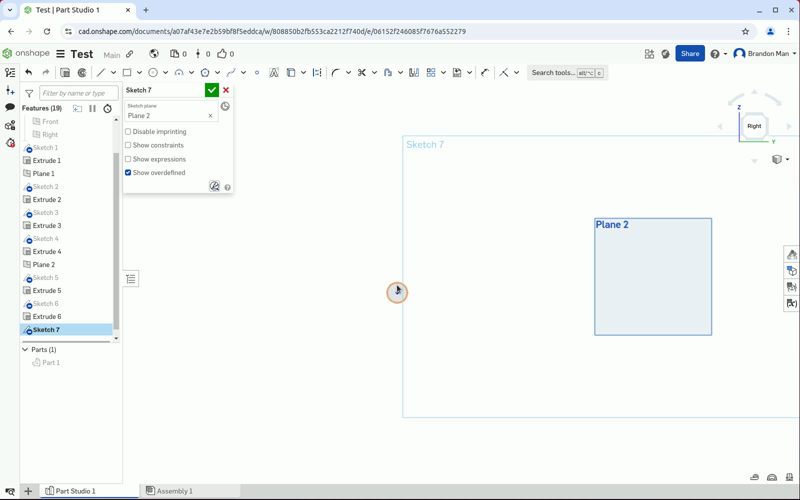
scroll(6)
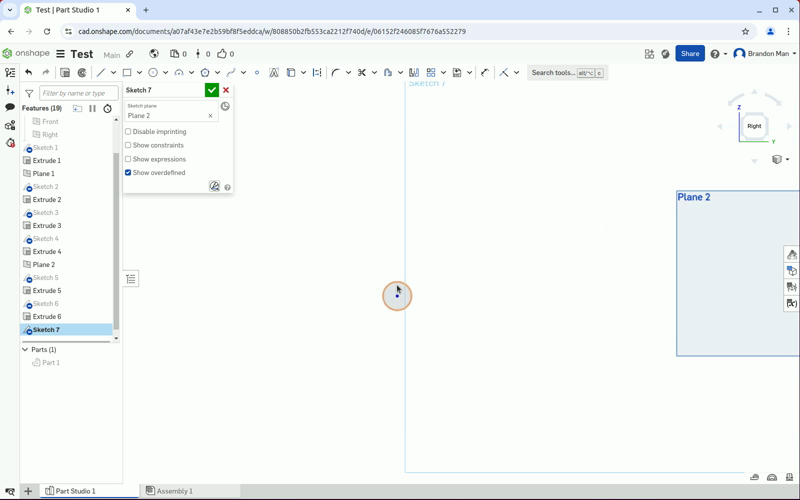
scroll(6)
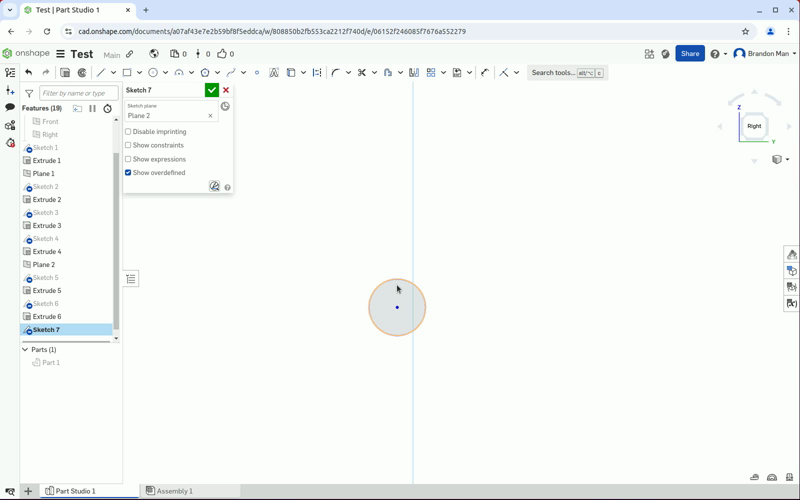
click(397, 284)
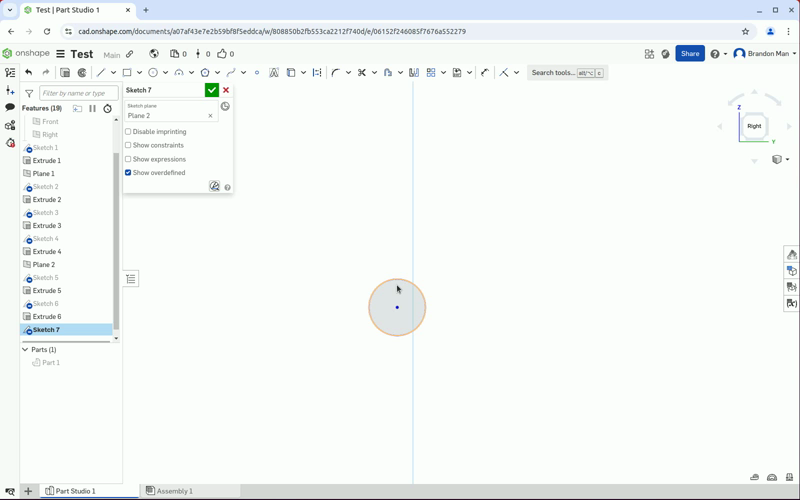
scroll(-6)
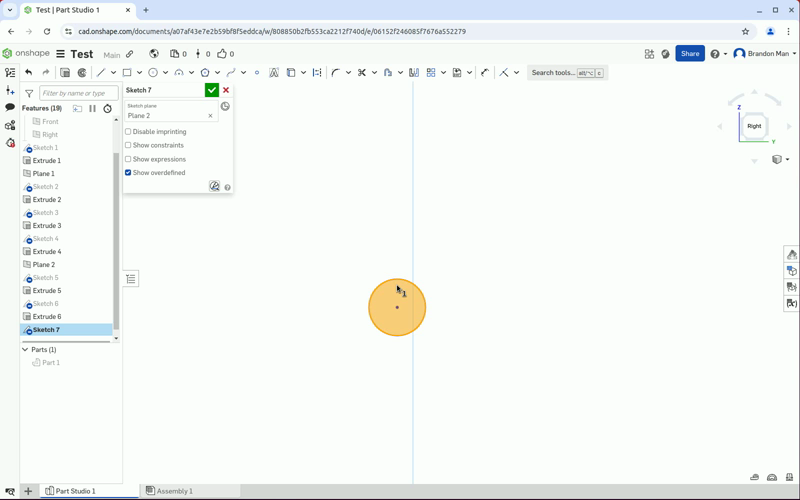
scroll(-6)
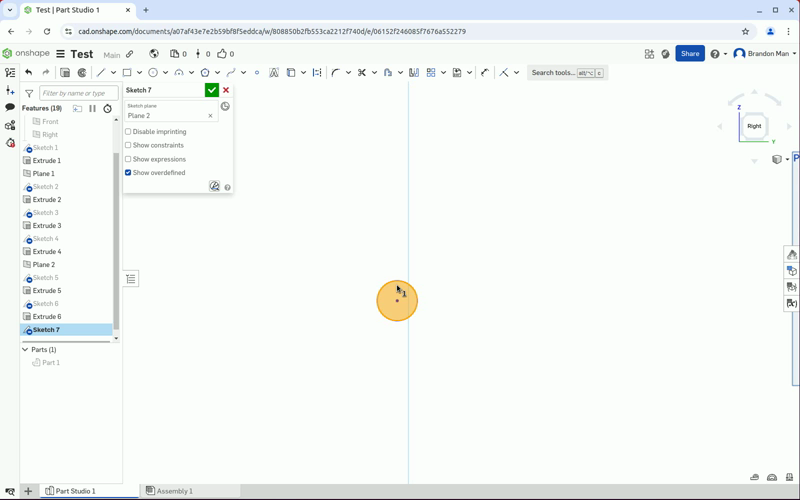
scroll(-6)
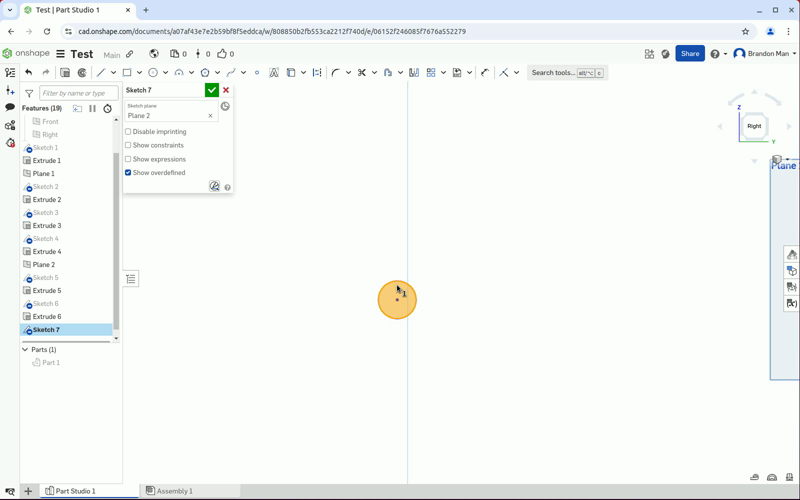
scroll(-6)
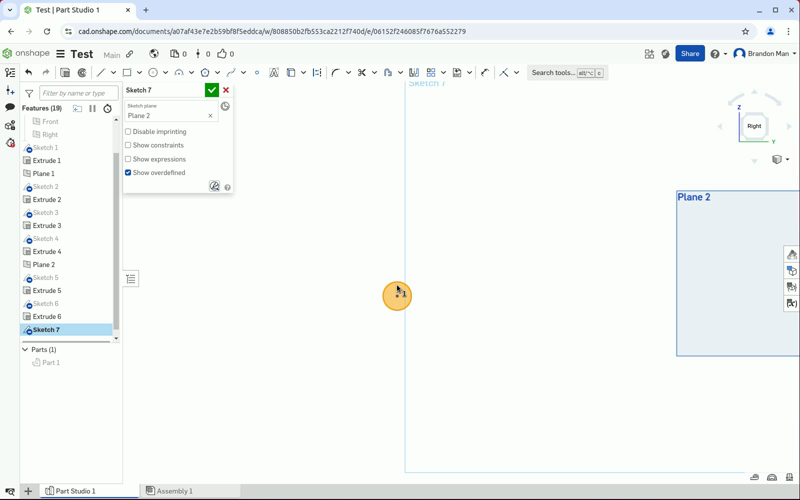
scroll(-6)
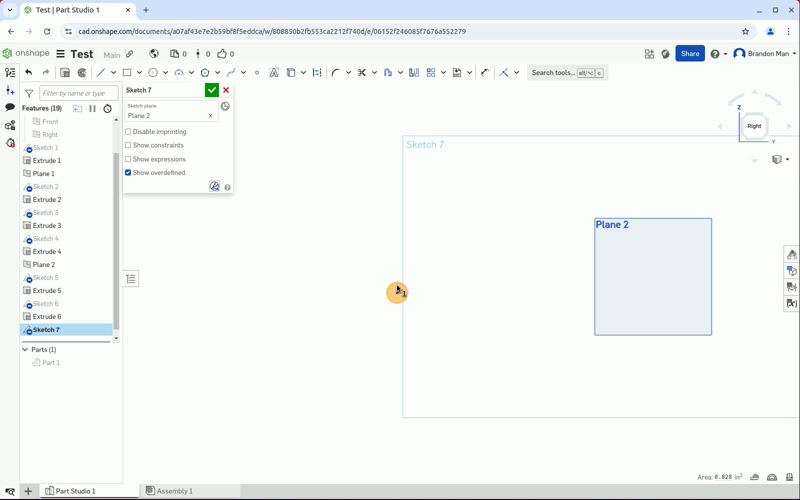
scroll(-6)
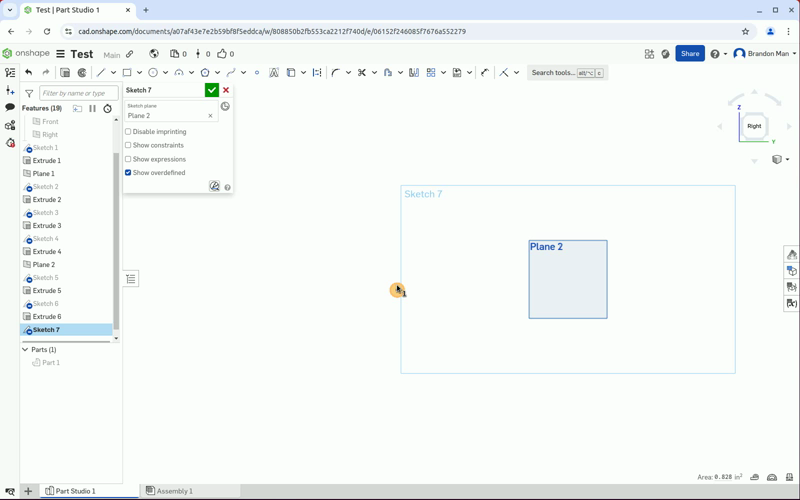
scroll(-6)
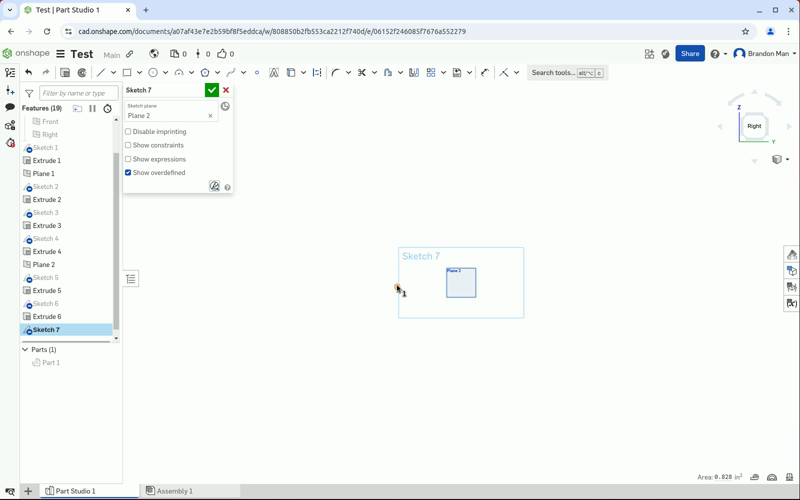
mouse_move(73, 352)
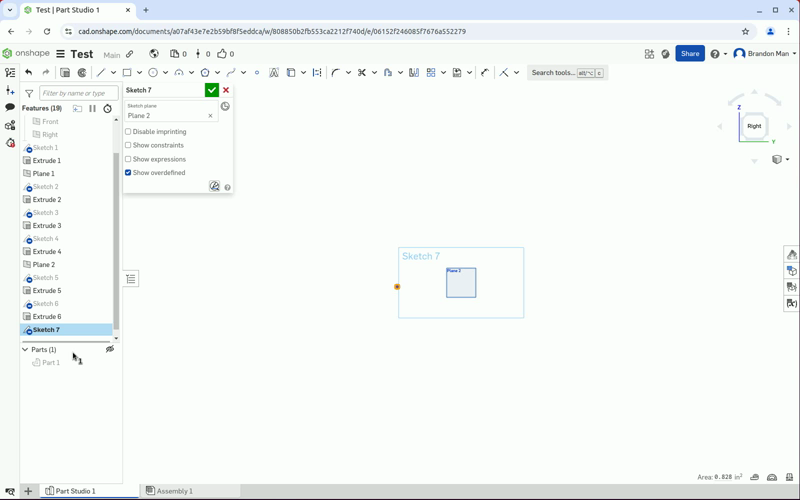
key(shift+y)
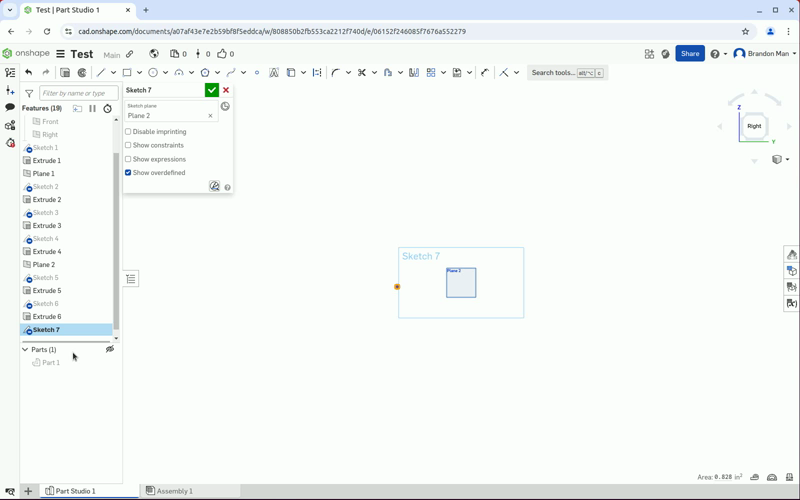
key(shift+e)
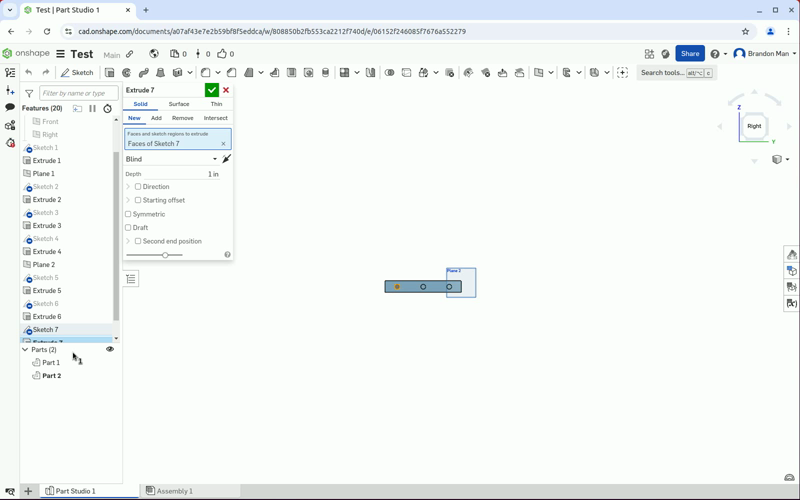
mouse_move(143, 106)
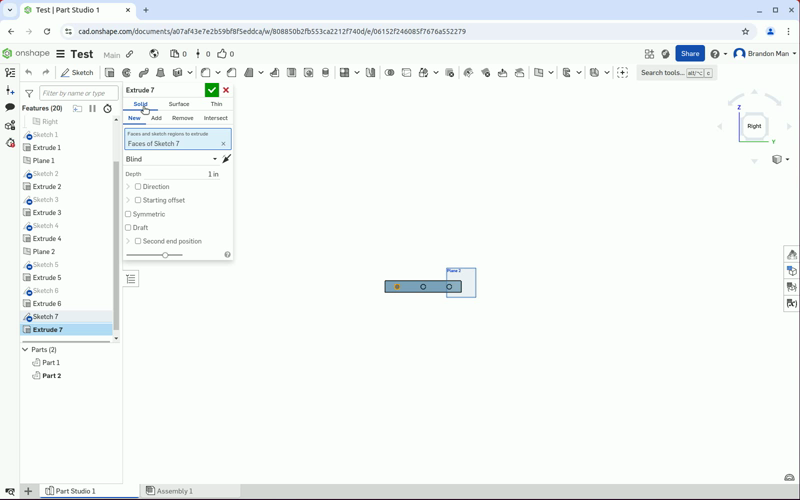
click(143, 106)
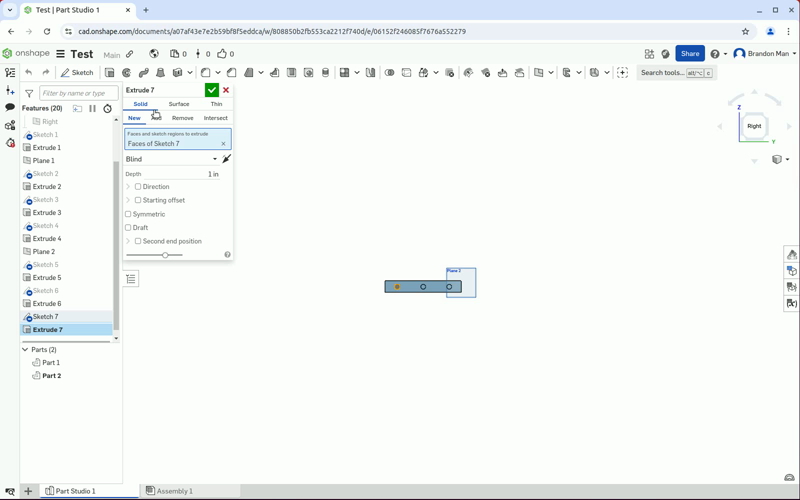
mouse_move(186, 120)
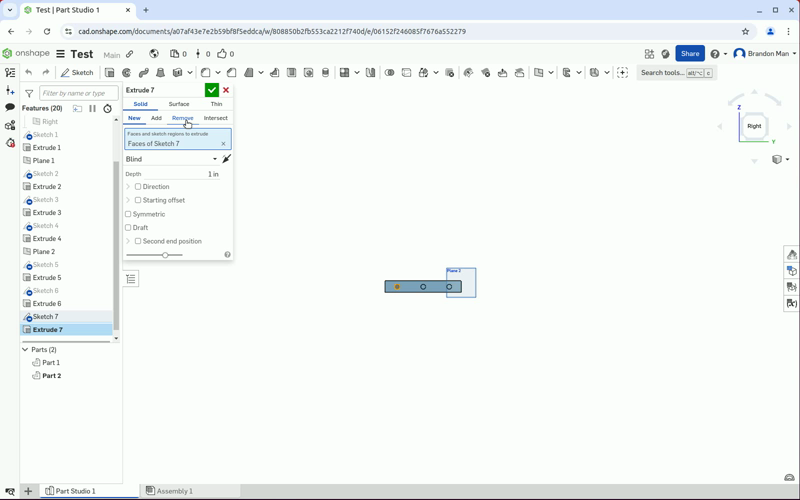
click(186, 120)
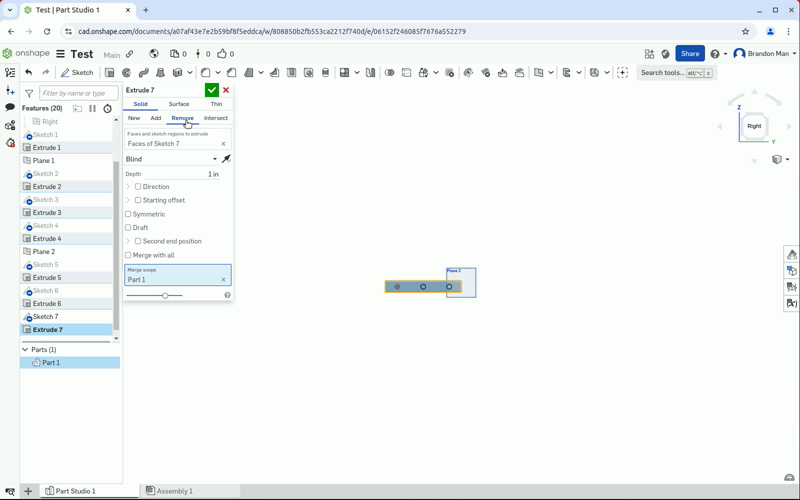
key(tab, 4)
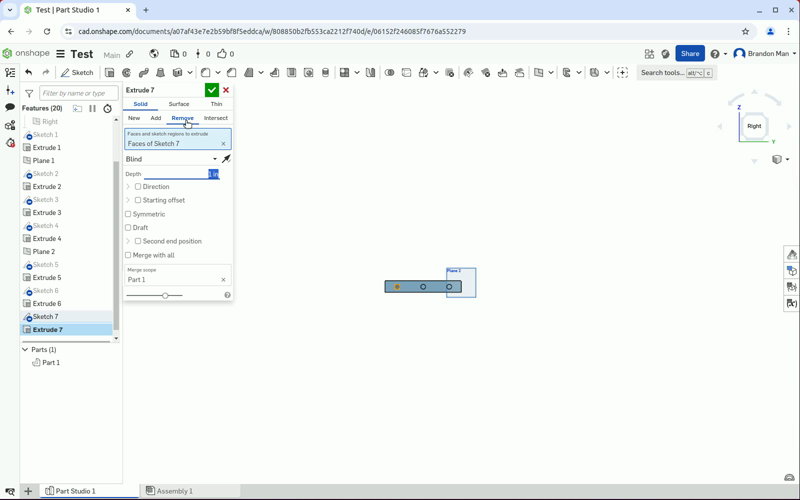
text(3.37)
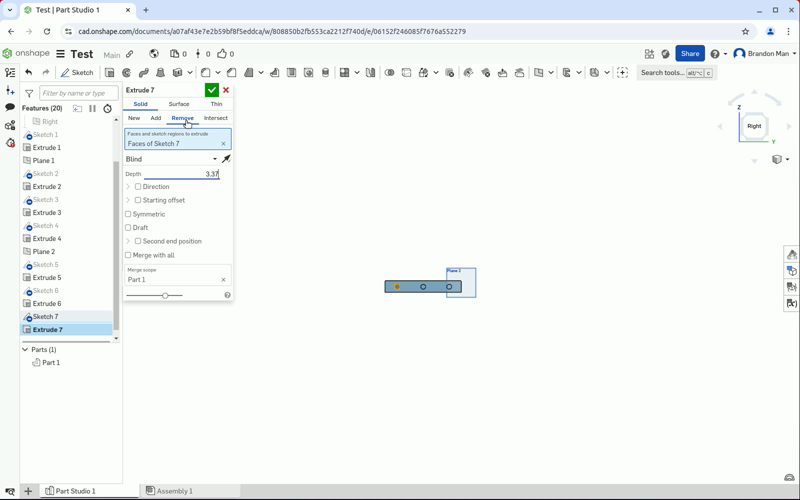
key(tab, 6)
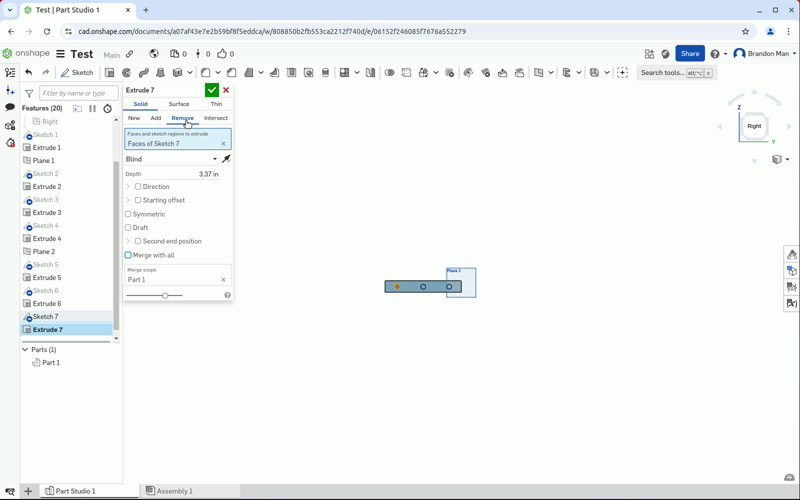
key(space)
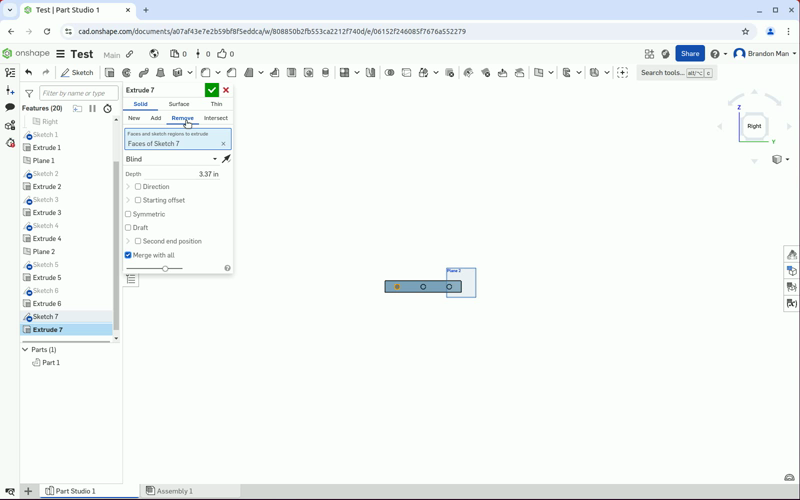
key(enter)
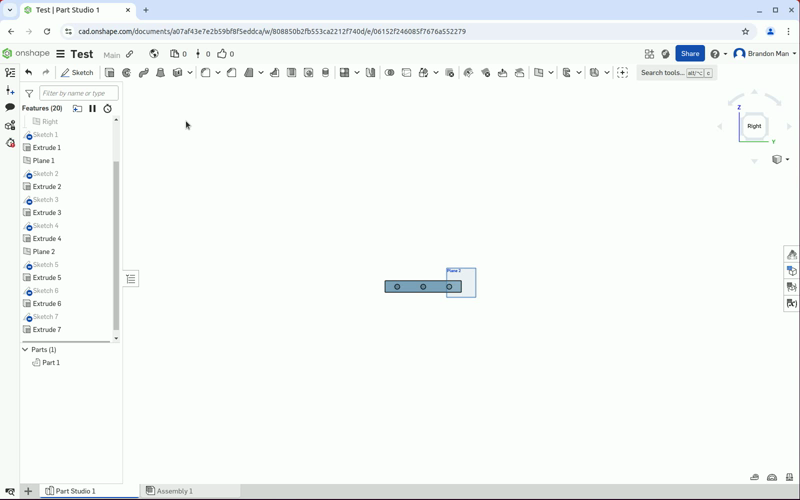
key(shift+h)
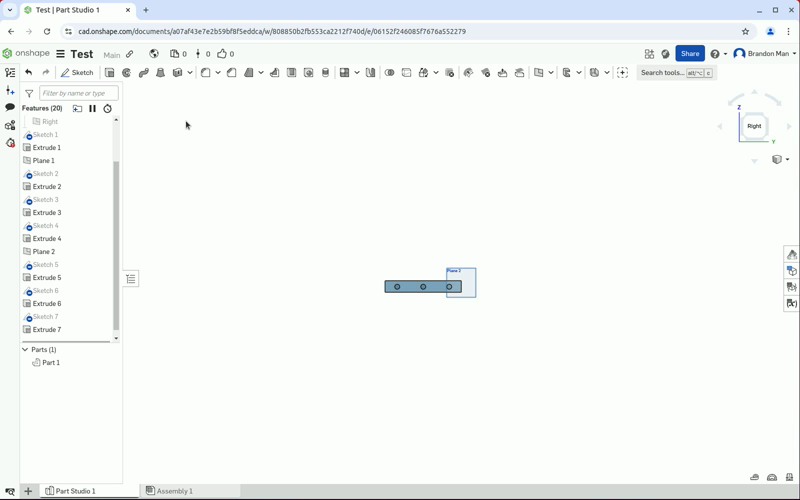
key(shift+h)
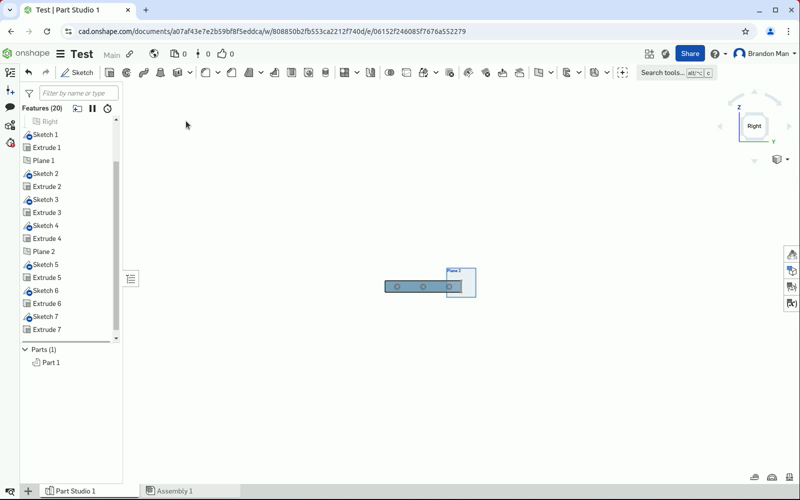
key(shift+7)
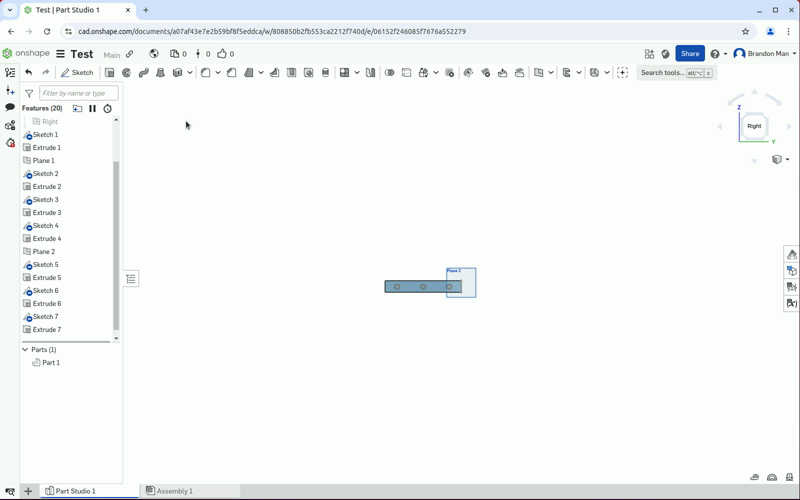
key(right, 2)
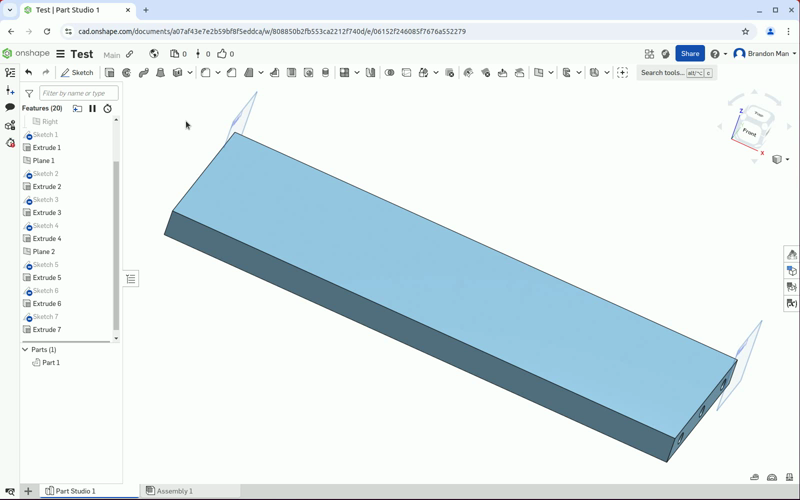
key(down, 2)
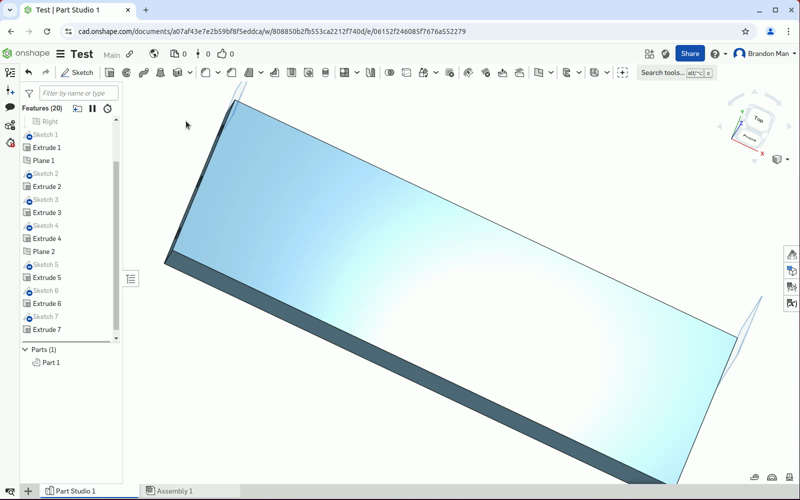
key(up, 2)
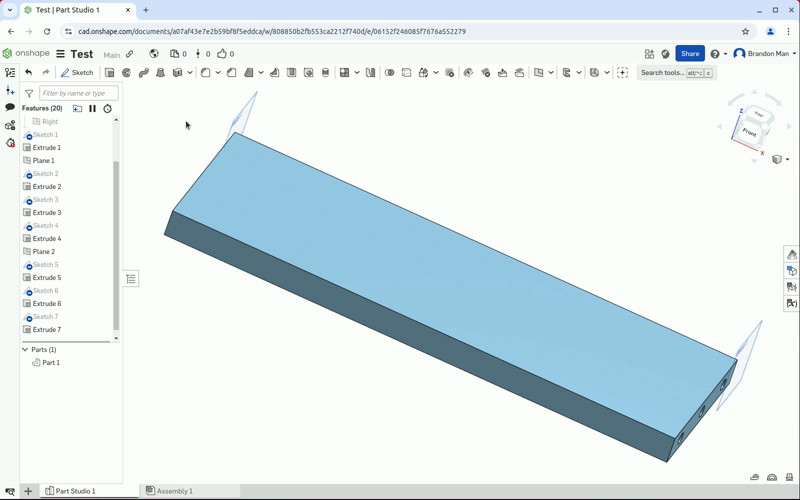
key(left, 2)
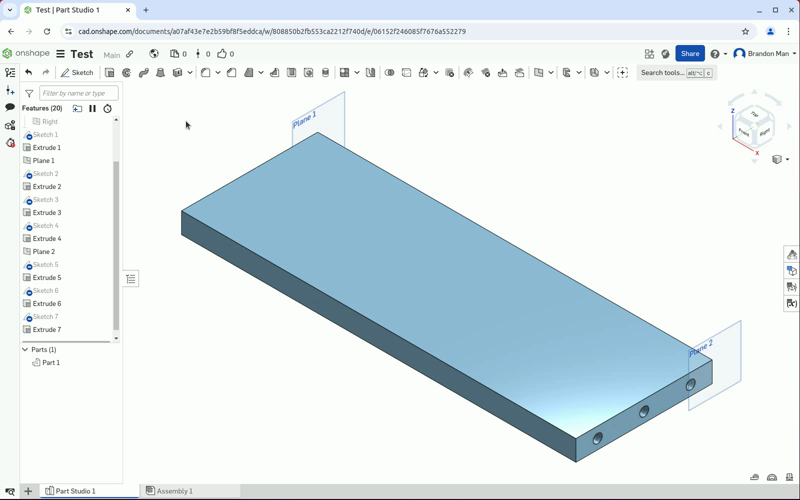
mouse_move(69, 137)
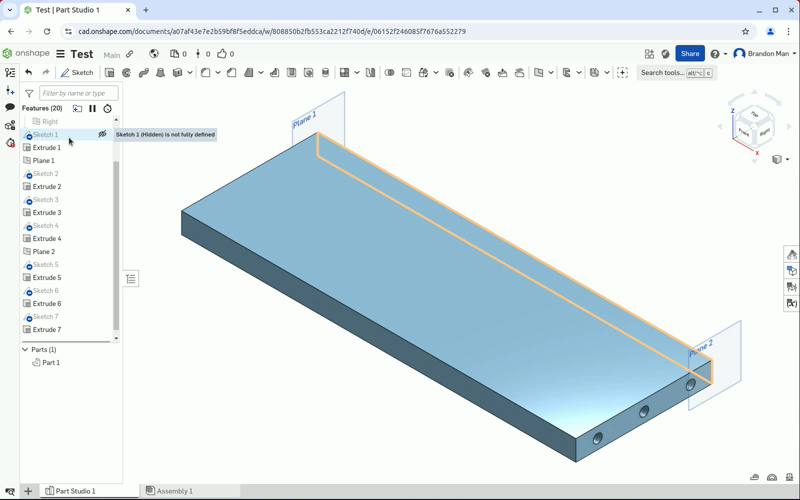
click(69, 137)